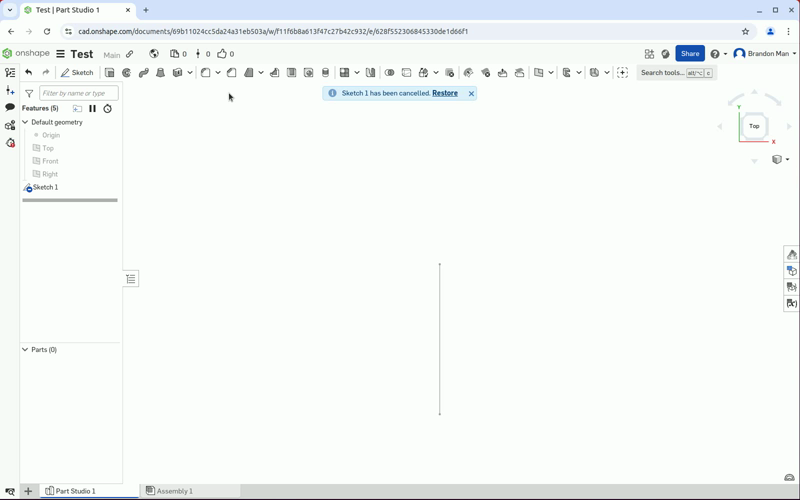
key(shift+h)
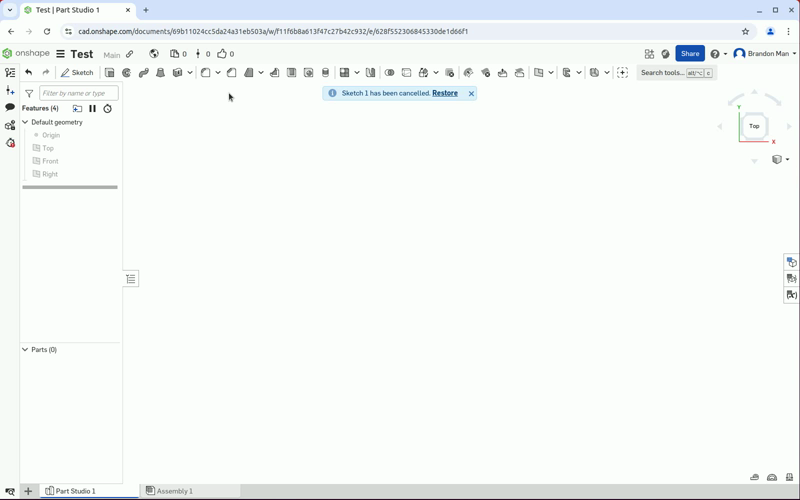
mouse_move(73, 352)
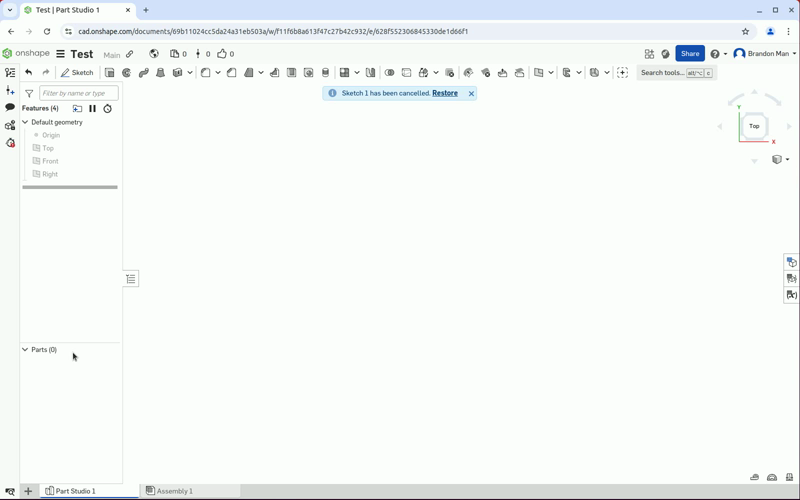
key(y)
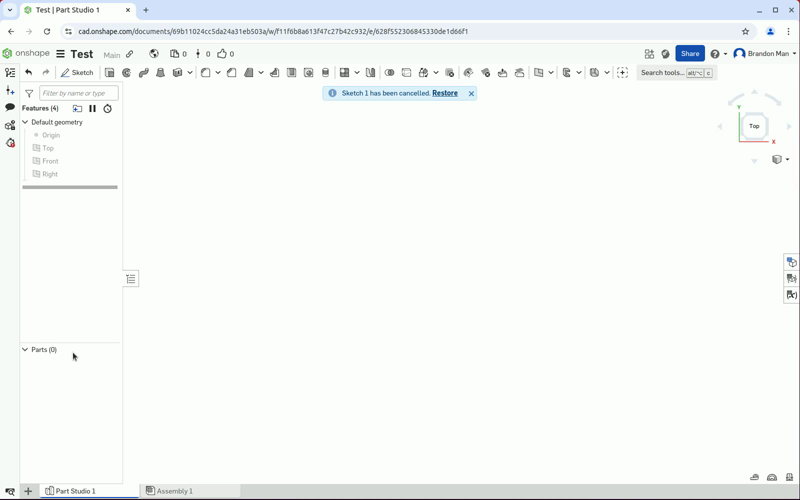
key(shift+p)
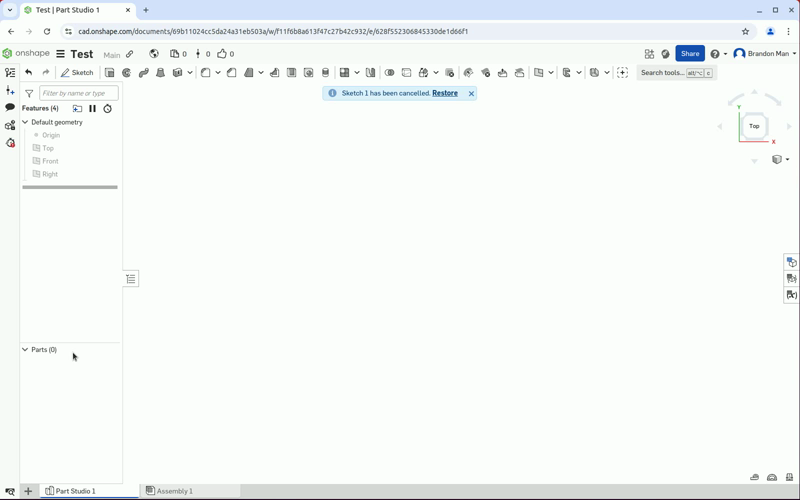
key(space)
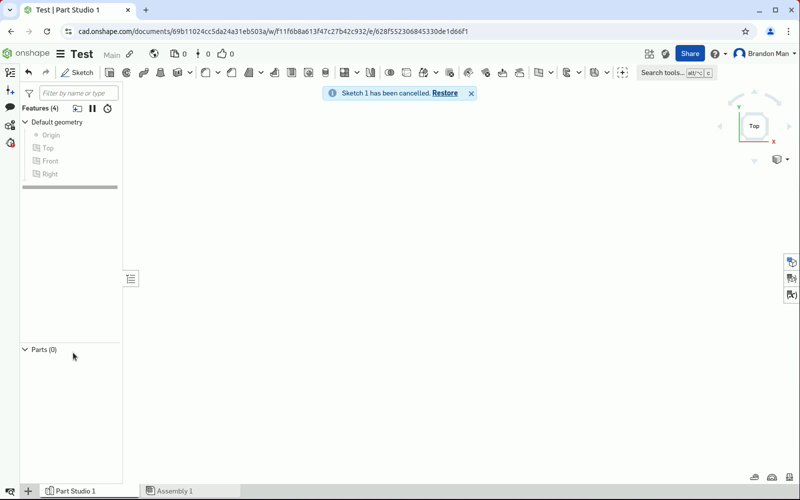
key_down(shift)
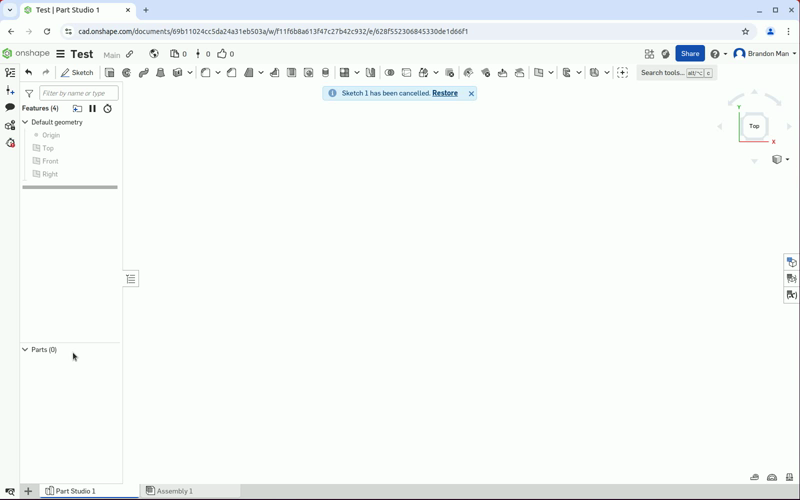
key(up)
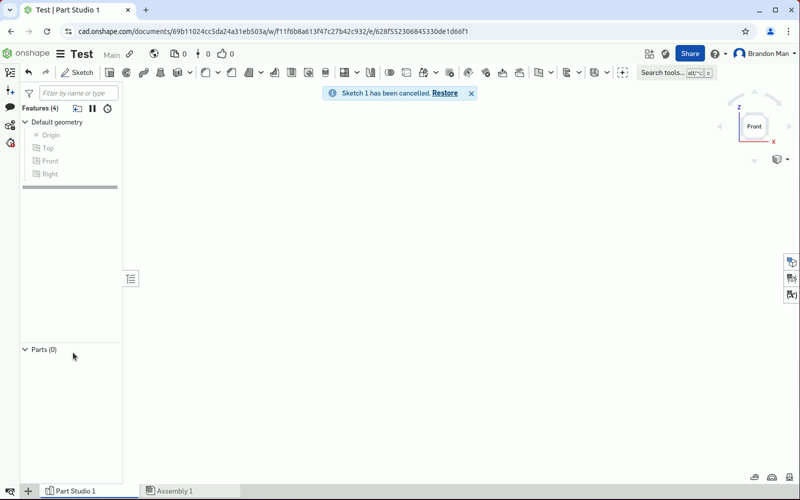
key_up(shift)
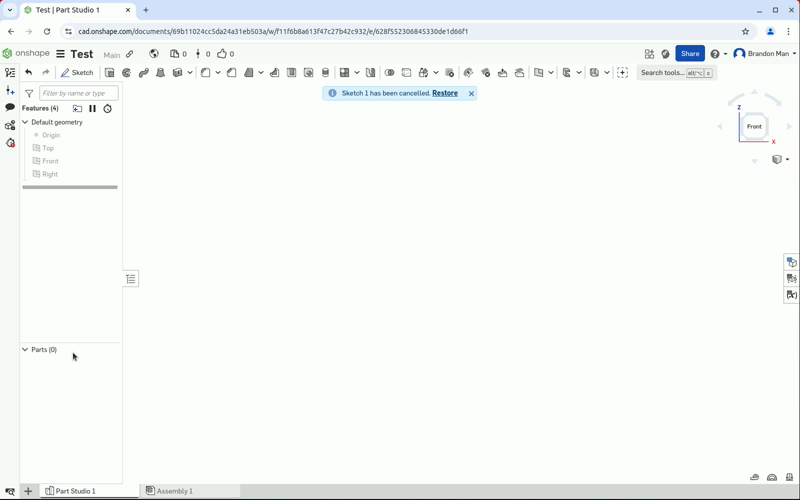
mouse_move(73, 352)
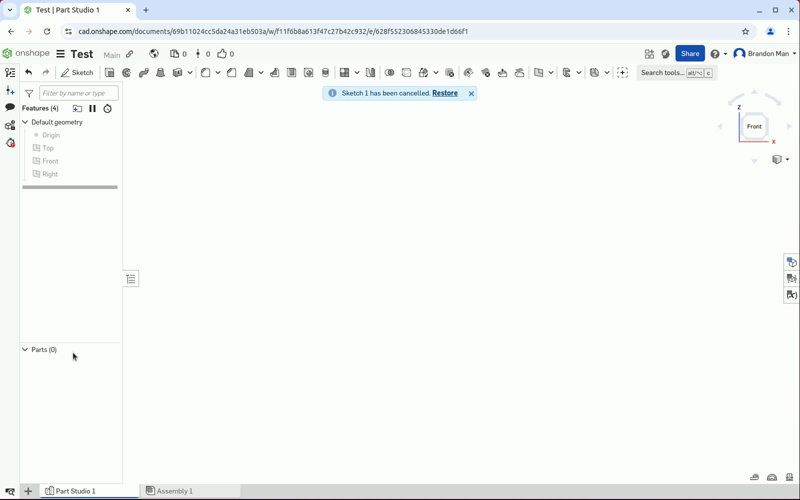
key(shift+y)
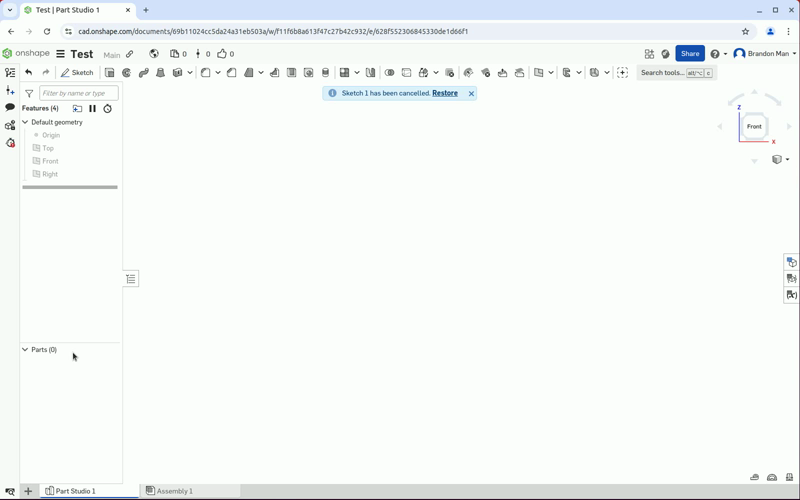
key(shift+s)
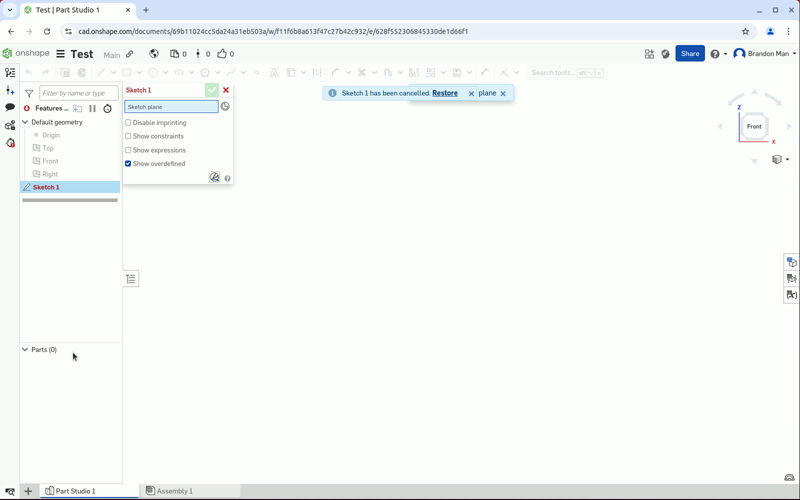
mouse_move(73, 163)
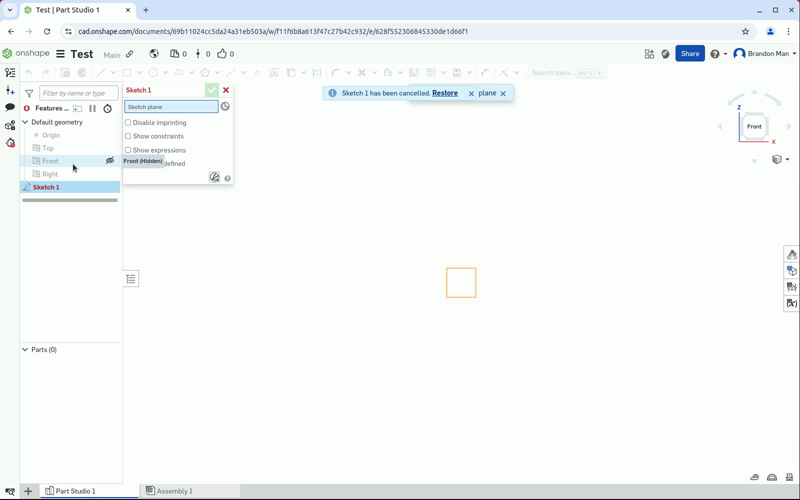
click(73, 163)
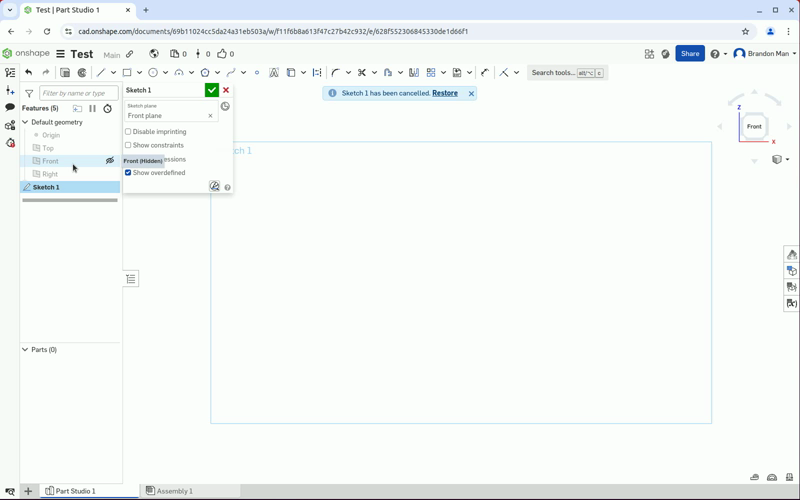
mouse_move(73, 352)
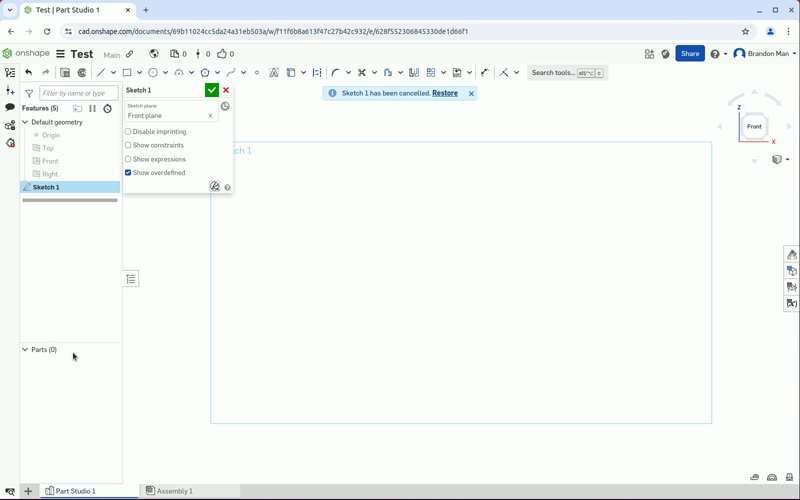
key(y)
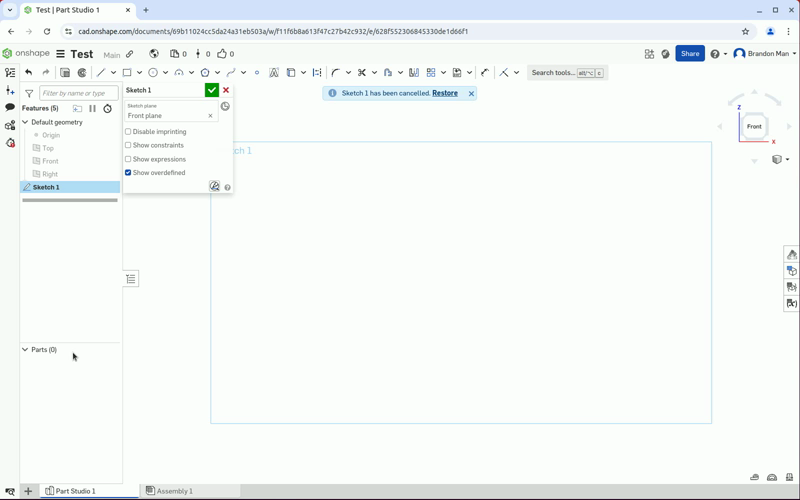
key(l)
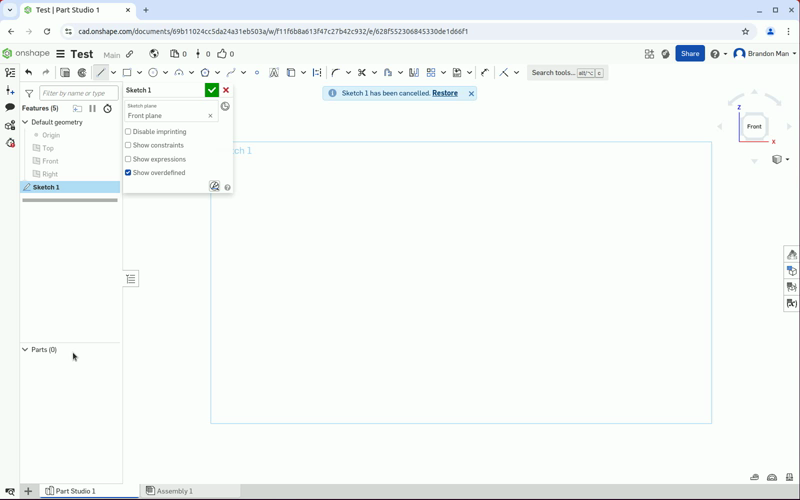
key_down(shift)
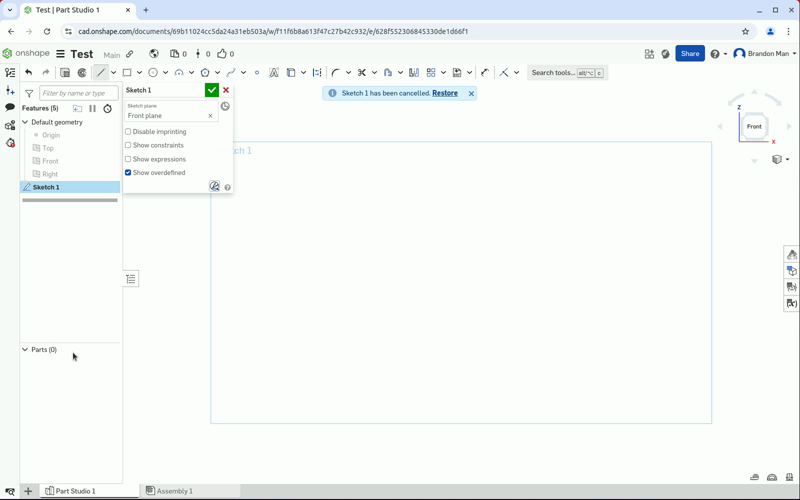
mouse_move(396, 257)
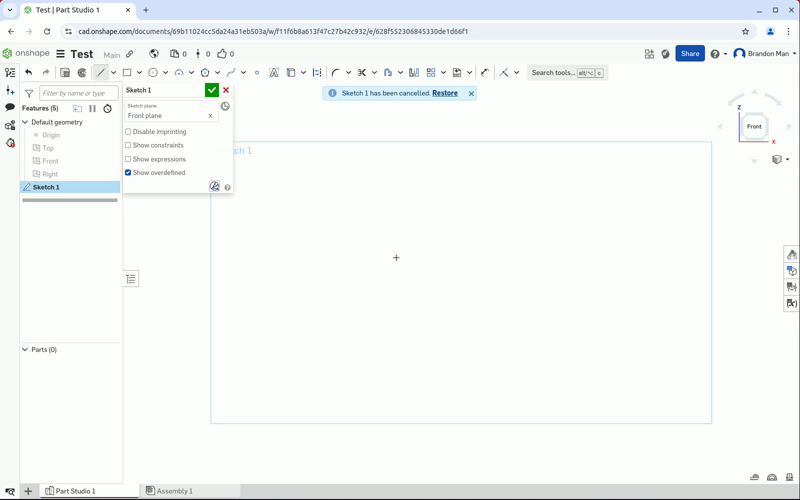
click(396, 257)
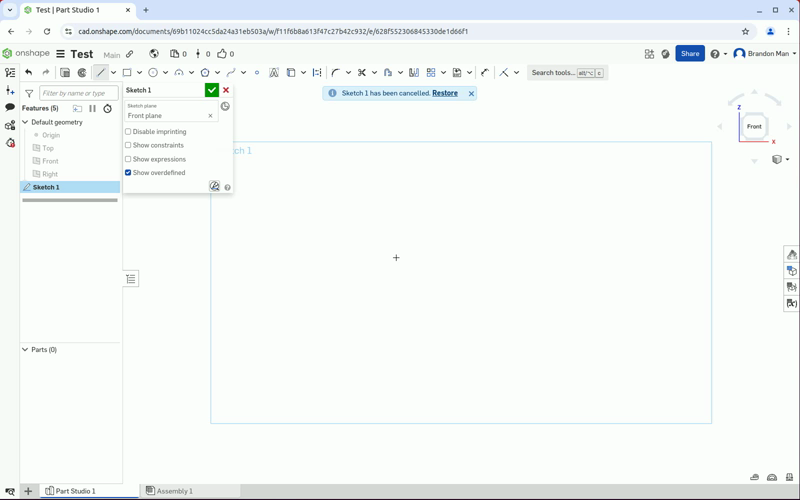
key_up(shift)
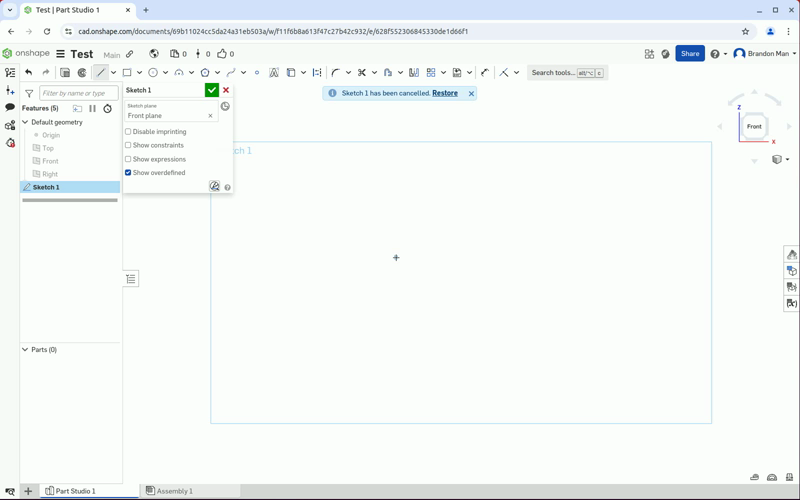
key_down(shift)
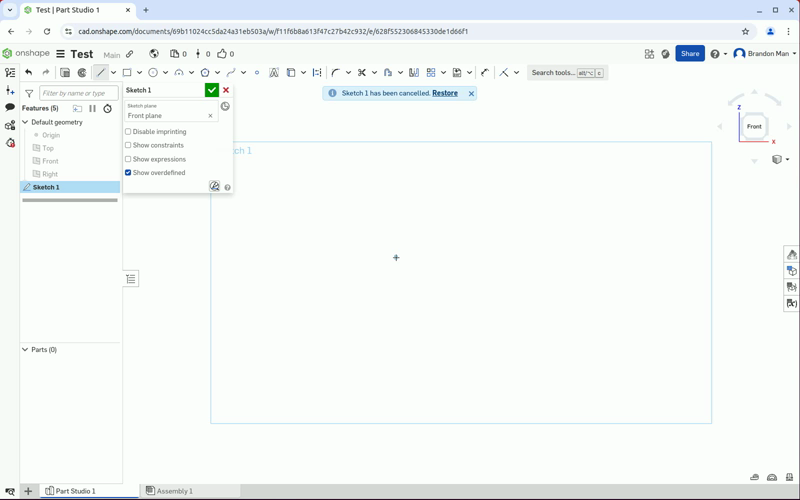
mouse_move(426, 257)
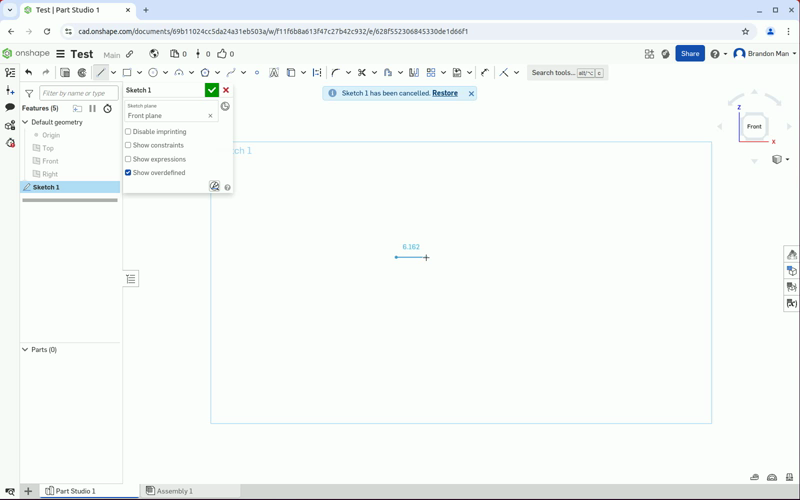
mouse_move(415, 247)
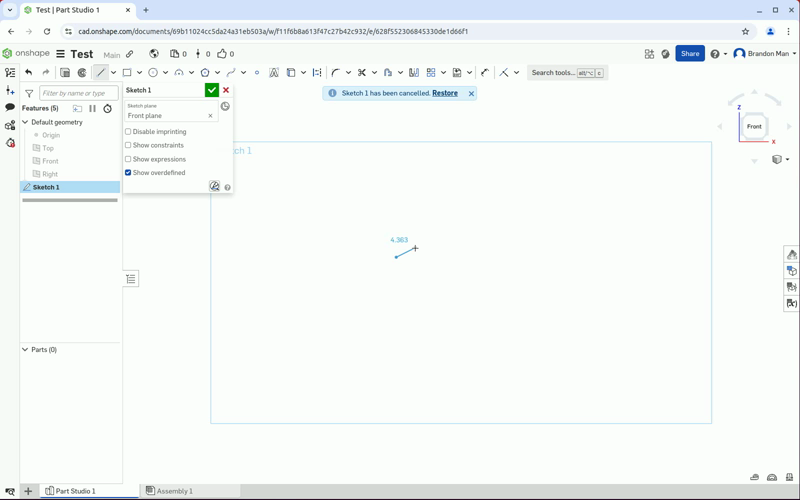
click(415, 247)
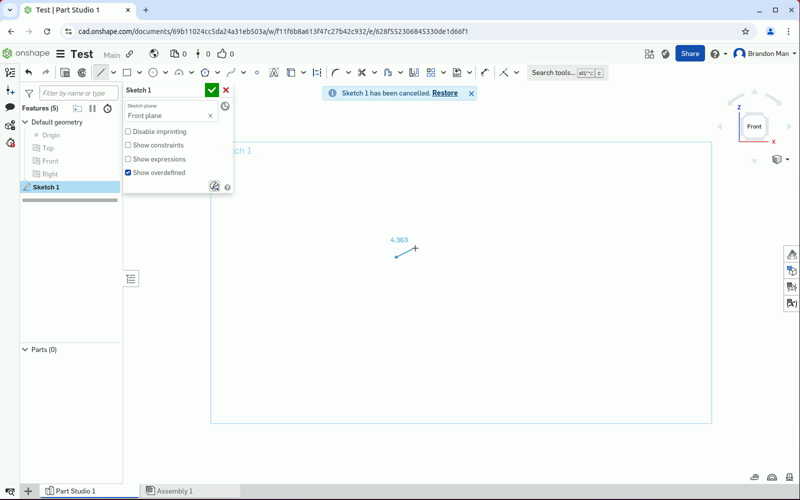
key_up(shift)
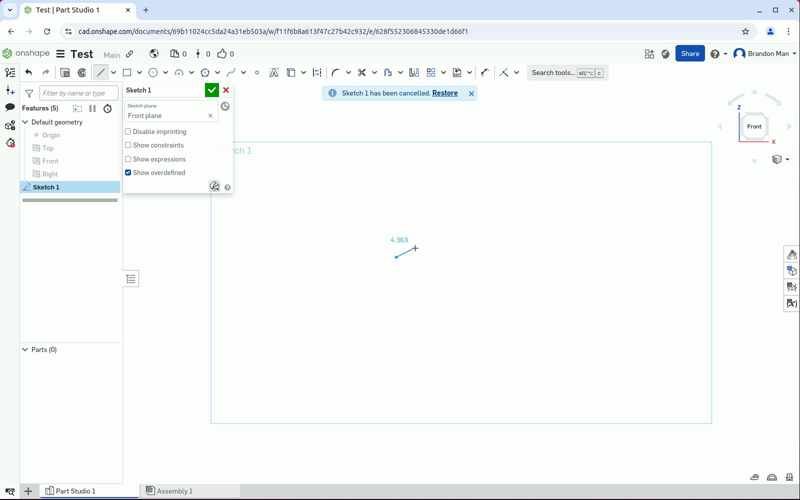
key_down(shift)
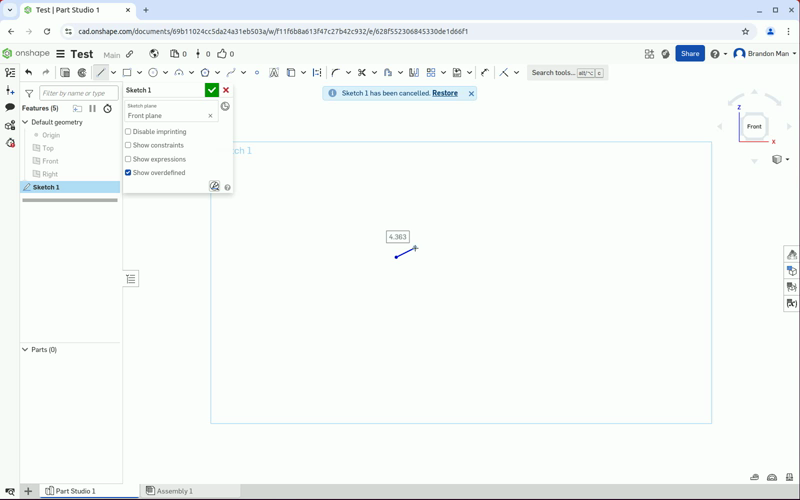
mouse_move(445, 247)
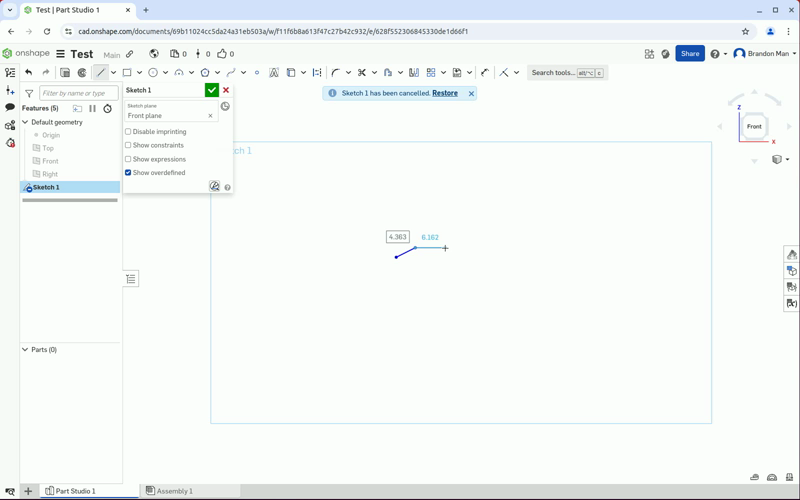
mouse_move(421, 259)
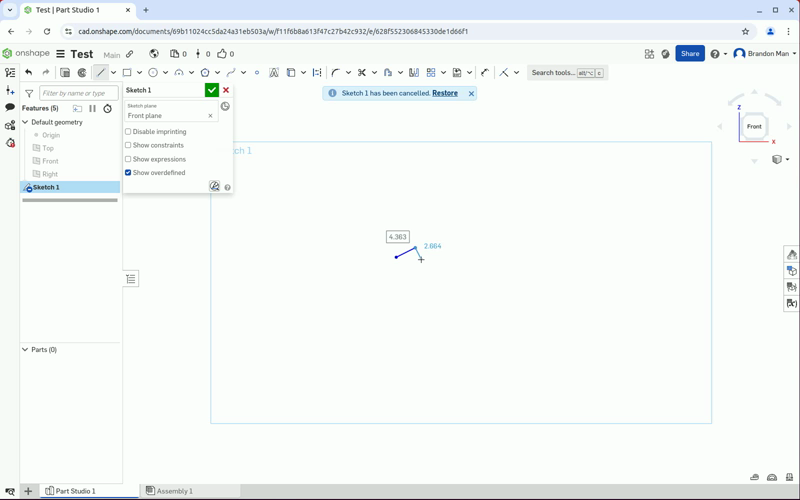
click(421, 259)
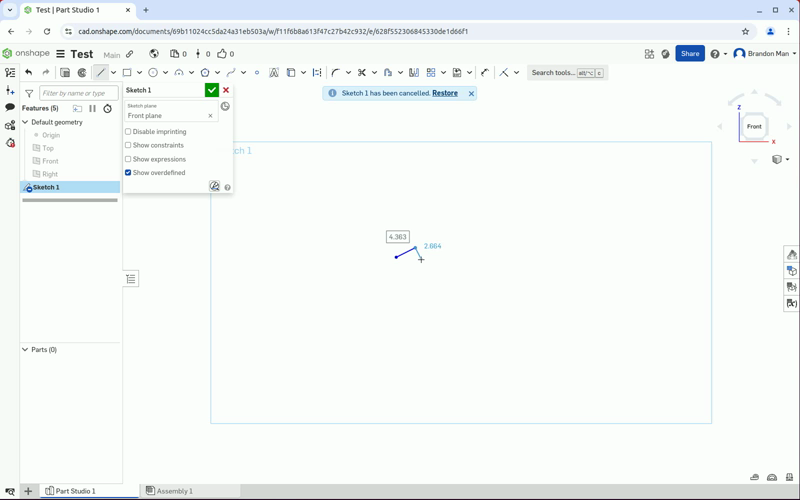
key_up(shift)
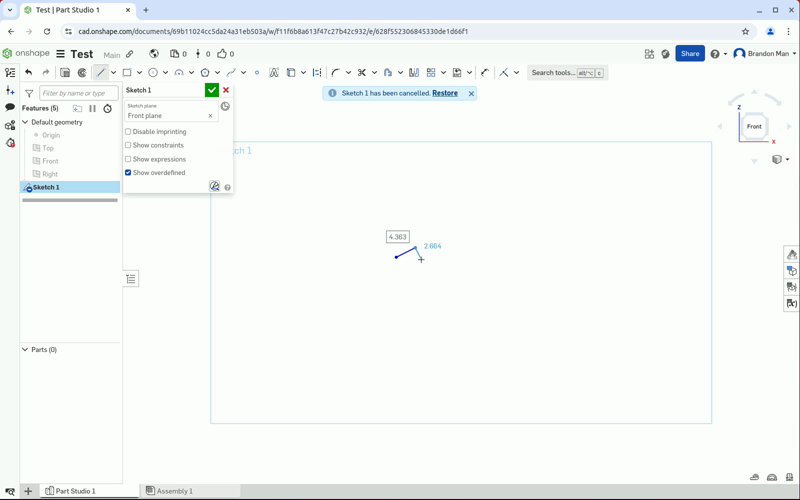
key_down(shift)
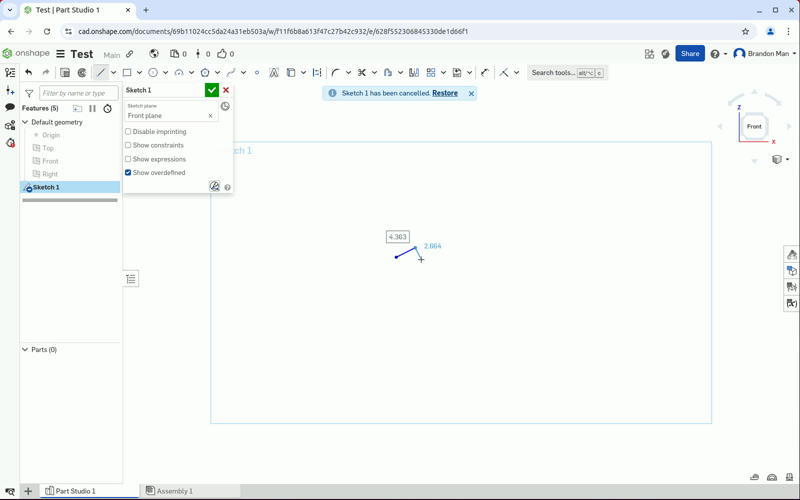
mouse_move(451, 259)
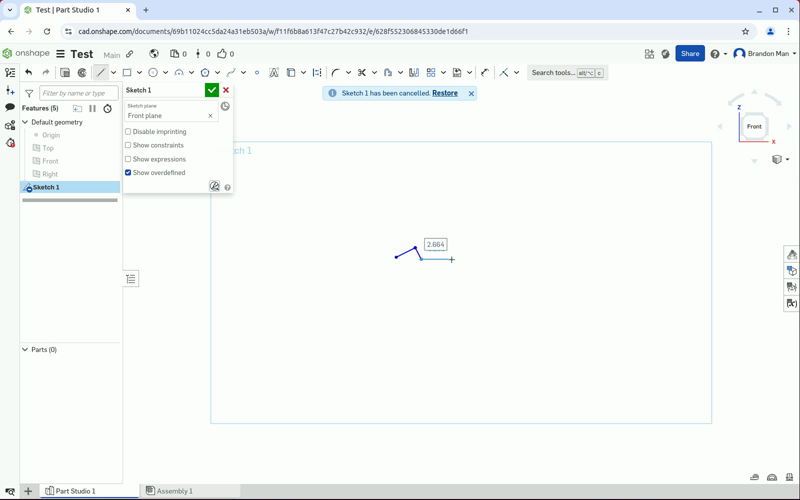
mouse_move(421, 242)
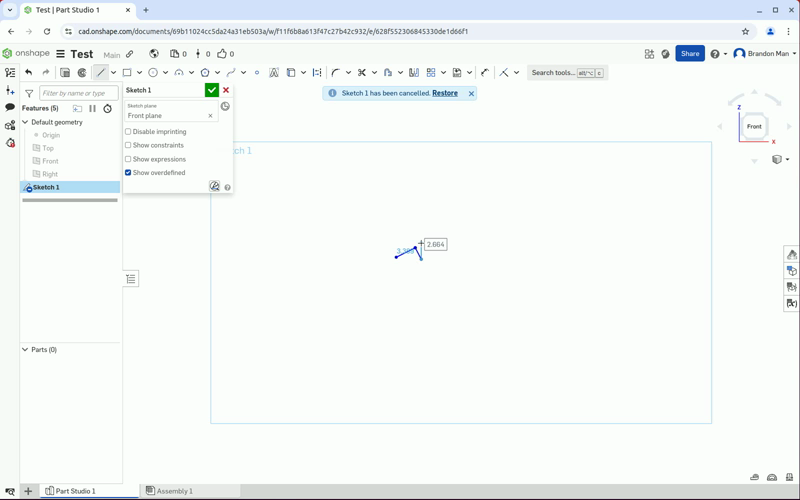
click(421, 242)
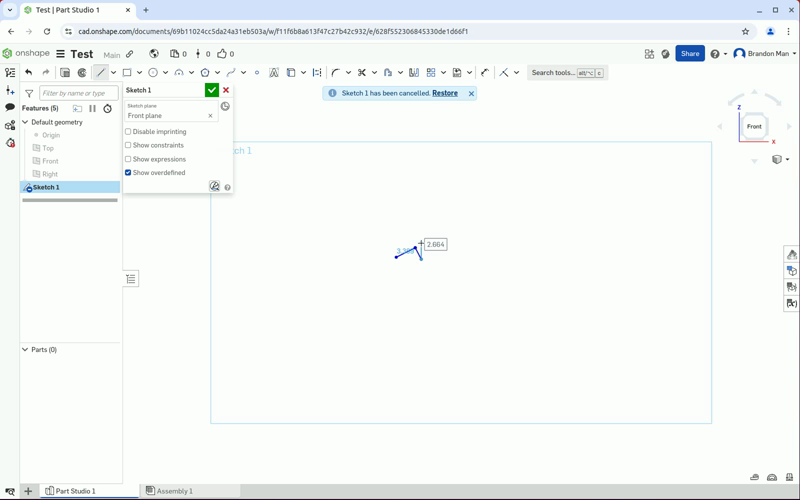
key_up(shift)
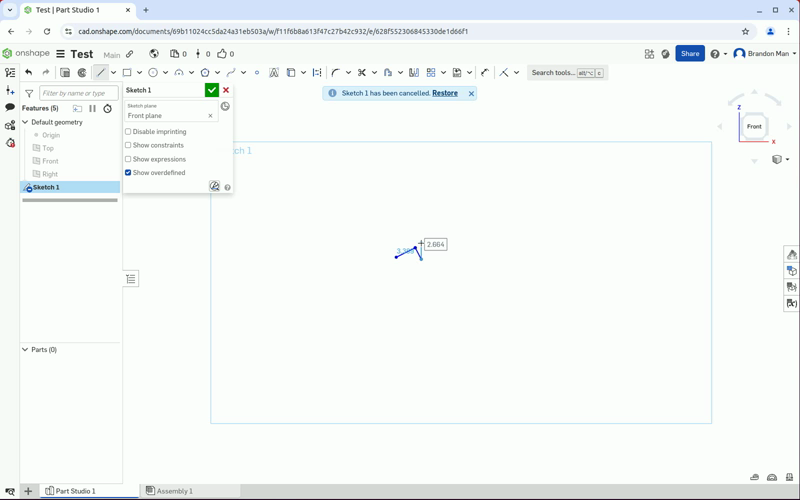
key_down(shift)
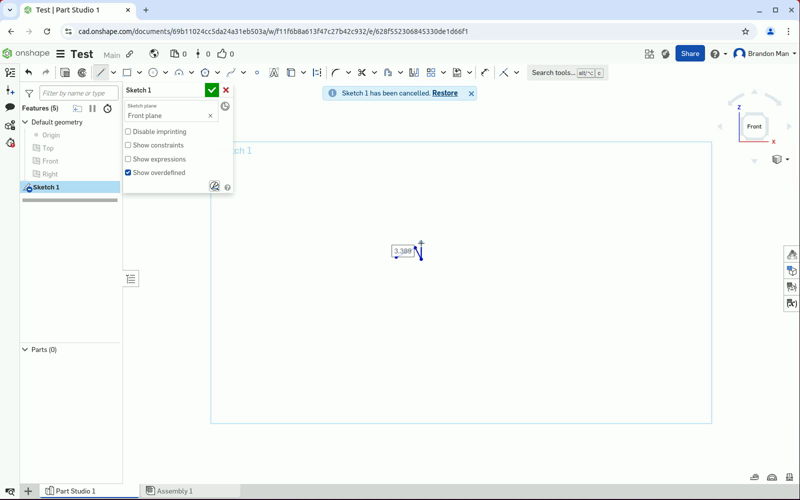
mouse_move(451, 242)
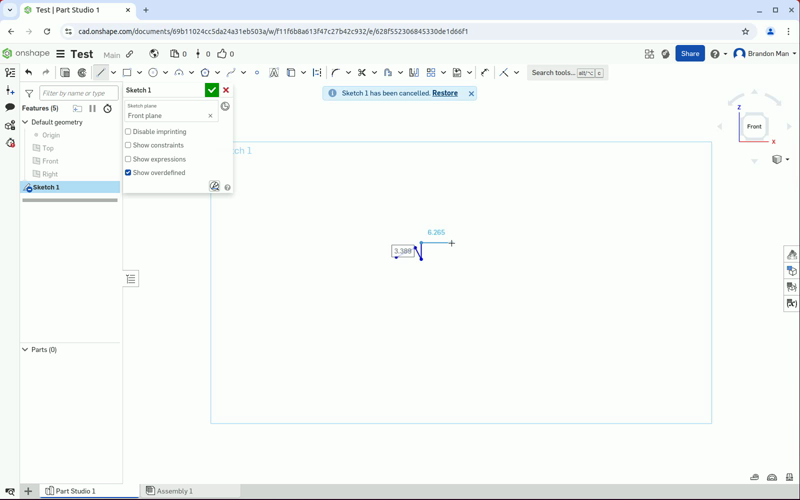
mouse_move(444, 242)
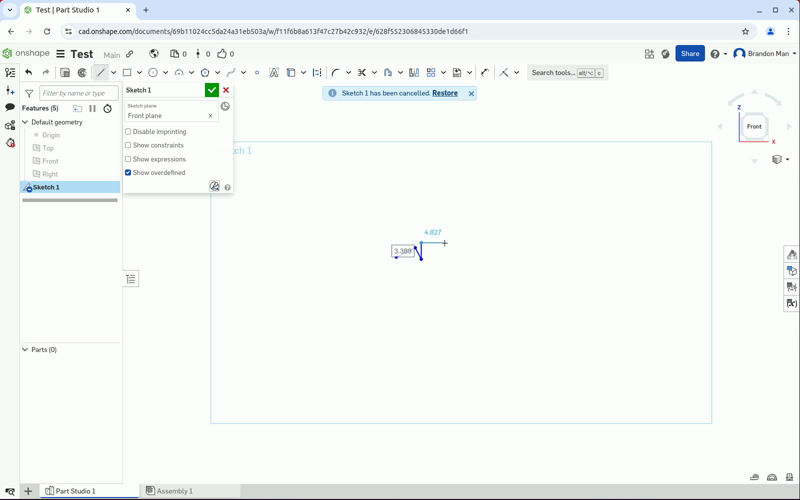
click(444, 242)
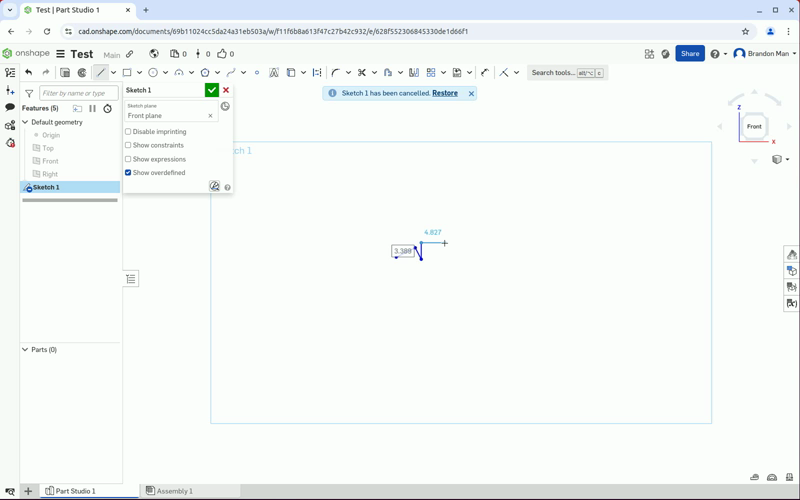
key_up(shift)
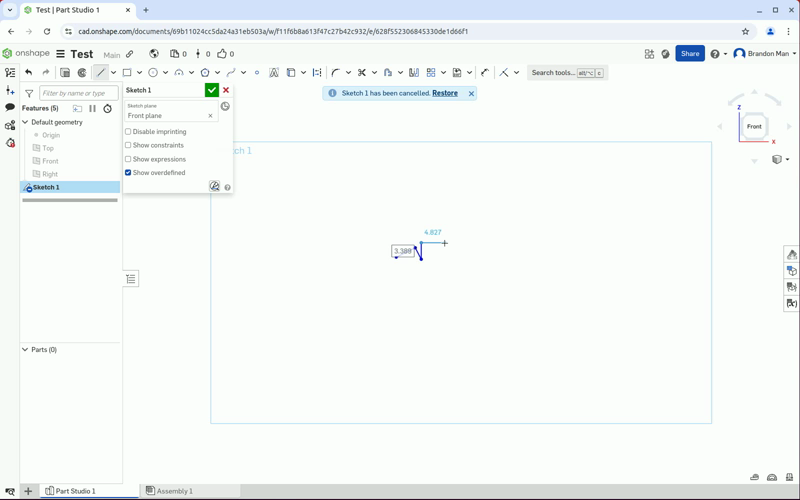
key(esc)
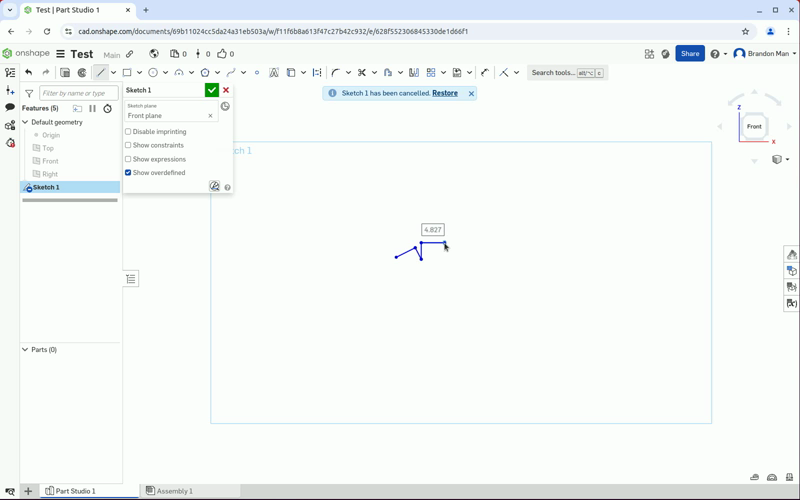
key(a)
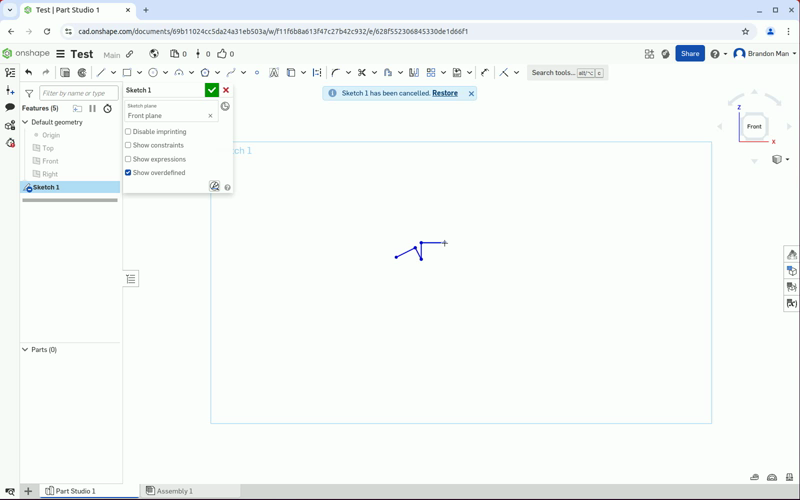
mouse_move(444, 242)
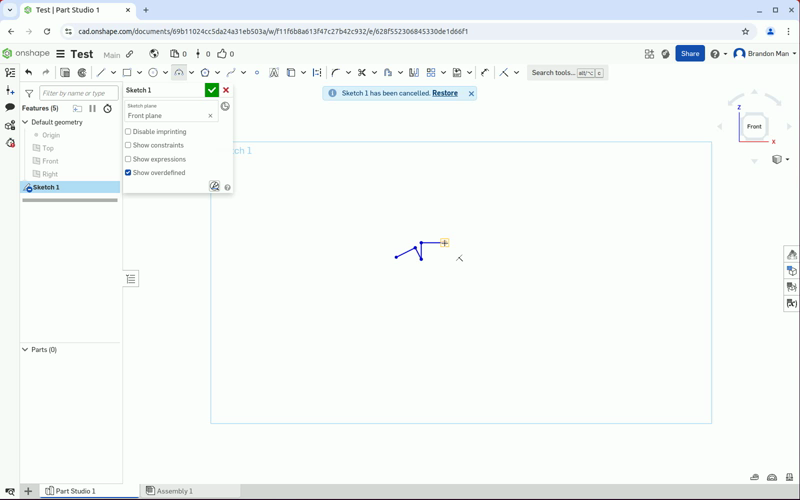
click(444, 242)
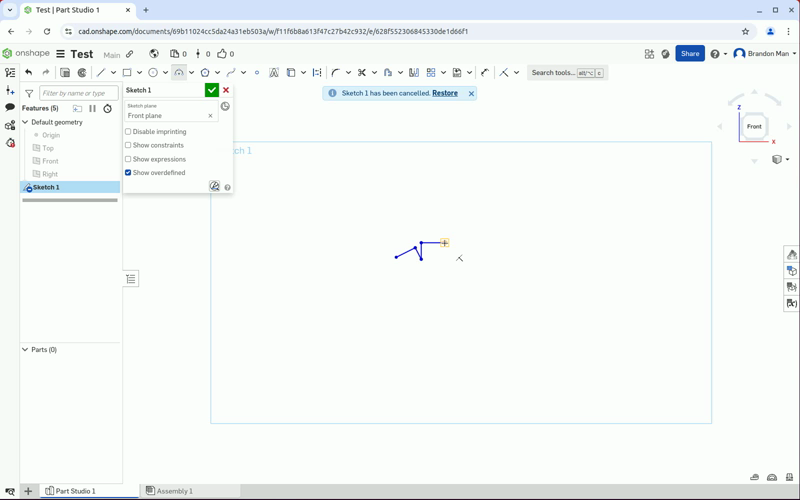
mouse_move(396, 257)
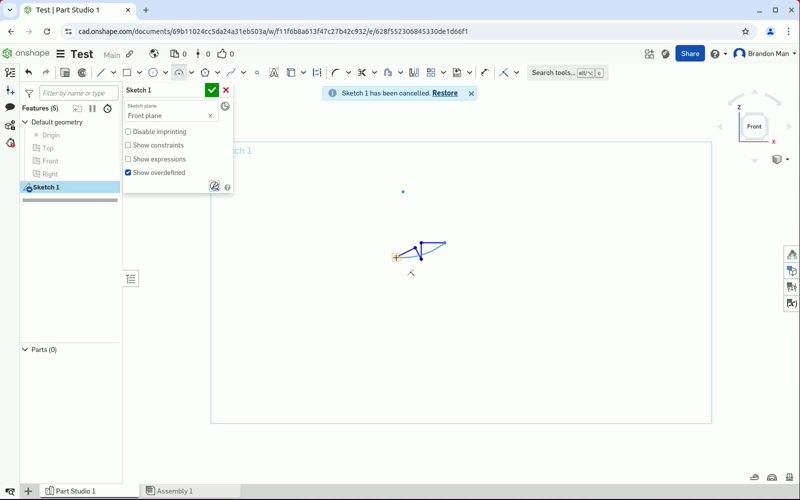
click(396, 257)
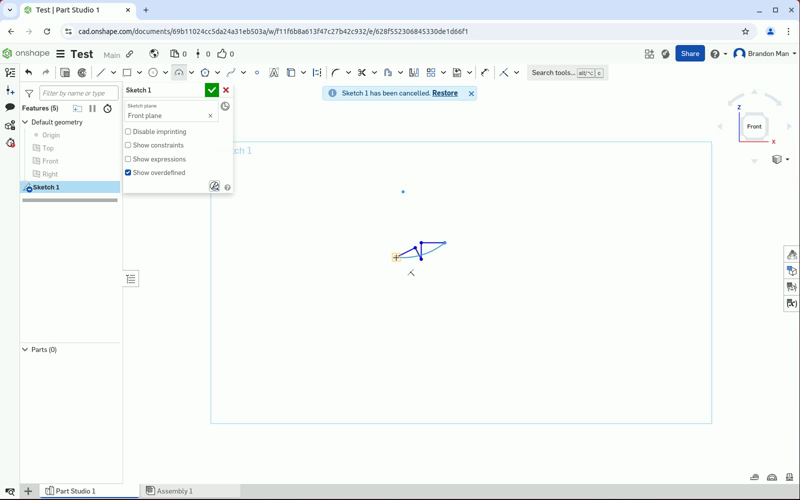
key_down(shift)
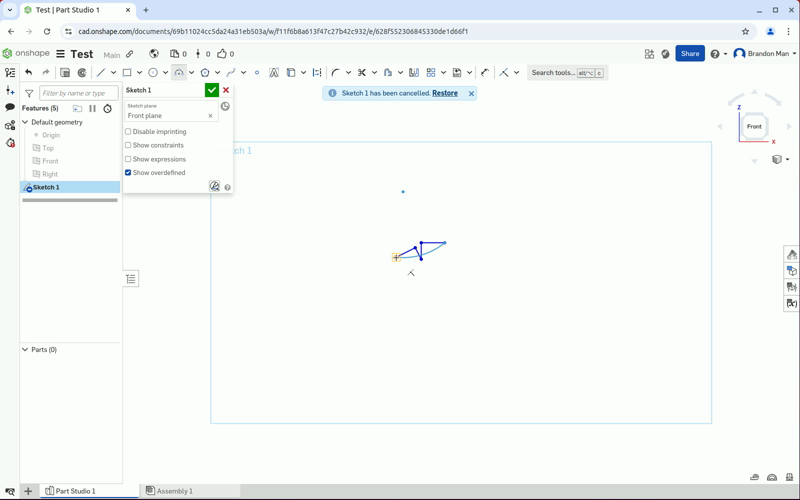
mouse_move(414, 228)
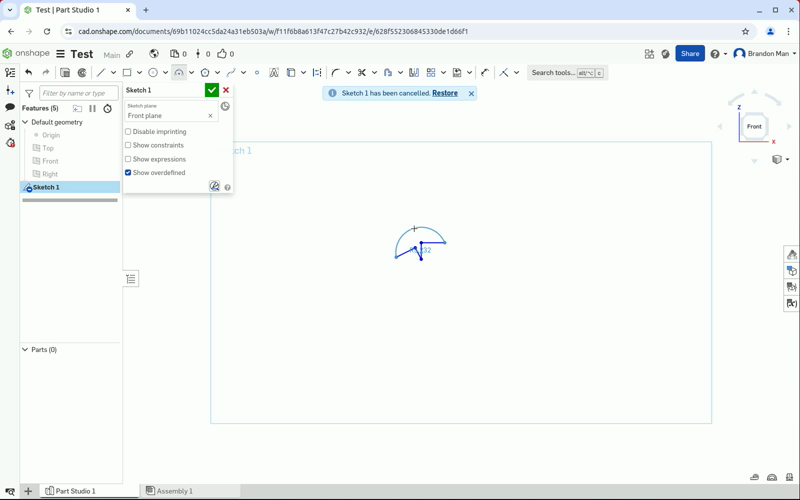
click(414, 228)
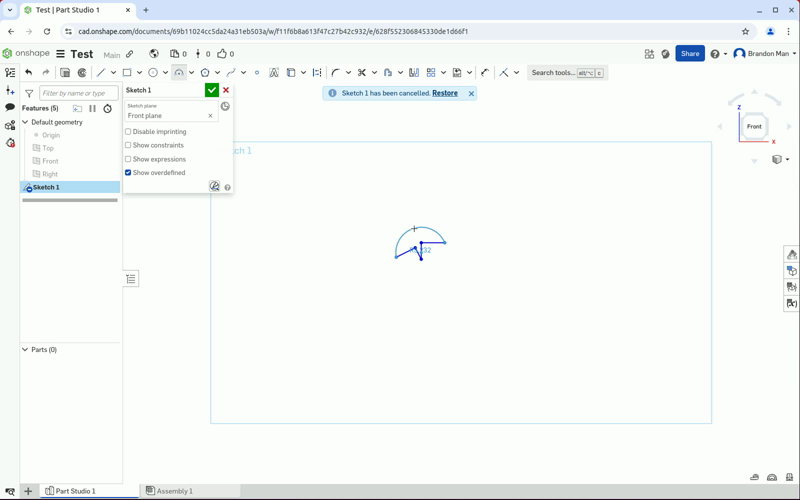
key_up(shift)
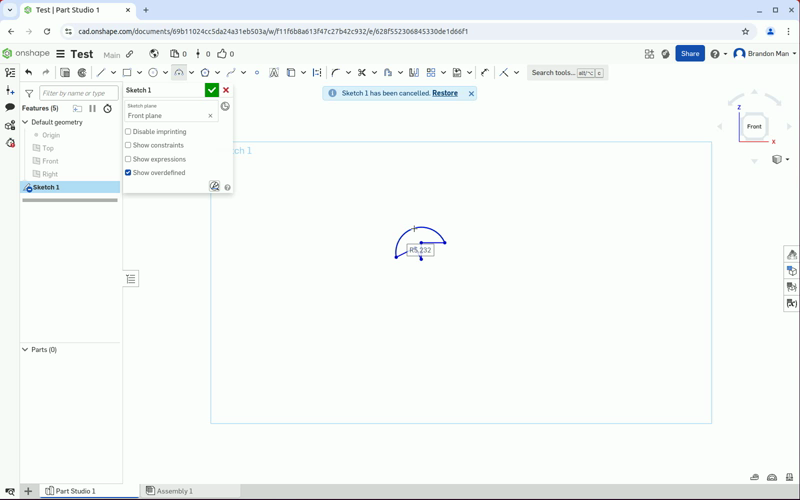
key(esc)
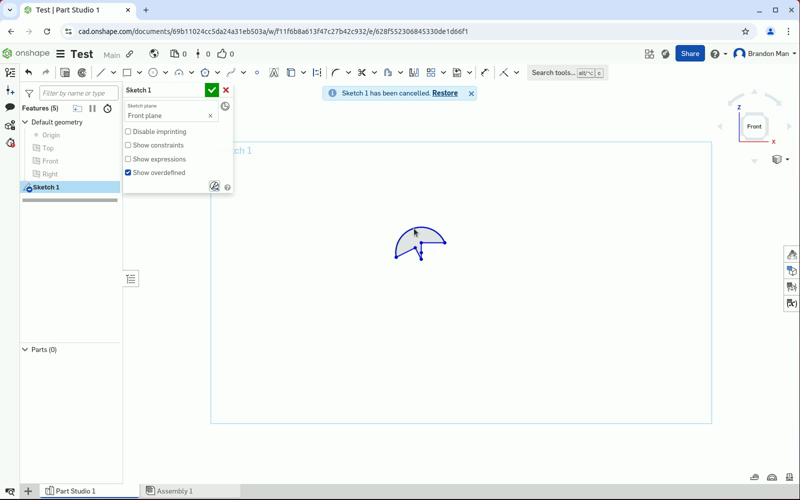
mouse_move(437, 239)
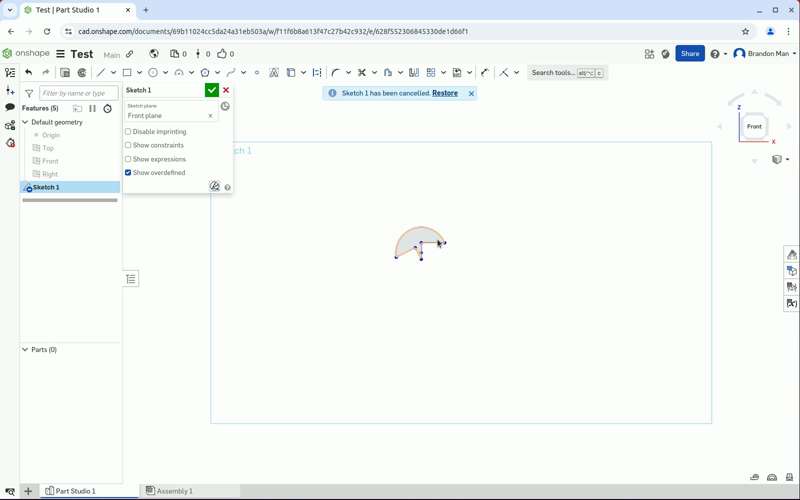
scroll(6)
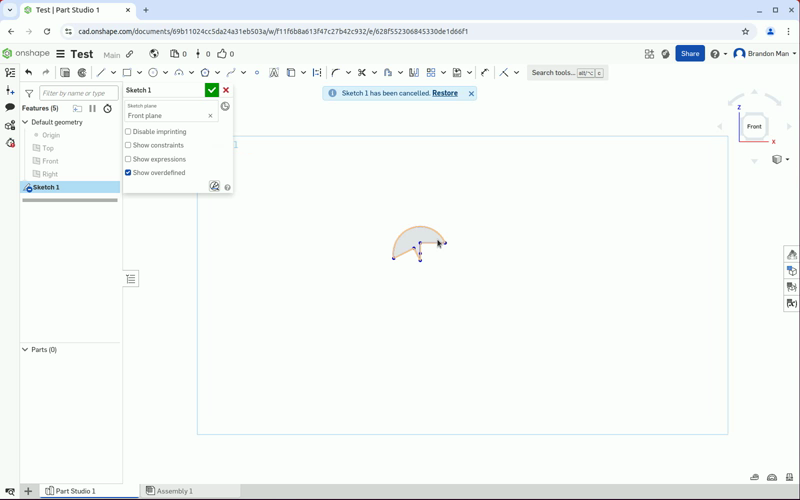
scroll(6)
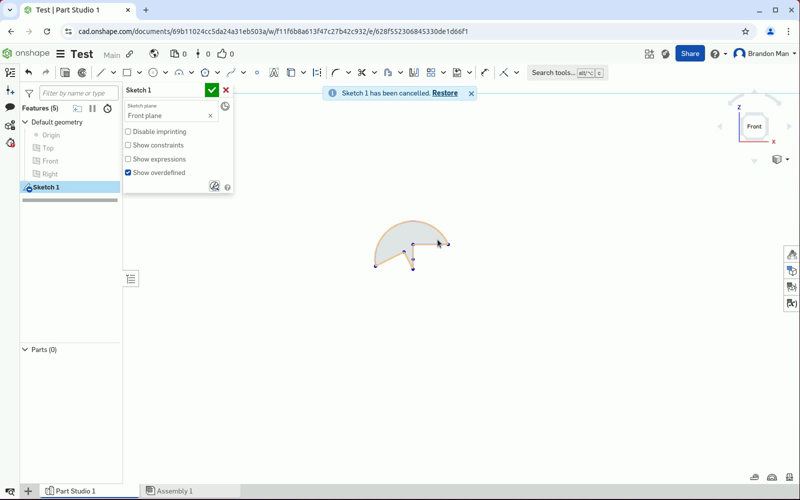
scroll(6)
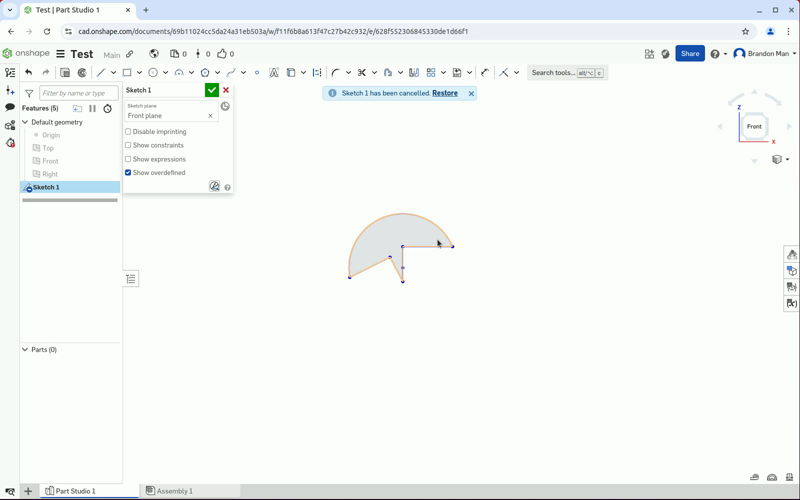
scroll(6)
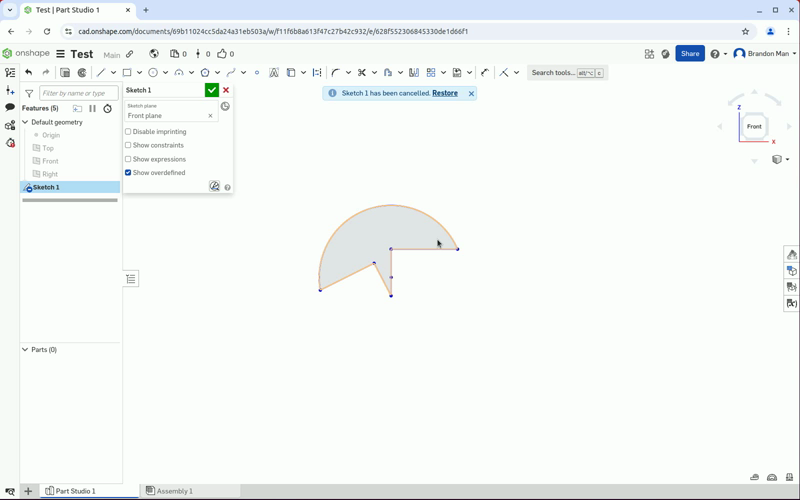
scroll(6)
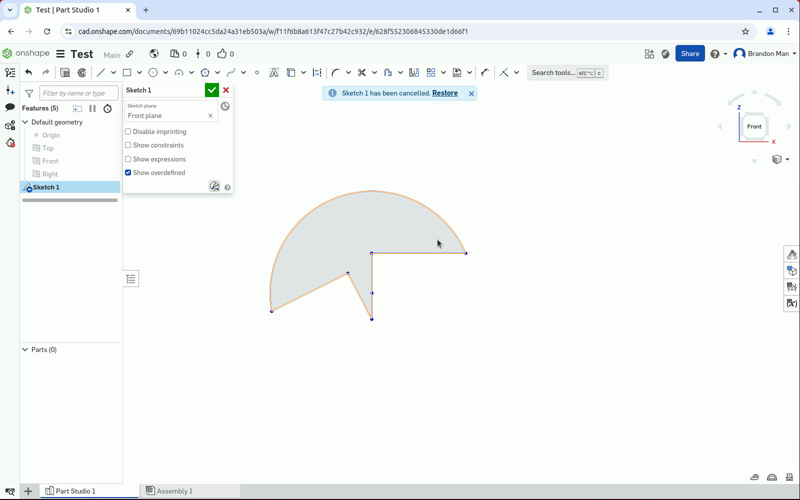
scroll(6)
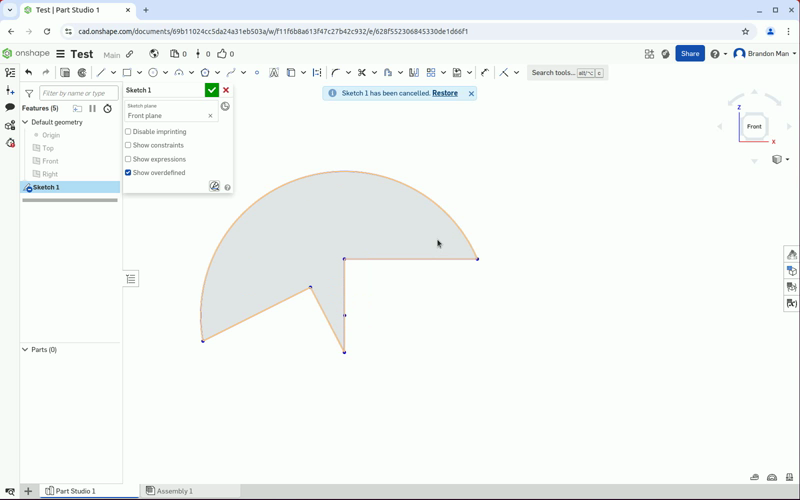
scroll(6)
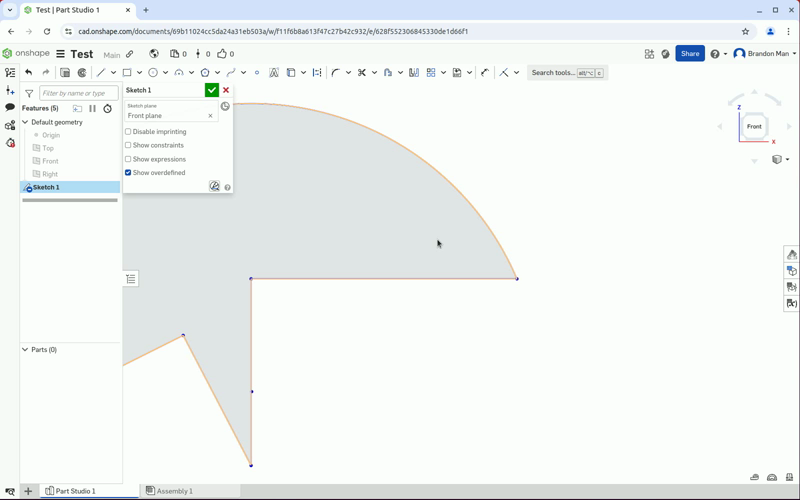
click(437, 239)
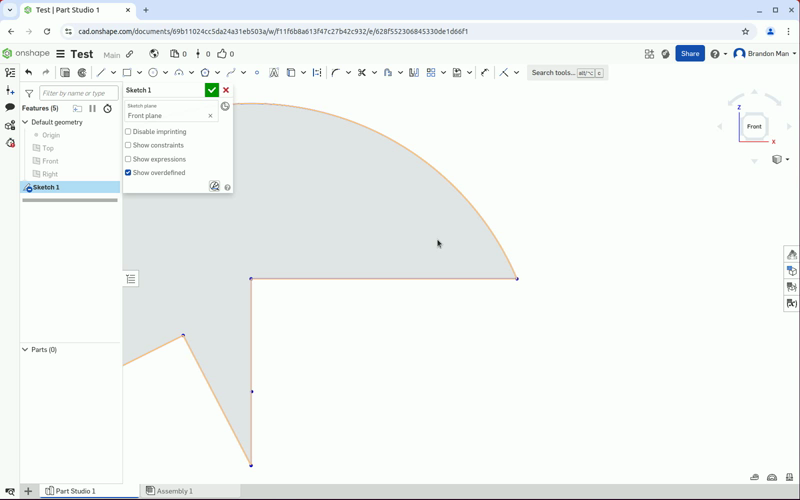
scroll(-6)
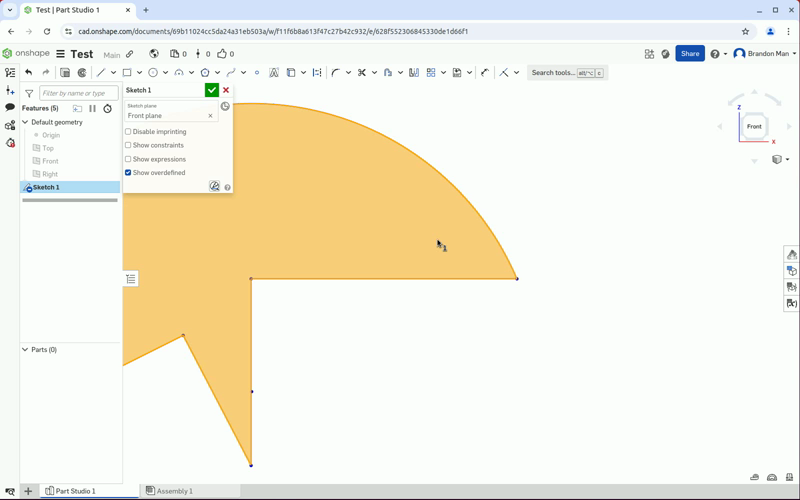
scroll(-6)
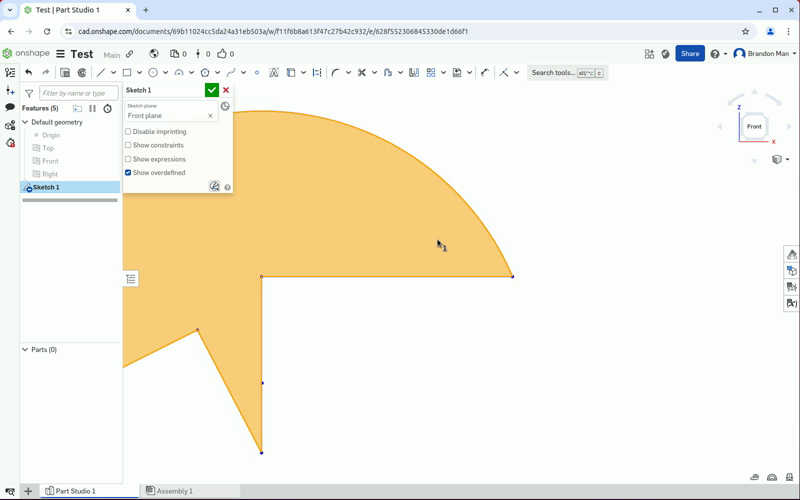
scroll(-6)
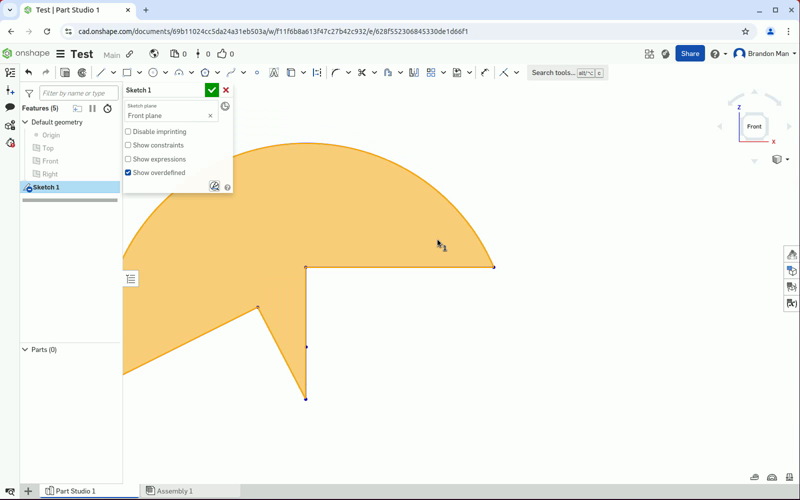
scroll(-6)
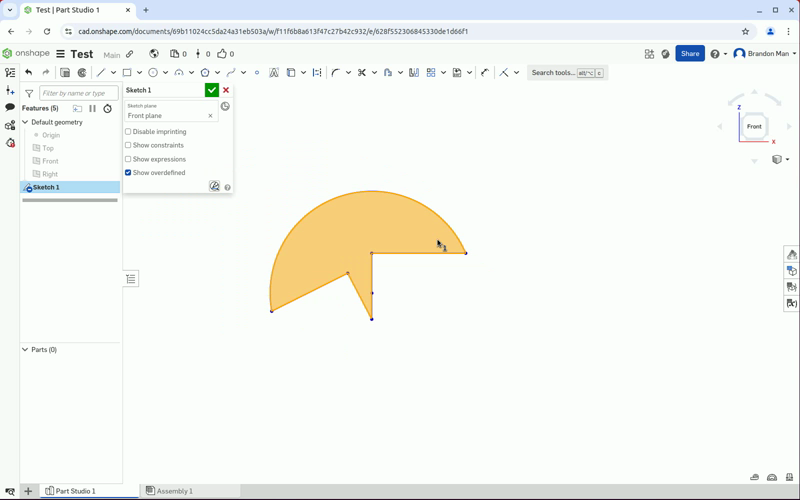
scroll(-6)
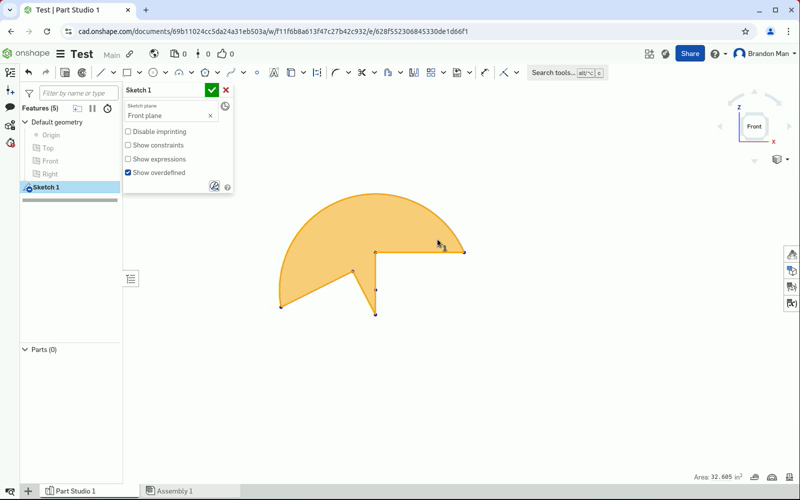
scroll(-6)
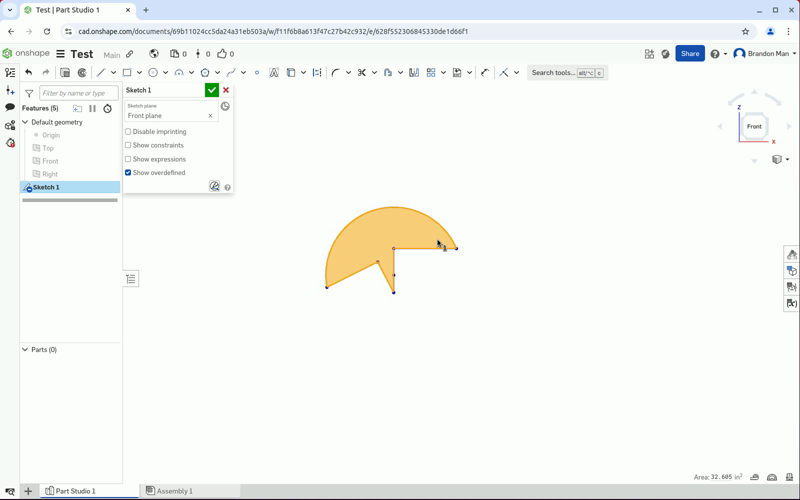
scroll(-6)
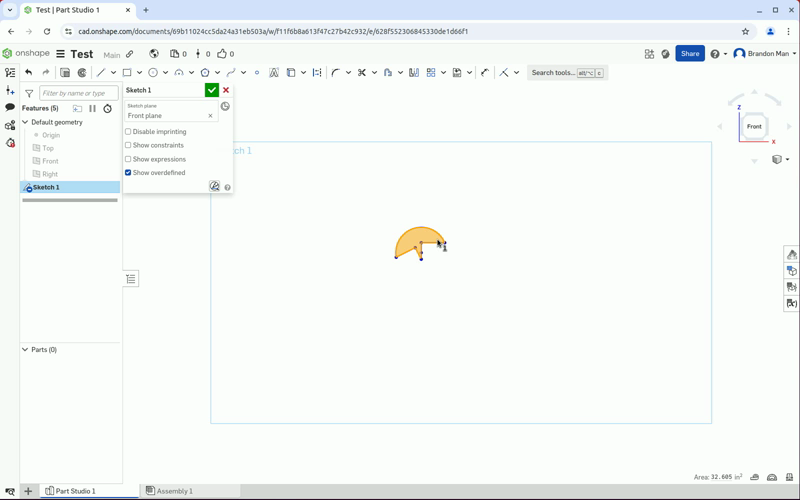
mouse_move(73, 352)
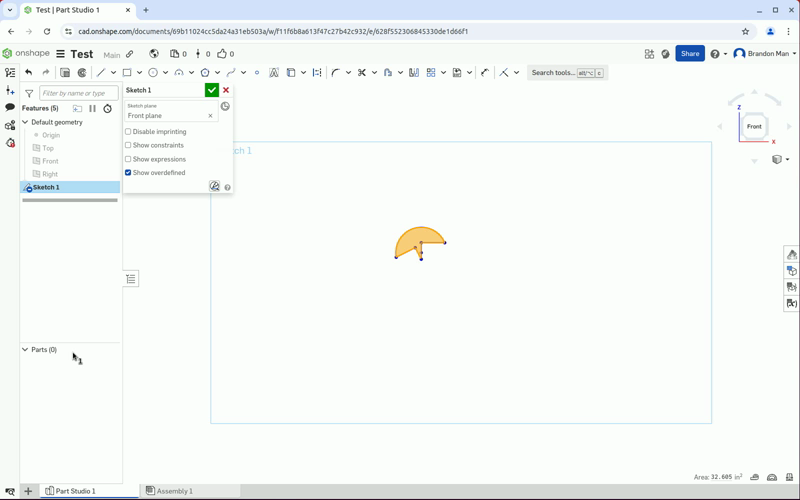
key(shift+y)
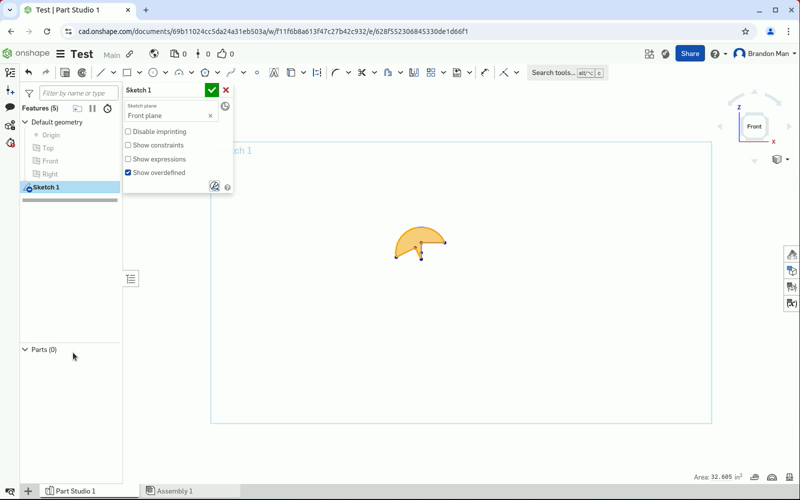
key(shift+e)
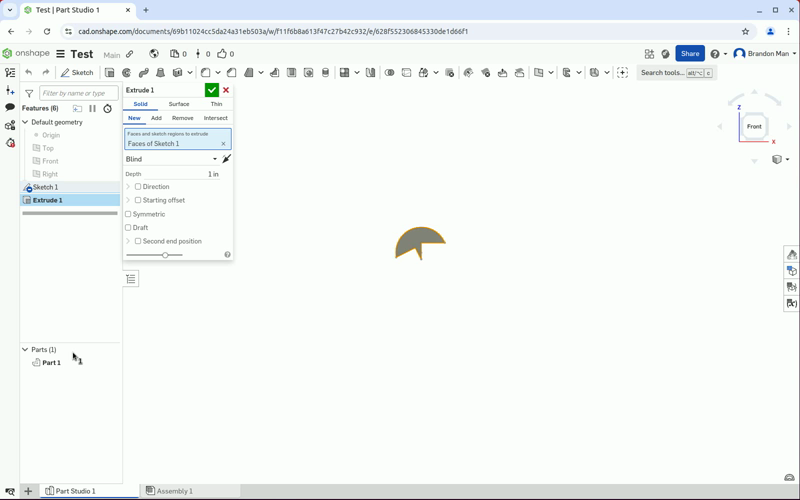
mouse_move(143, 106)
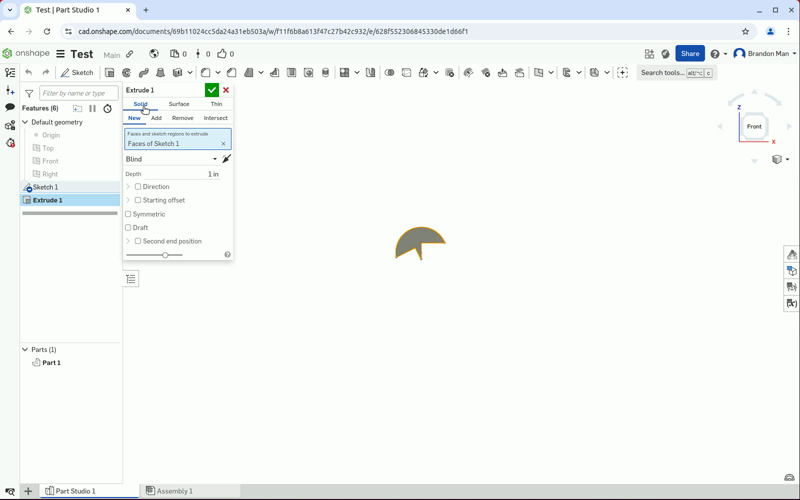
click(143, 106)
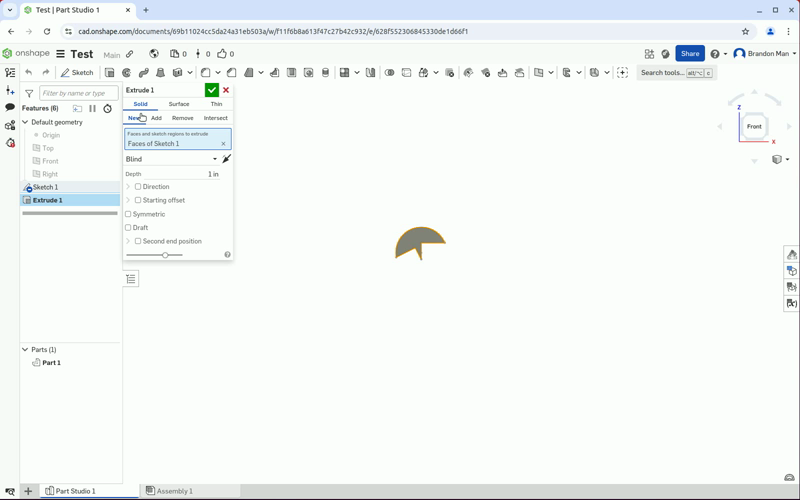
mouse_move(137, 120)
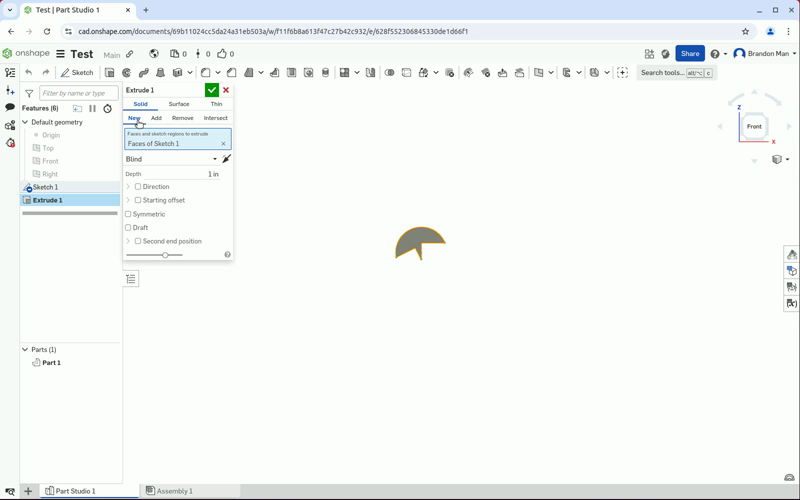
click(137, 120)
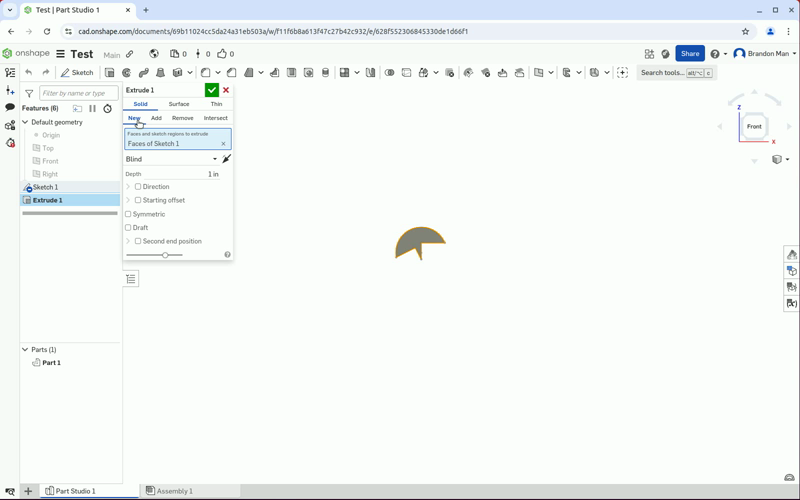
key(tab, 4)
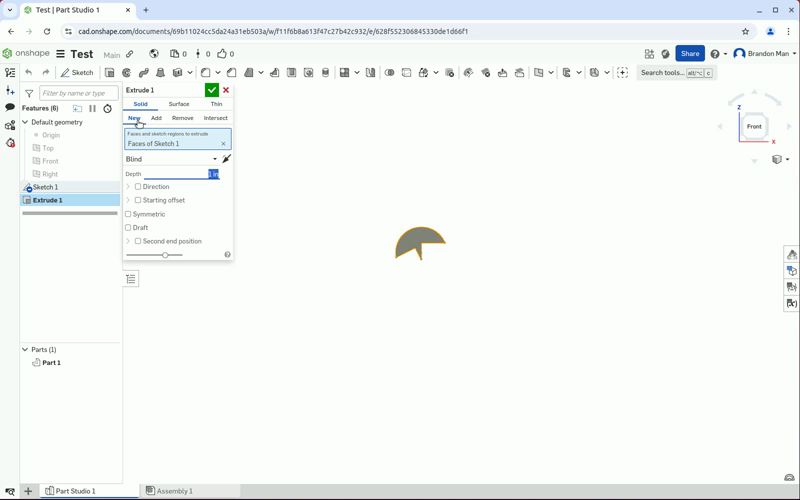
text(3.37)
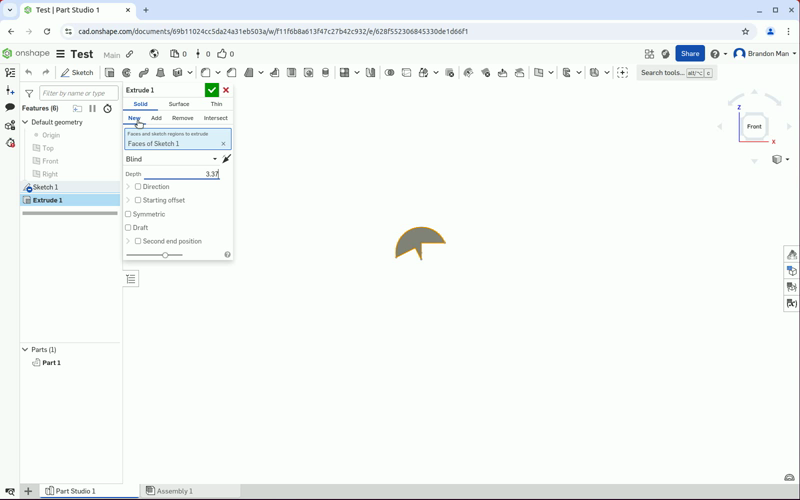
key(enter)
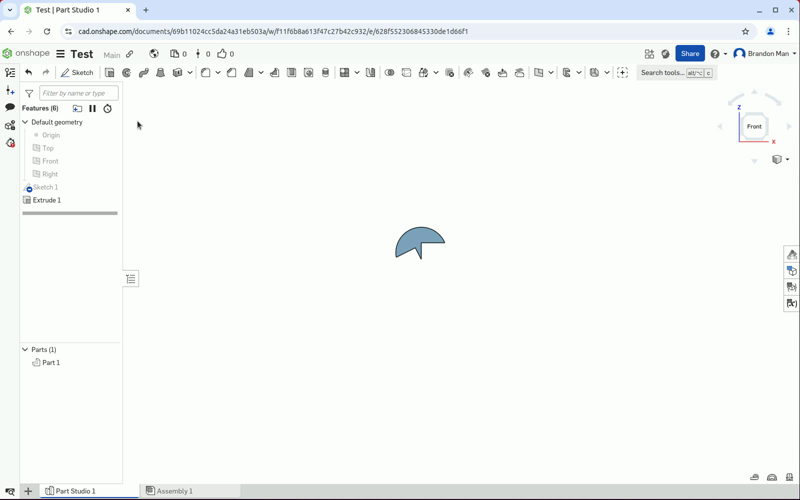
key(shift+h)
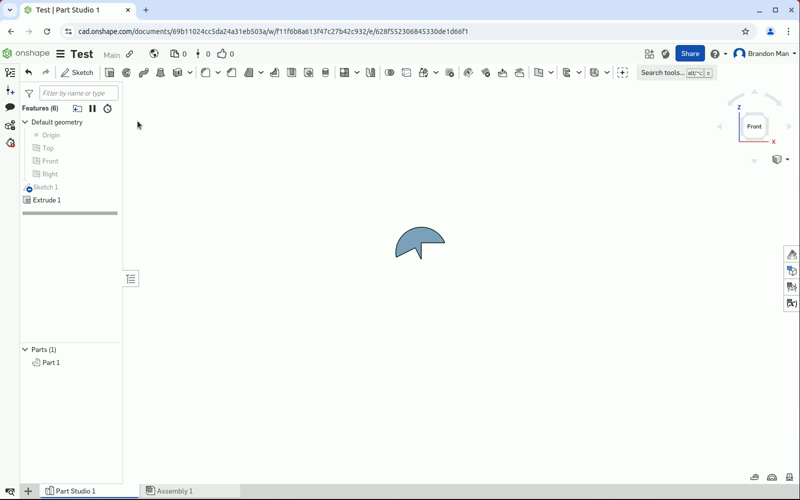
key(shift+h)
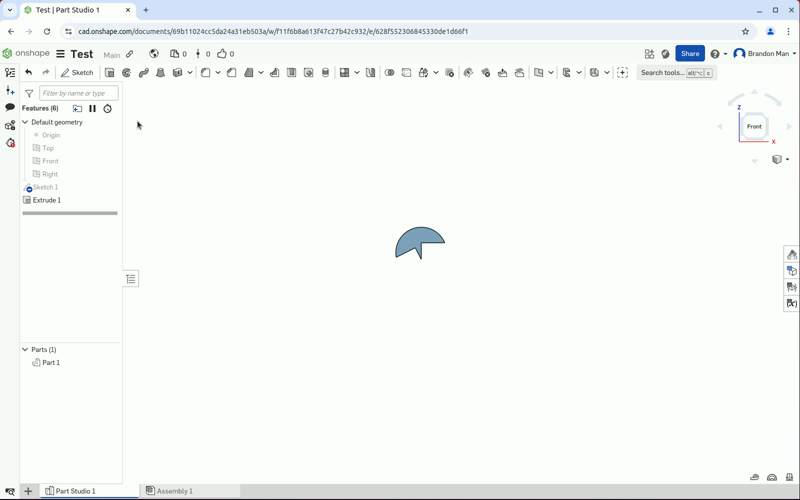
mouse_move(73, 189)
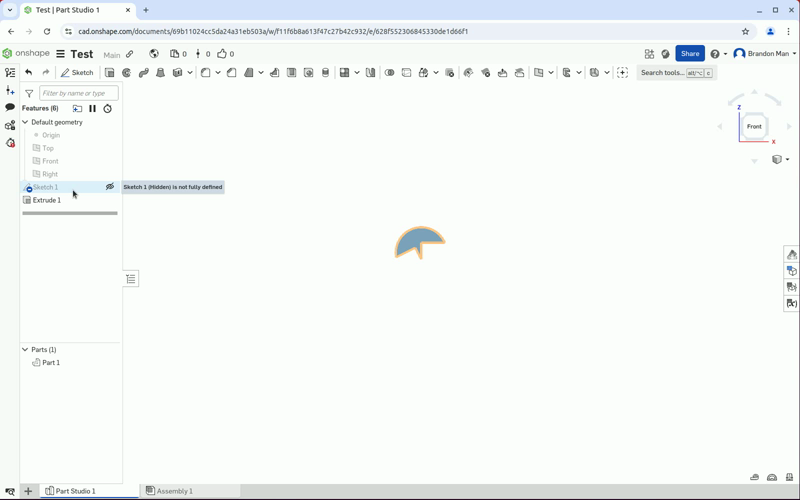
click(73, 189)
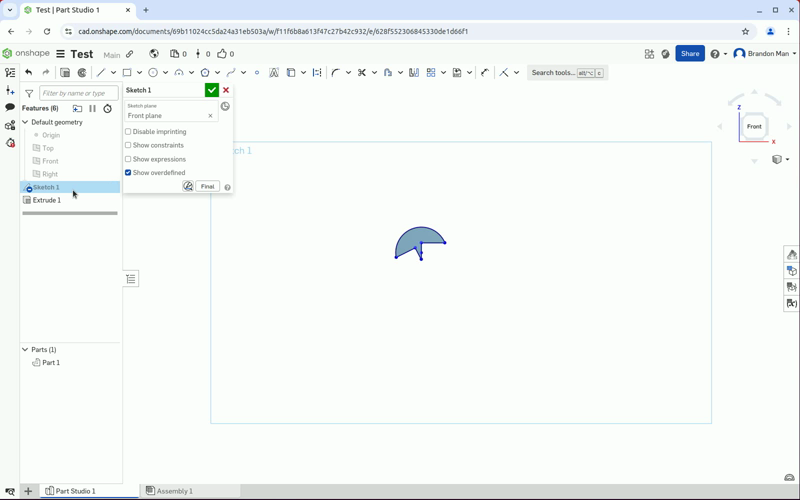
mouse_move(229, 92)
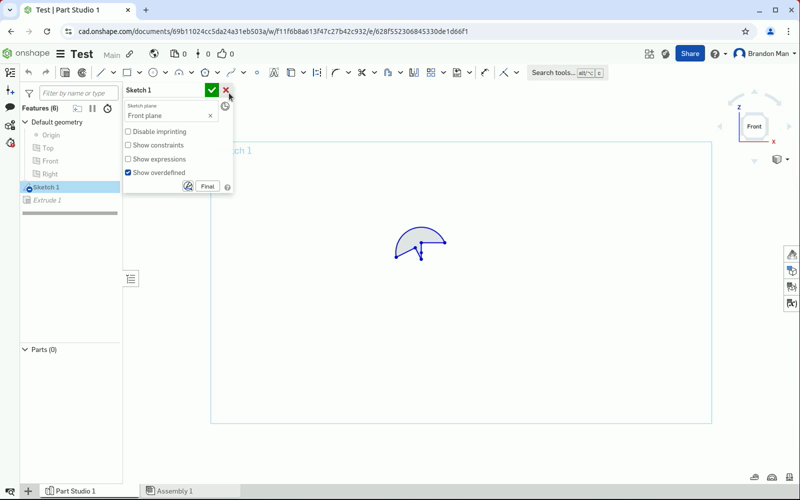
click(229, 92)
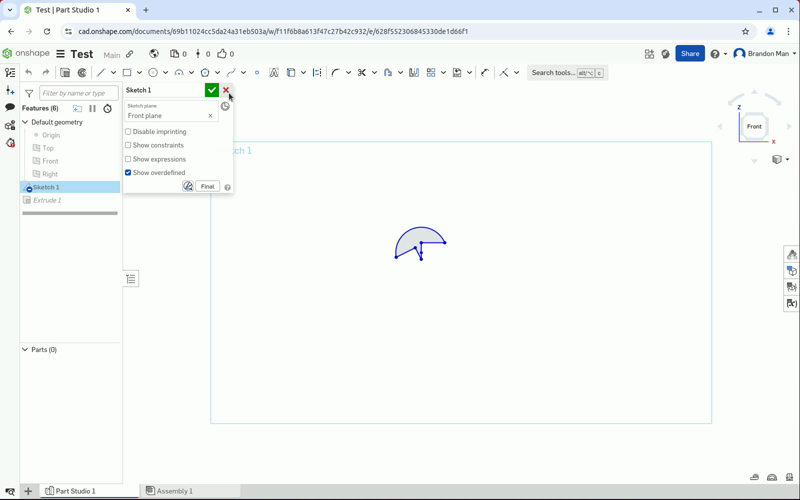
key(shift+s)
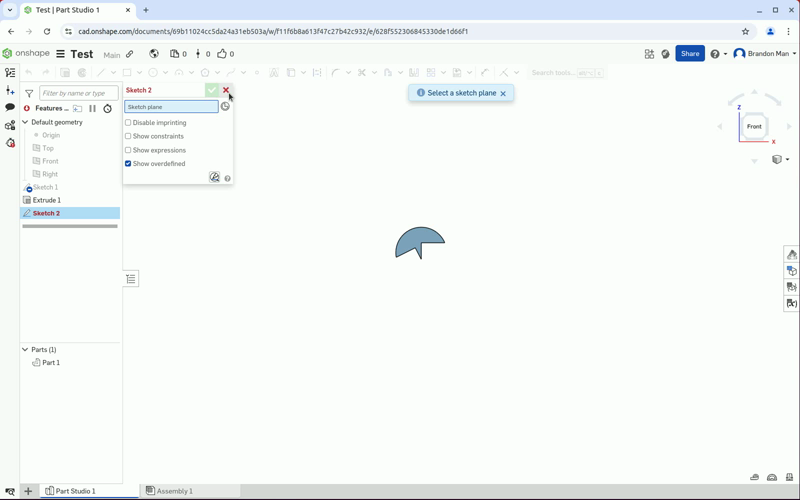
mouse_move(73, 163)
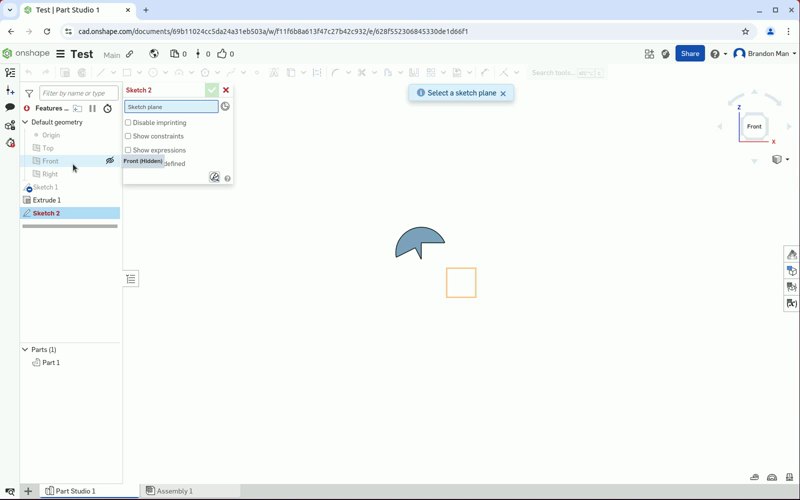
click(73, 163)
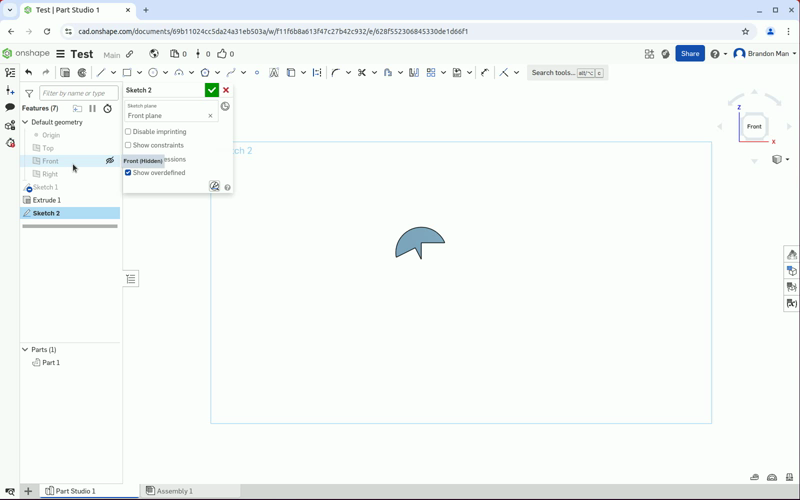
mouse_move(73, 352)
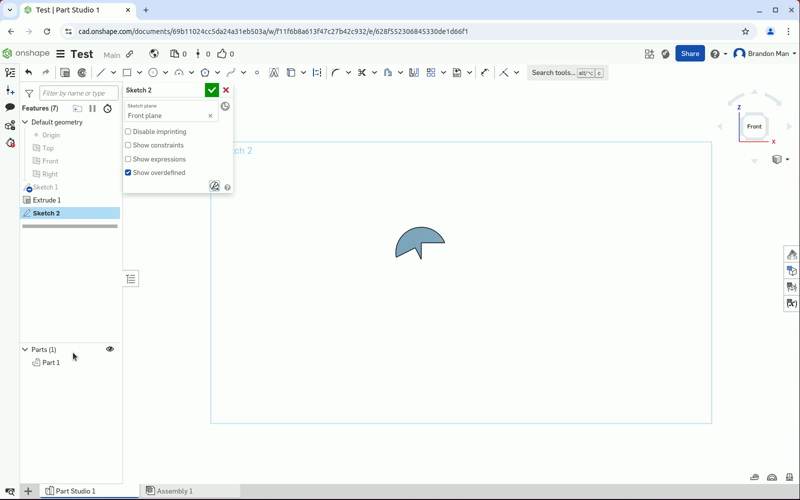
key(y)
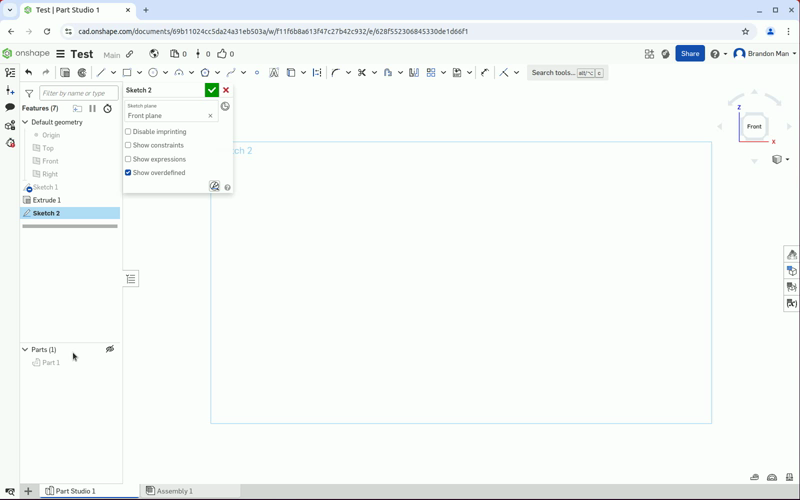
key(l)
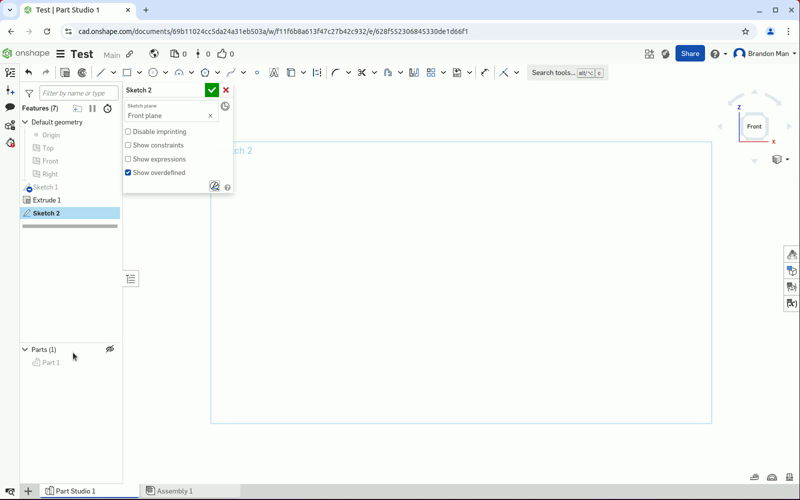
key_down(shift)
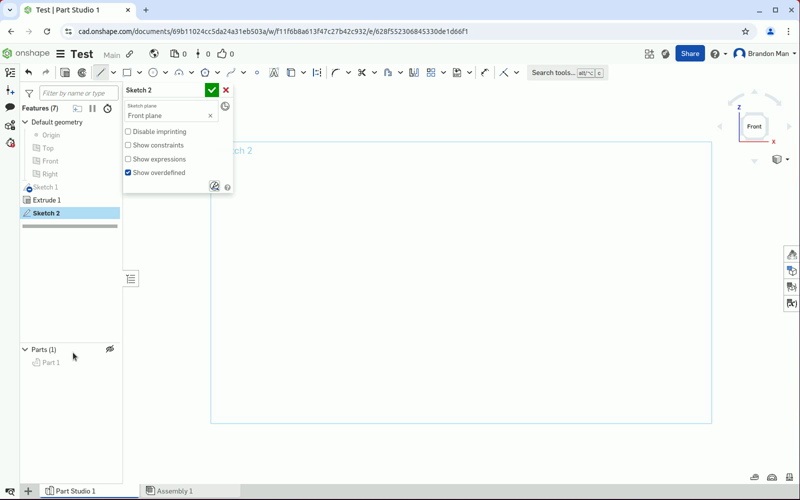
mouse_move(547, 264)
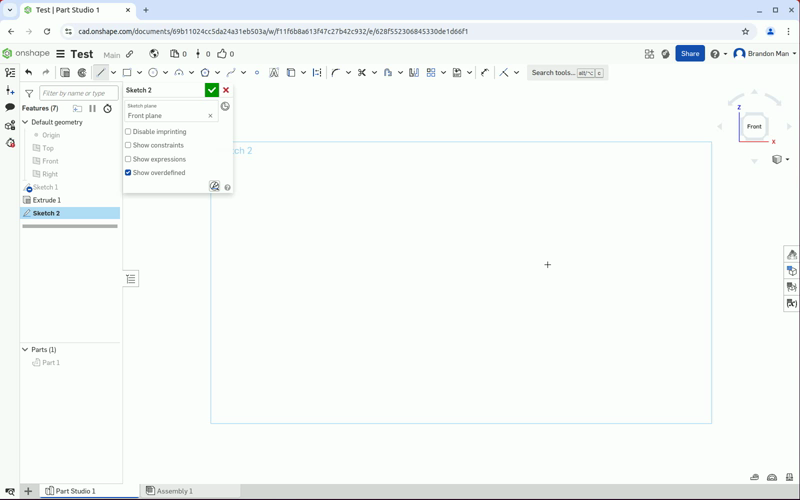
click(547, 264)
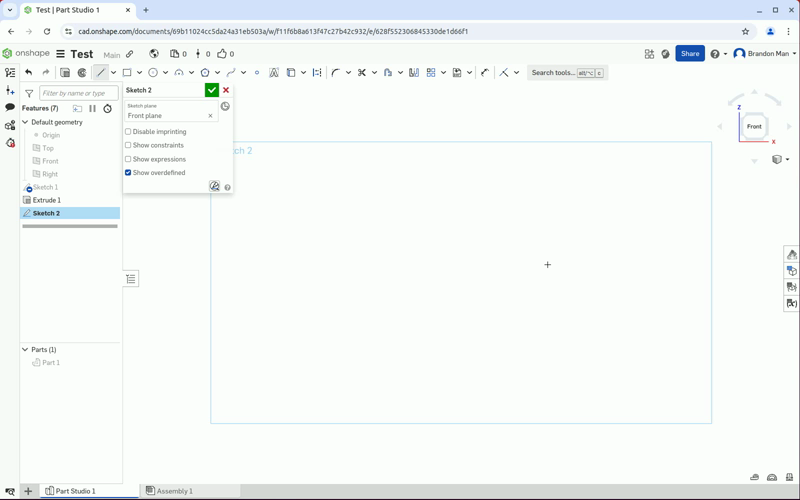
key_up(shift)
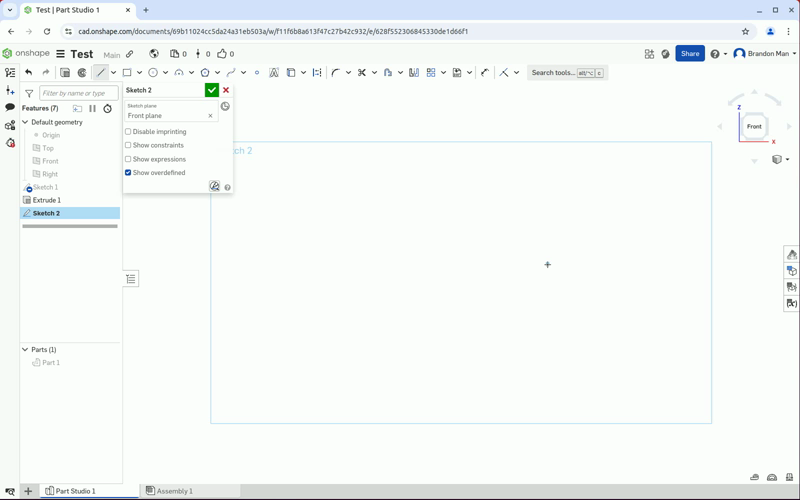
key_down(shift)
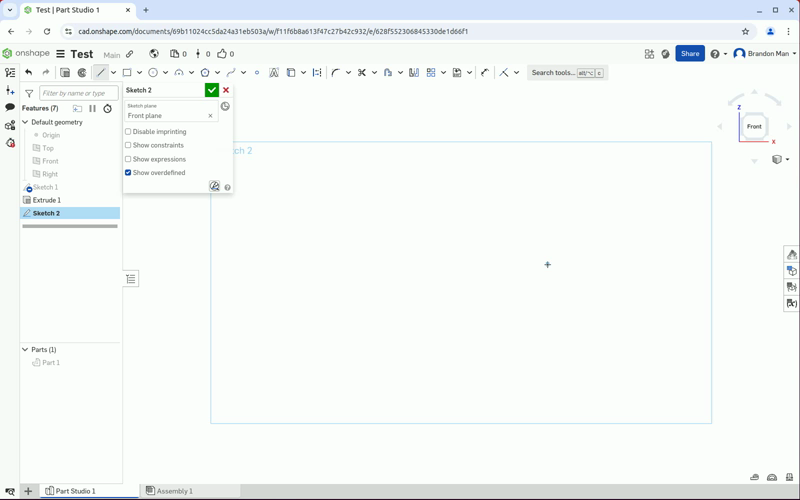
mouse_move(577, 264)
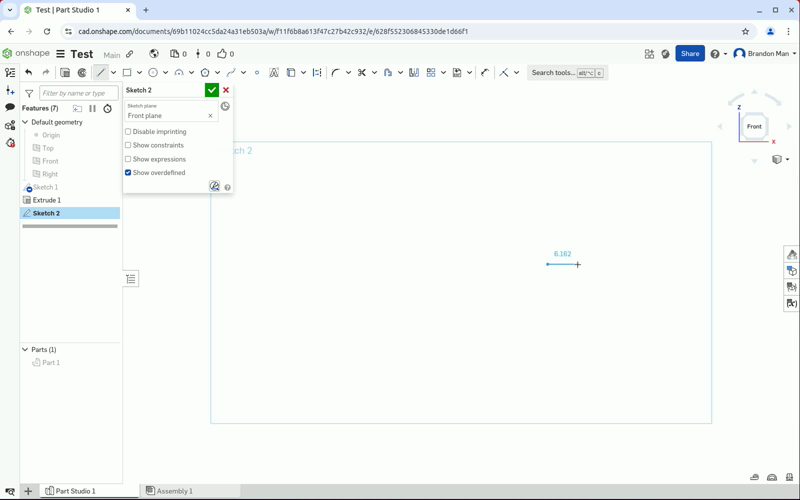
mouse_move(558, 264)
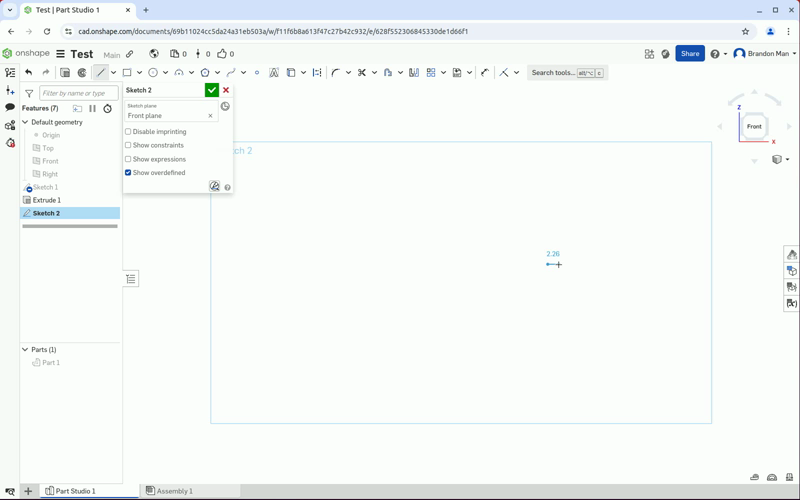
click(558, 264)
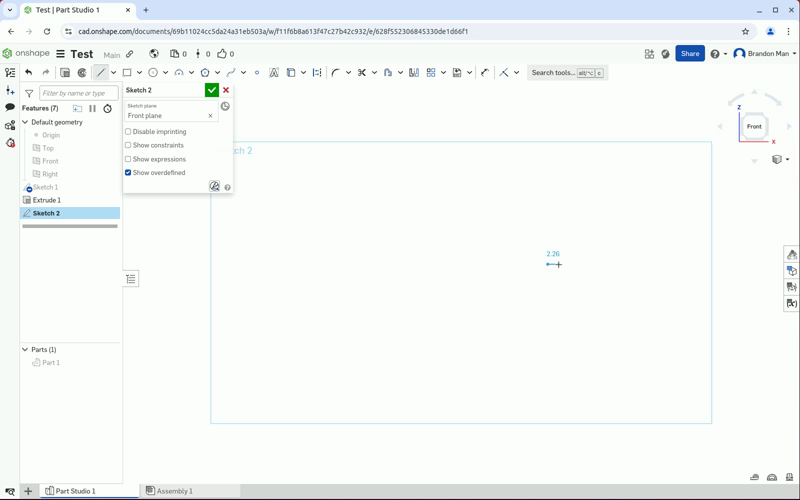
key_up(shift)
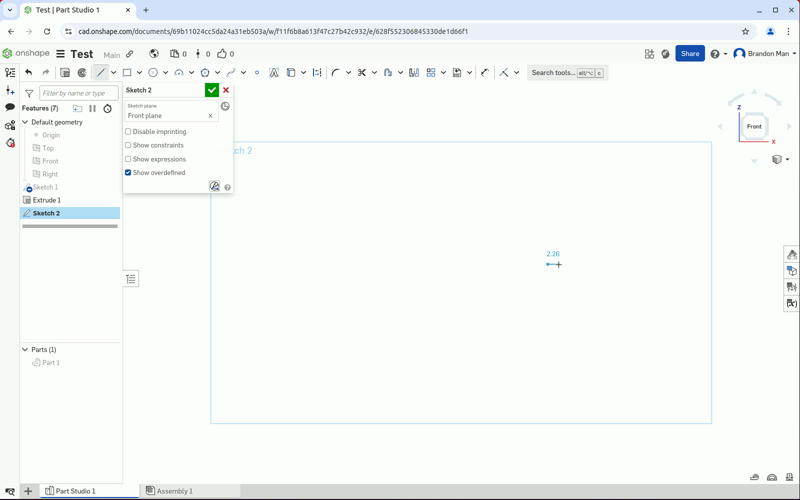
key_down(shift)
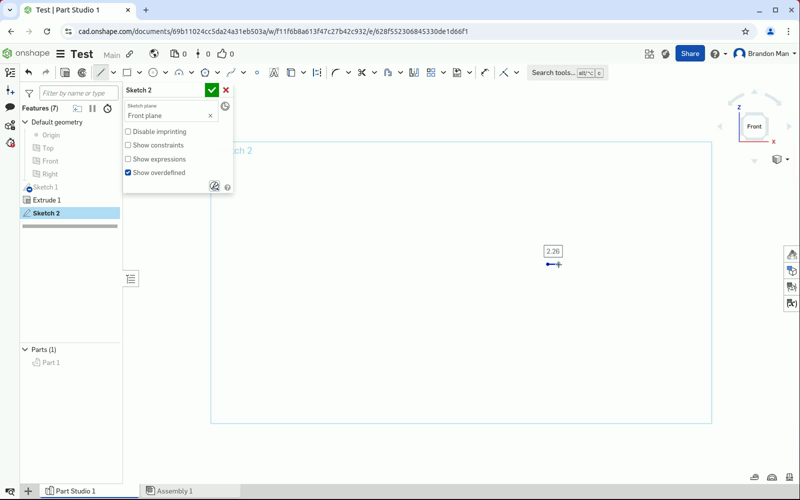
mouse_move(588, 264)
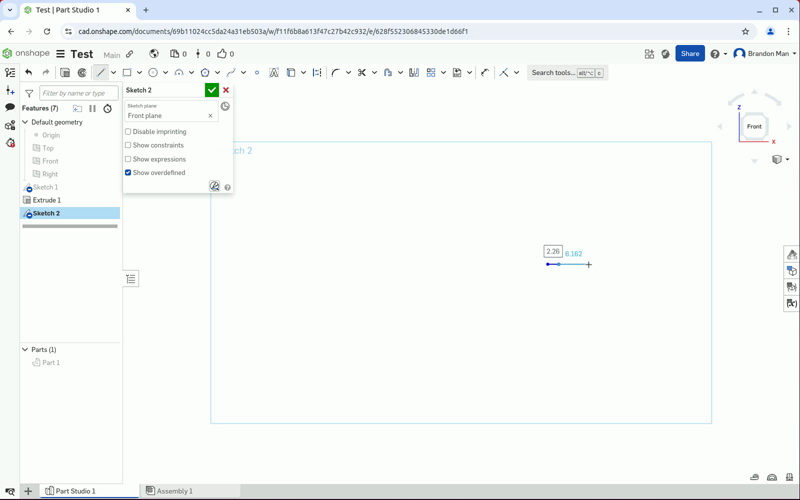
mouse_move(558, 243)
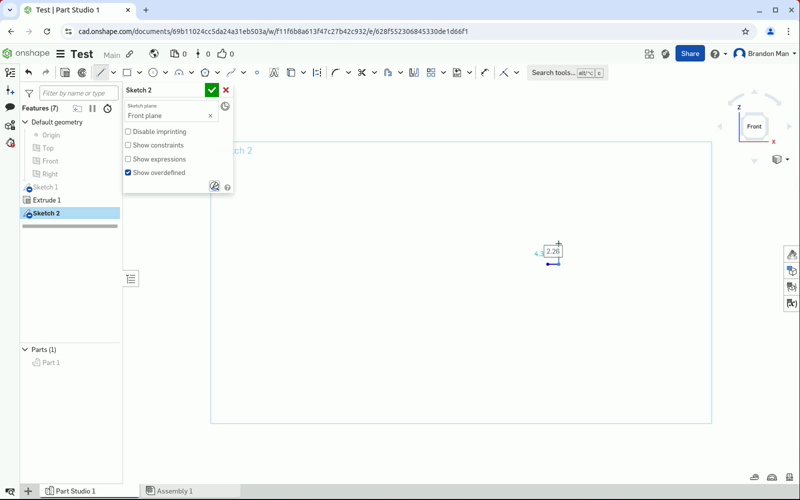
click(558, 243)
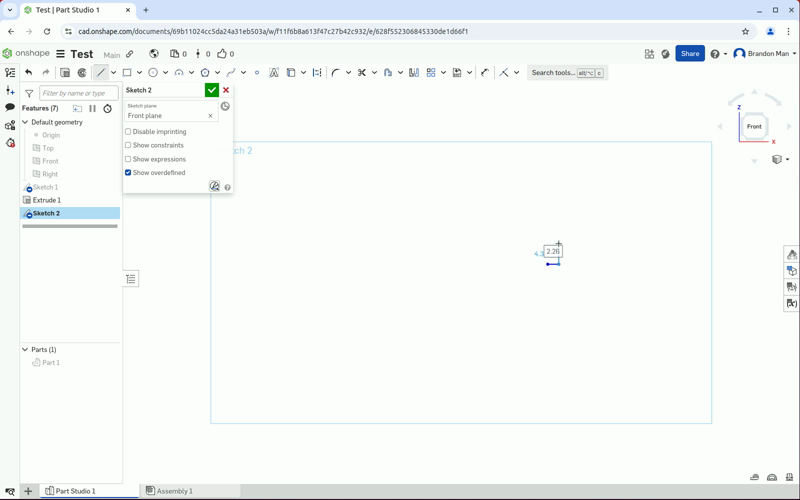
key_up(shift)
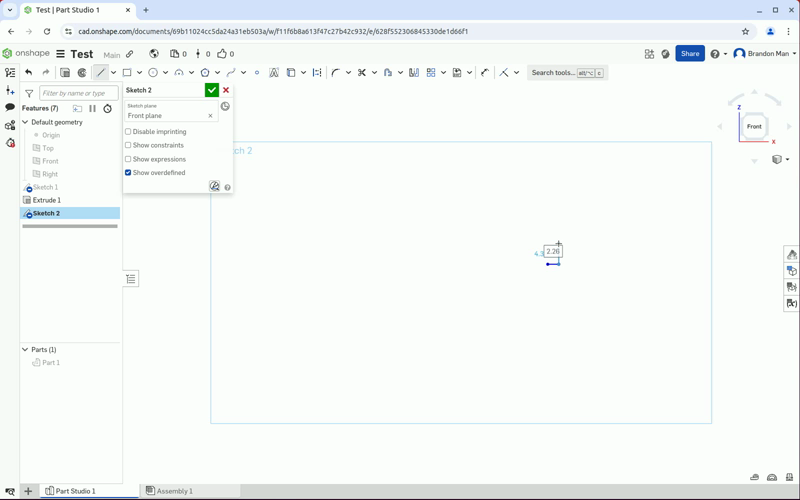
key_down(shift)
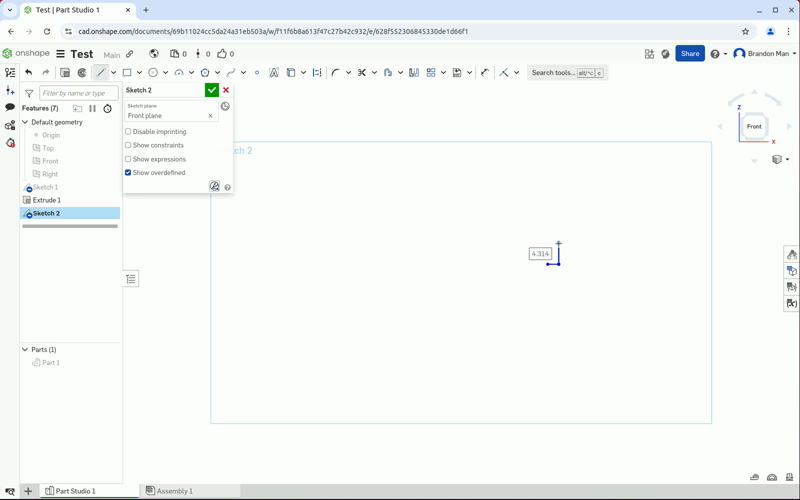
mouse_move(588, 243)
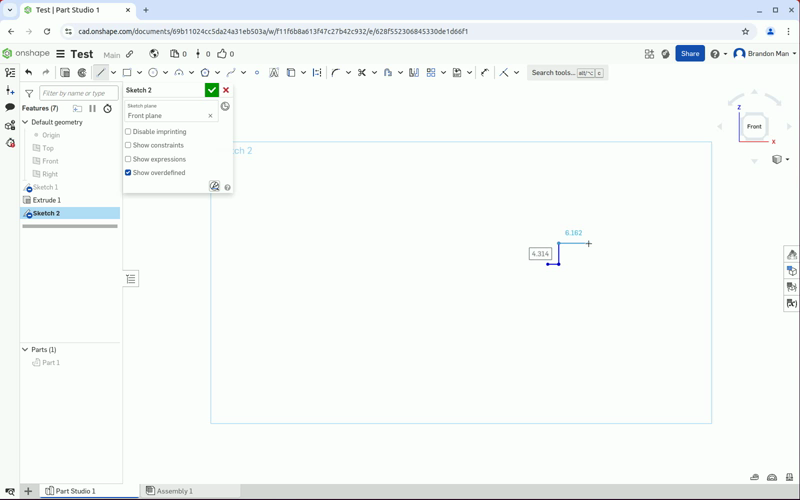
mouse_move(550, 243)
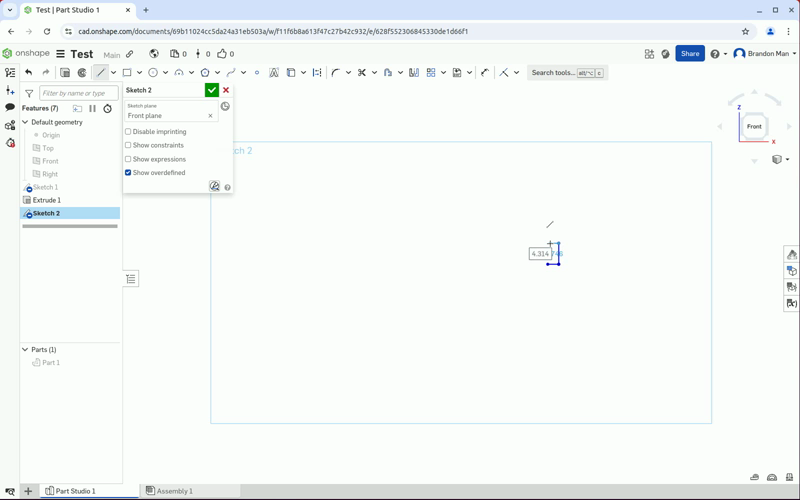
click(550, 243)
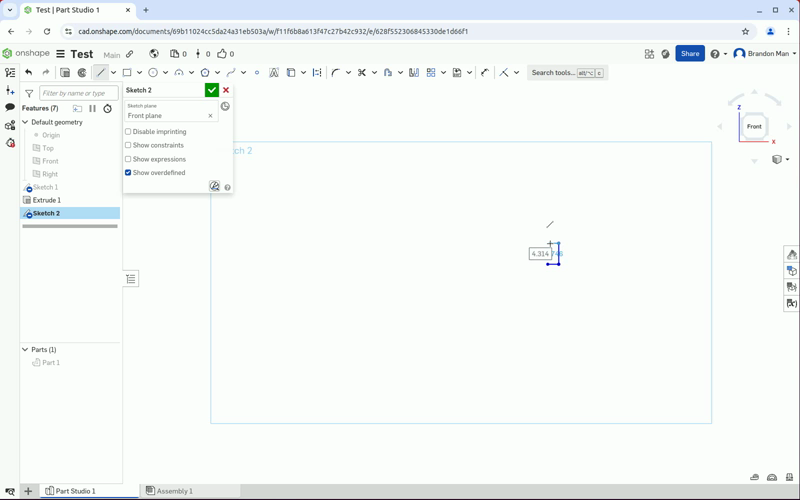
key_up(shift)
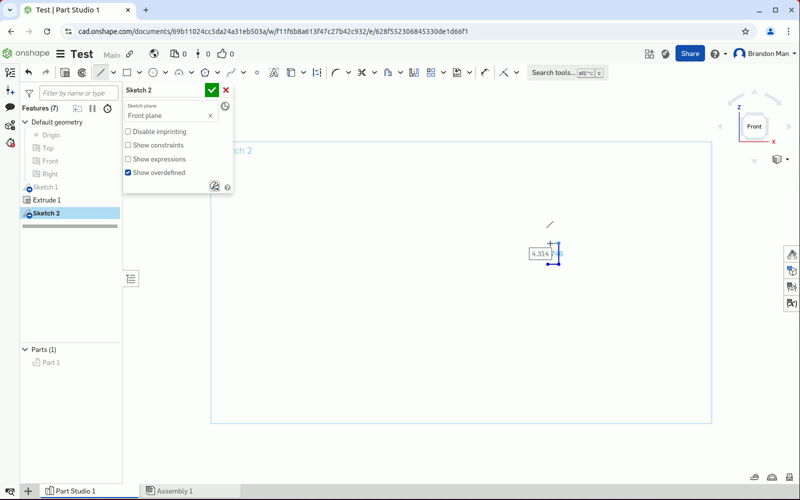
key_down(shift)
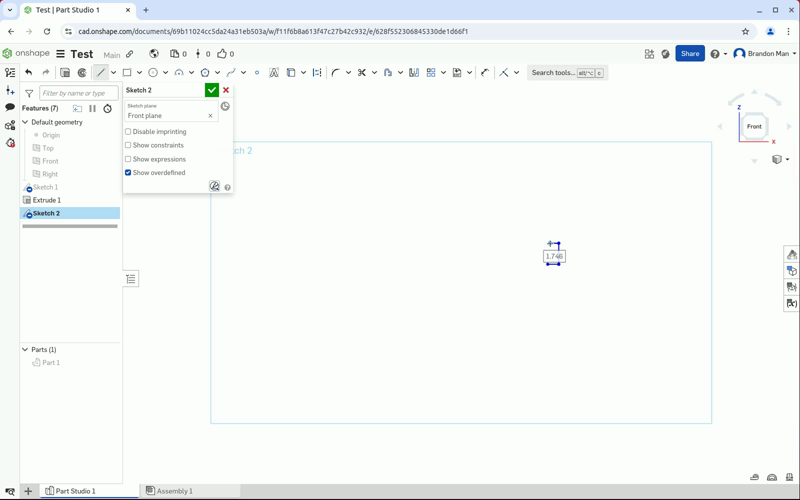
mouse_move(580, 243)
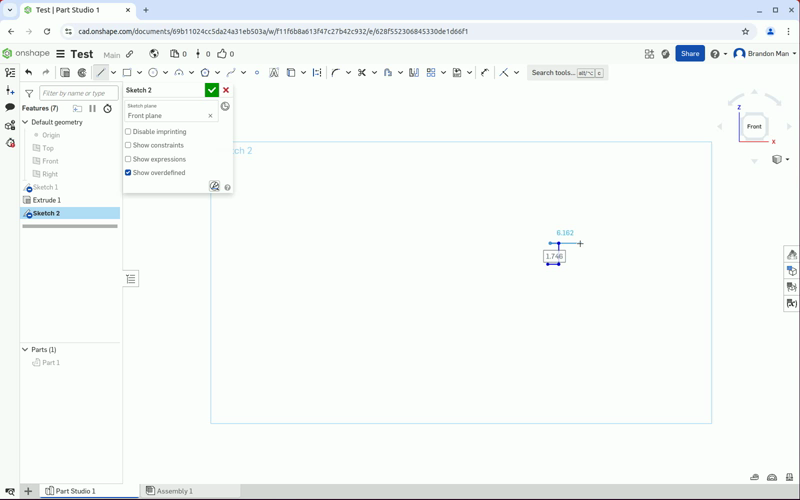
mouse_move(555, 238)
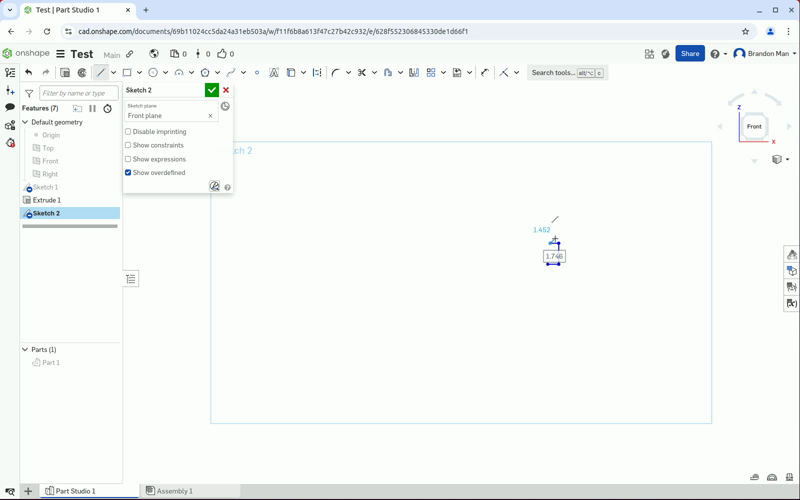
scroll(6)
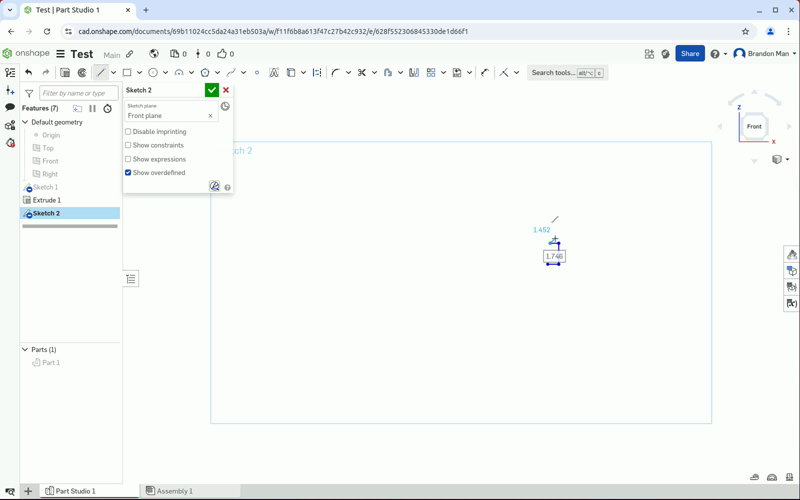
scroll(6)
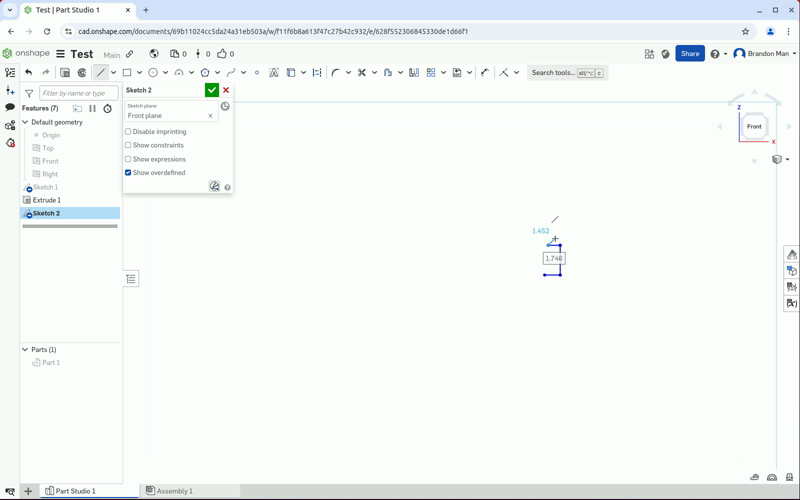
scroll(6)
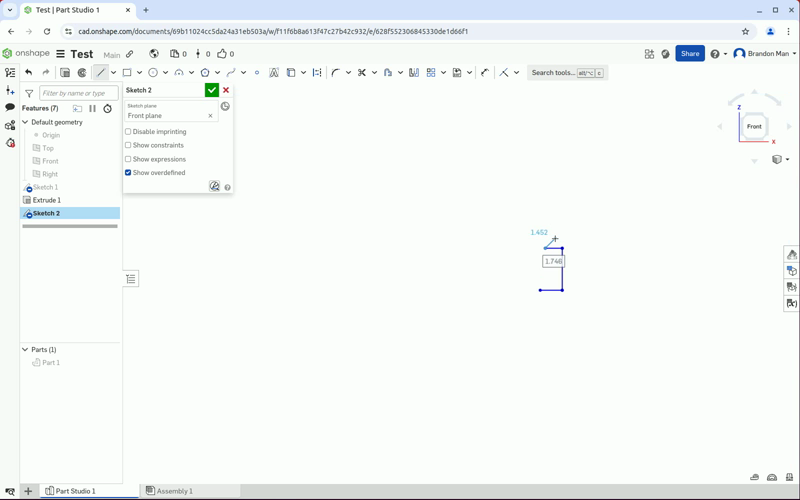
scroll(6)
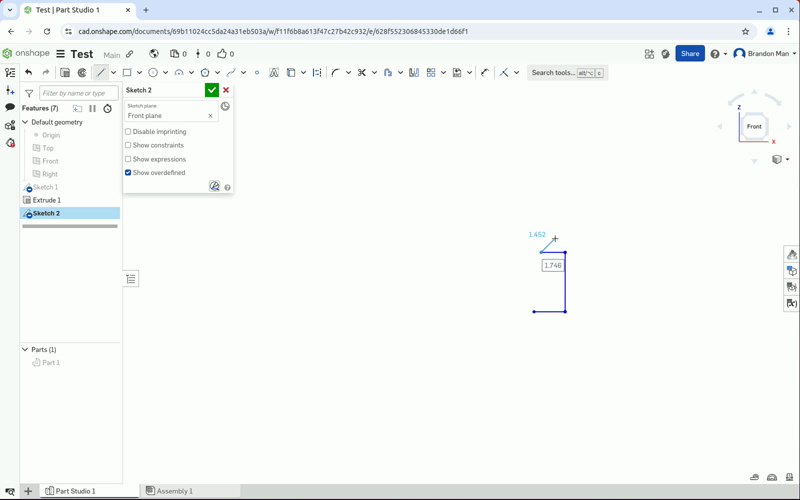
scroll(6)
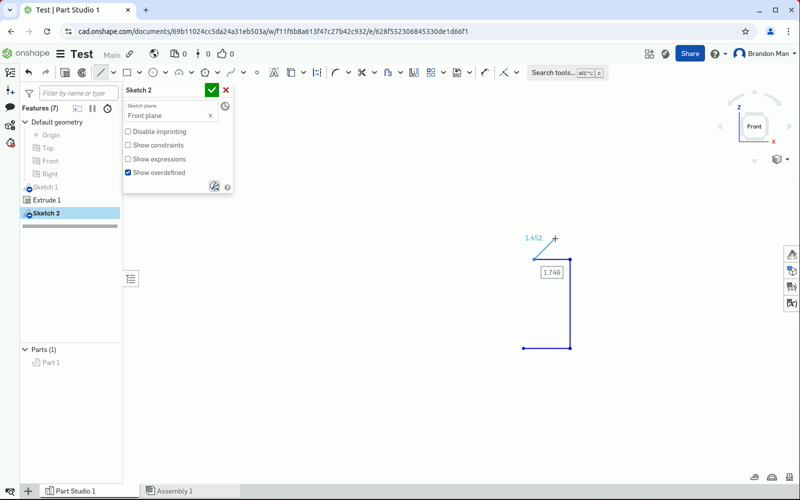
scroll(6)
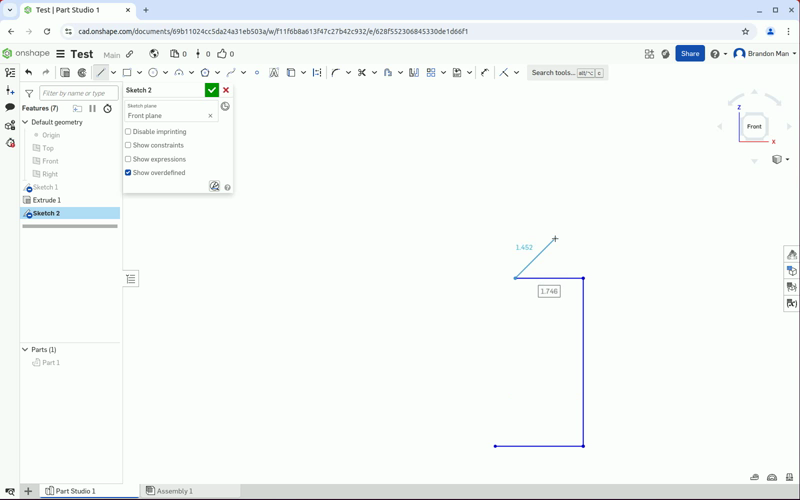
scroll(6)
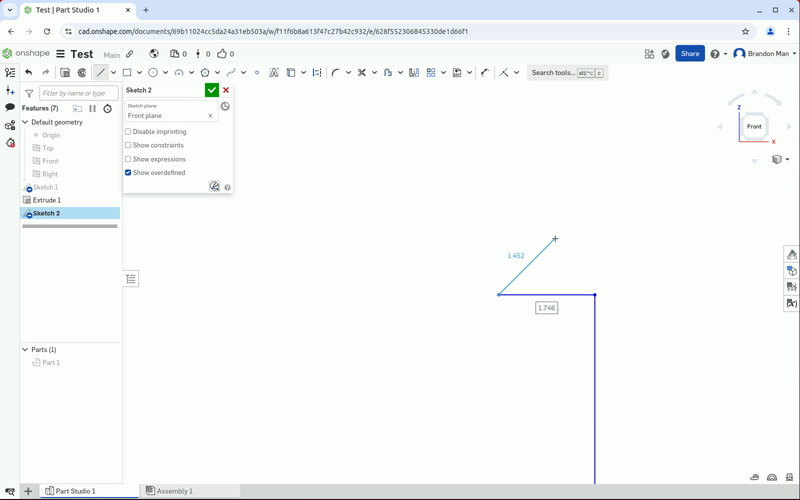
click(555, 238)
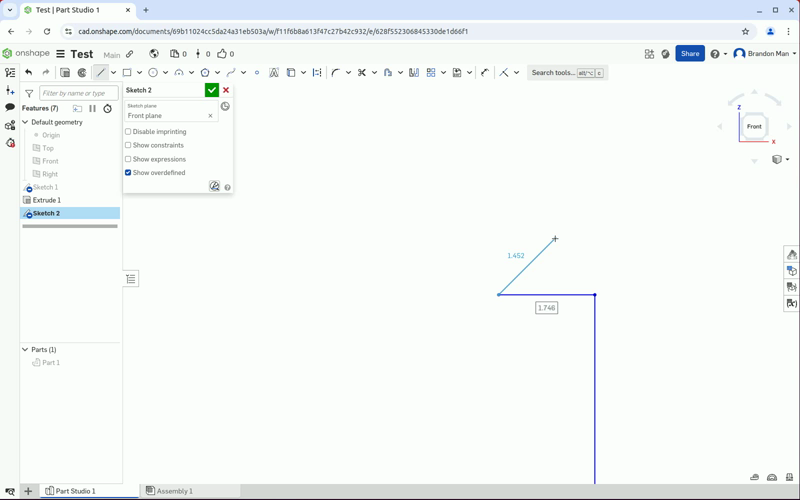
scroll(-6)
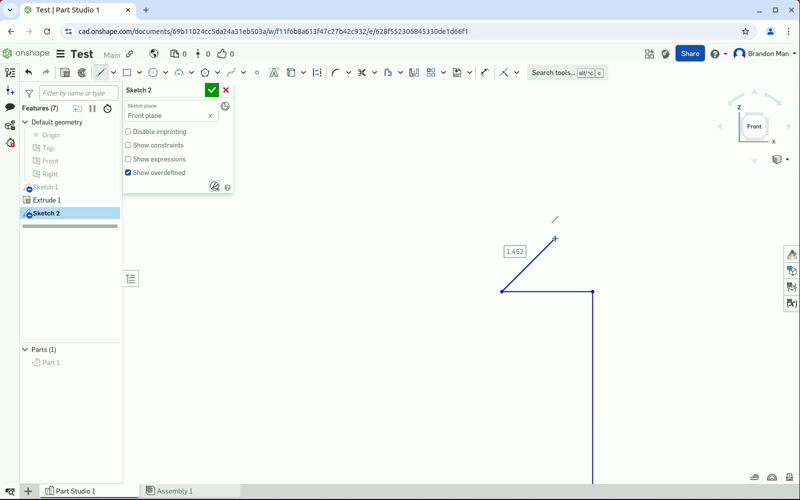
scroll(-6)
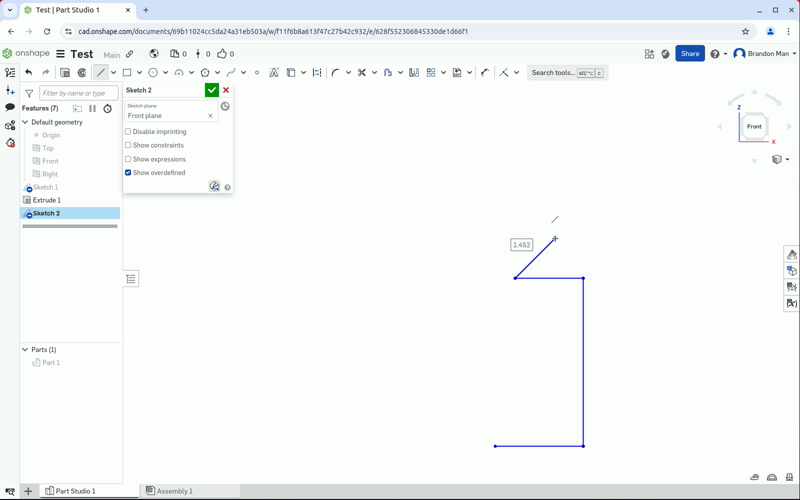
scroll(-6)
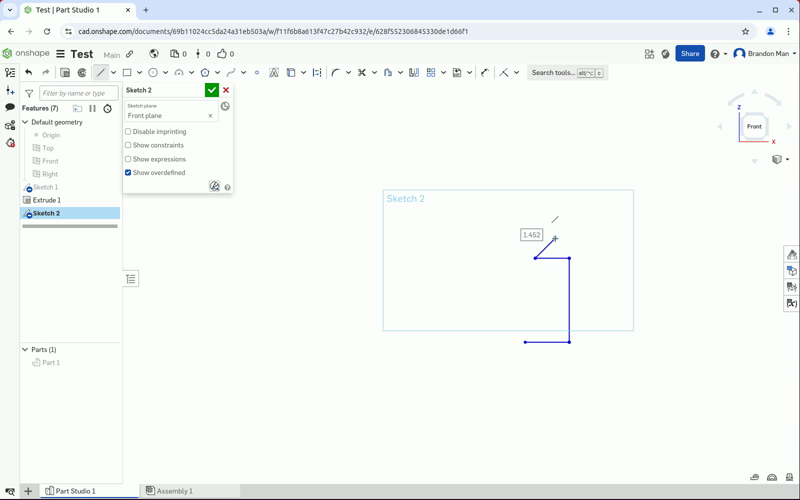
scroll(-6)
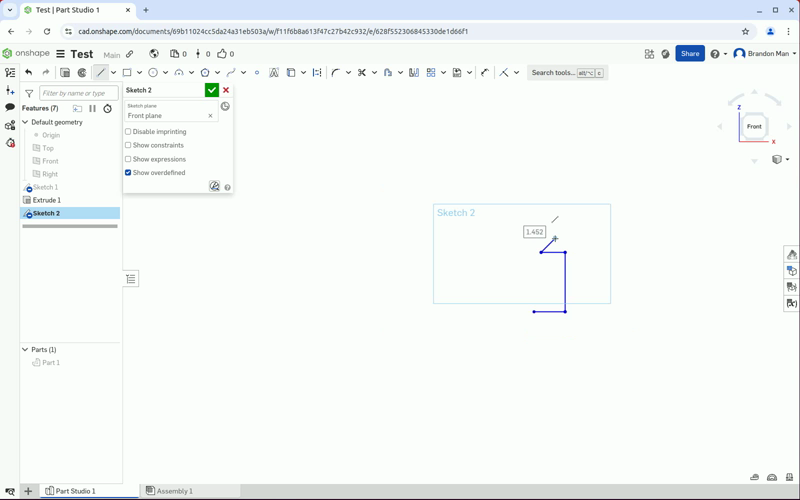
scroll(-6)
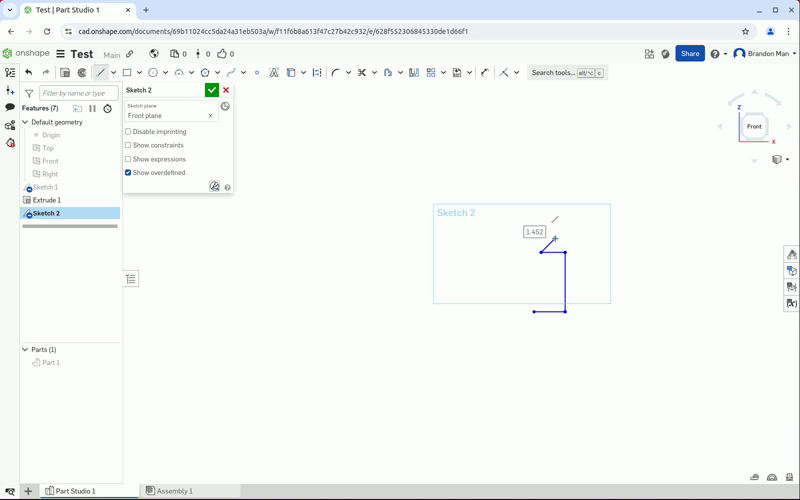
scroll(-6)
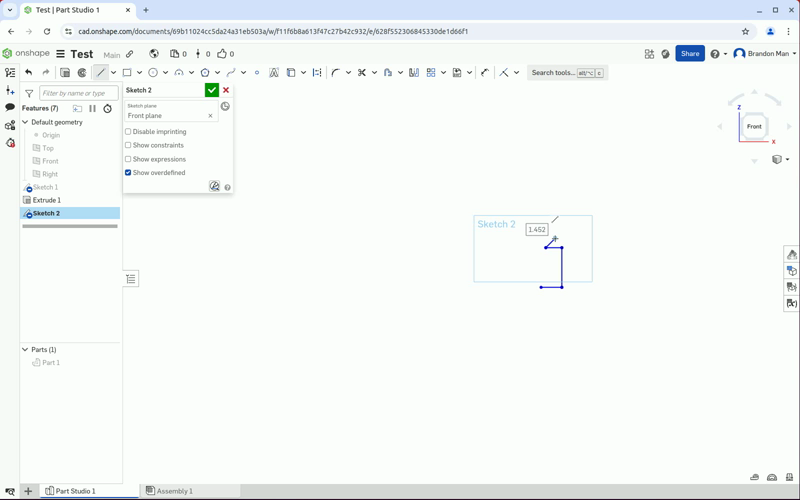
scroll(-6)
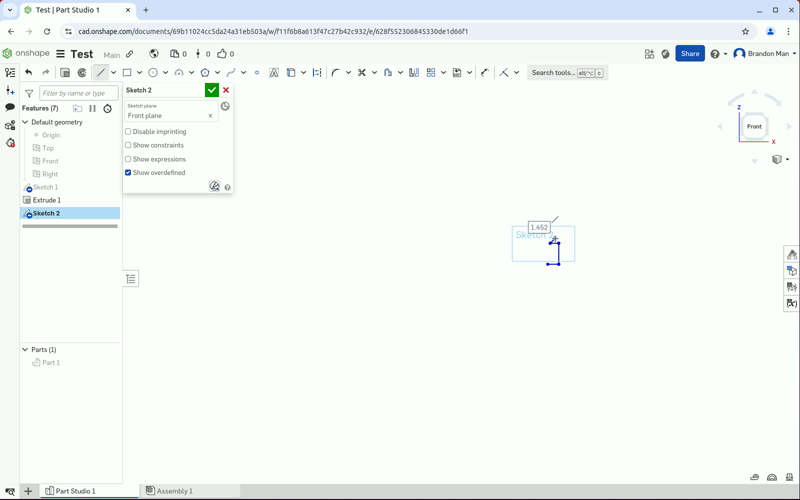
key_up(shift)
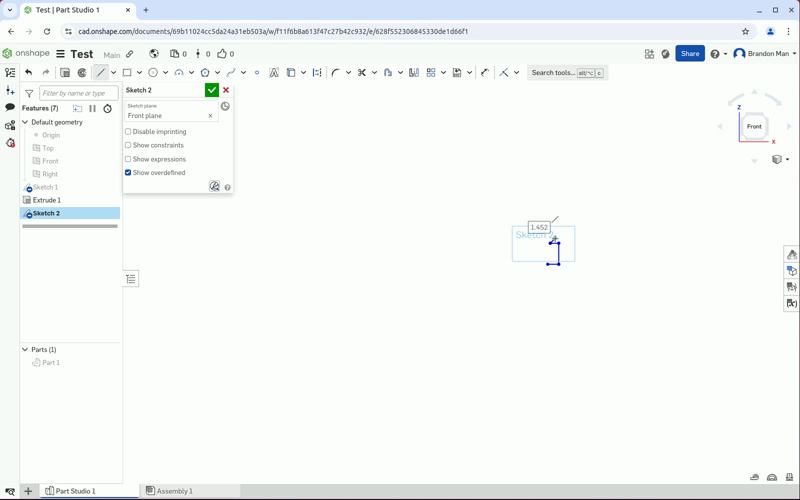
key_down(shift)
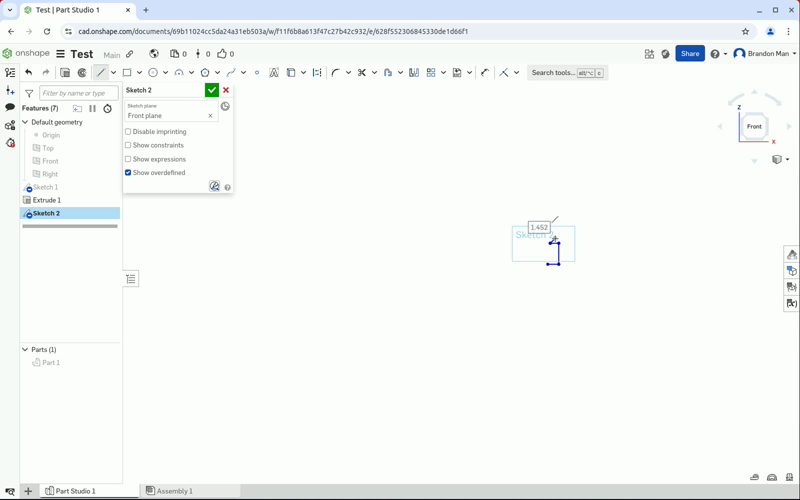
mouse_move(585, 238)
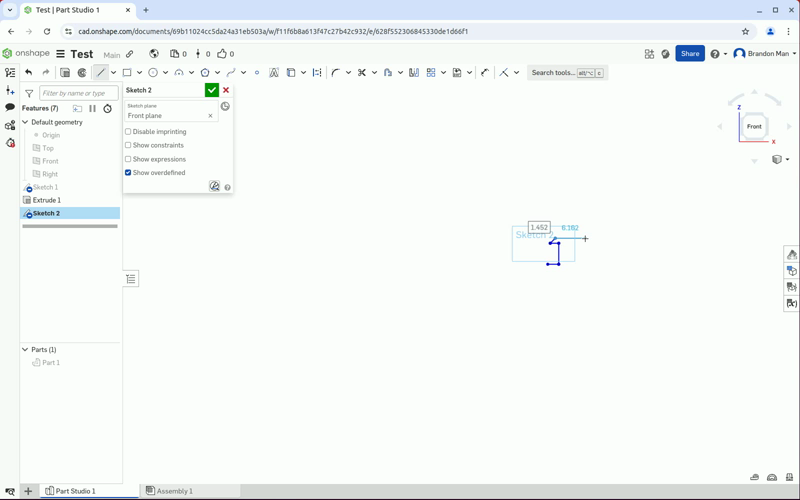
mouse_move(570, 242)
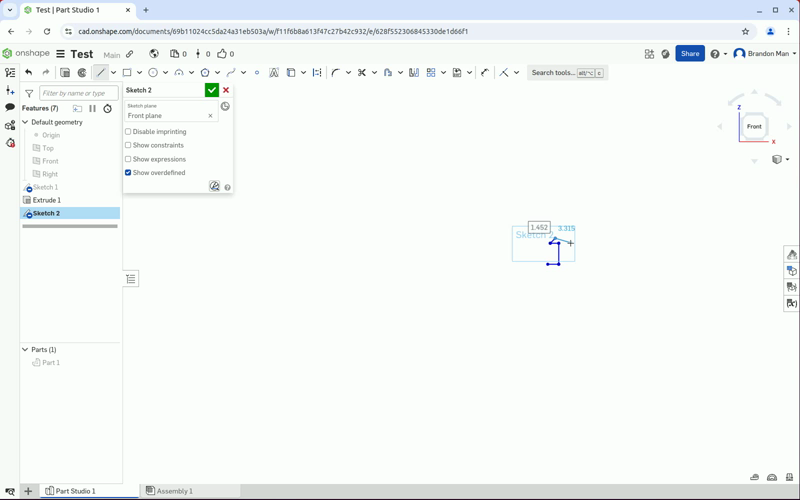
click(570, 242)
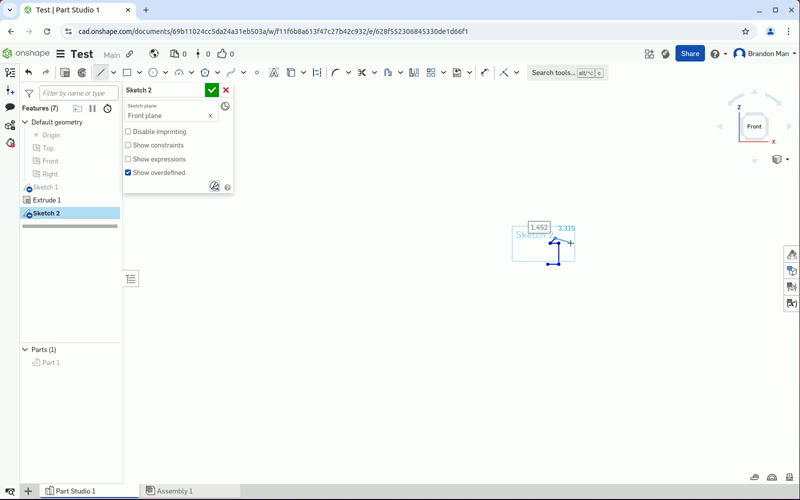
key_up(shift)
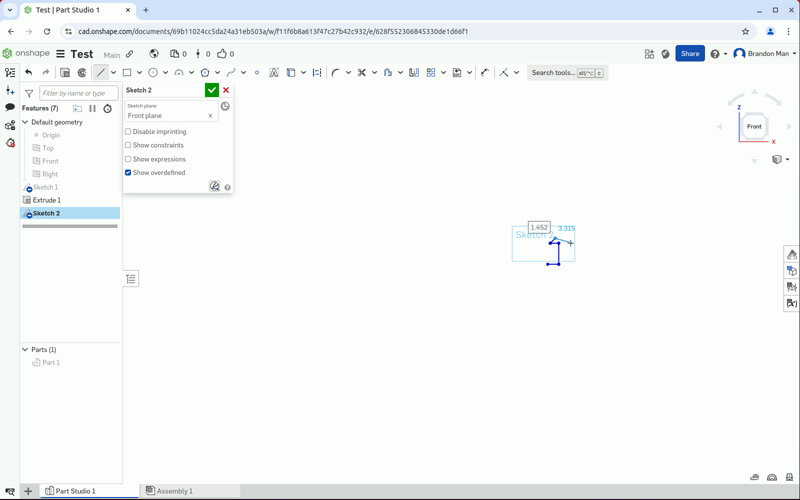
key_down(shift)
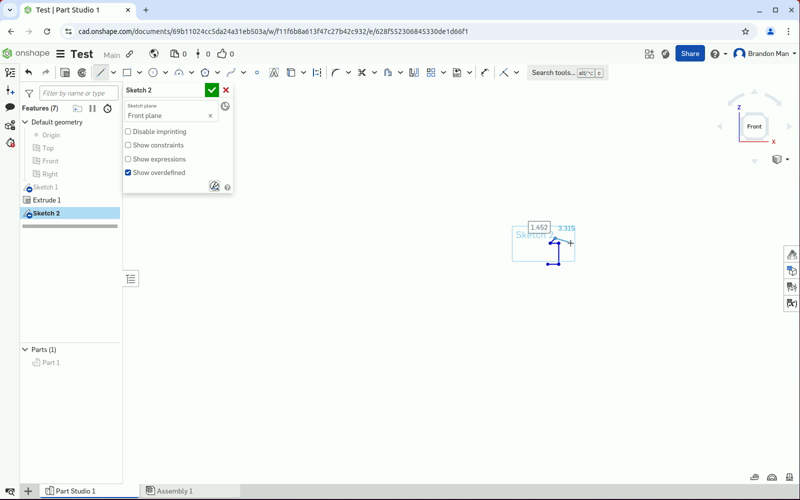
mouse_move(589, 242)
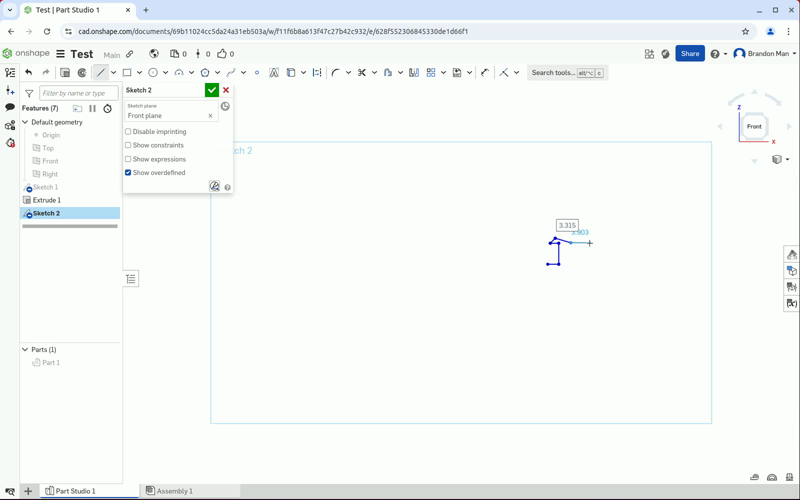
mouse_move(574, 258)
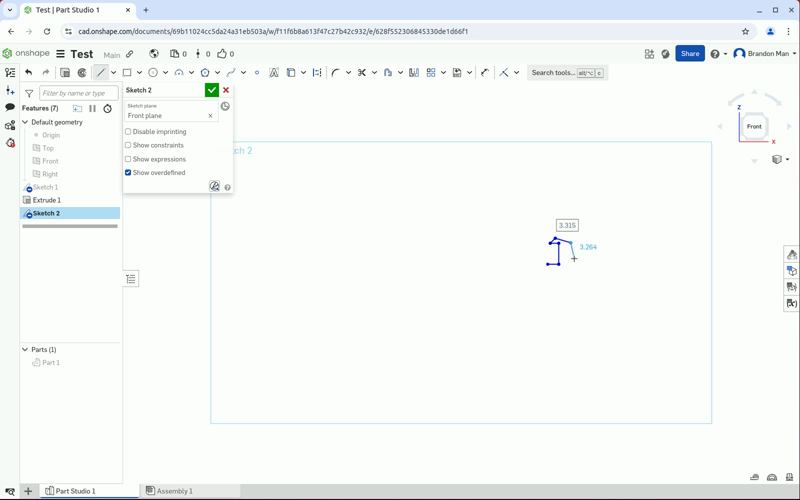
click(574, 258)
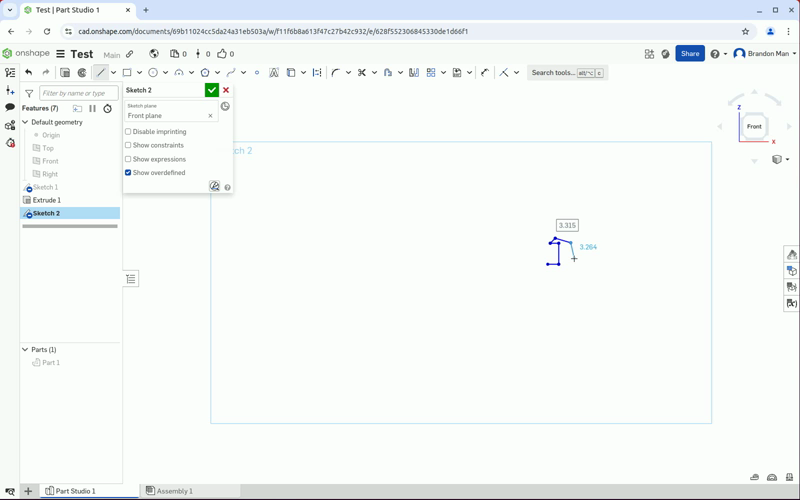
key_up(shift)
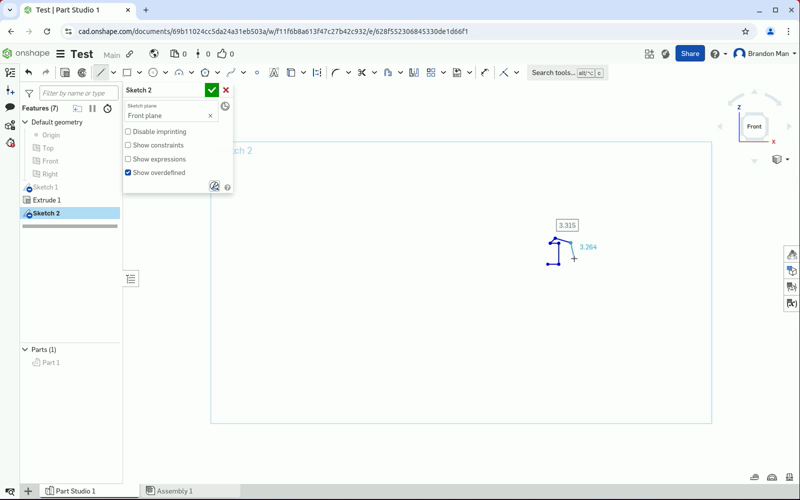
key_down(shift)
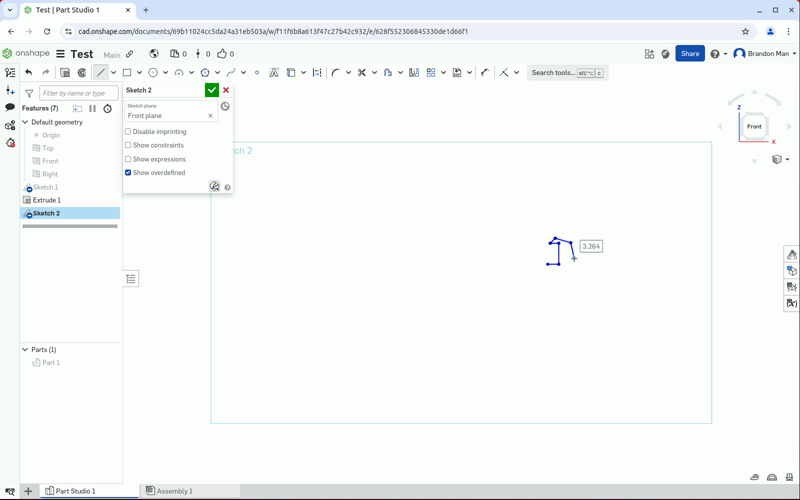
mouse_move(589, 258)
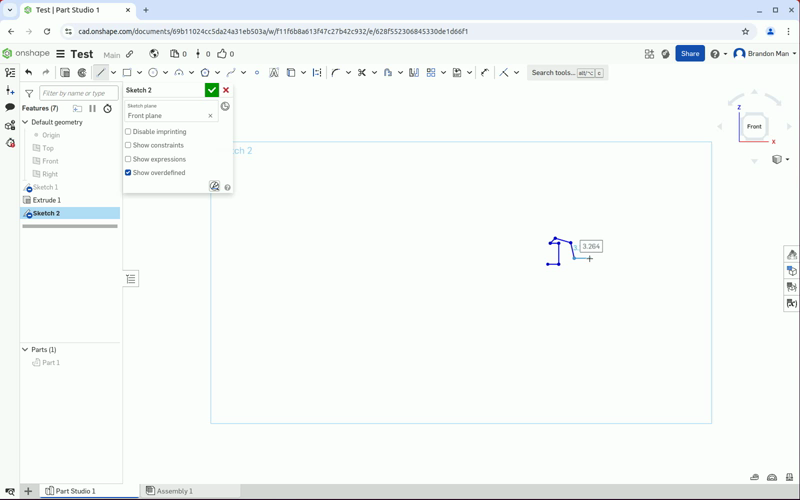
mouse_move(562, 268)
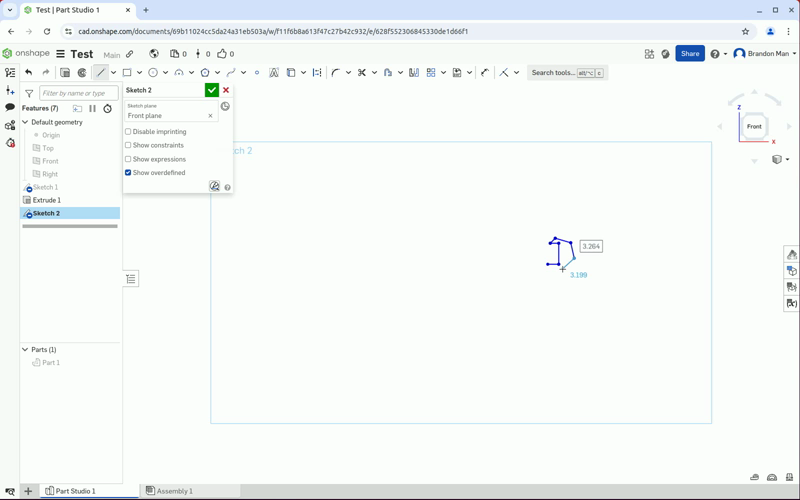
click(562, 268)
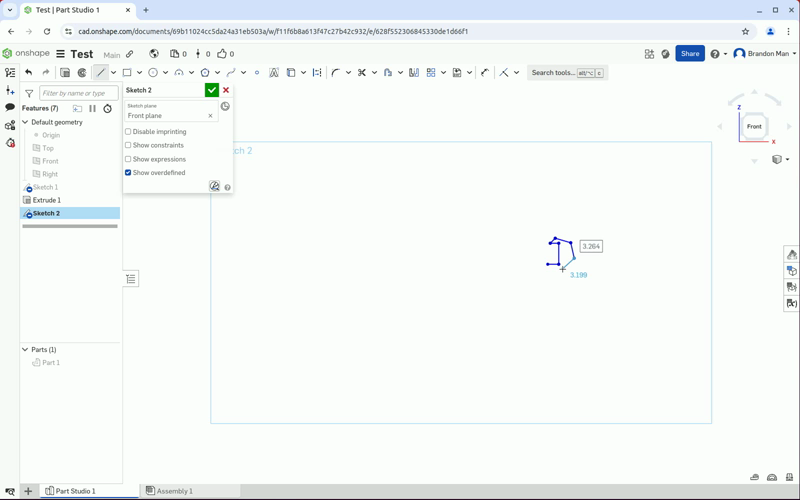
key_up(shift)
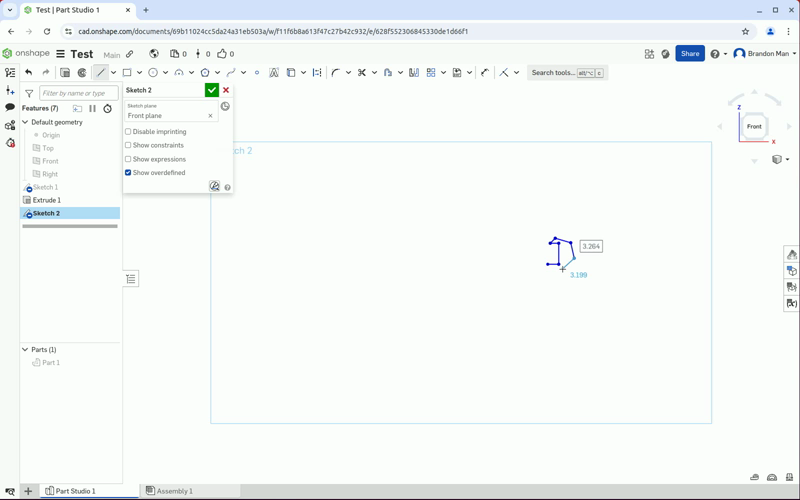
key_down(shift)
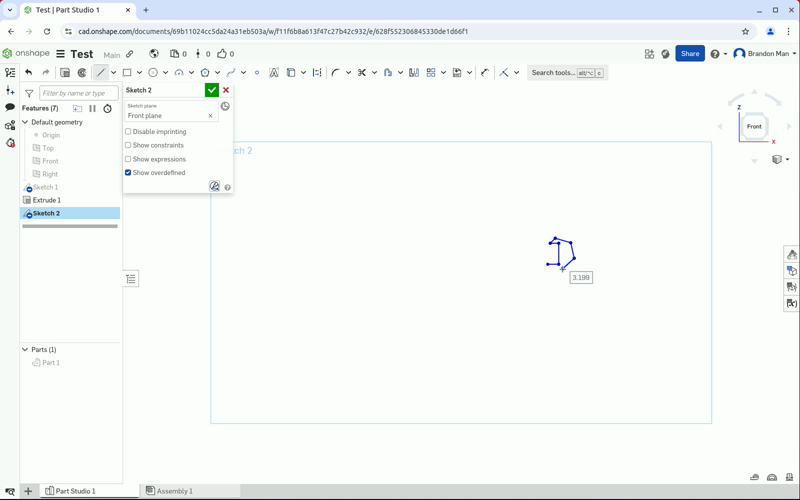
mouse_move(589, 268)
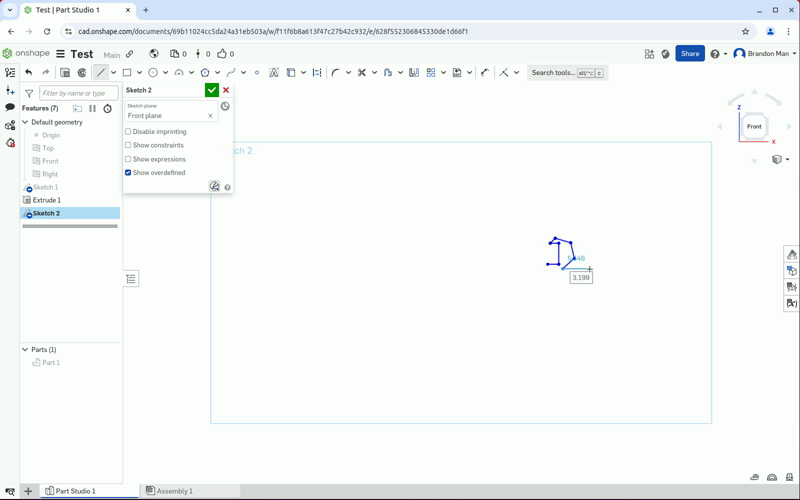
mouse_move(547, 264)
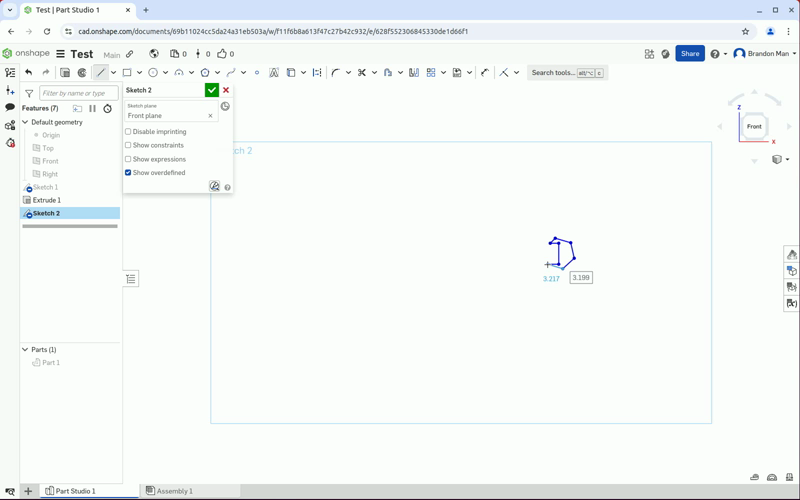
click(547, 264)
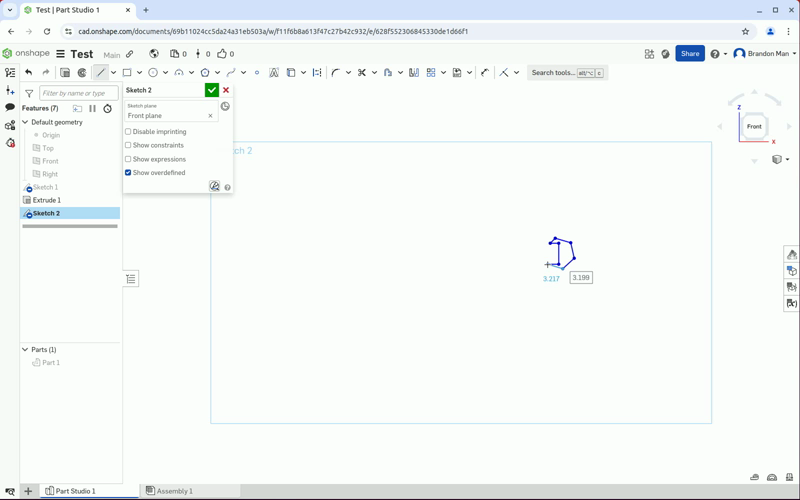
key_up(shift)
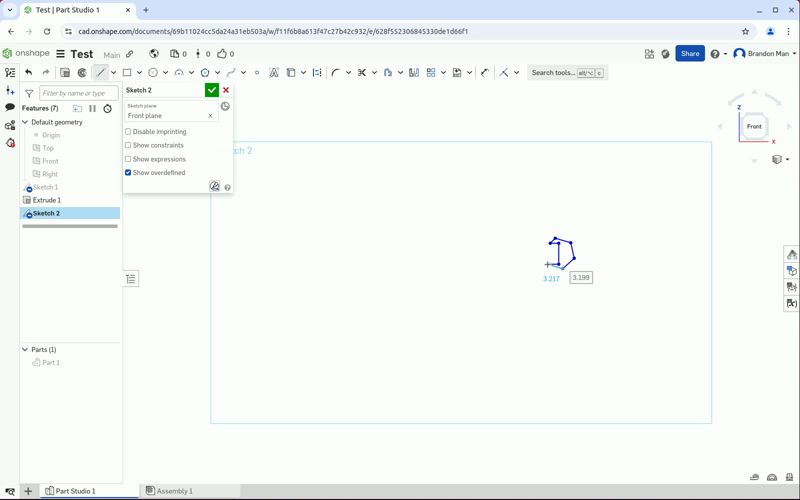
key(esc)
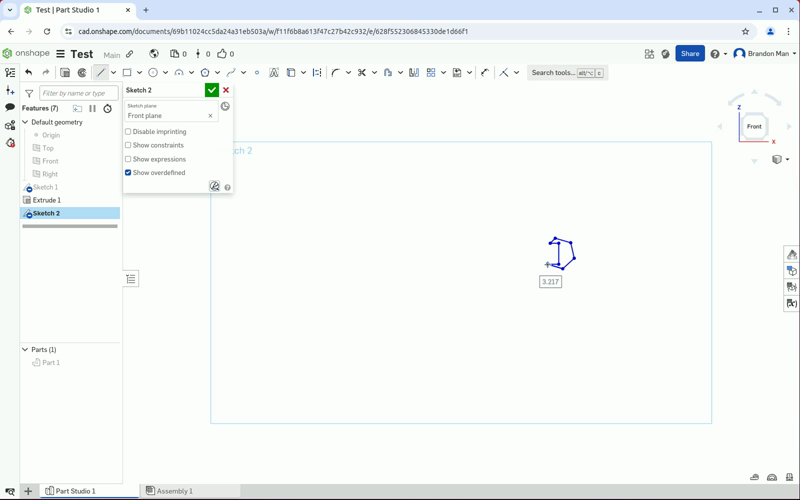
mouse_move(569, 253)
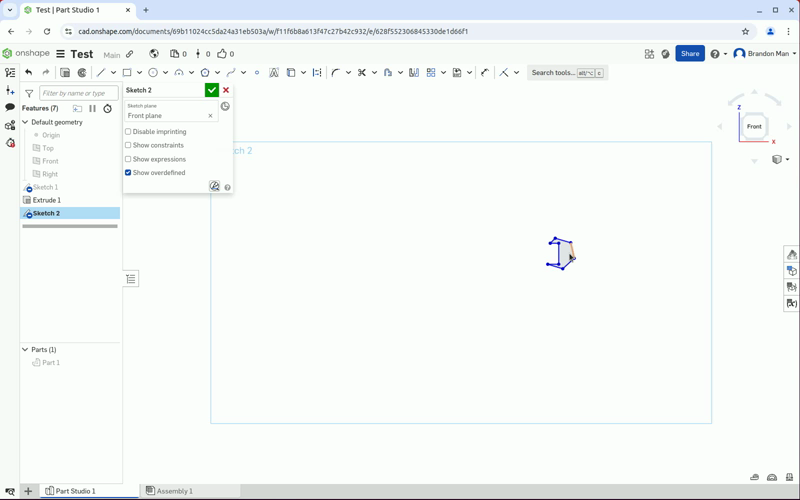
scroll(6)
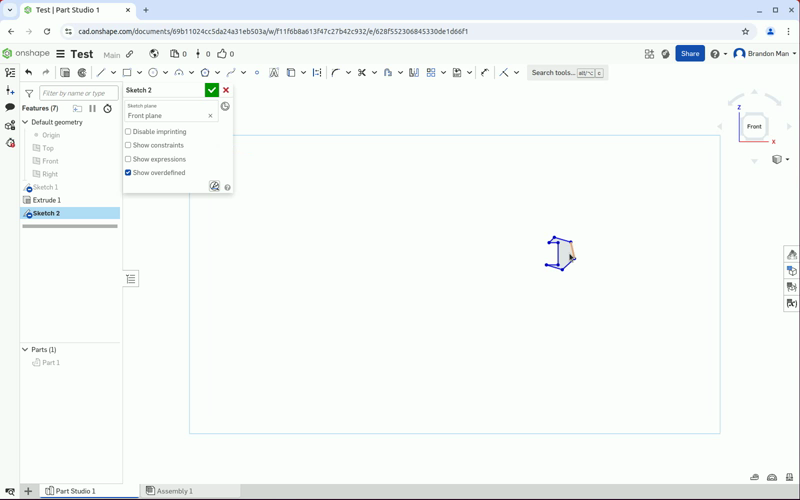
scroll(6)
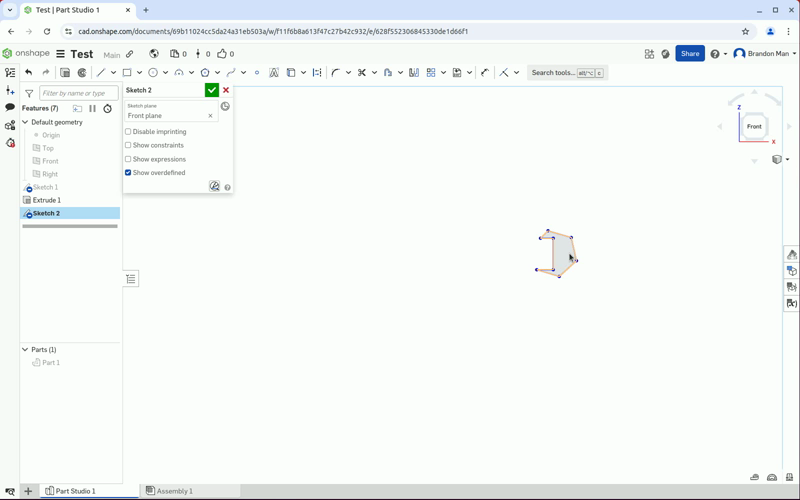
scroll(6)
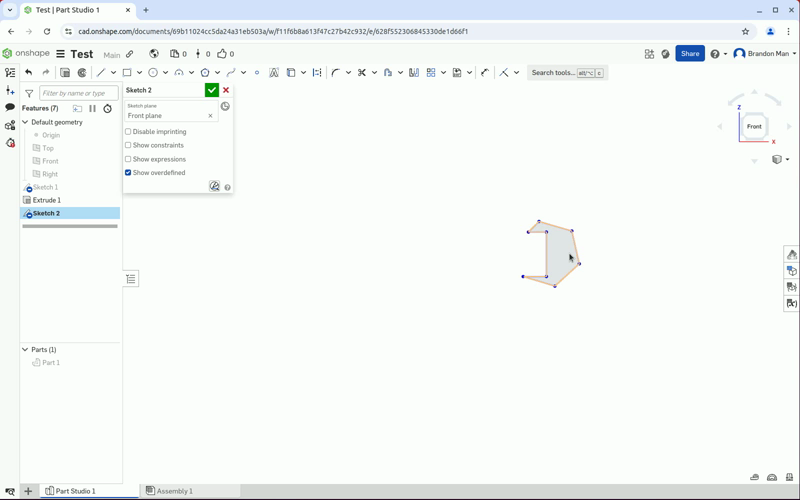
scroll(6)
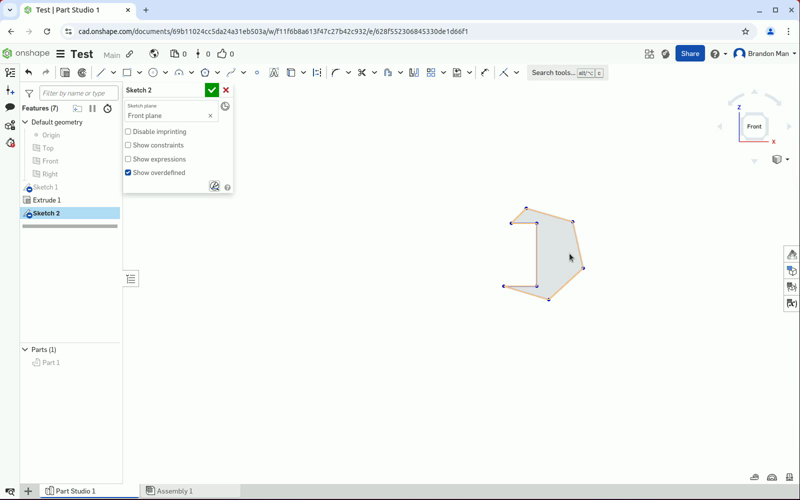
scroll(6)
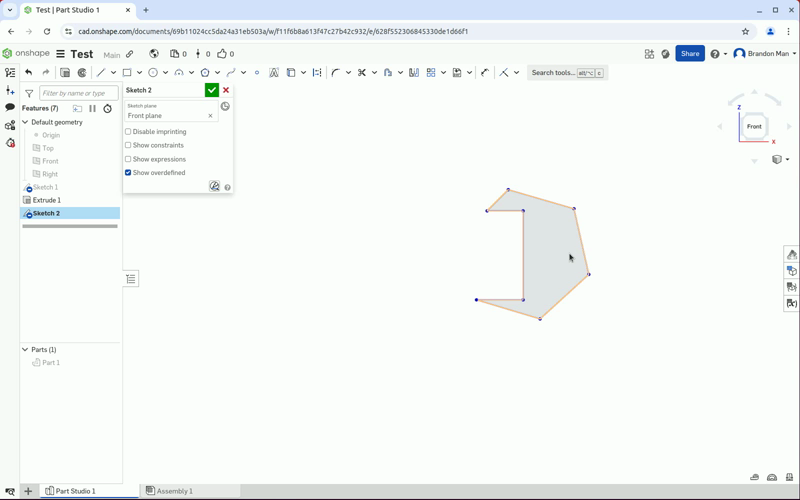
scroll(6)
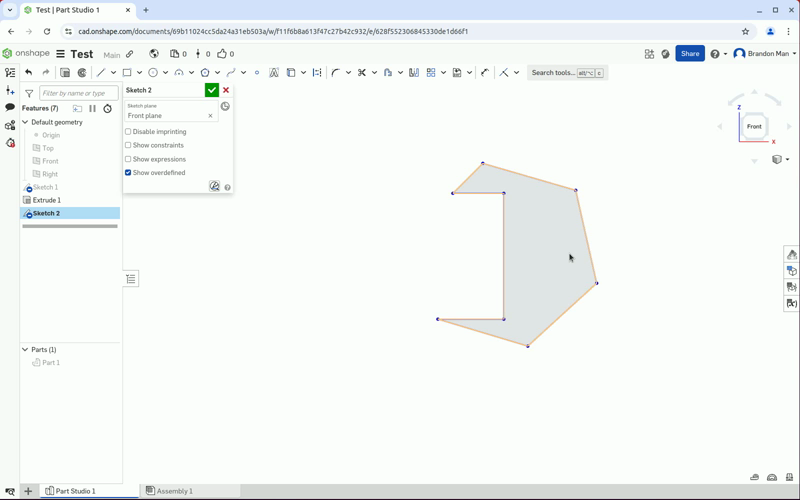
scroll(6)
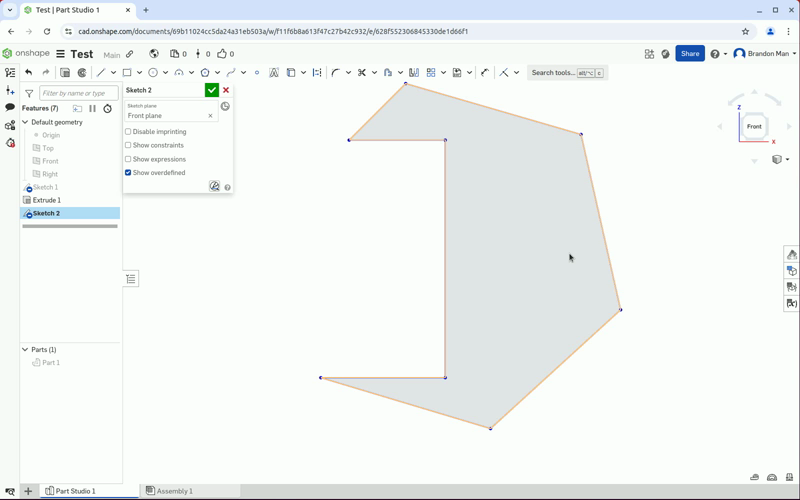
click(569, 253)
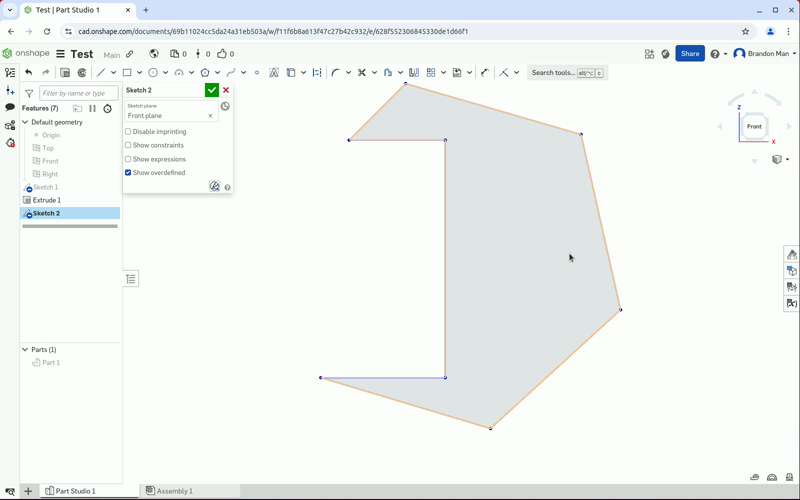
scroll(-6)
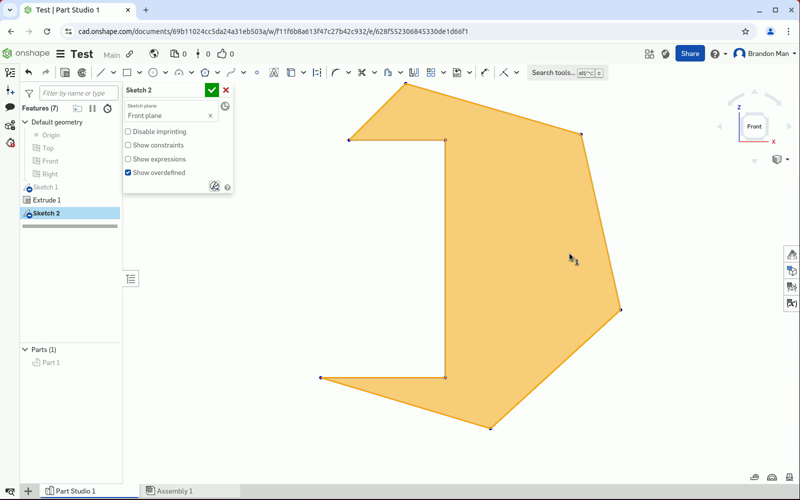
scroll(-6)
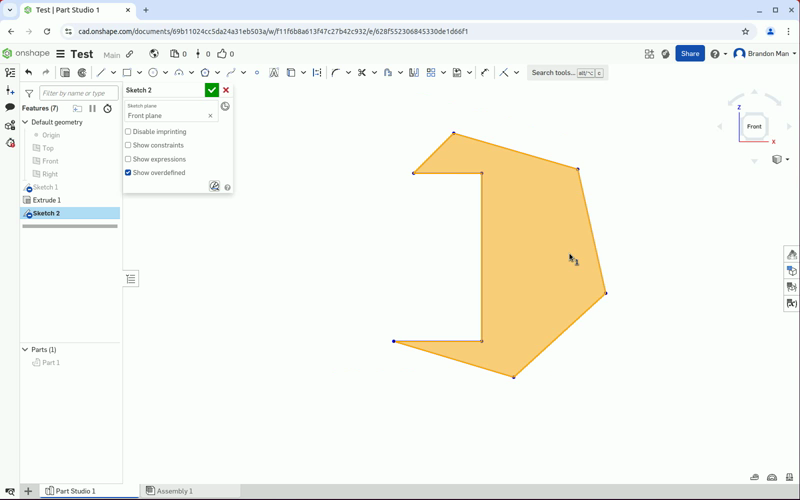
scroll(-6)
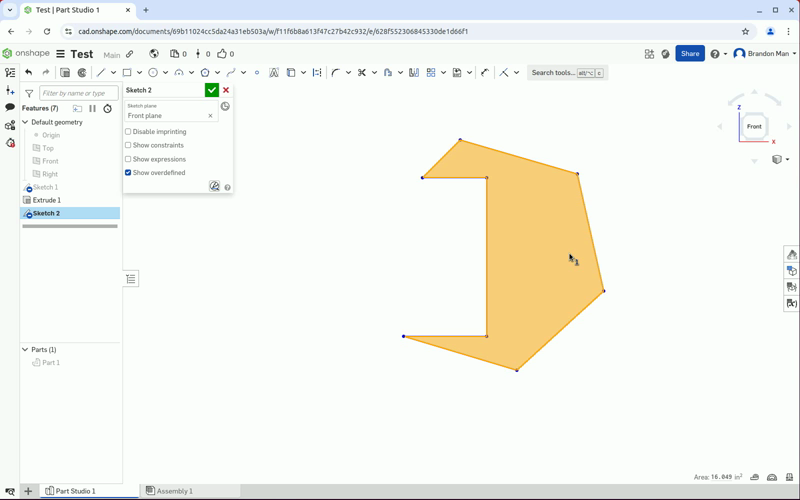
scroll(-6)
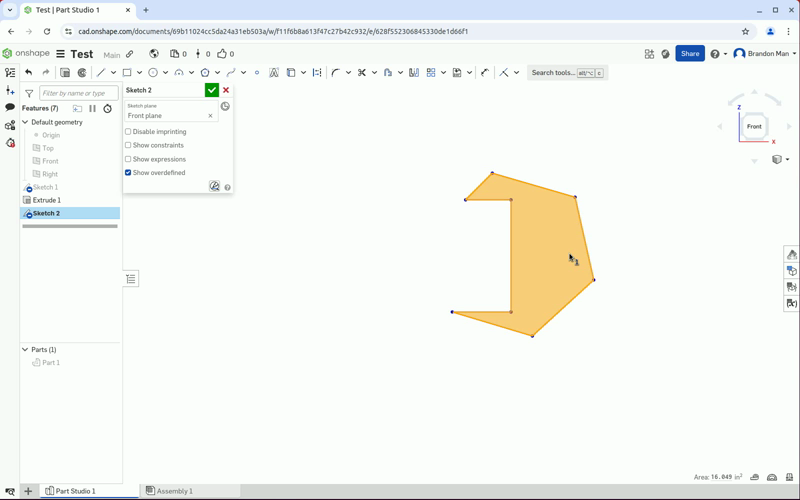
scroll(-6)
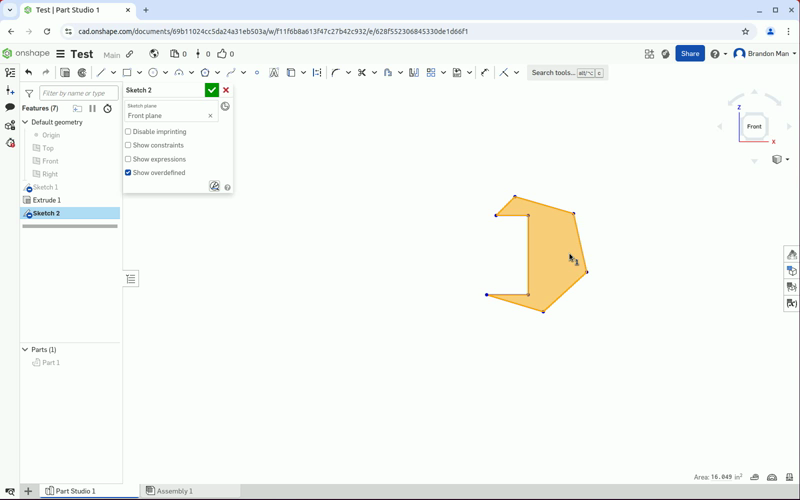
scroll(-6)
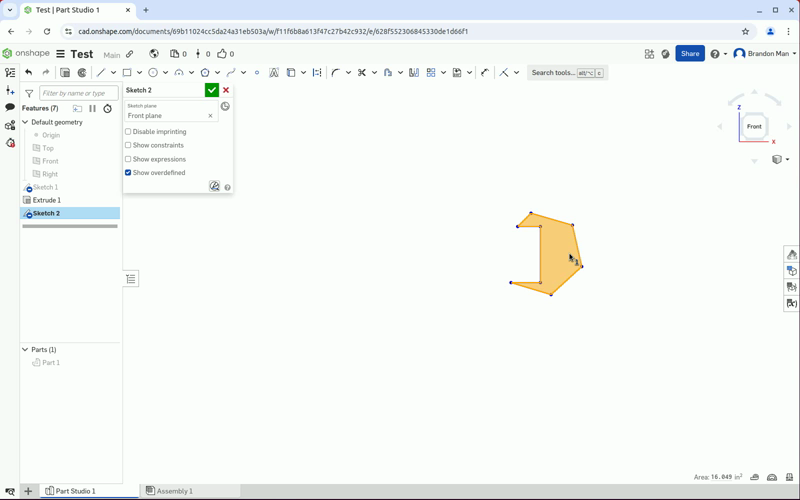
scroll(-6)
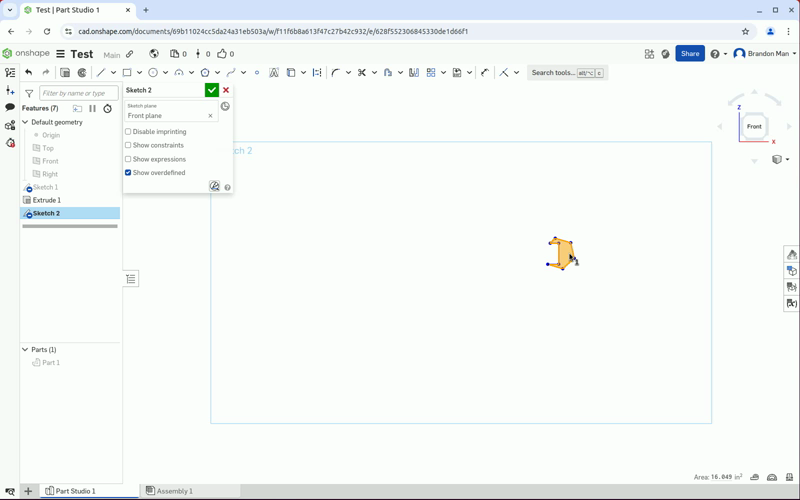
mouse_move(73, 352)
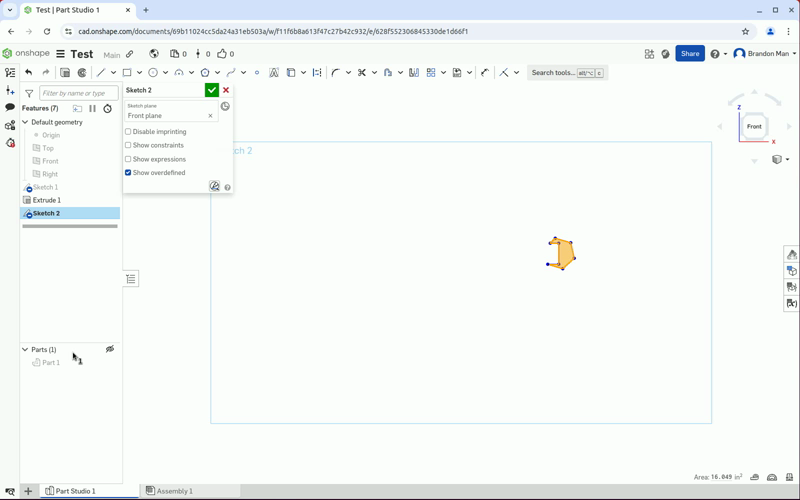
key(shift+y)
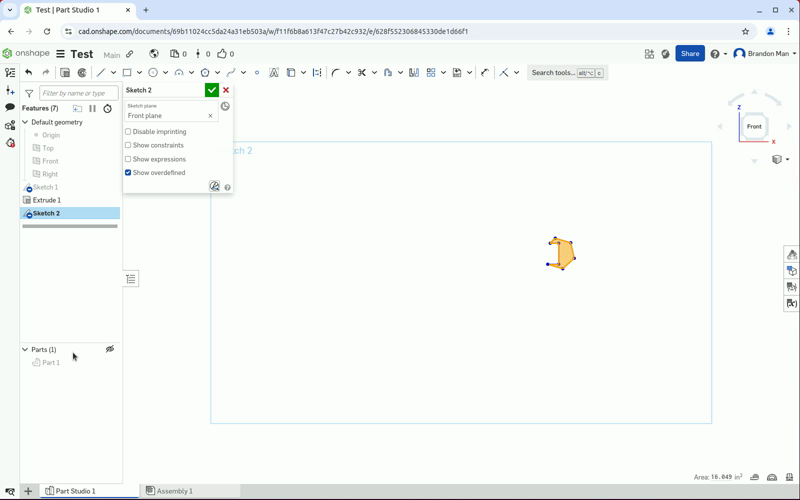
key(shift+e)
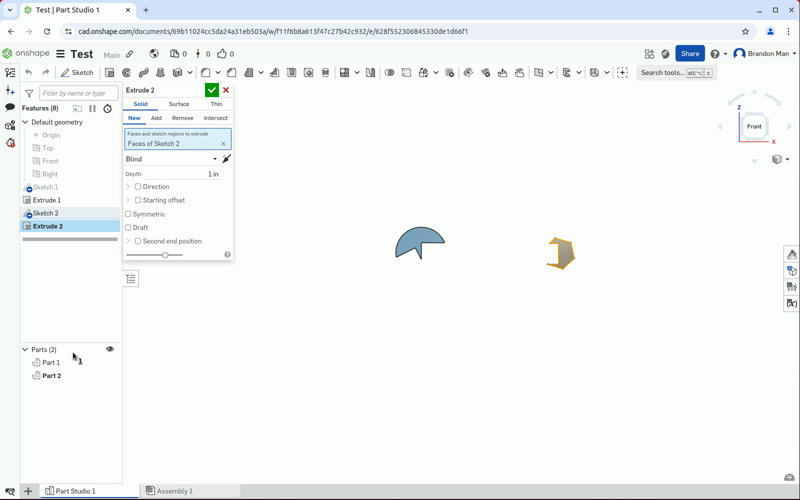
mouse_move(143, 106)
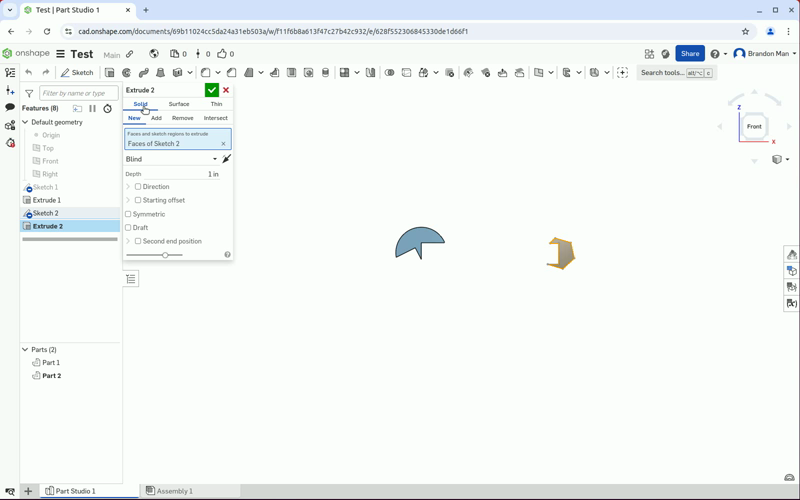
click(143, 106)
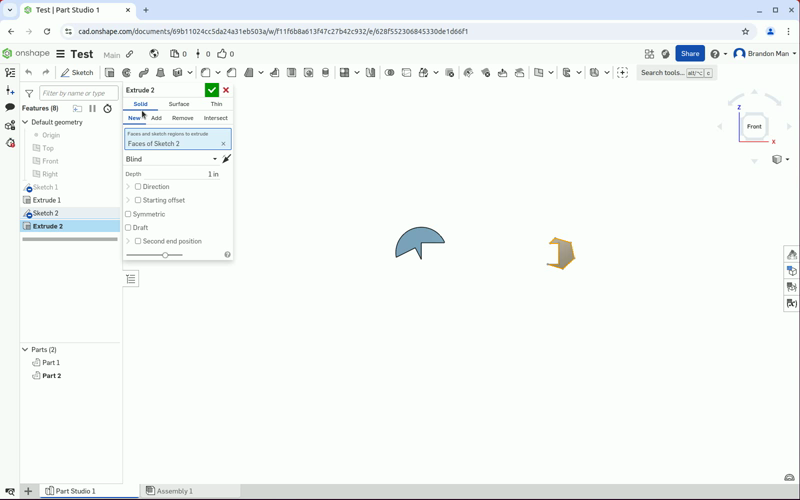
mouse_move(137, 120)
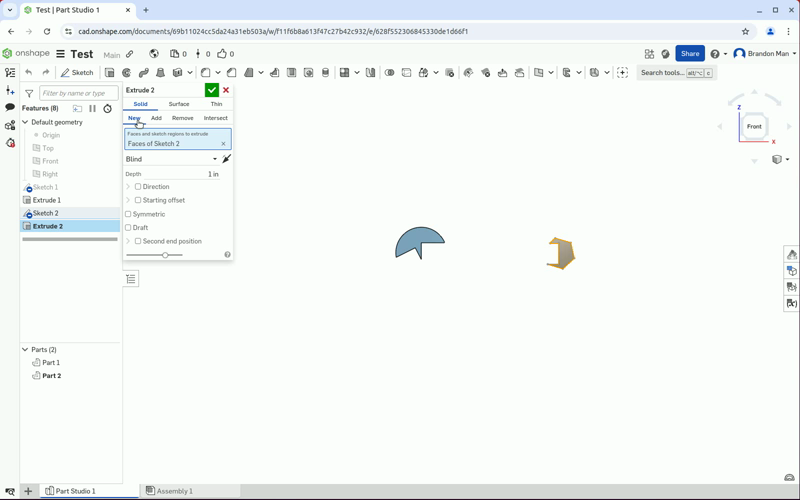
click(137, 120)
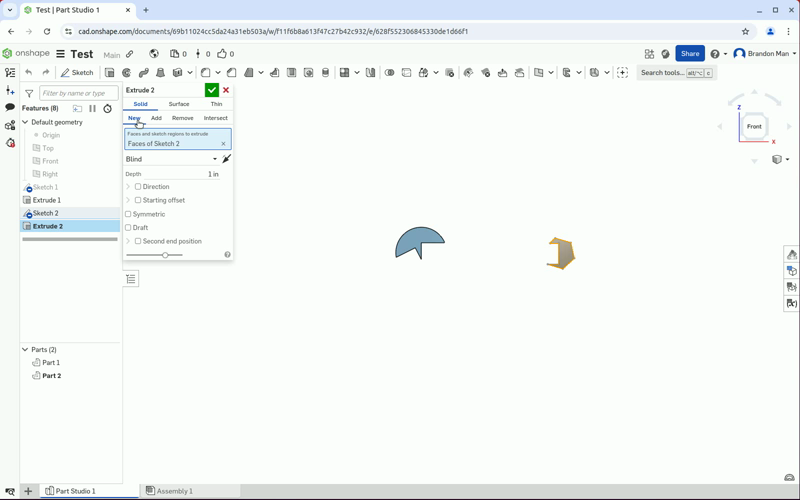
key(tab, 4)
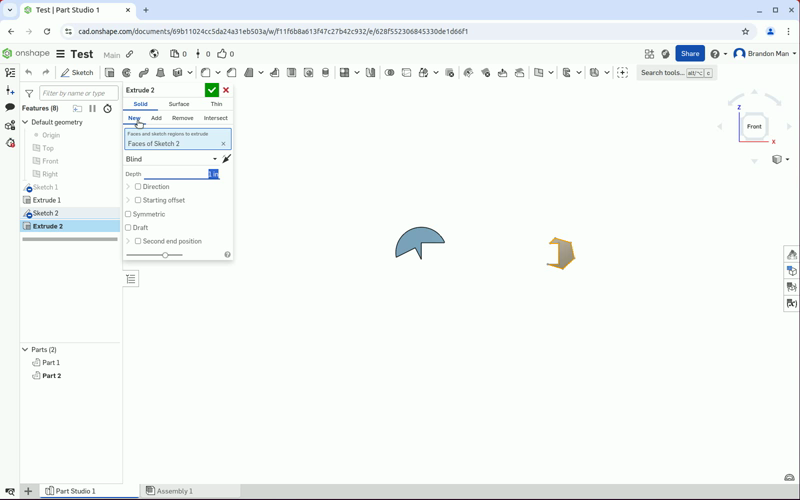
text(3.37)
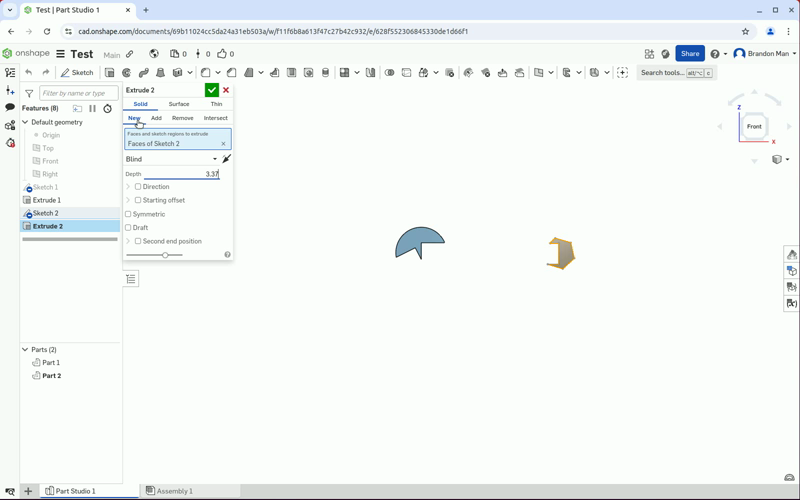
key(enter)
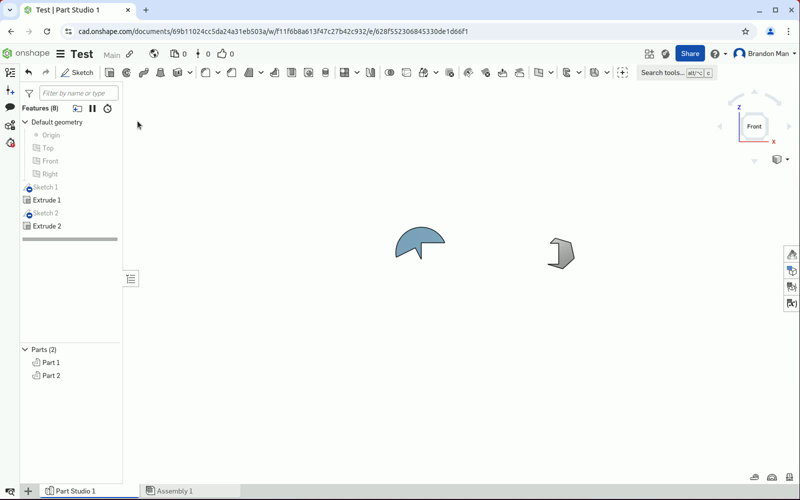
key(shift+h)
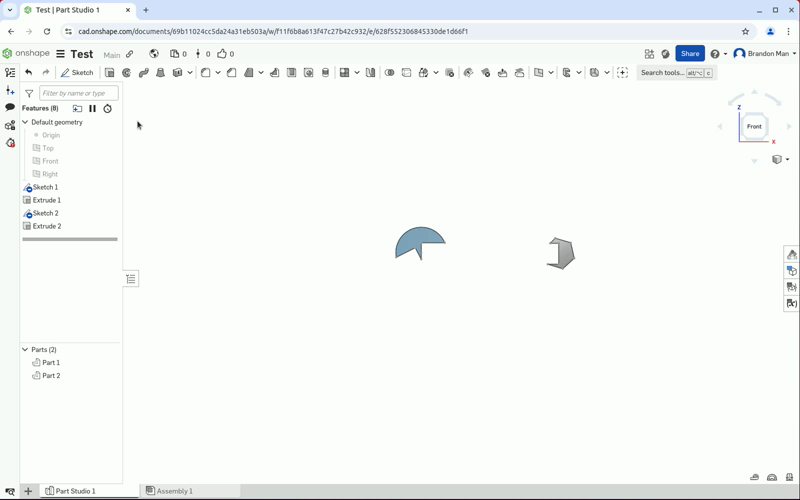
key(shift+h)
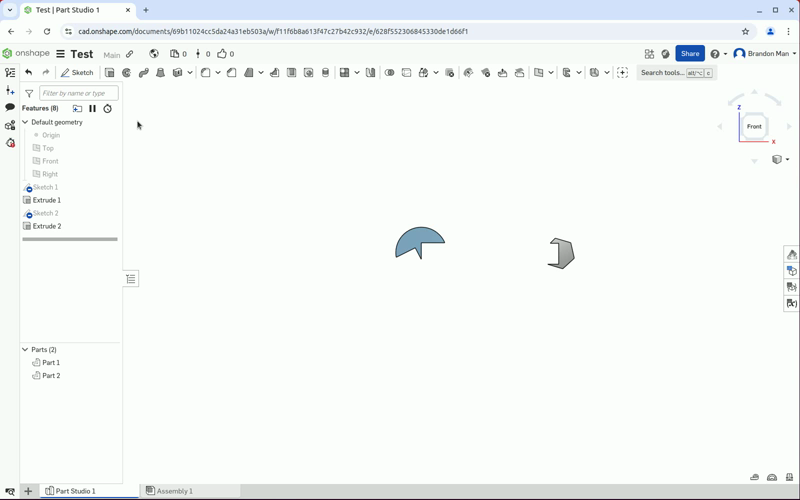
mouse_move(73, 189)
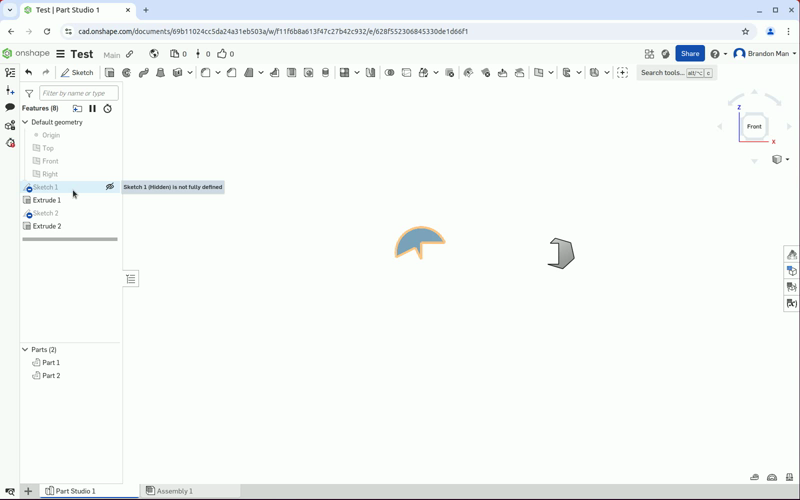
click(73, 189)
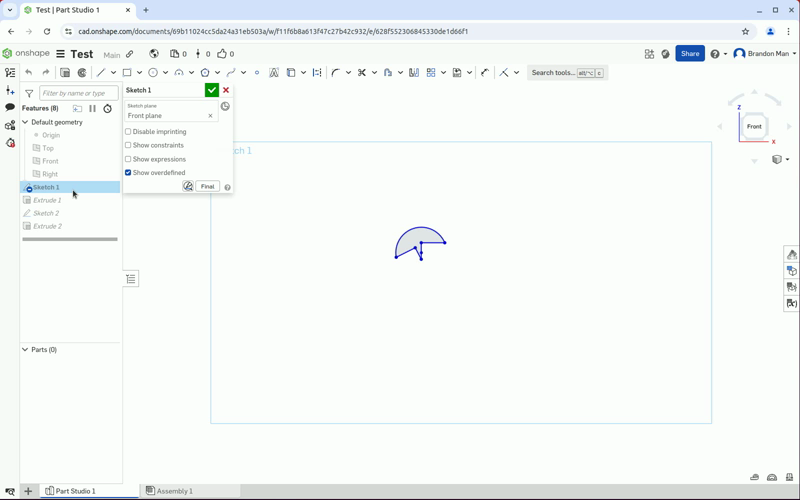
mouse_move(229, 92)
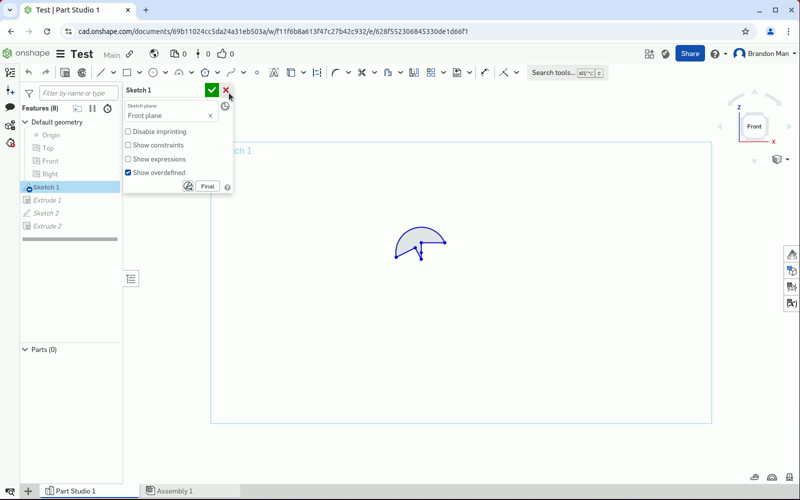
click(229, 92)
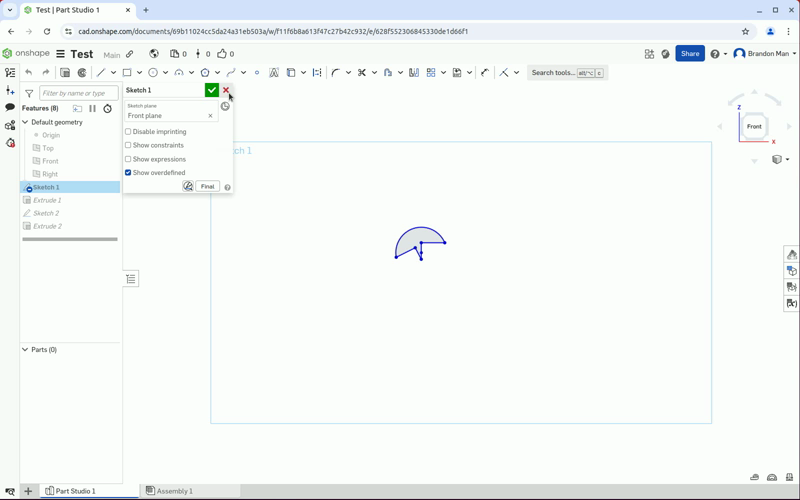
key(shift+s)
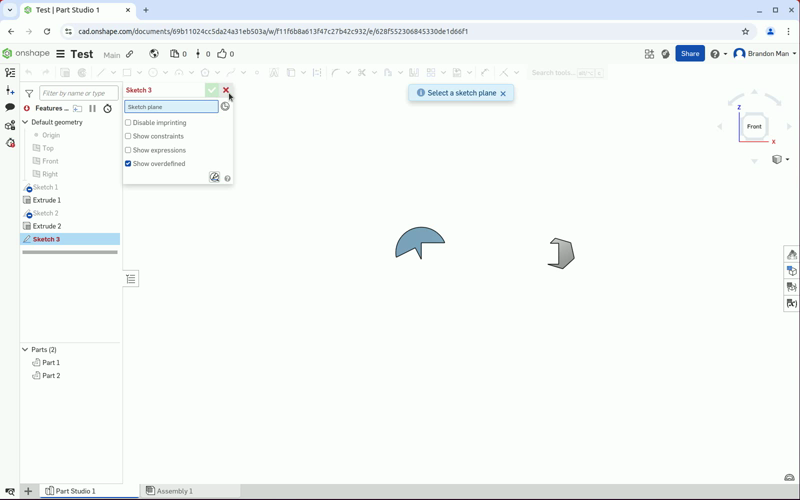
mouse_move(73, 163)
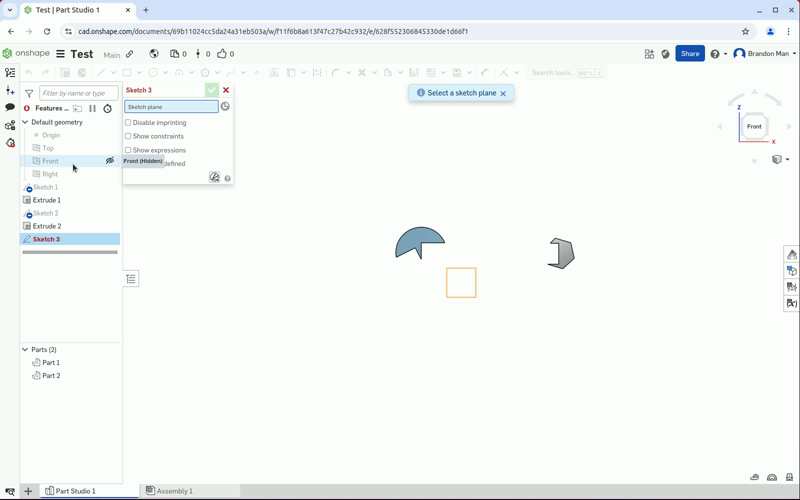
click(73, 163)
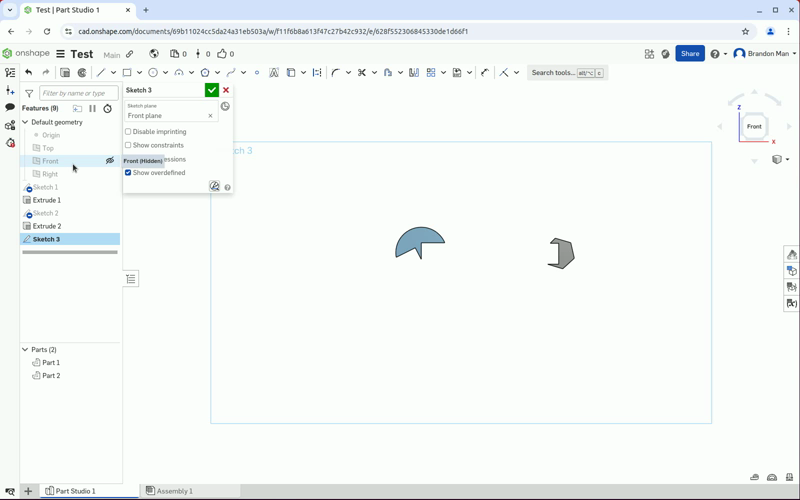
mouse_move(73, 352)
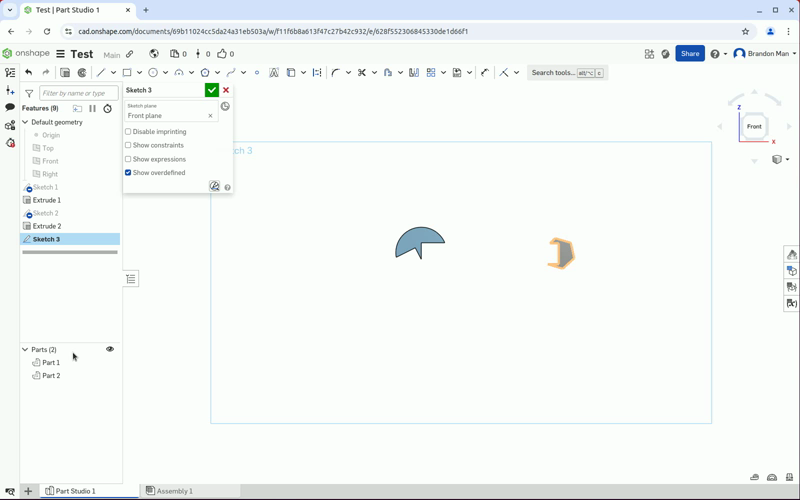
key(y)
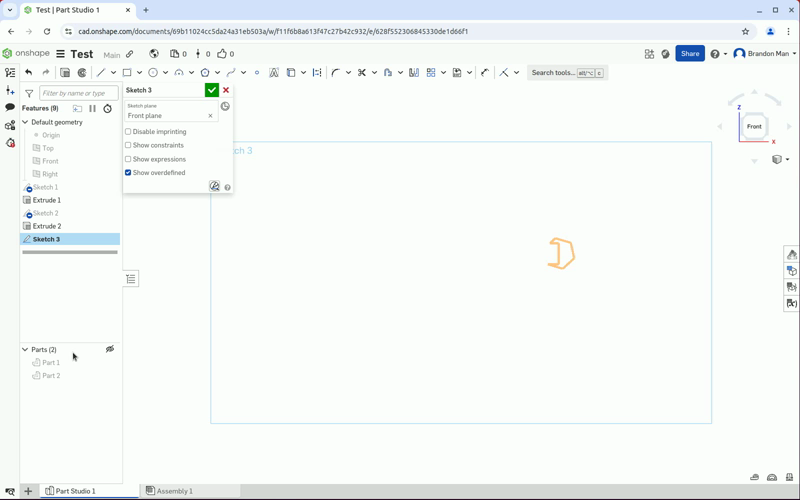
key(l)
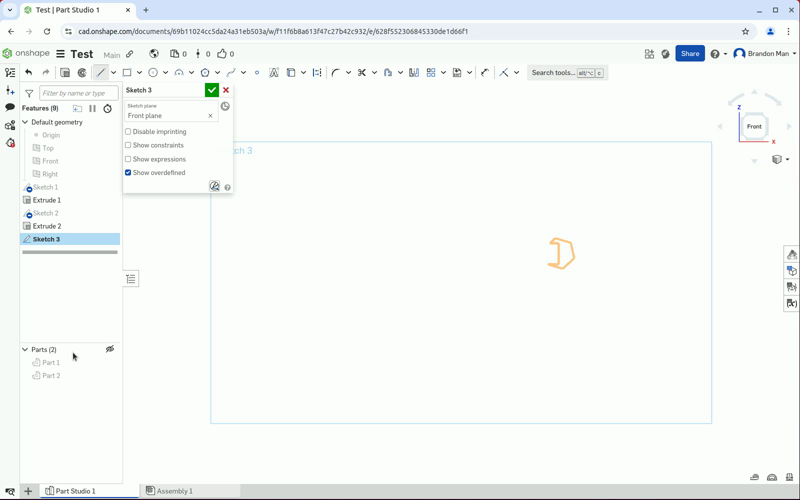
key_down(shift)
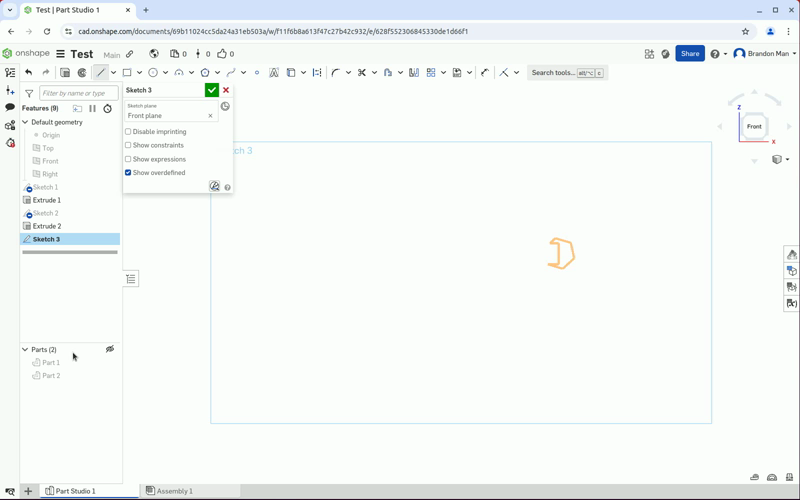
mouse_move(543, 249)
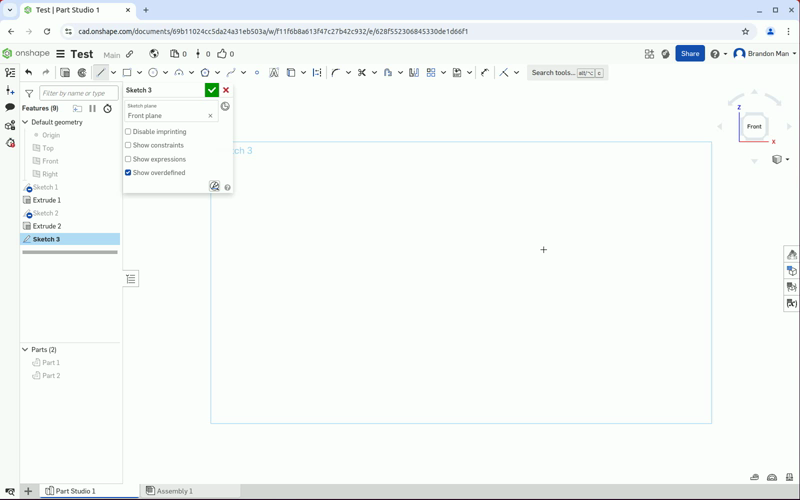
click(543, 249)
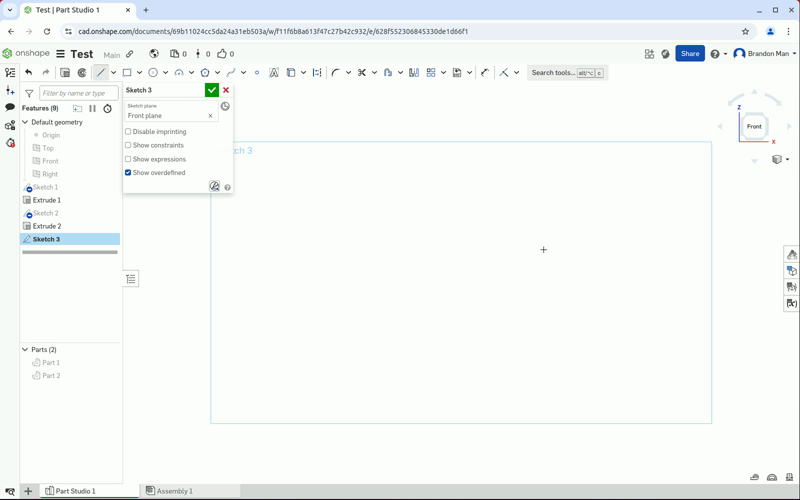
key_up(shift)
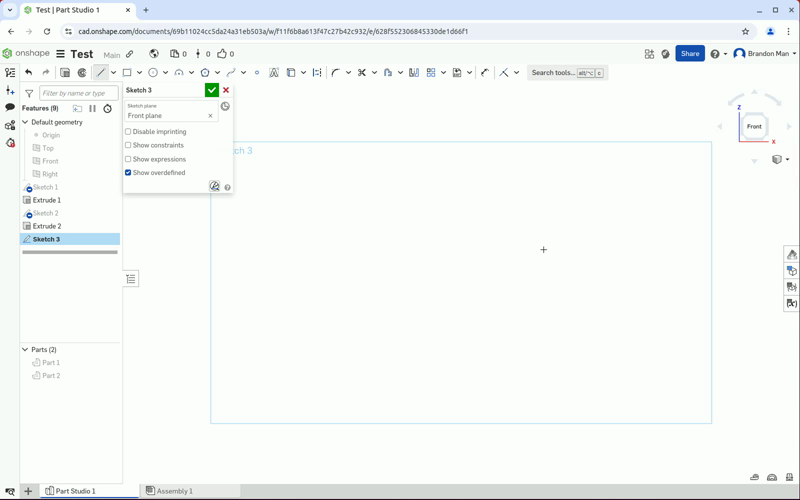
key_down(shift)
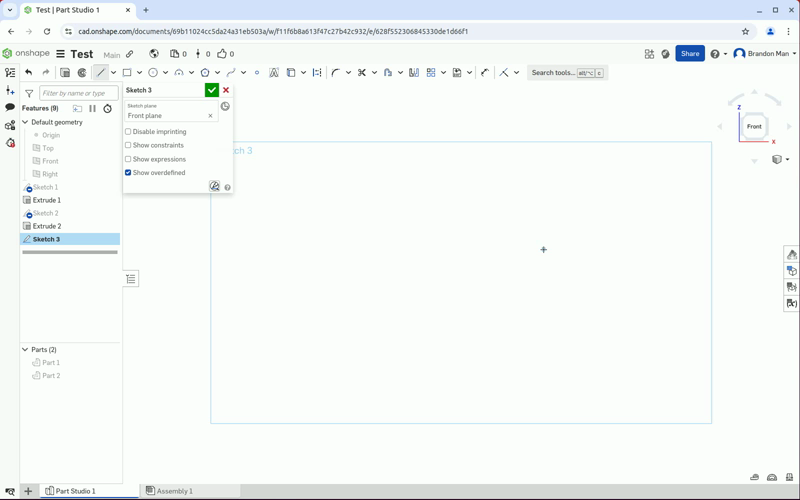
mouse_move(573, 249)
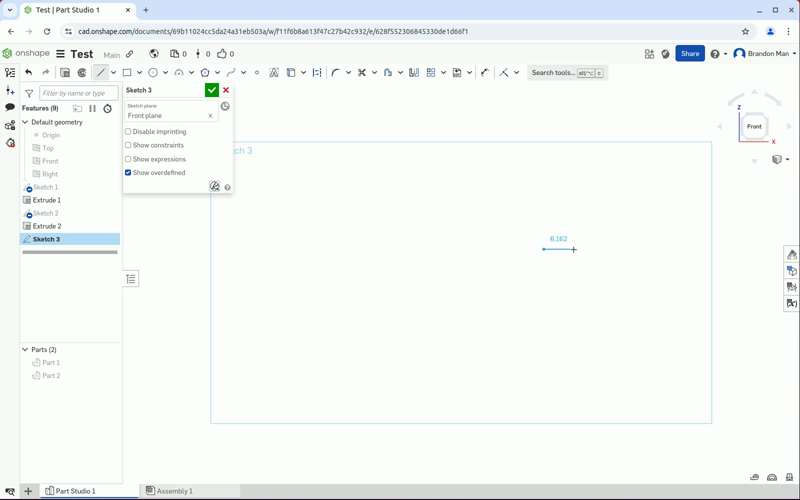
mouse_move(547, 263)
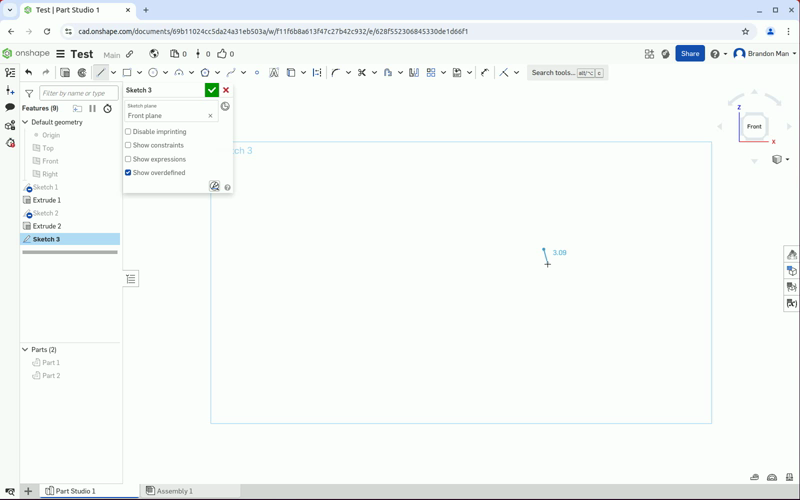
click(547, 263)
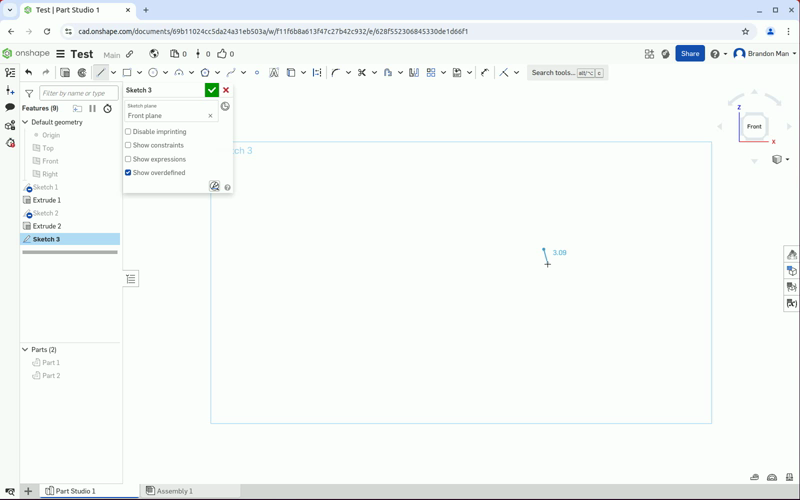
key_up(shift)
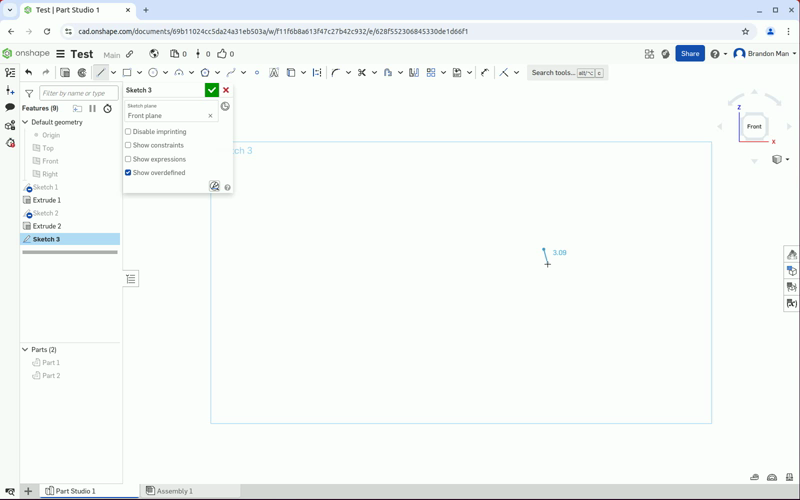
key_down(shift)
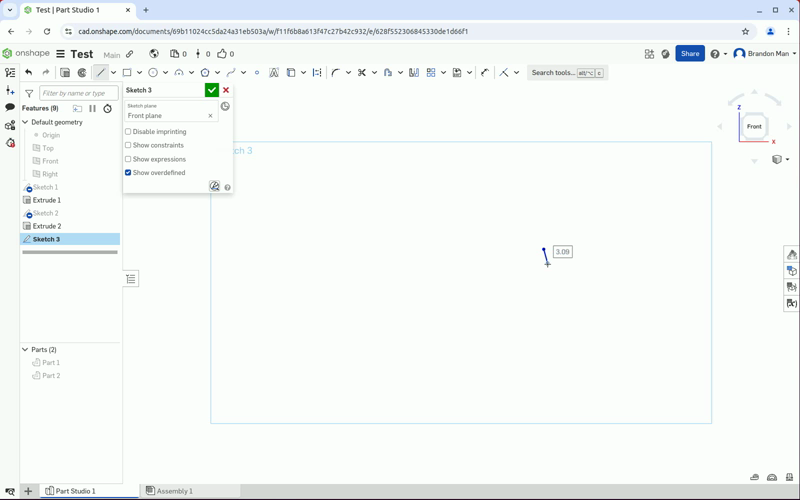
mouse_move(577, 263)
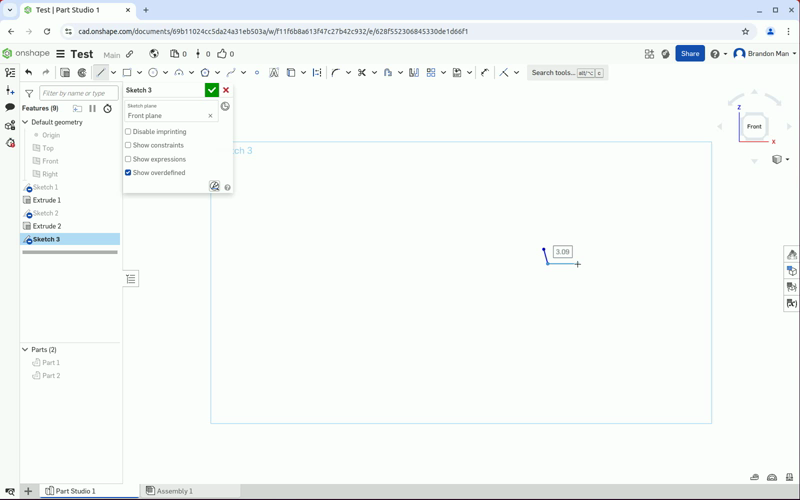
mouse_move(559, 263)
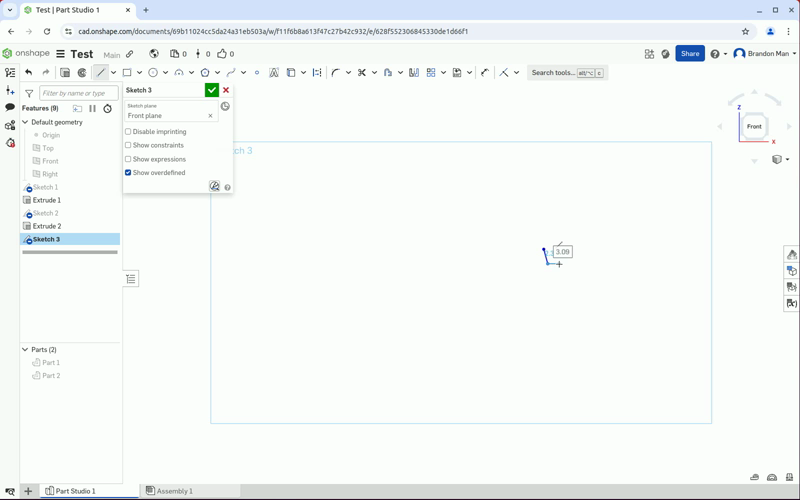
click(559, 263)
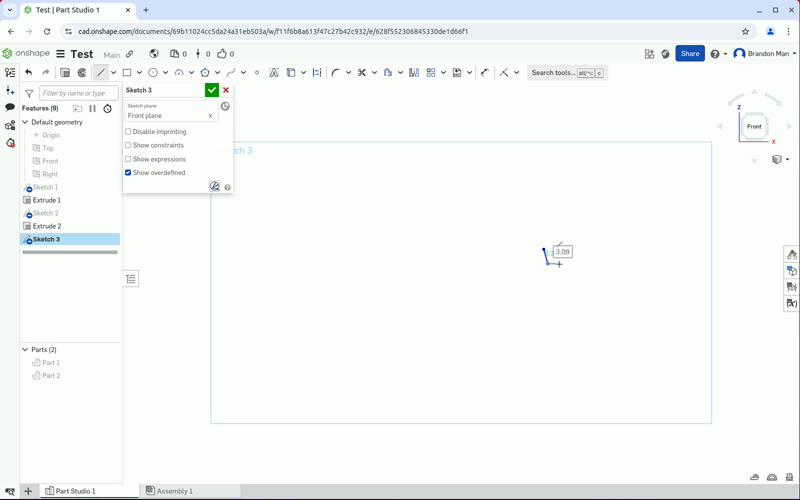
key_up(shift)
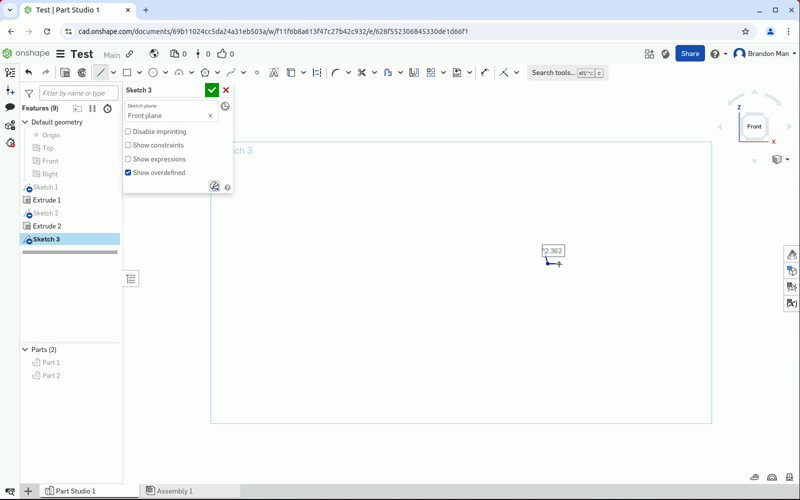
key_down(shift)
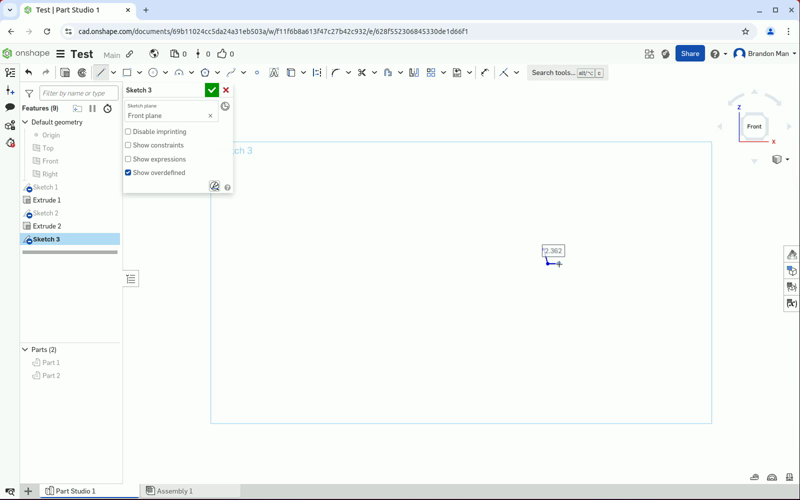
mouse_move(589, 263)
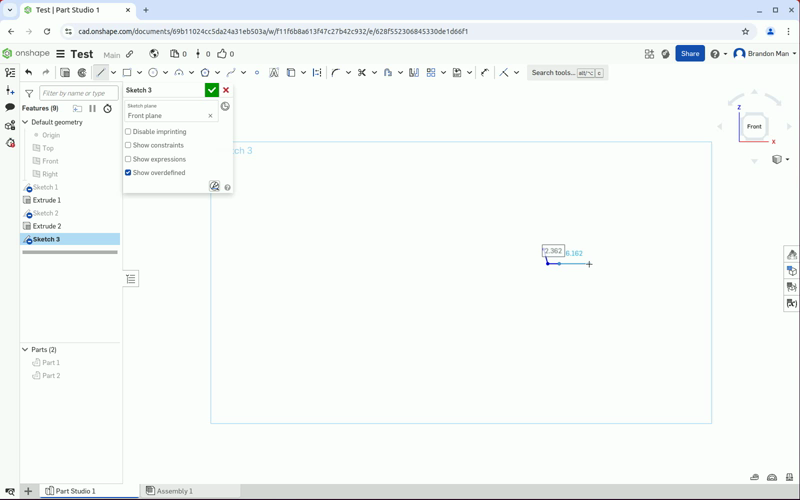
mouse_move(559, 242)
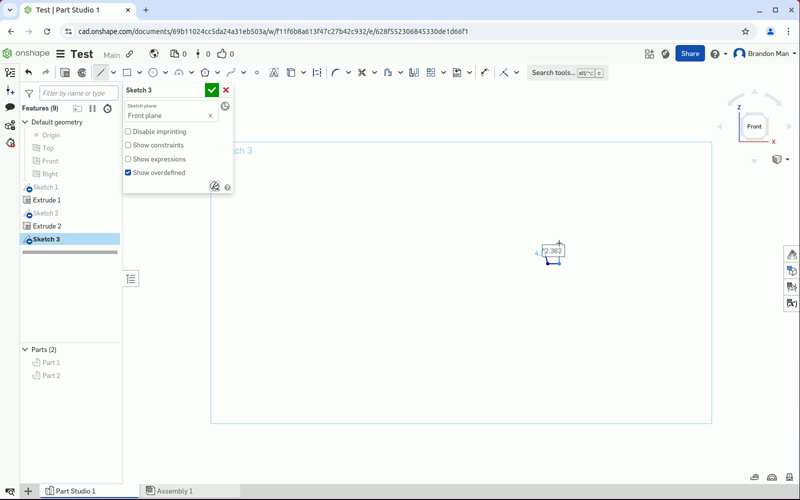
click(559, 242)
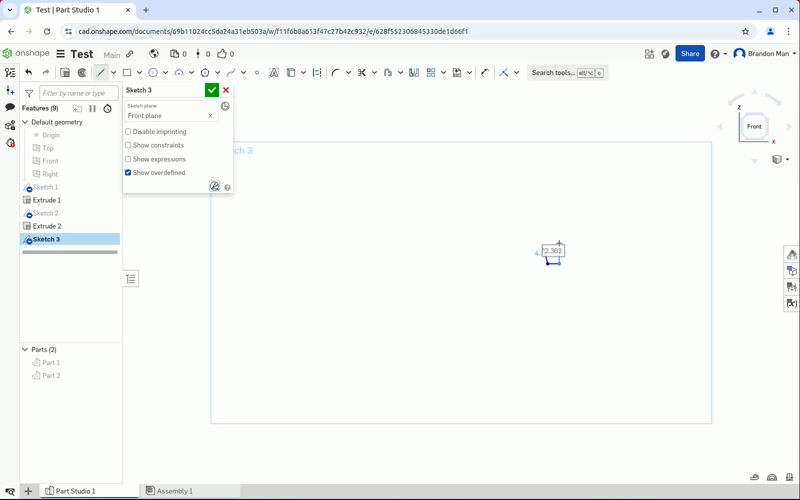
key_up(shift)
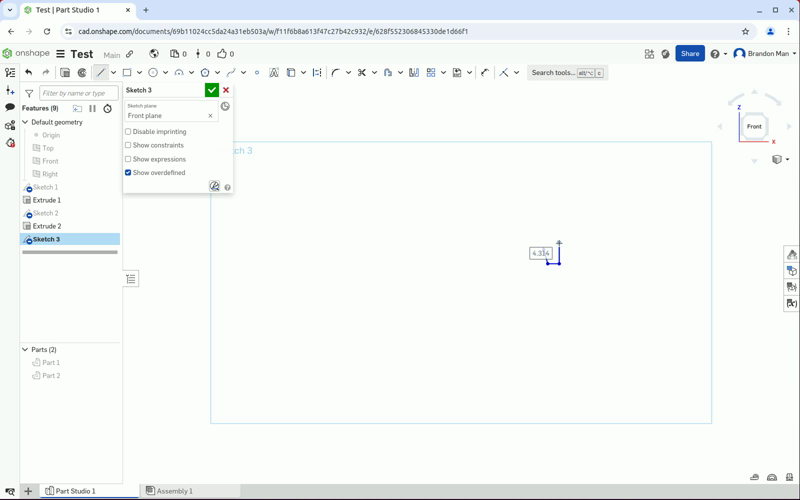
key_down(shift)
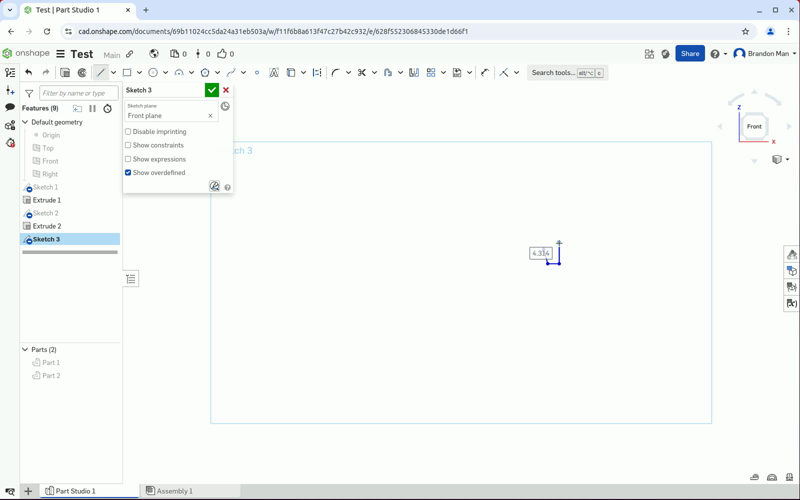
mouse_move(589, 242)
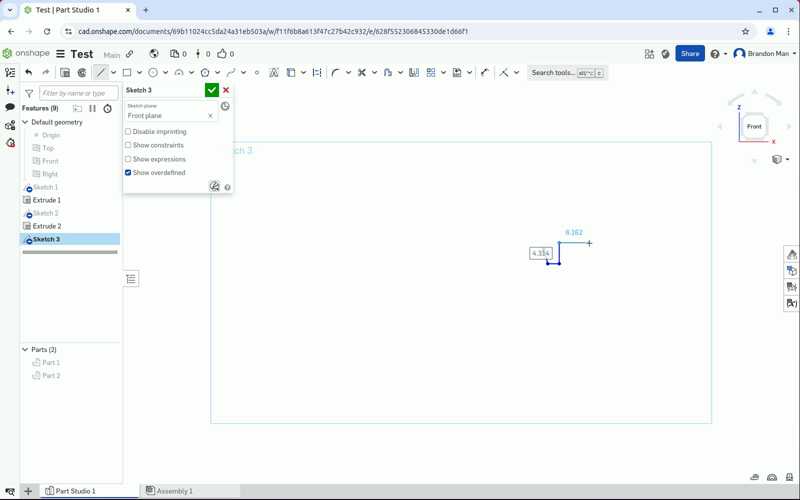
mouse_move(550, 242)
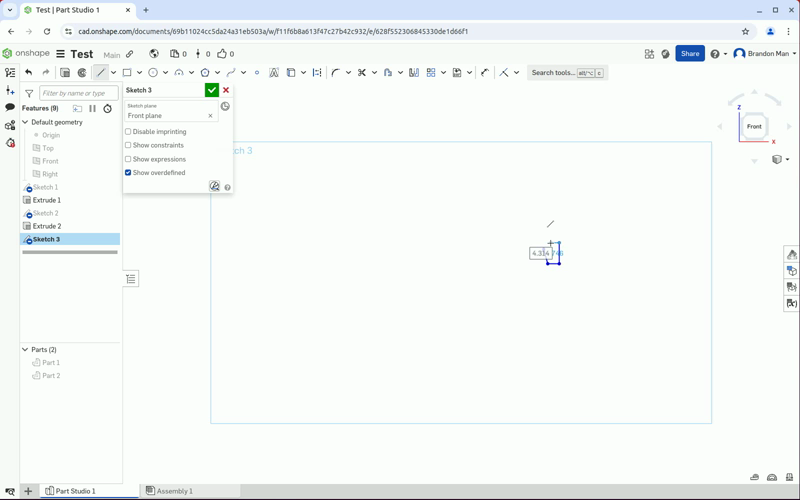
click(550, 242)
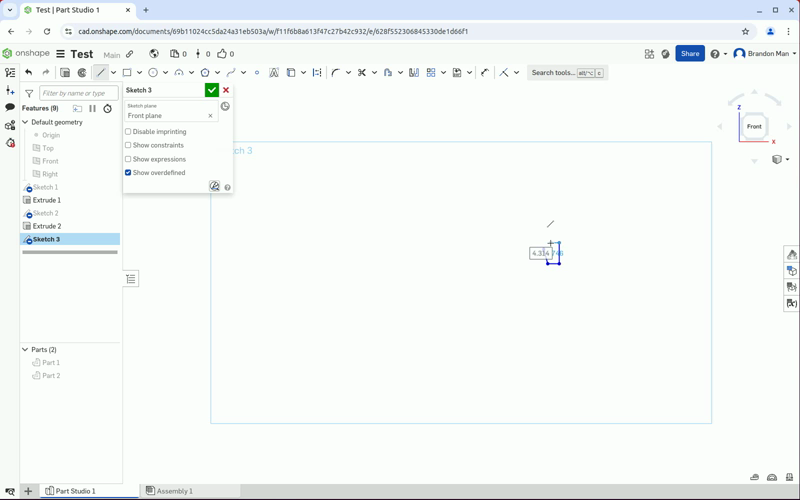
key_up(shift)
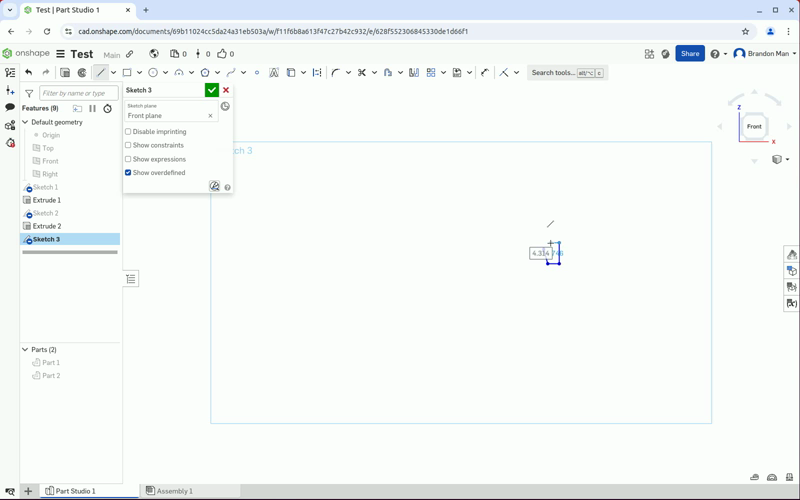
mouse_move(580, 242)
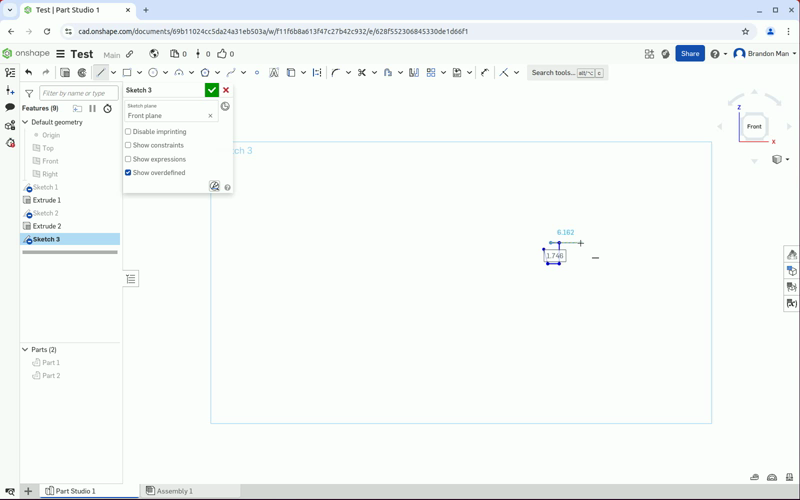
key_down(shift)
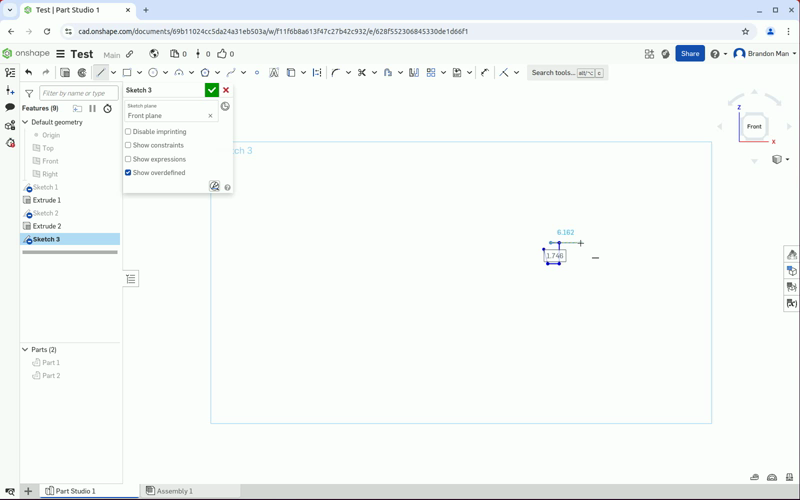
mouse_move(543, 249)
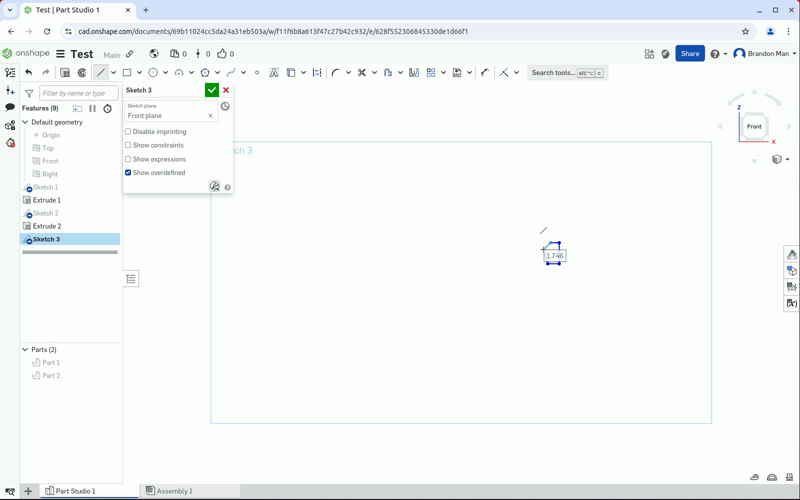
key_up(shift)
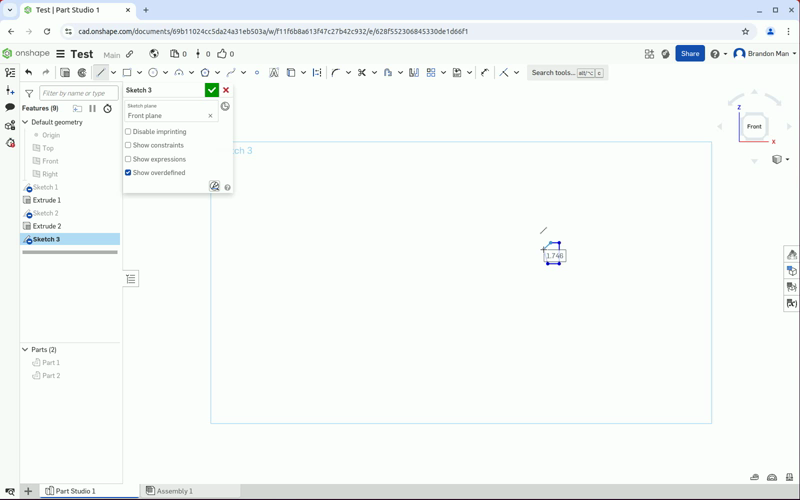
click(543, 249)
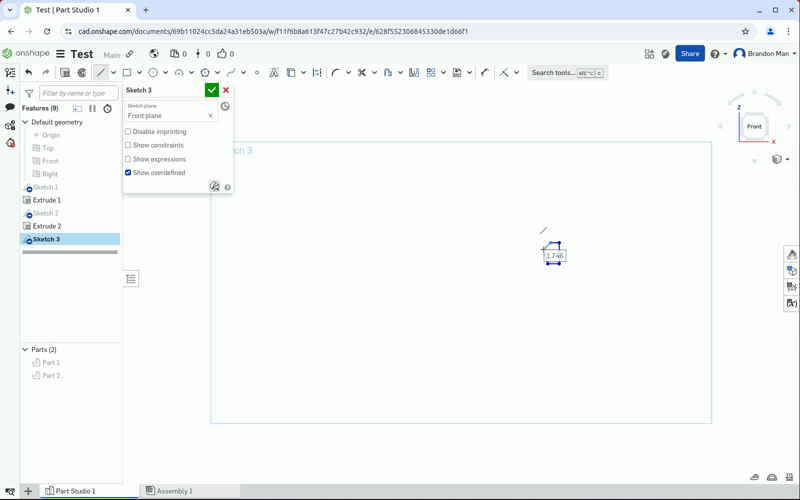
key(esc)
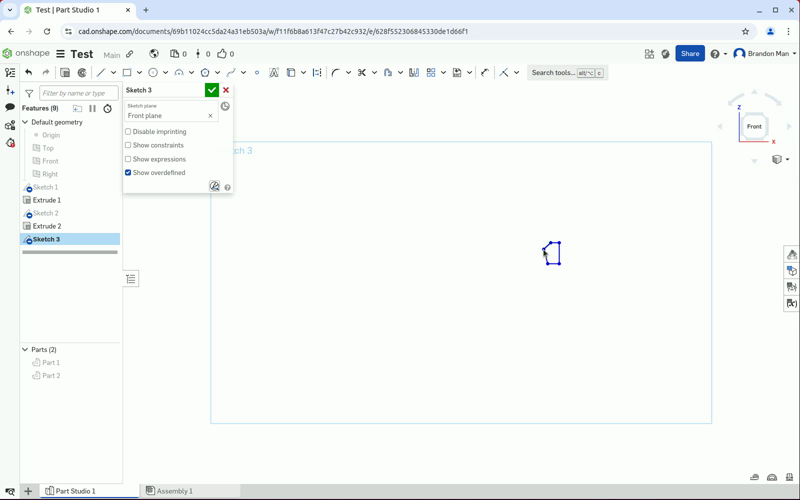
mouse_move(558, 247)
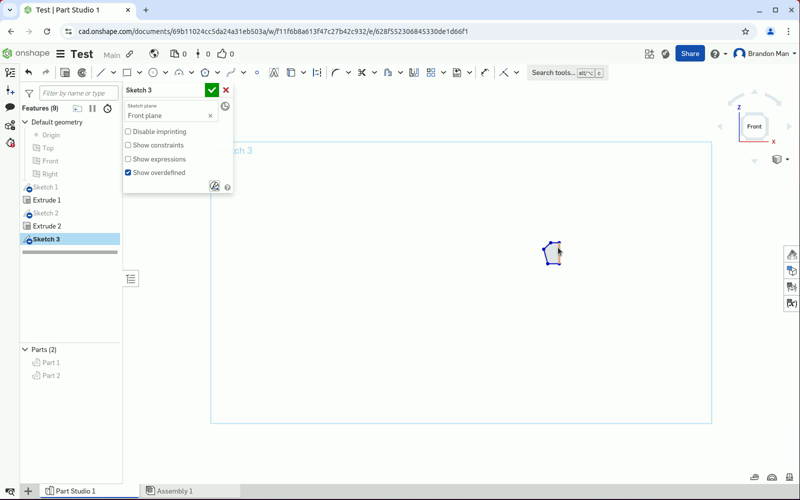
scroll(6)
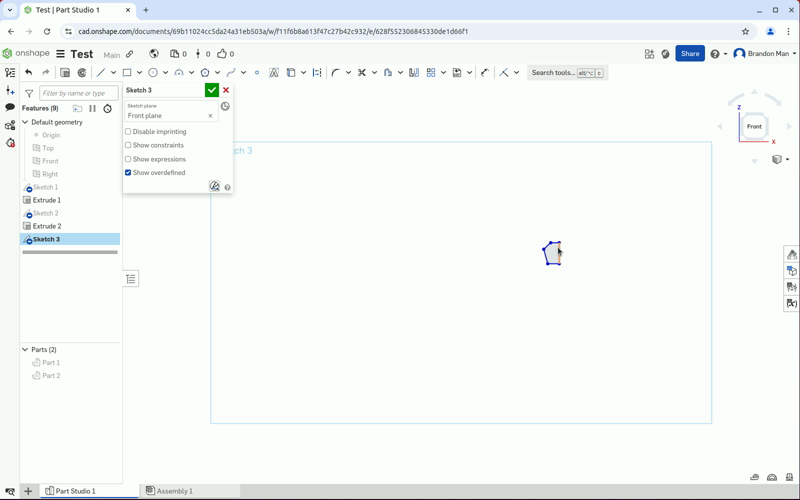
scroll(6)
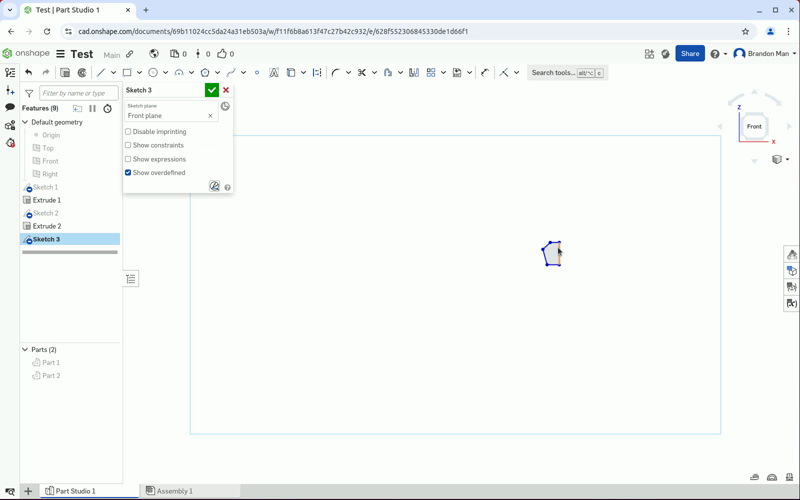
scroll(6)
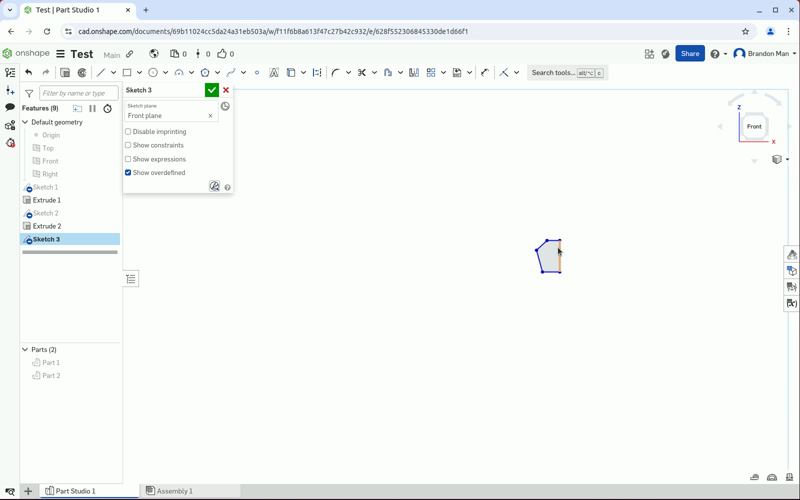
scroll(6)
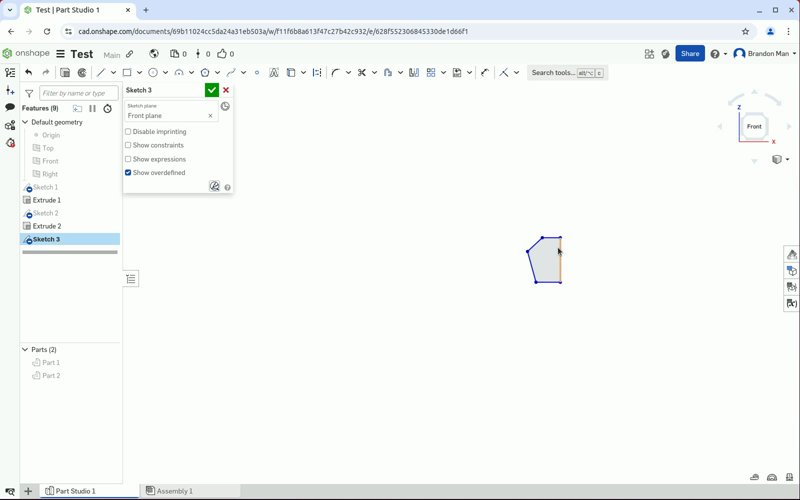
scroll(6)
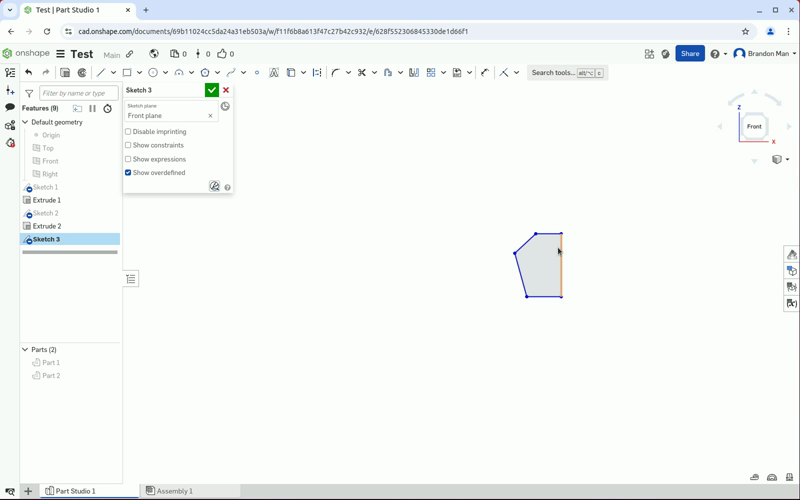
scroll(6)
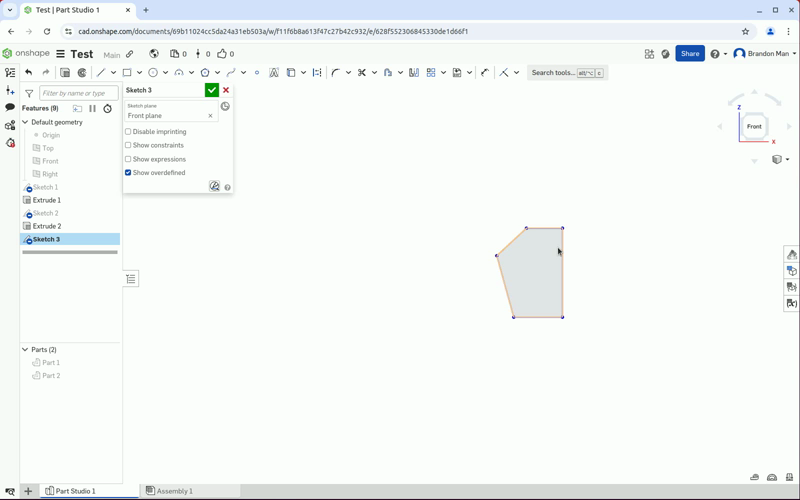
scroll(6)
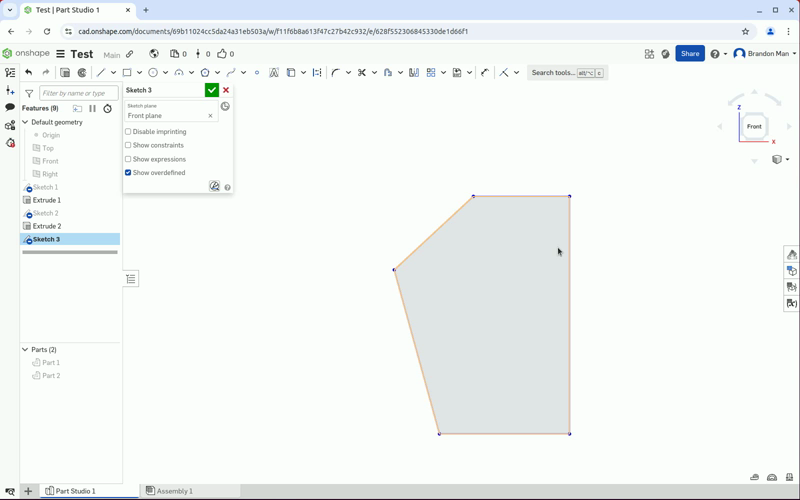
click(558, 247)
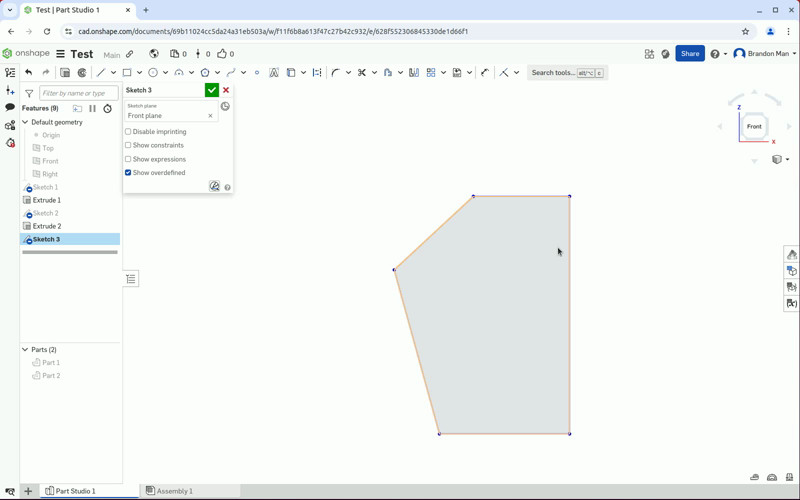
scroll(-6)
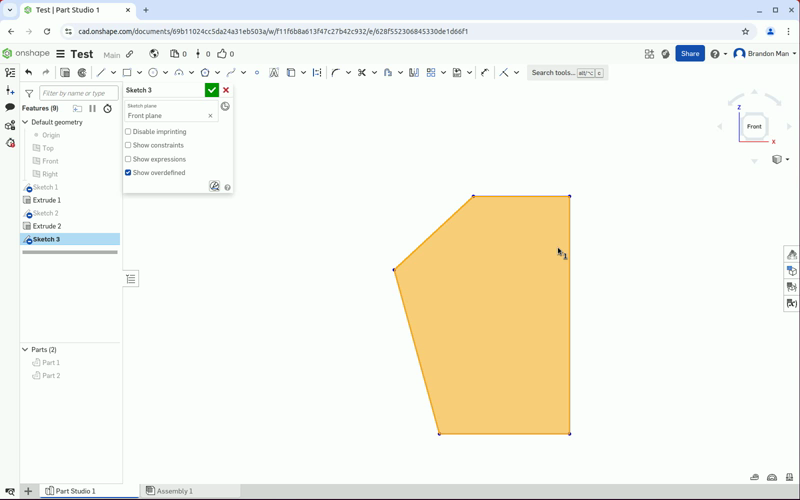
scroll(-6)
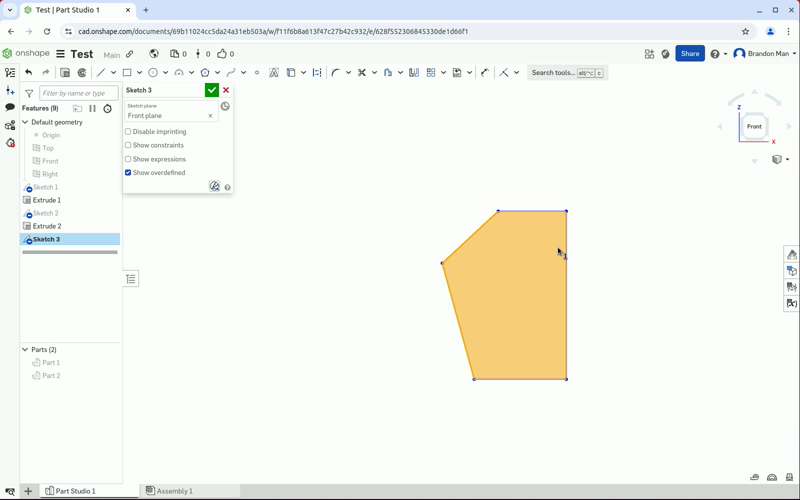
scroll(-6)
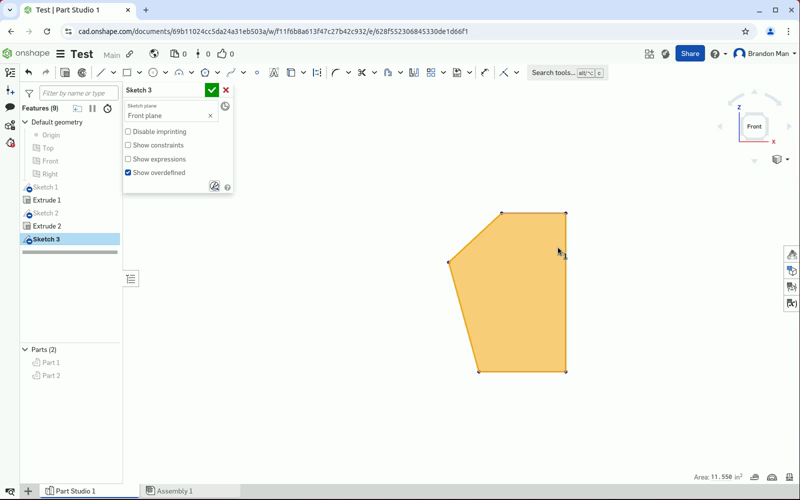
scroll(-6)
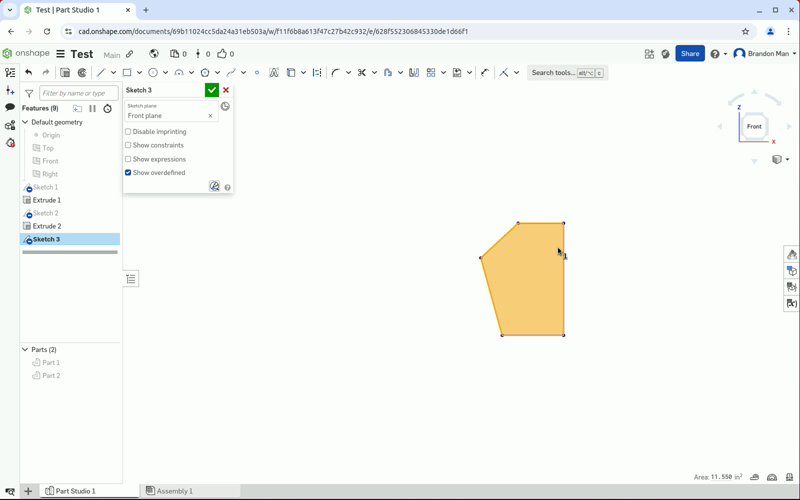
scroll(-6)
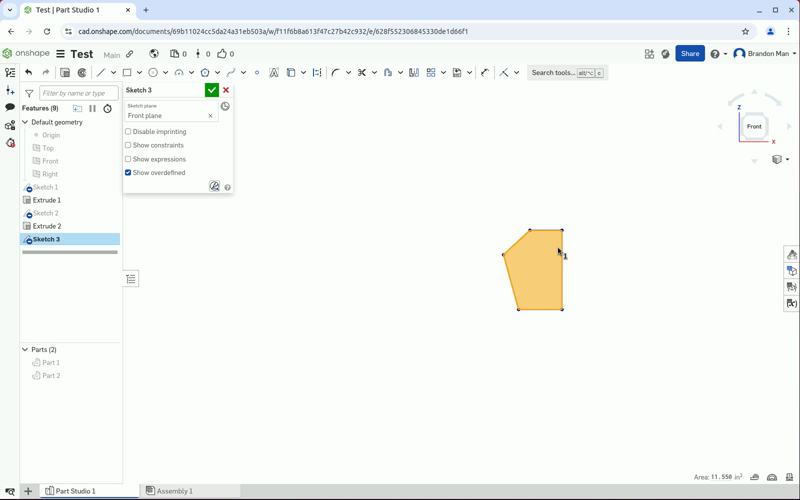
scroll(-6)
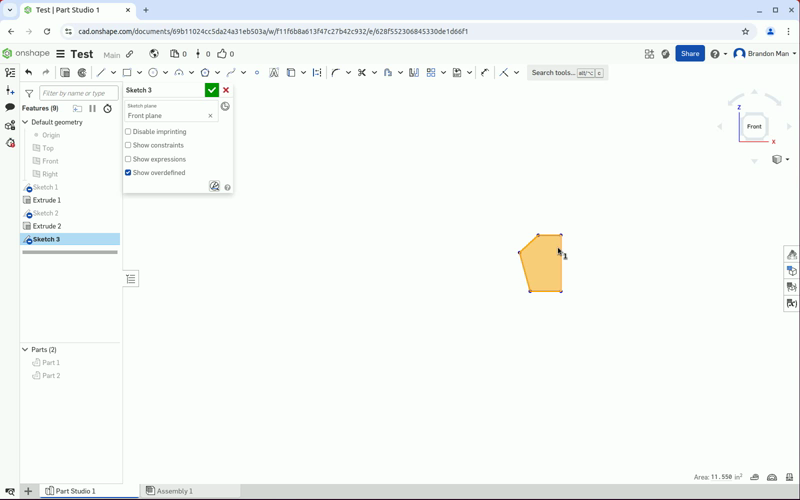
scroll(-6)
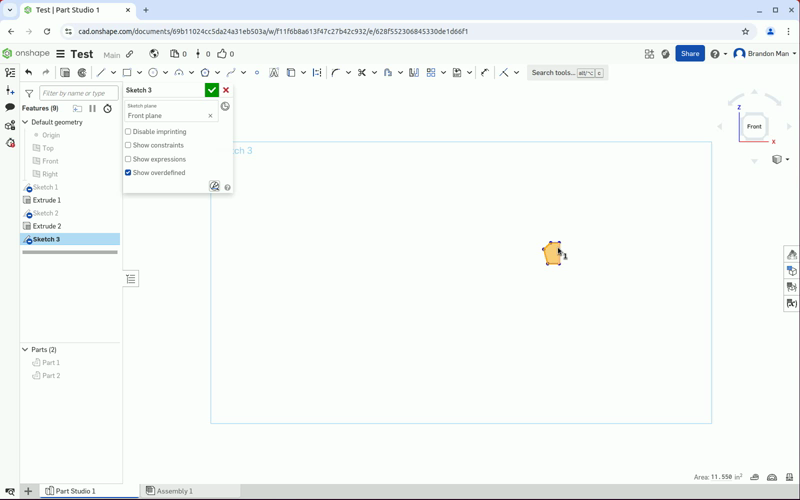
mouse_move(73, 352)
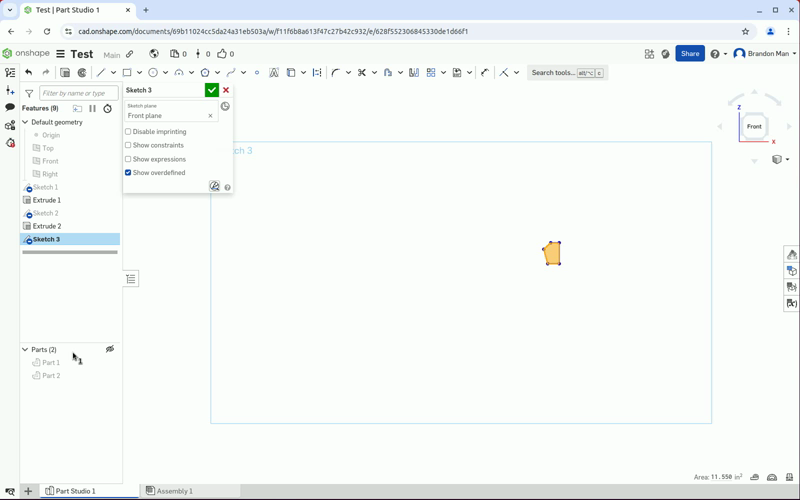
key(shift+y)
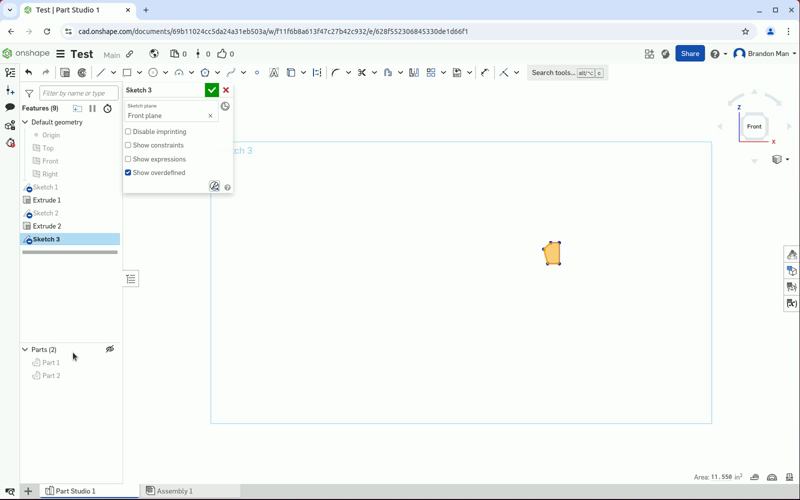
key(shift+e)
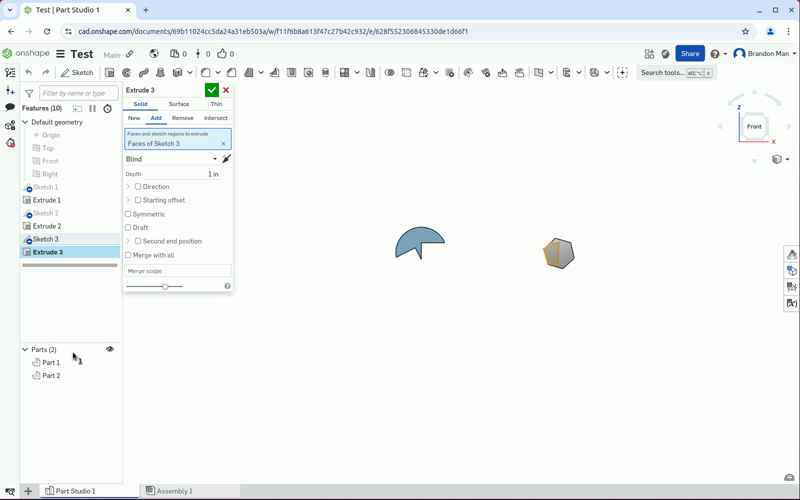
mouse_move(143, 106)
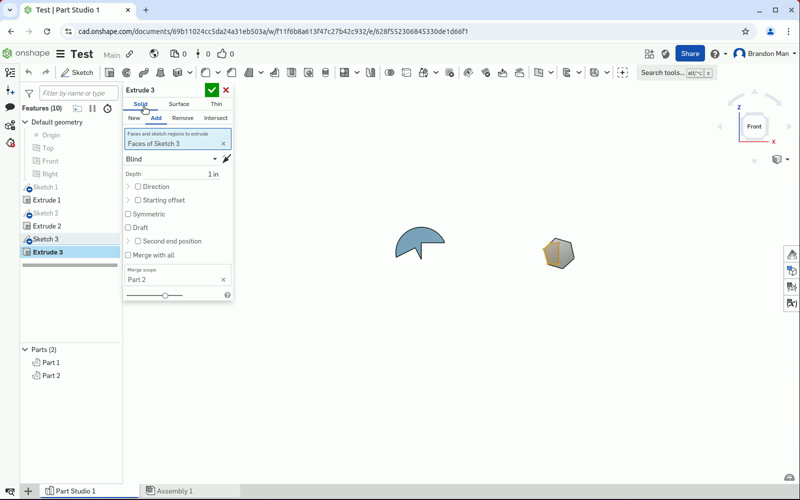
click(143, 106)
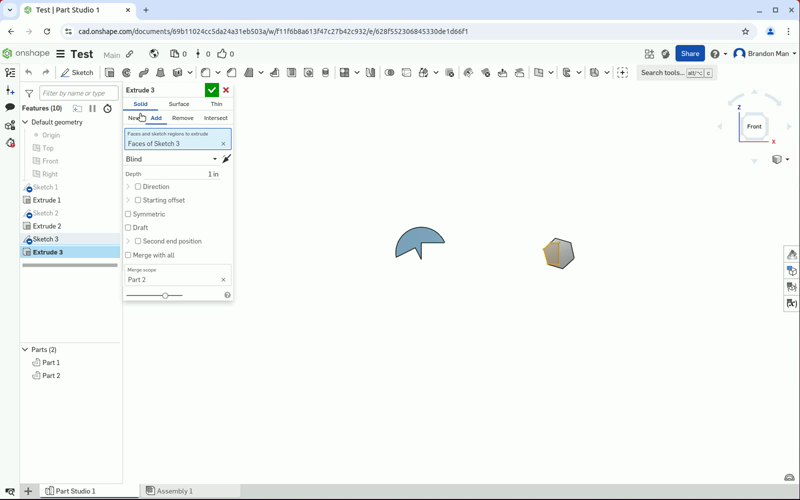
mouse_move(137, 120)
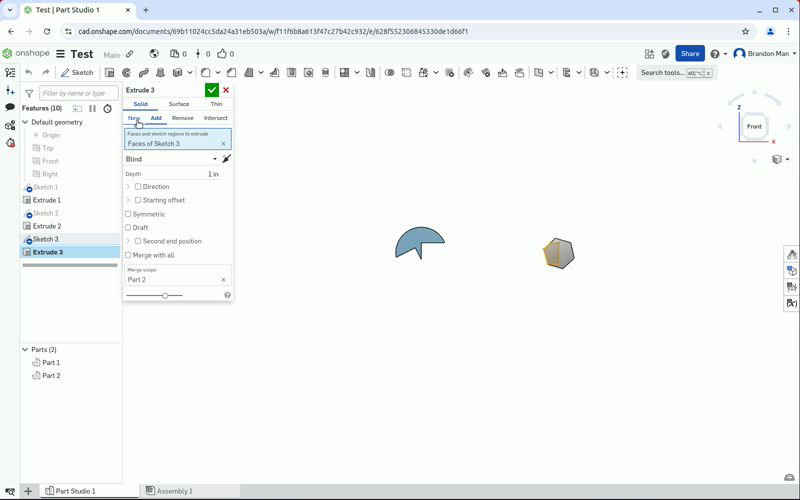
click(137, 120)
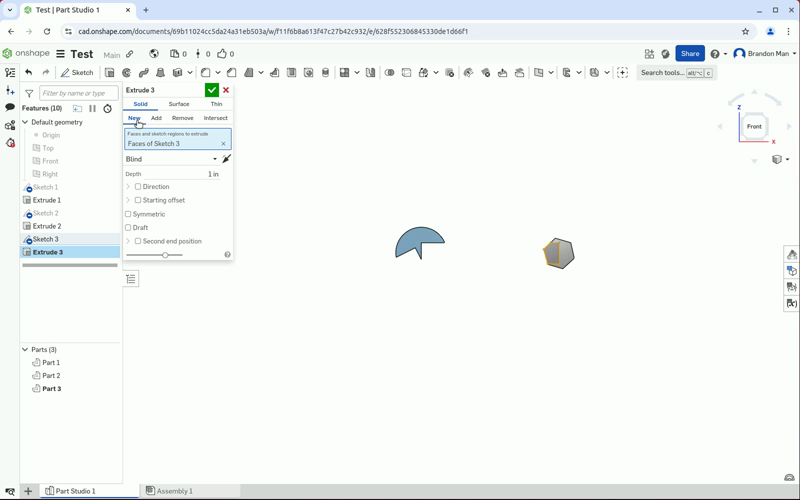
key(tab, 4)
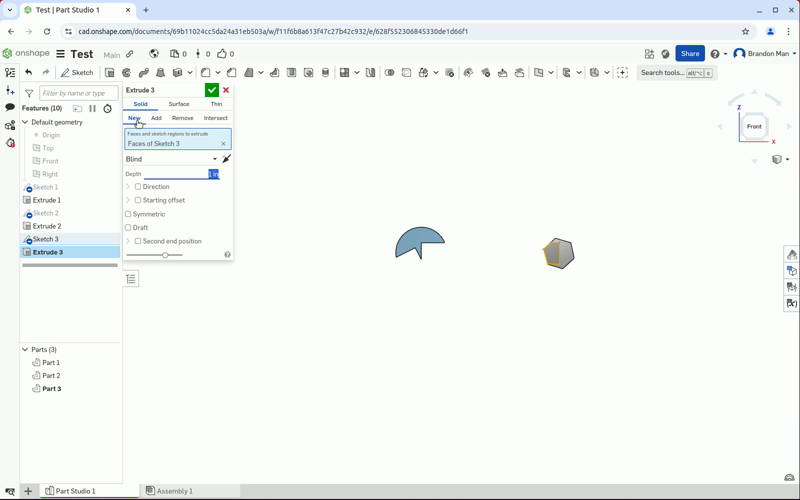
text(3.37)
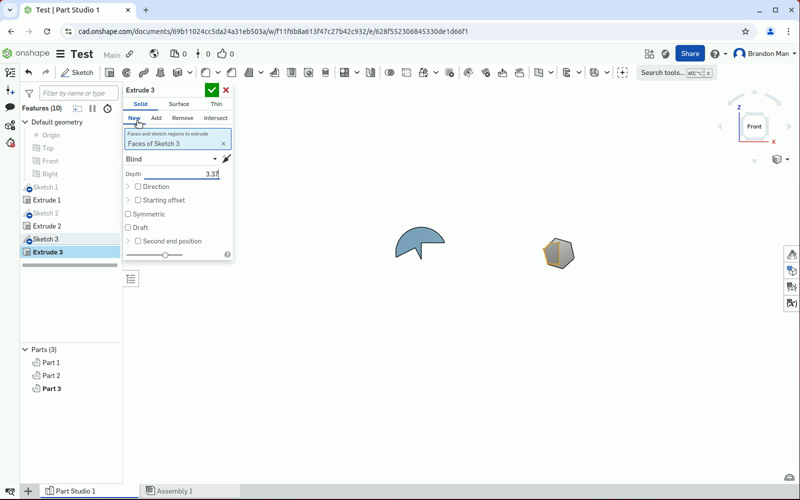
key(enter)
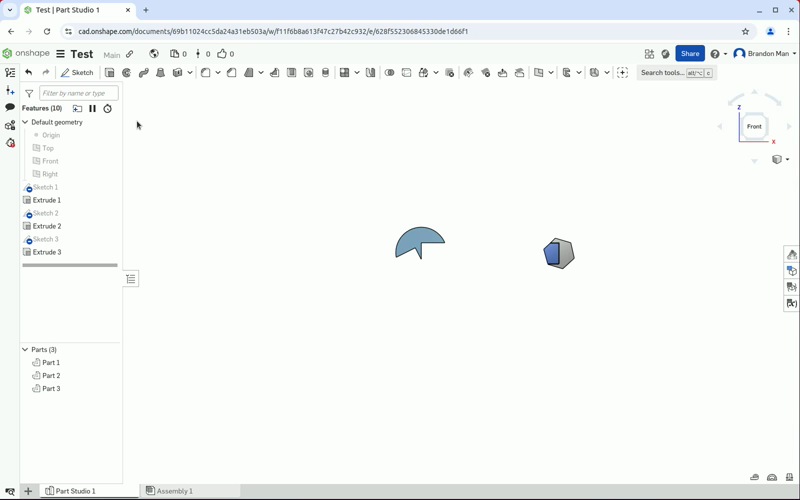
key(shift+h)
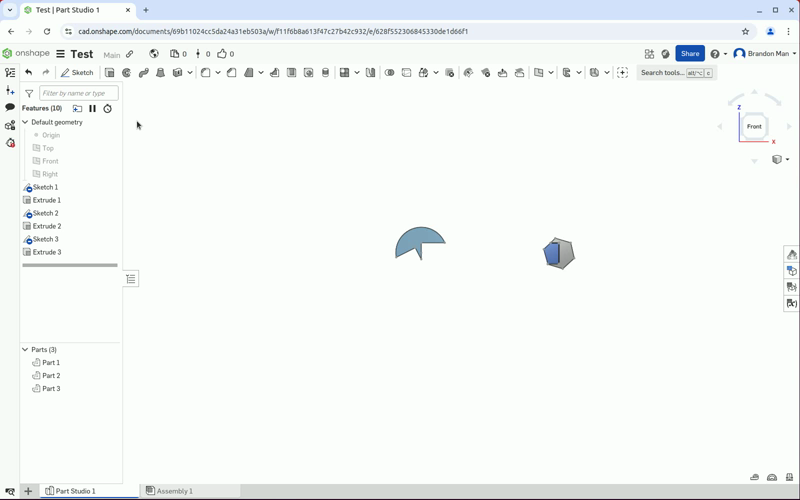
key(shift+h)
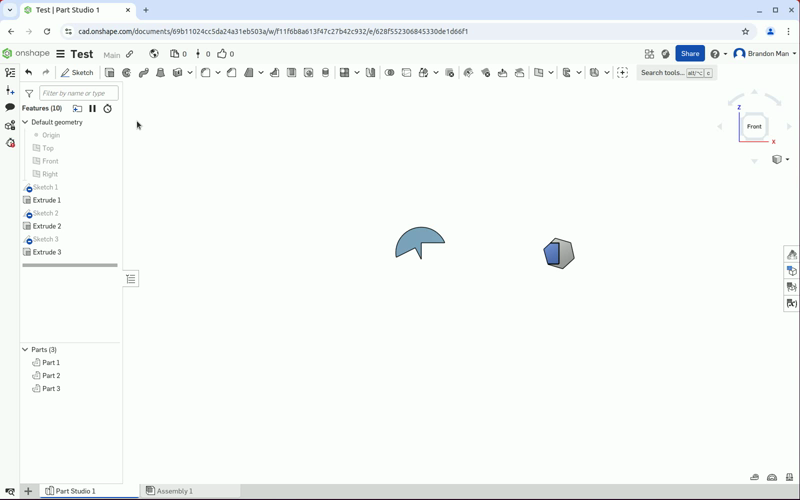
mouse_move(73, 189)
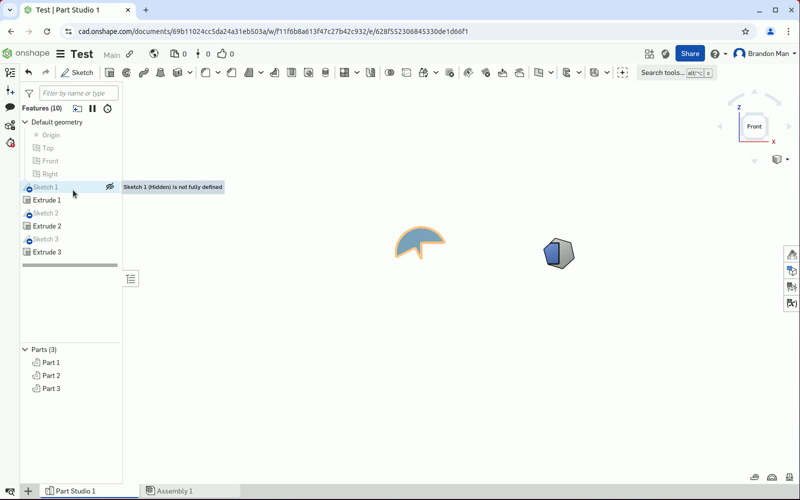
click(73, 189)
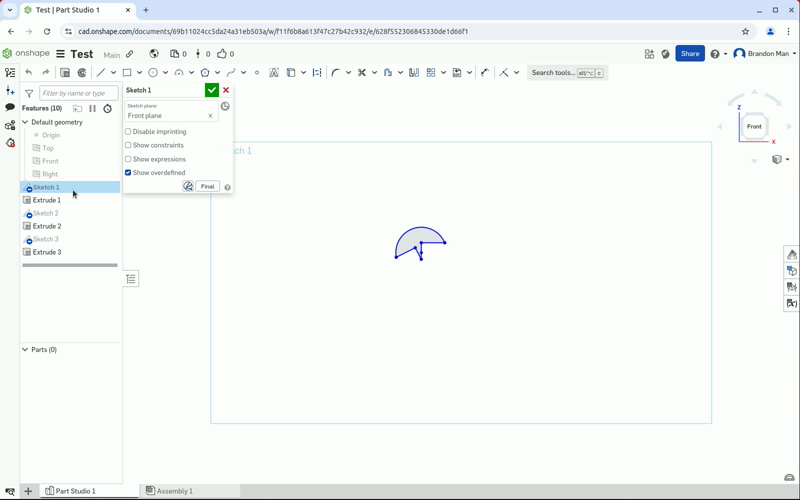
mouse_move(229, 92)
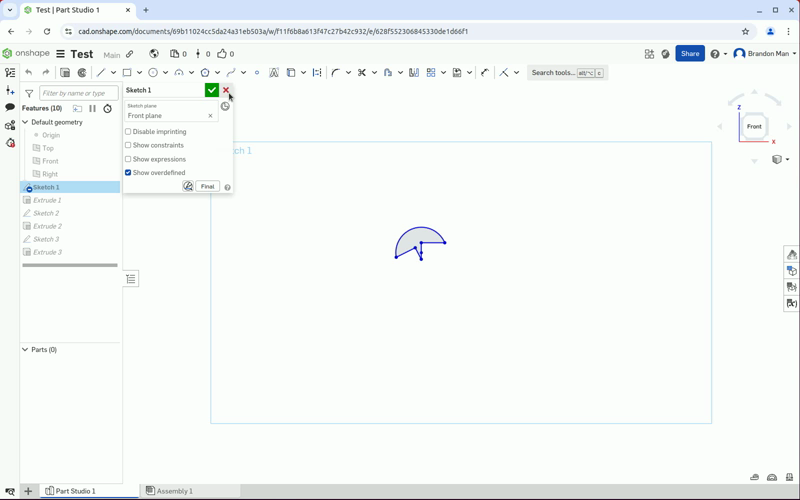
click(229, 92)
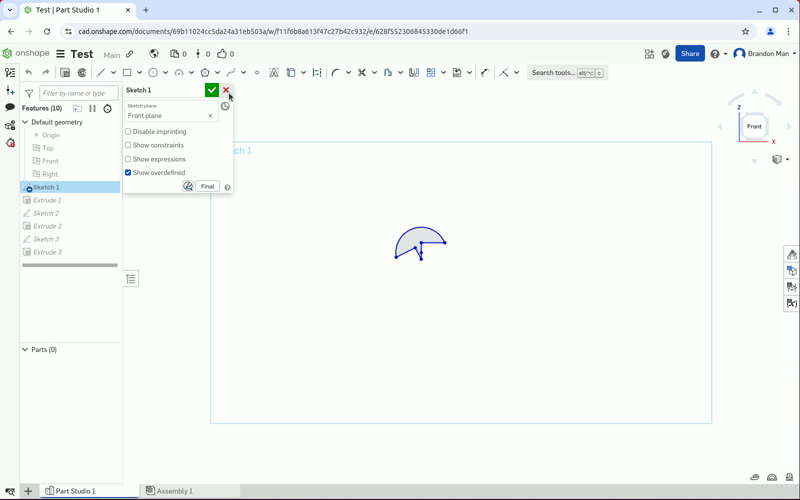
key(shift+s)
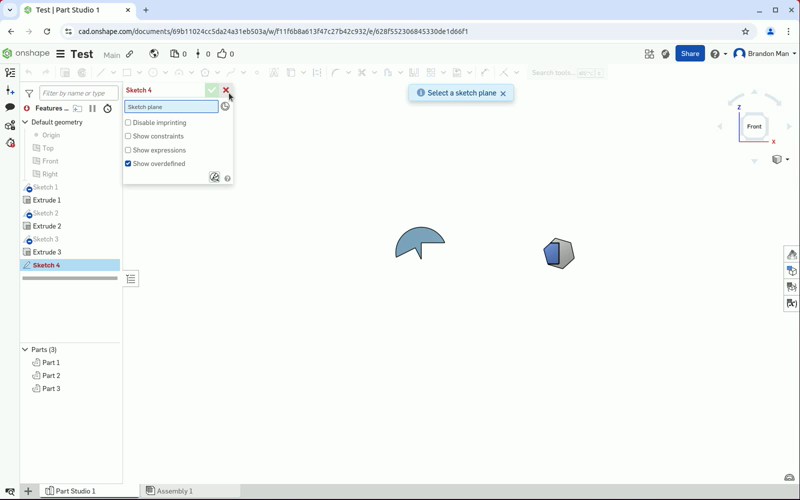
mouse_move(73, 163)
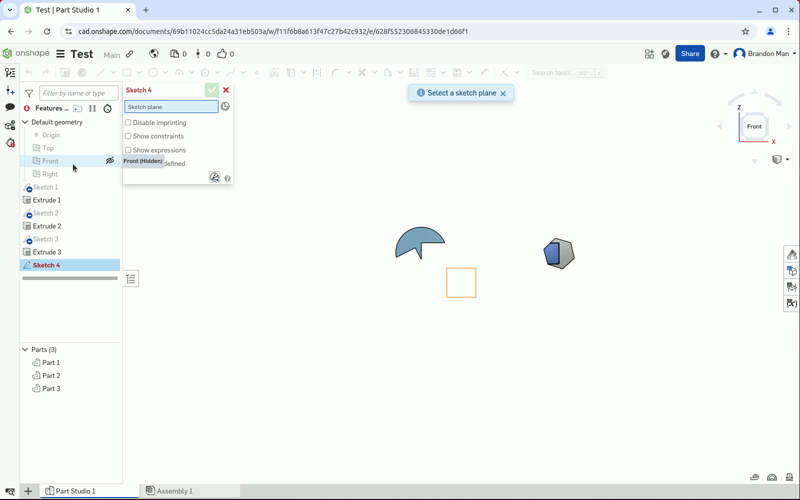
click(73, 163)
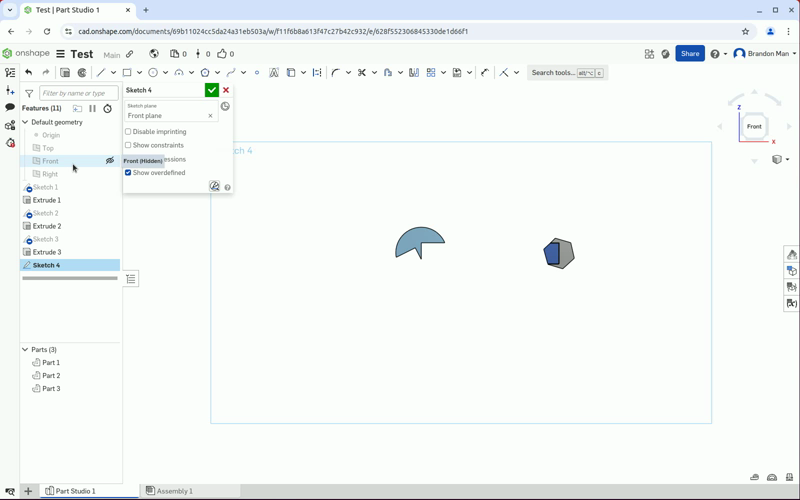
mouse_move(73, 352)
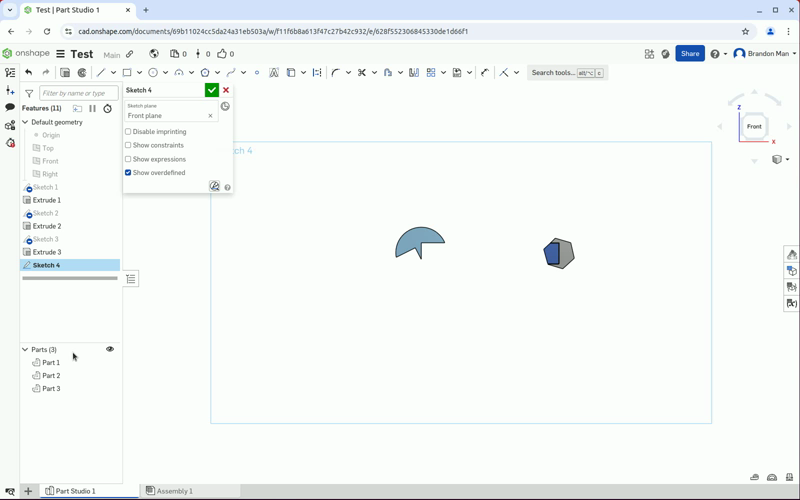
key(y)
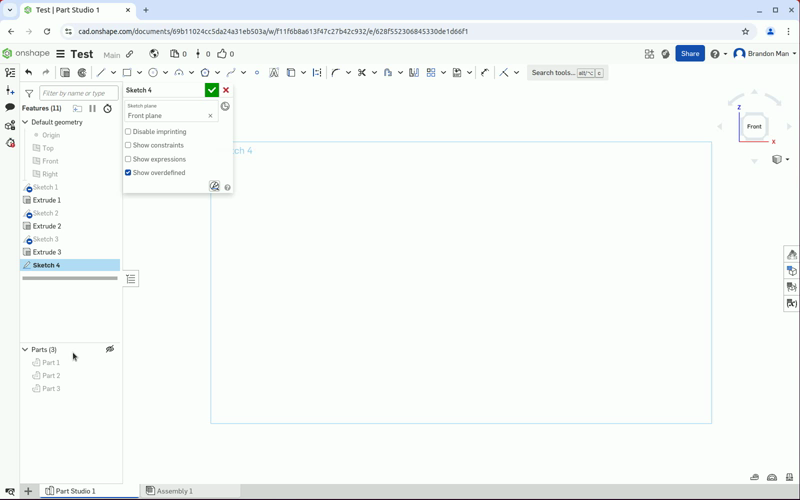
key(l)
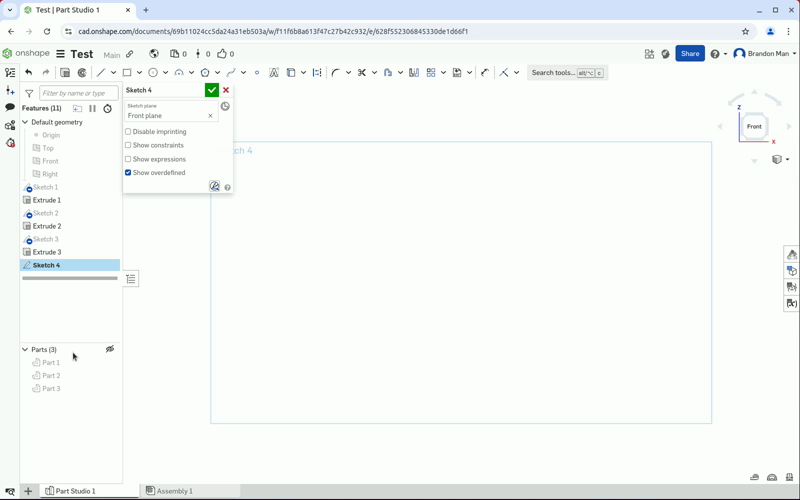
key_down(shift)
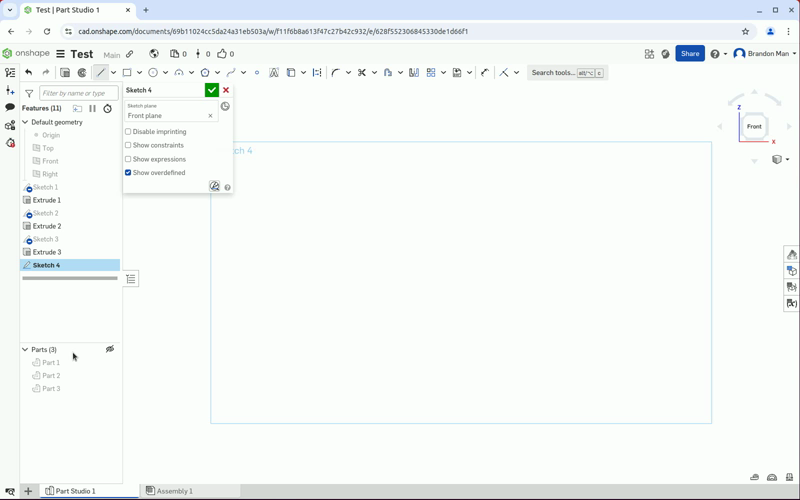
mouse_move(444, 264)
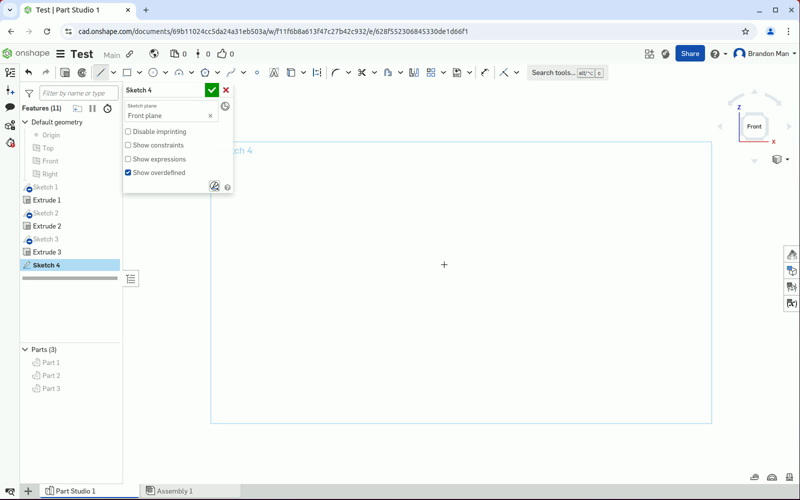
click(444, 264)
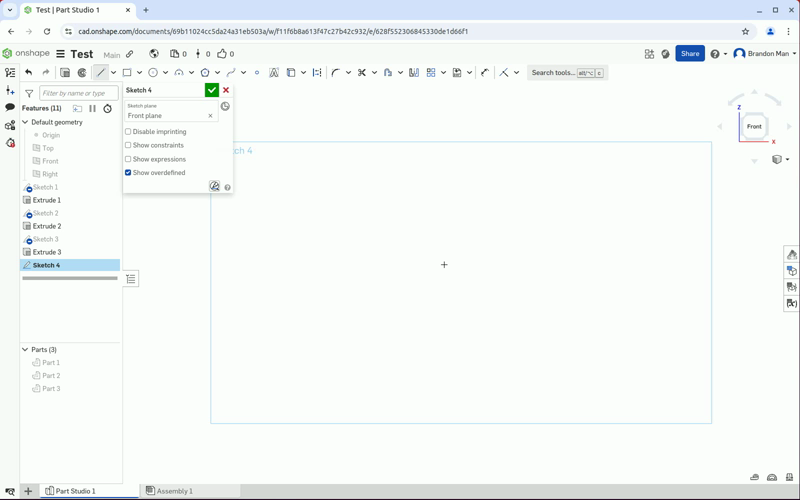
key_up(shift)
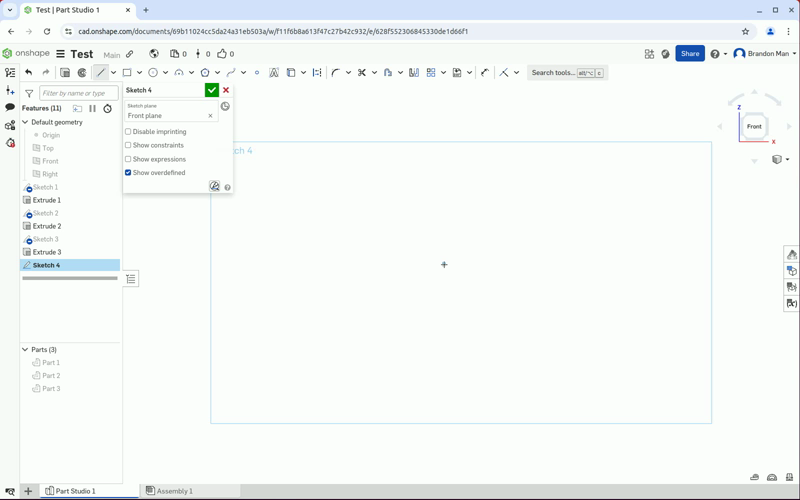
key_down(shift)
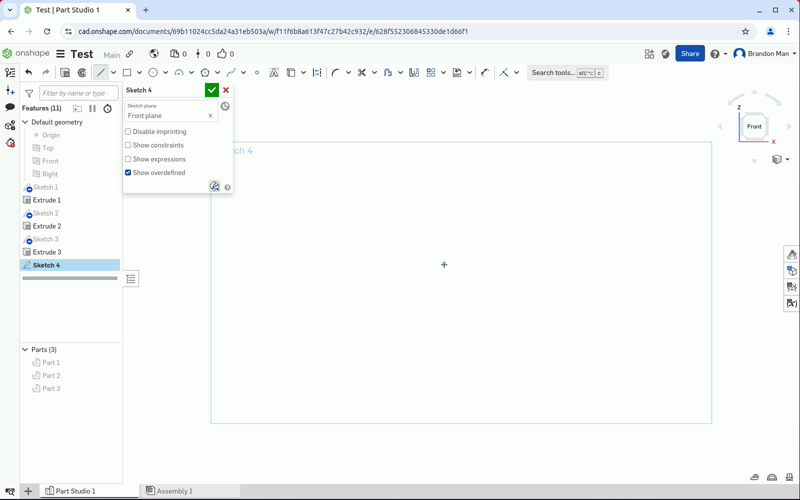
mouse_move(549, 264)
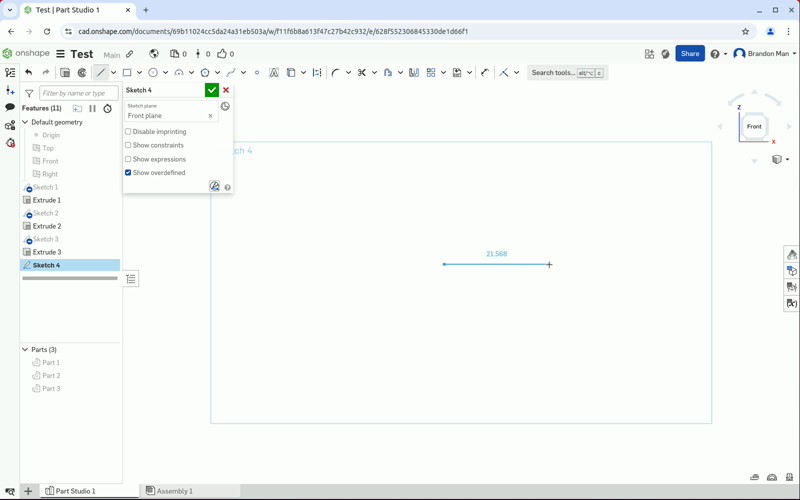
click(549, 264)
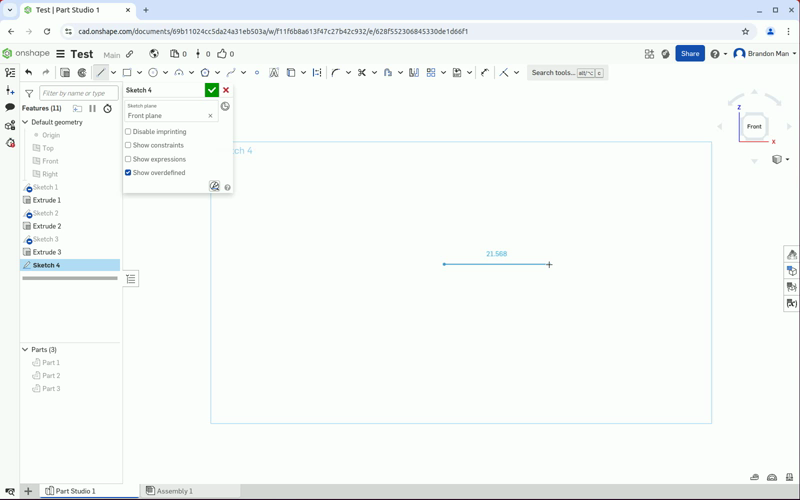
key_up(shift)
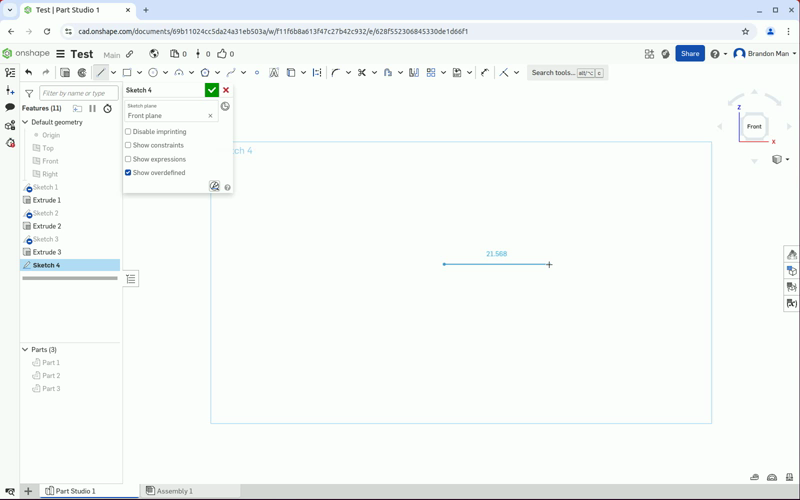
key_down(shift)
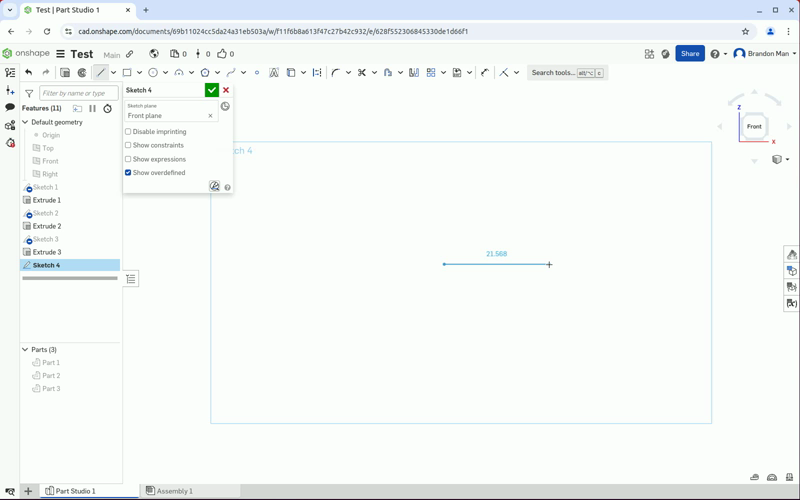
mouse_move(579, 264)
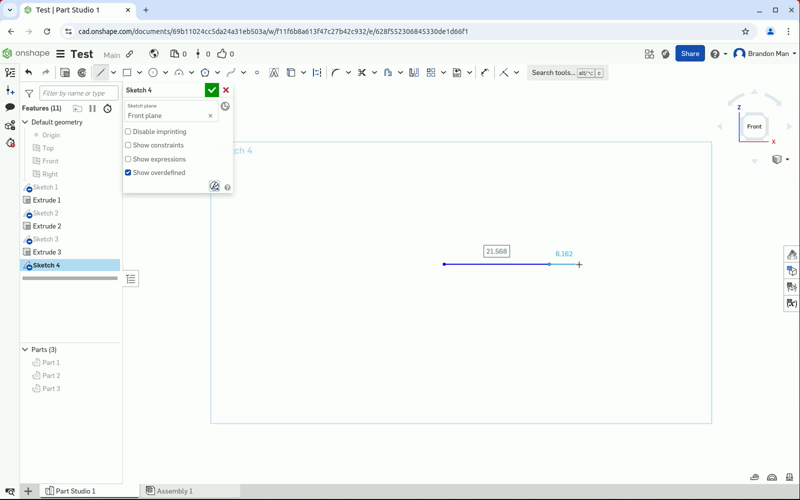
mouse_move(545, 249)
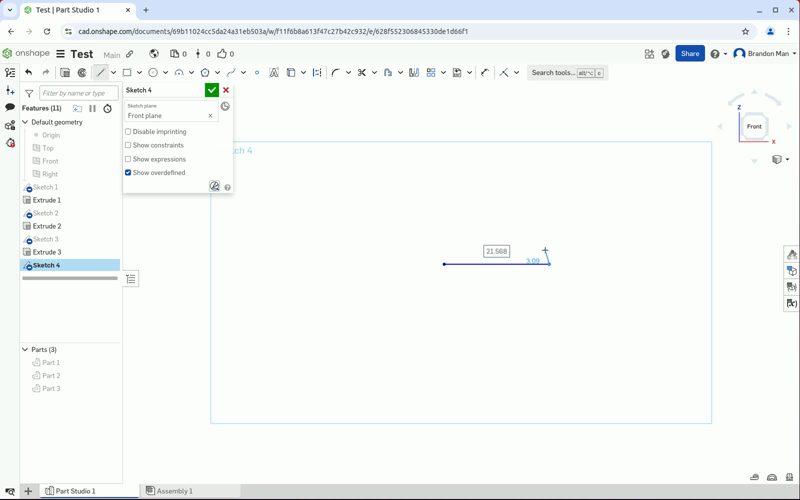
click(545, 249)
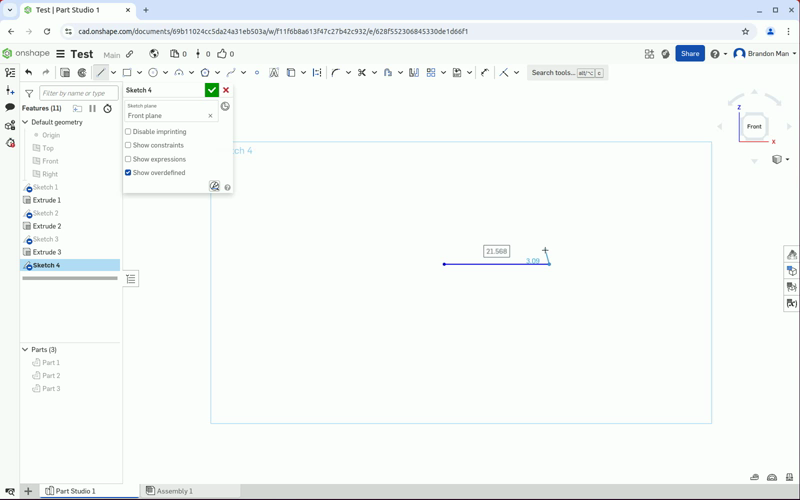
key_up(shift)
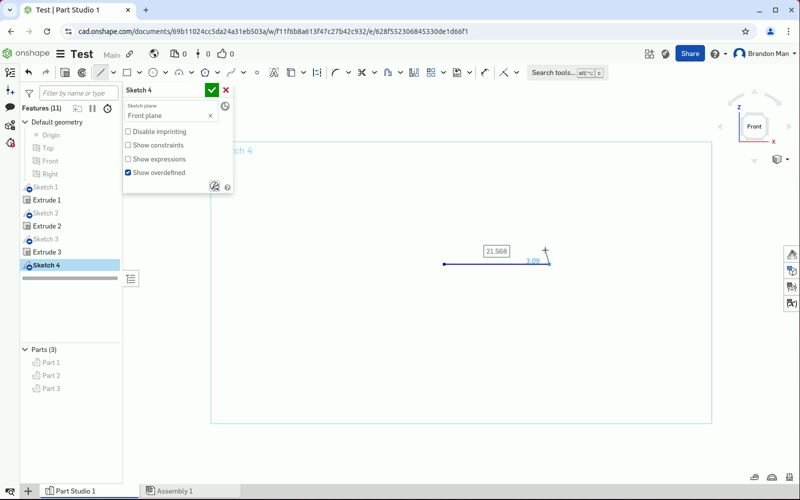
key_down(shift)
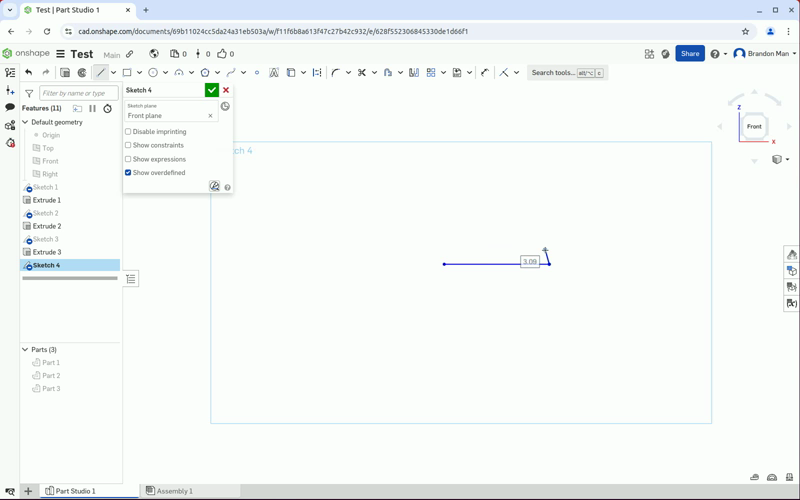
mouse_move(575, 249)
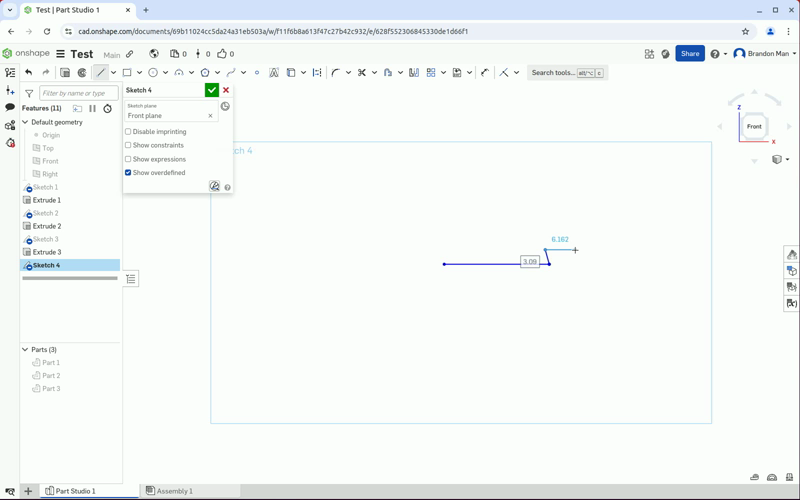
mouse_move(551, 243)
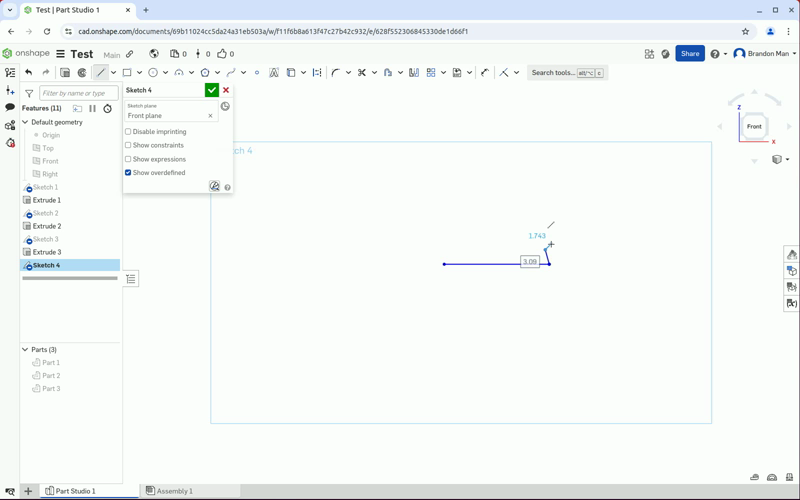
click(551, 243)
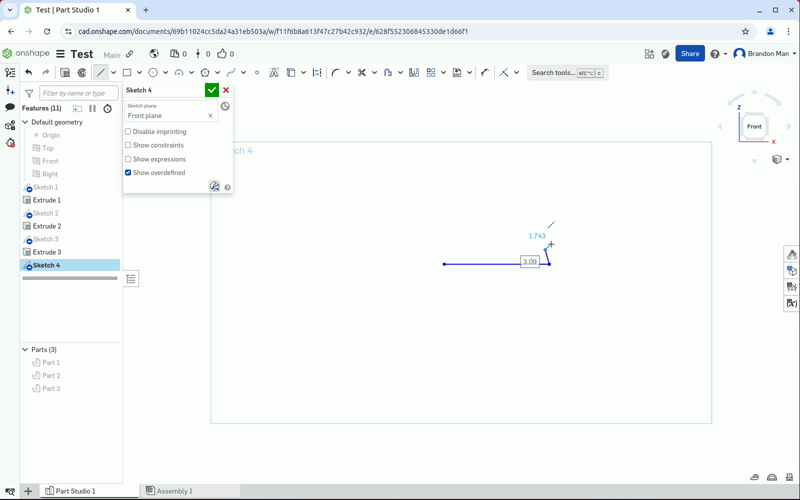
key_up(shift)
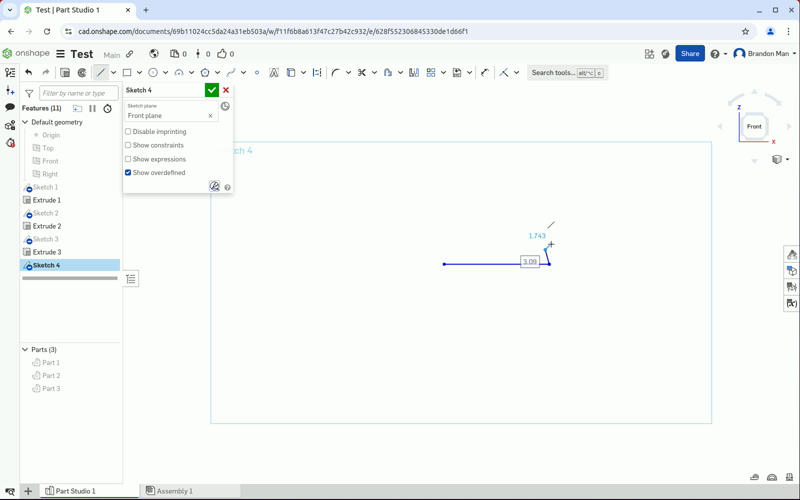
key_down(shift)
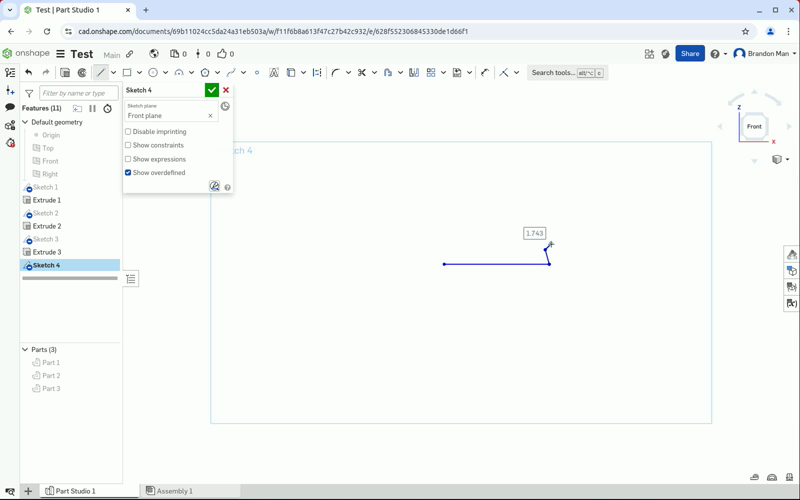
mouse_move(444, 243)
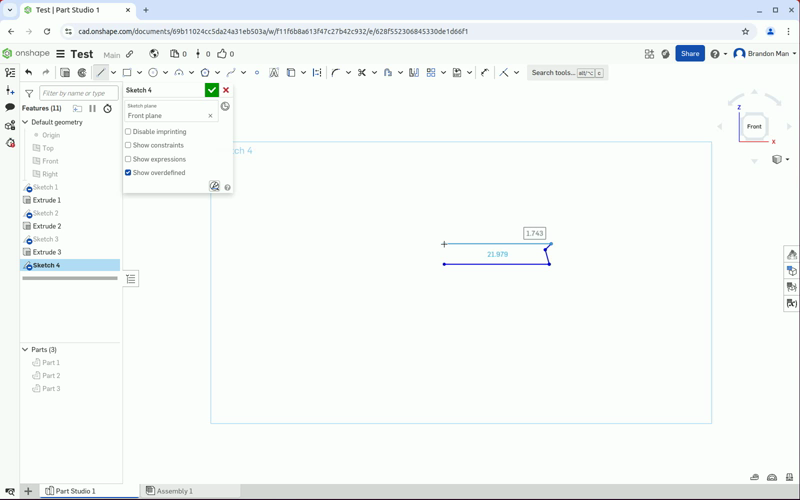
click(444, 243)
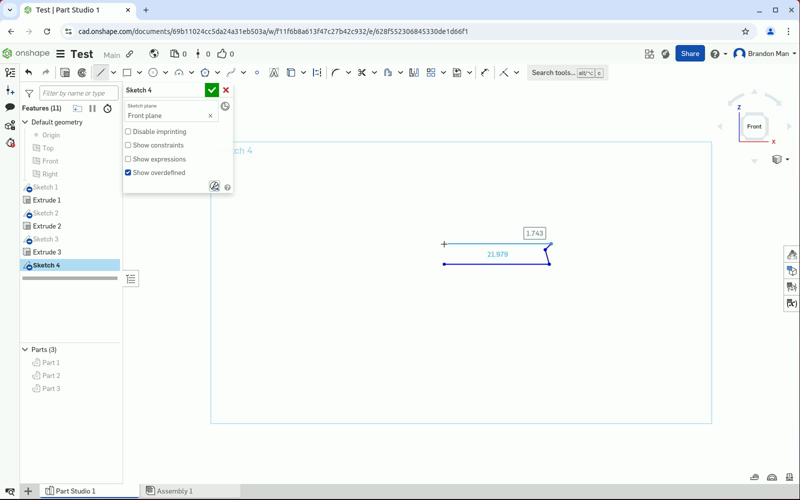
key_up(shift)
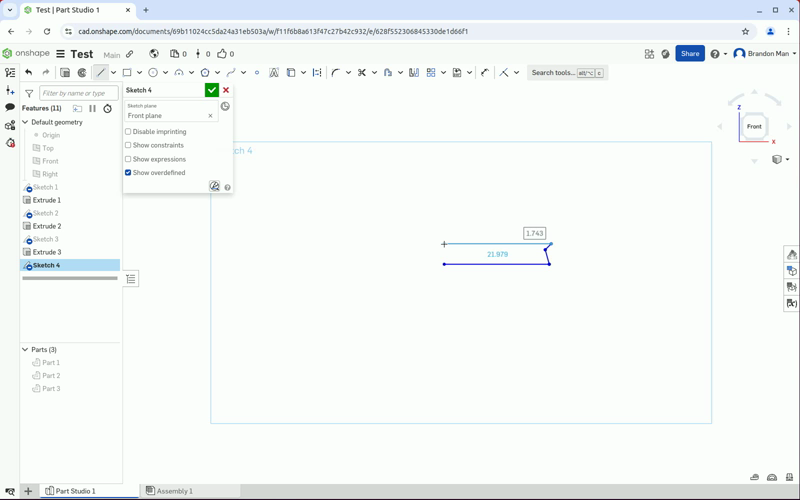
key(esc)
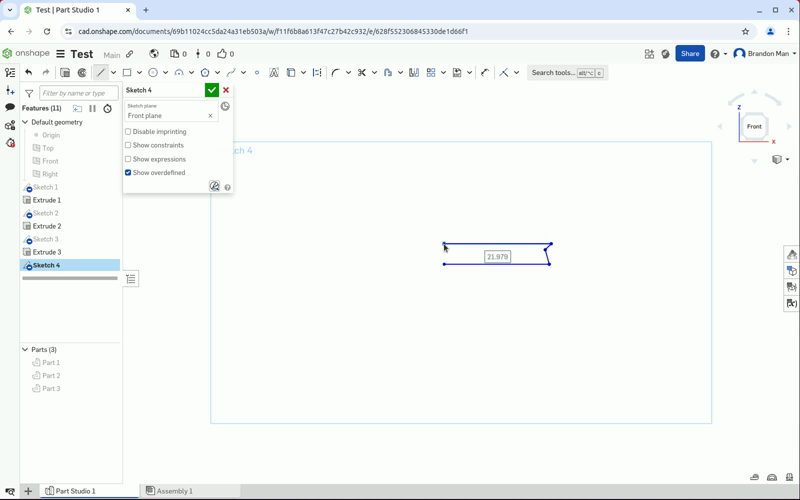
key(a)
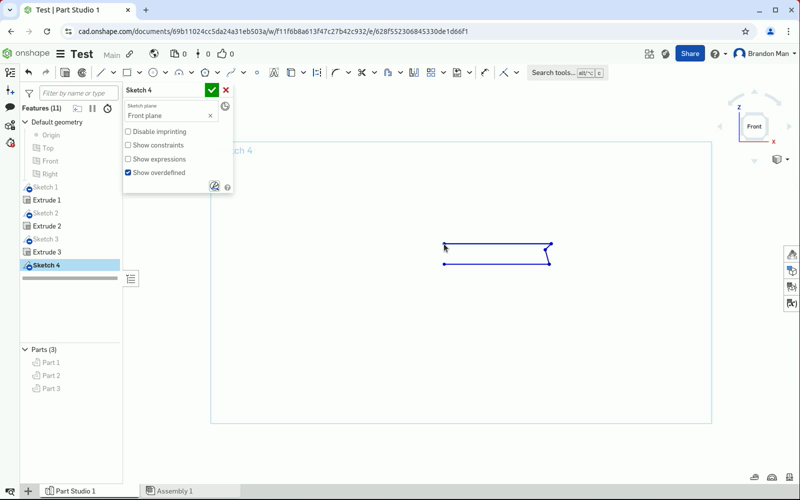
mouse_move(444, 243)
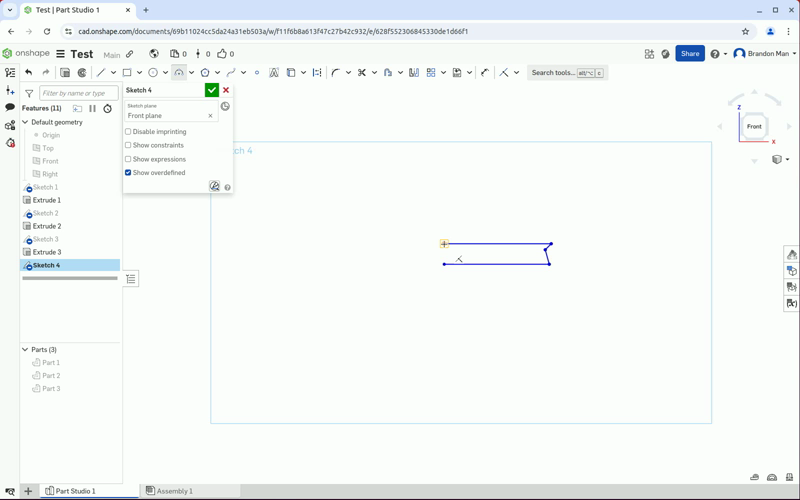
click(444, 243)
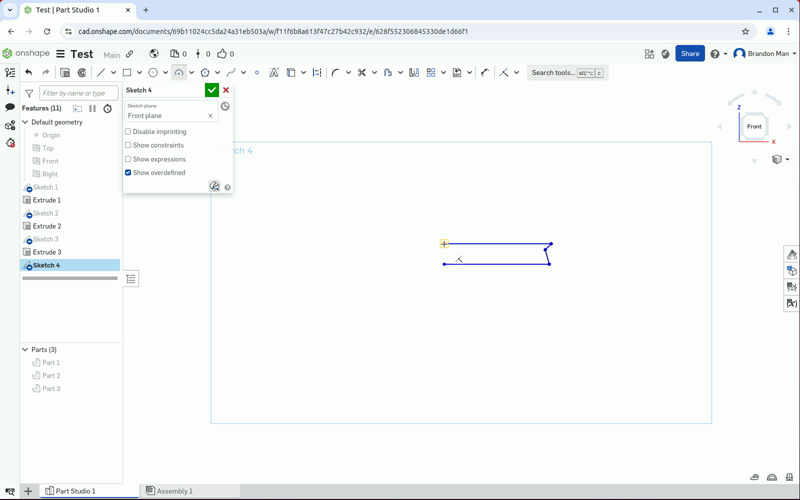
mouse_move(444, 264)
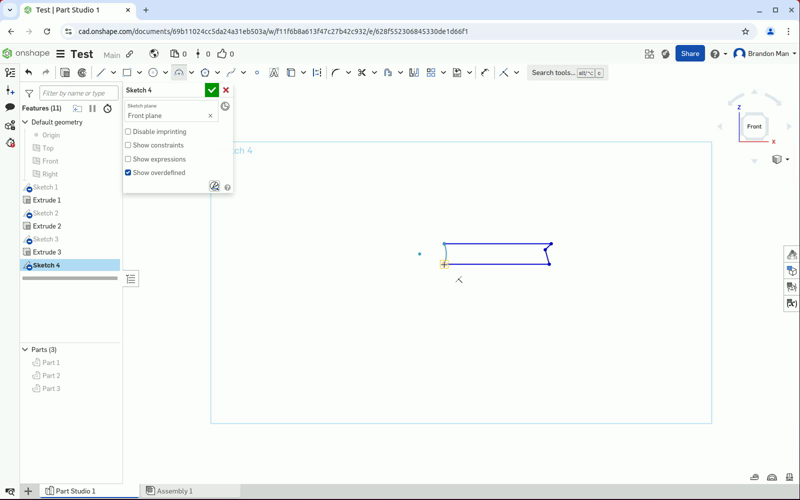
click(444, 264)
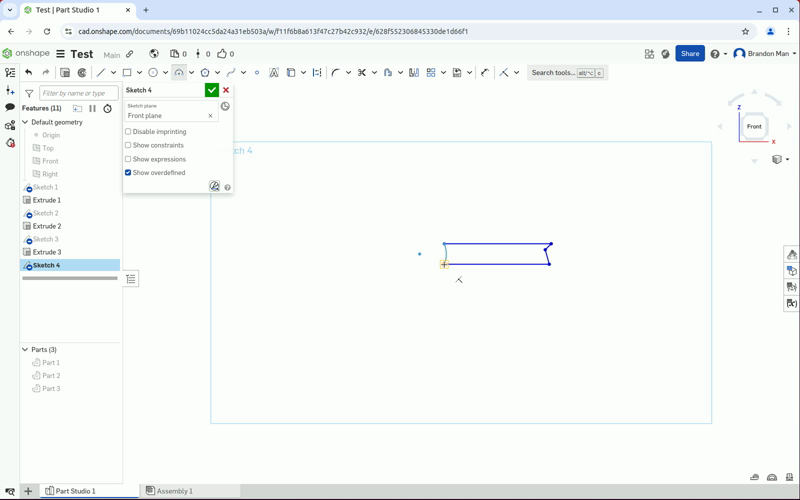
key_down(shift)
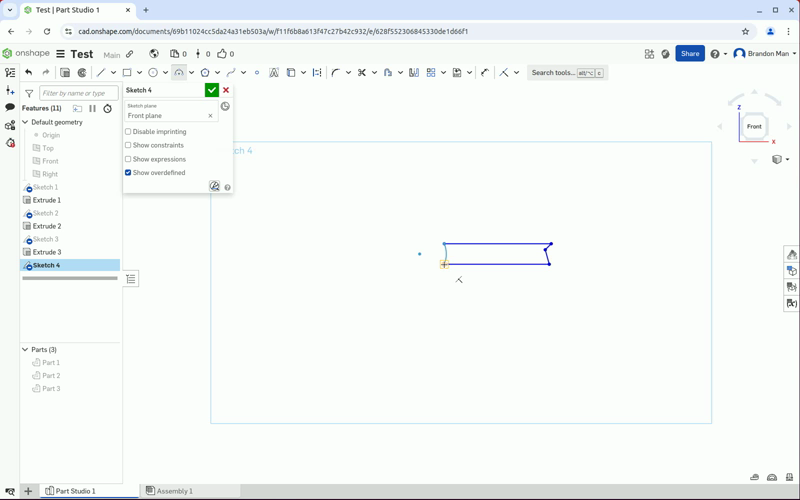
mouse_move(446, 254)
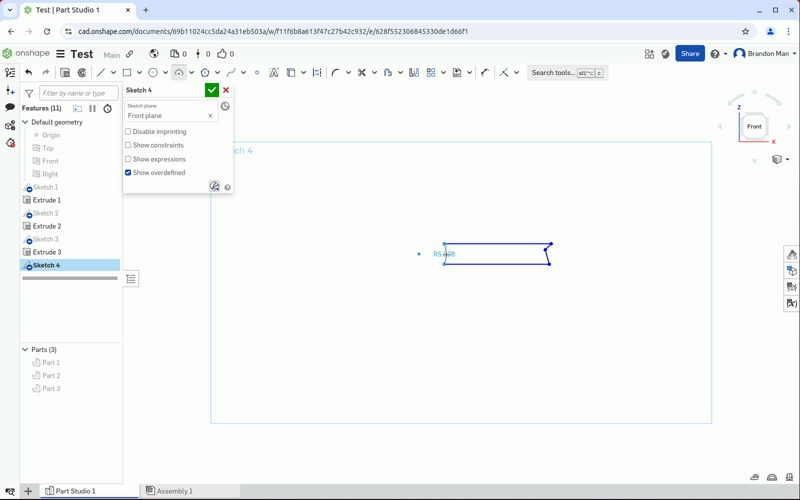
click(446, 254)
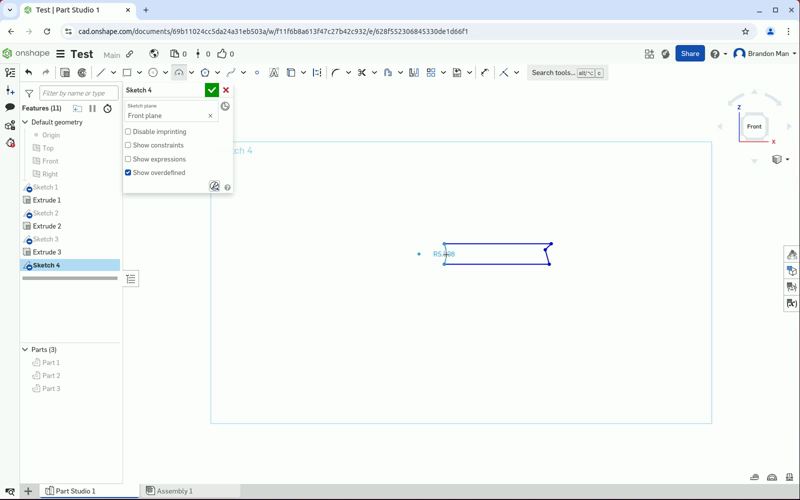
key_up(shift)
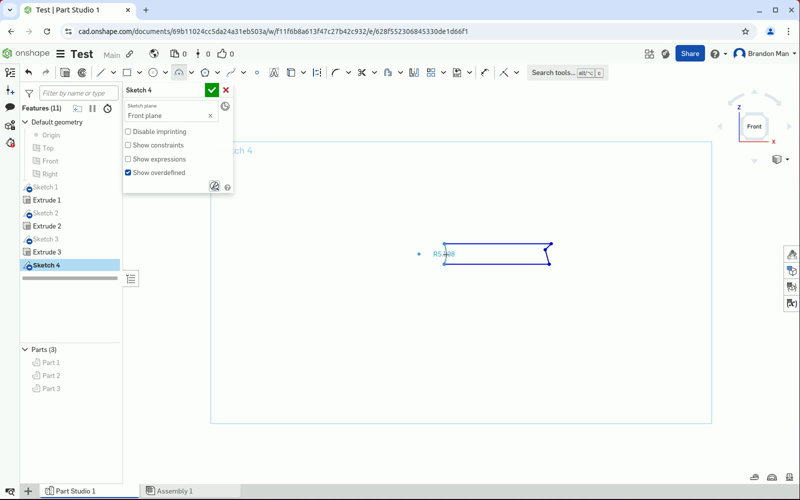
key(esc)
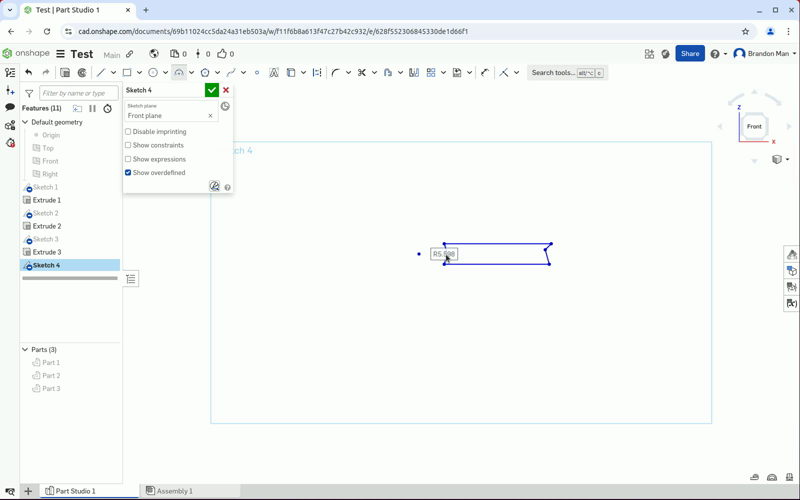
mouse_move(541, 253)
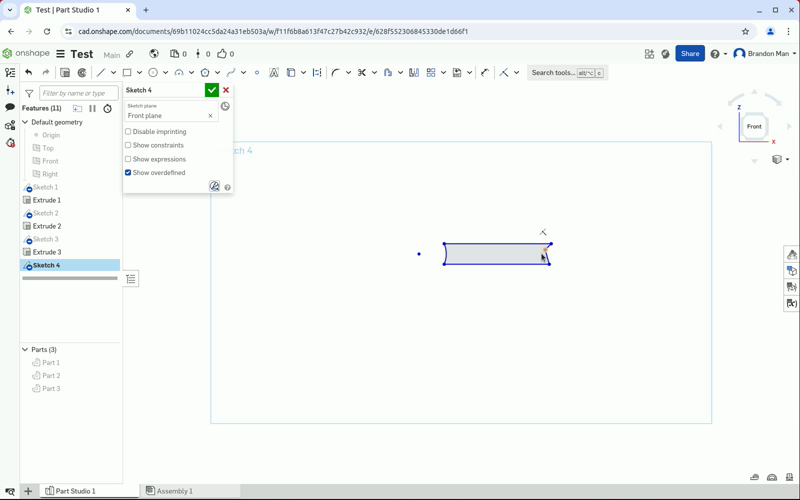
click(541, 253)
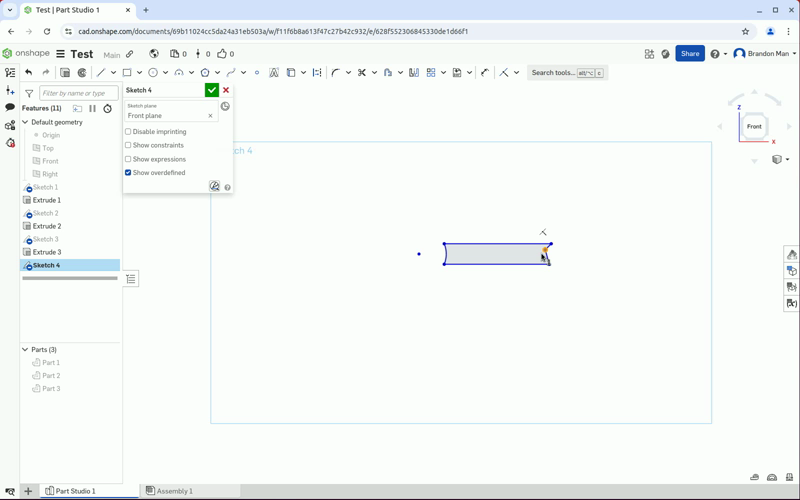
mouse_move(73, 352)
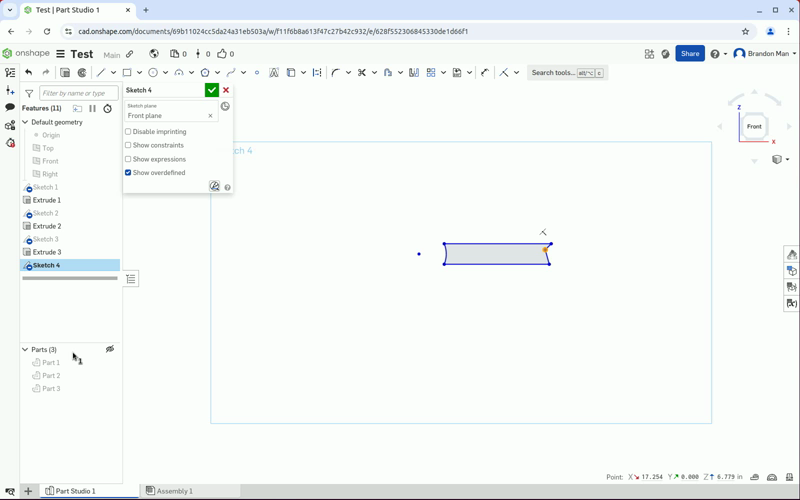
key(shift+y)
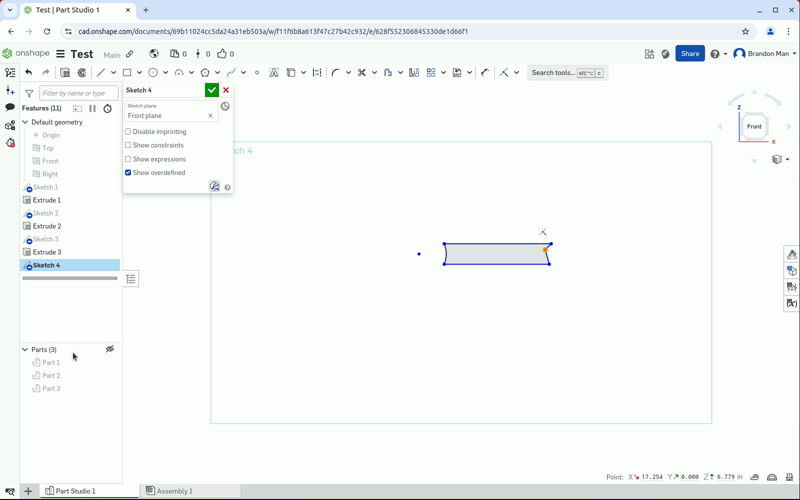
key(shift+e)
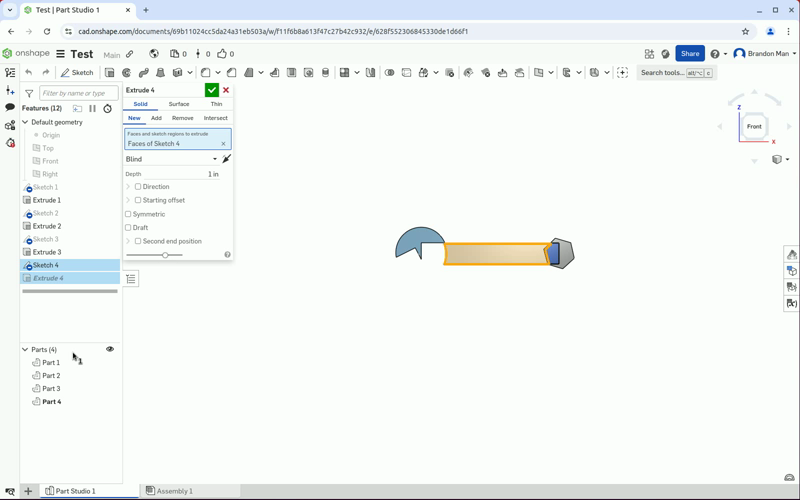
mouse_move(143, 106)
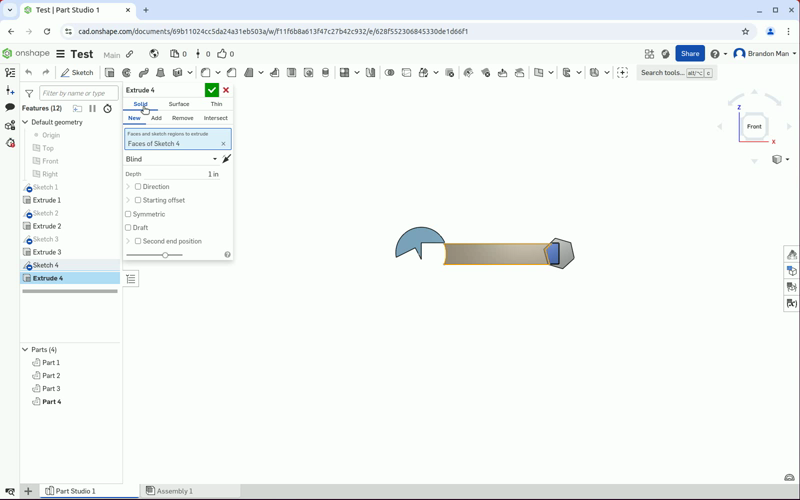
click(143, 106)
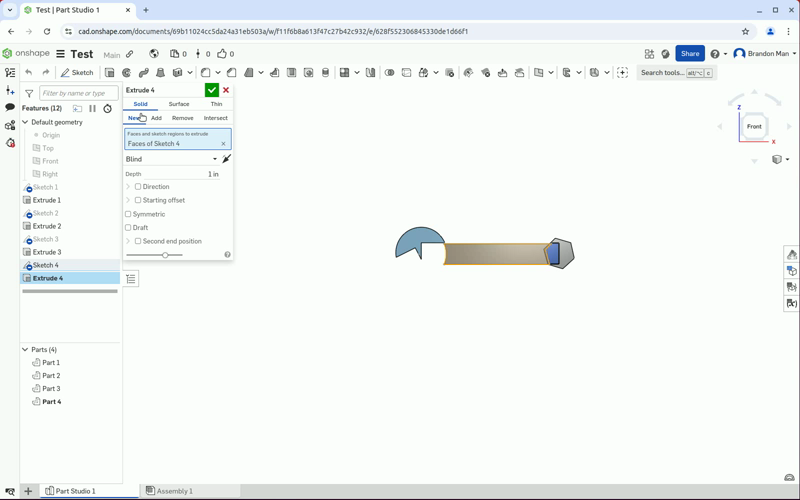
mouse_move(137, 120)
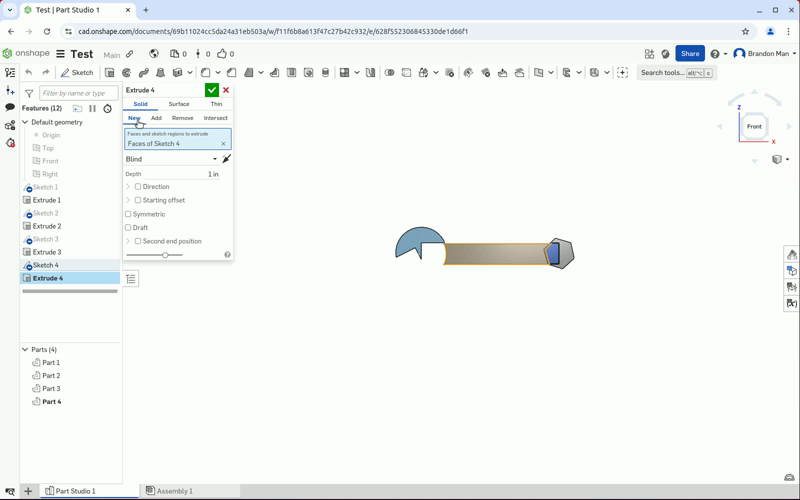
click(137, 120)
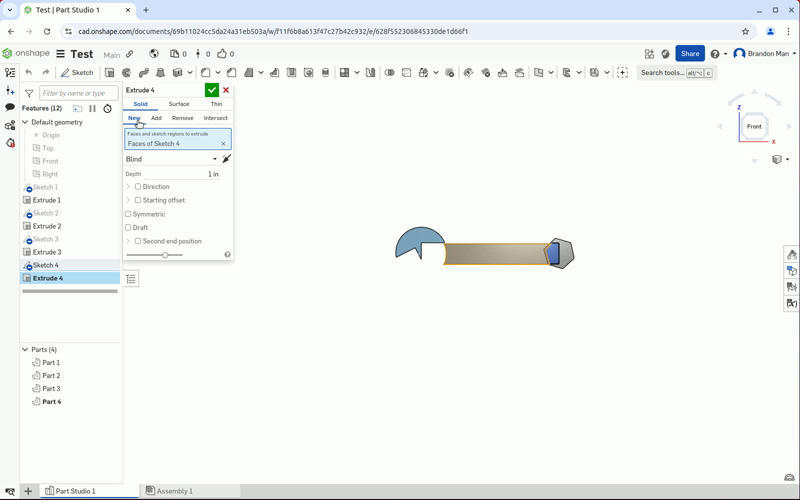
key(tab, 4)
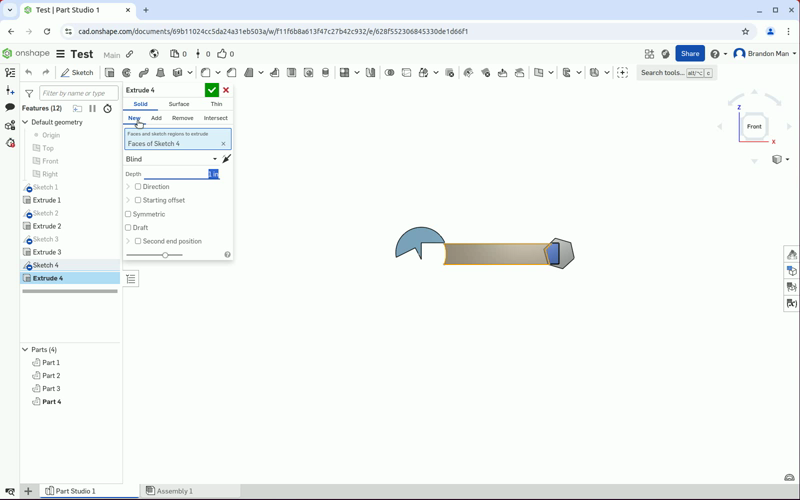
text(3.37)
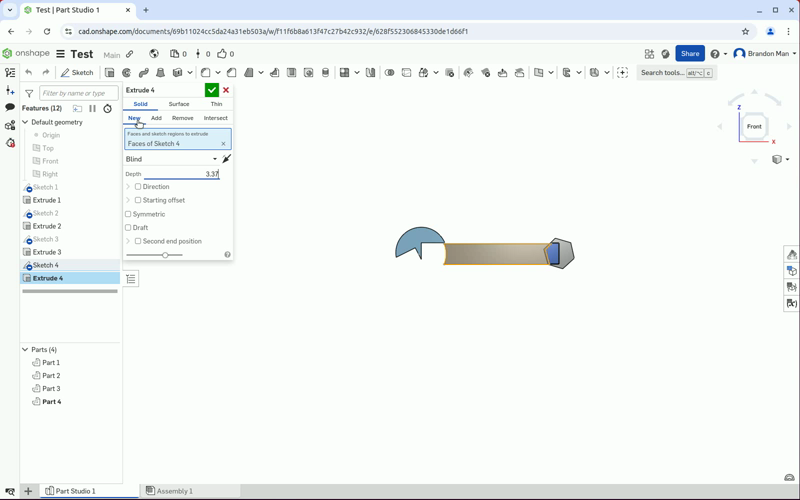
key(enter)
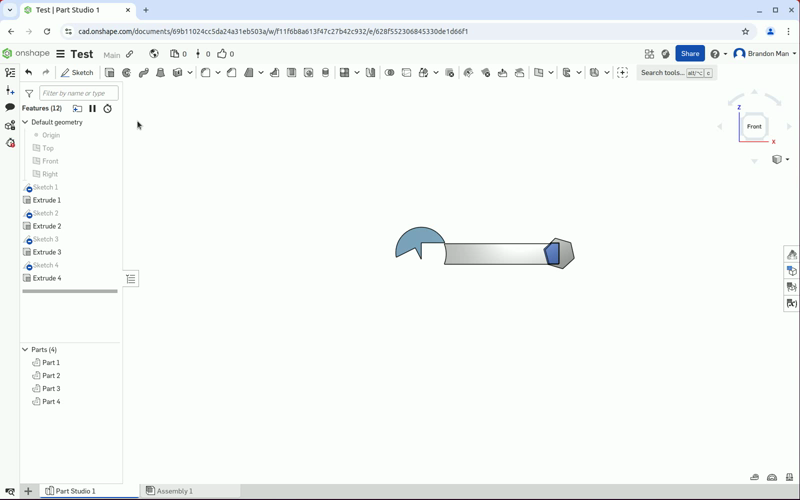
key(shift+h)
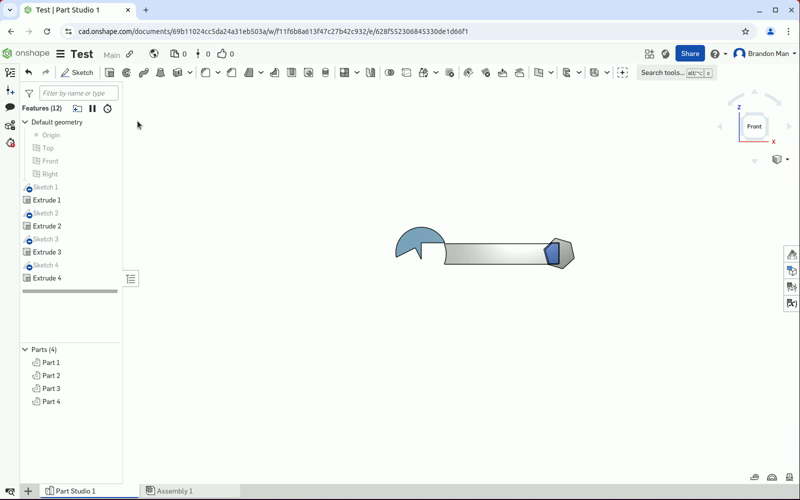
key(shift+h)
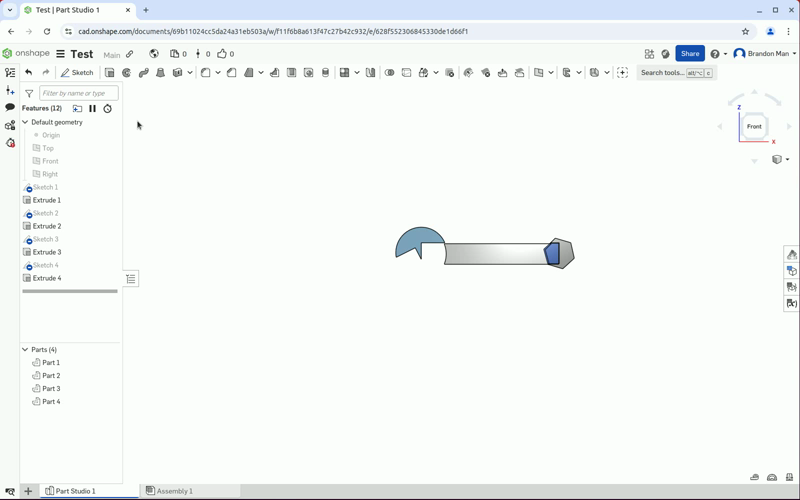
mouse_move(73, 189)
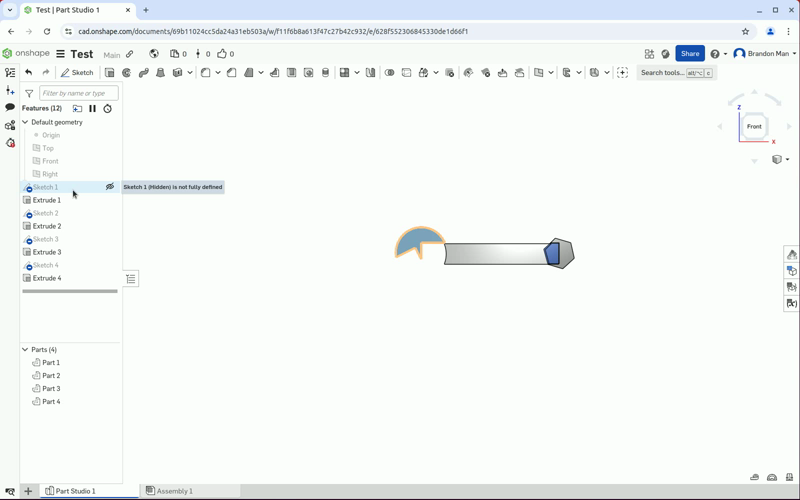
click(73, 189)
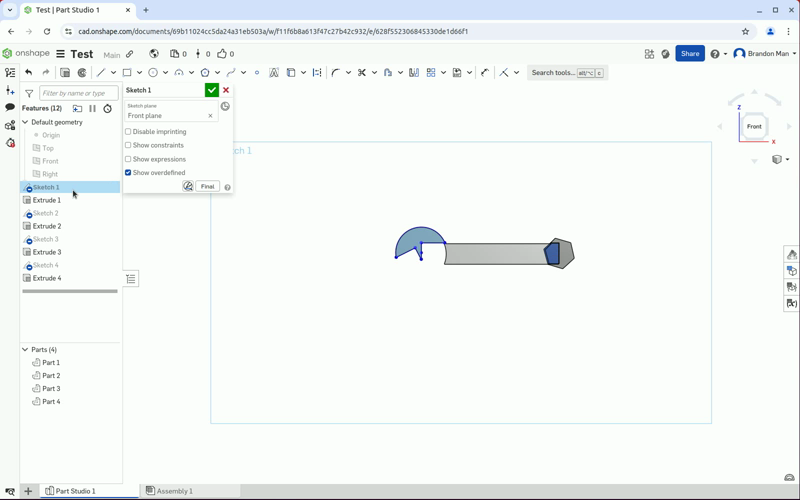
mouse_move(229, 92)
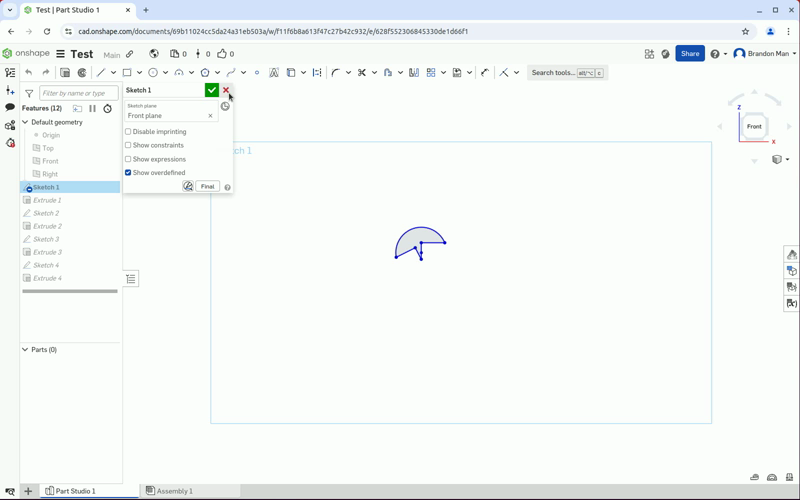
click(229, 92)
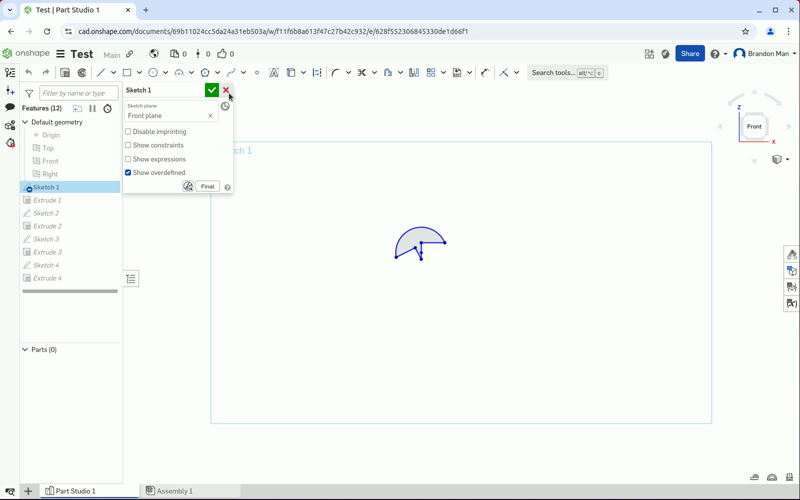
key(shift+s)
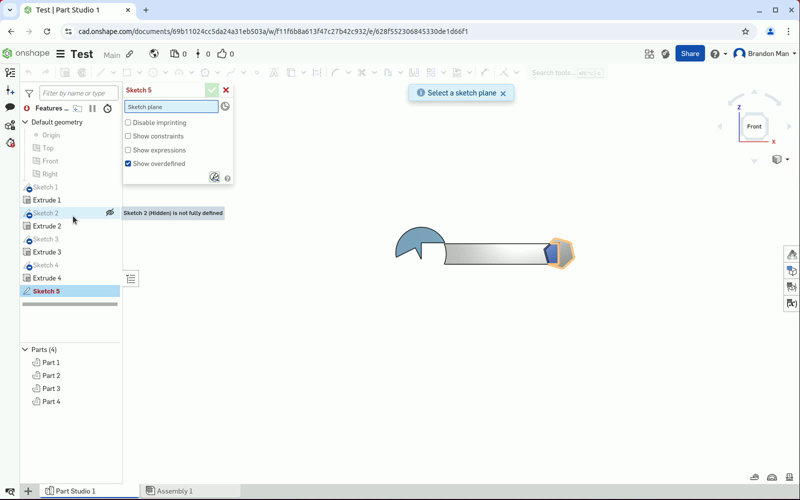
scroll(3)
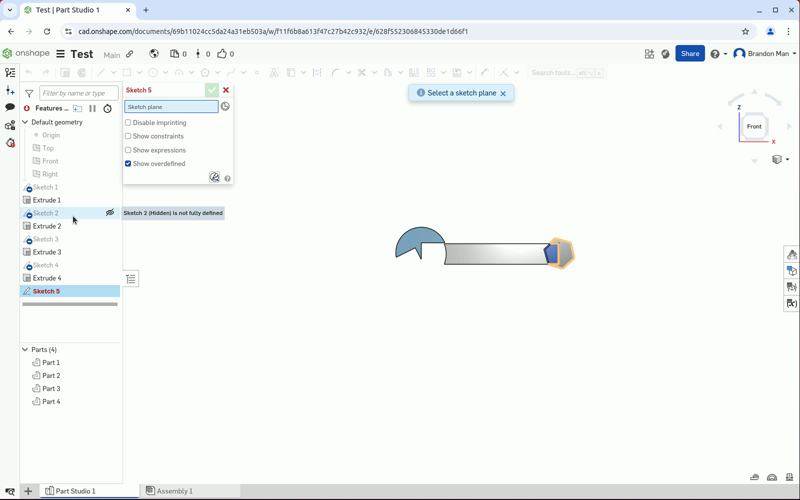
mouse_move(73, 163)
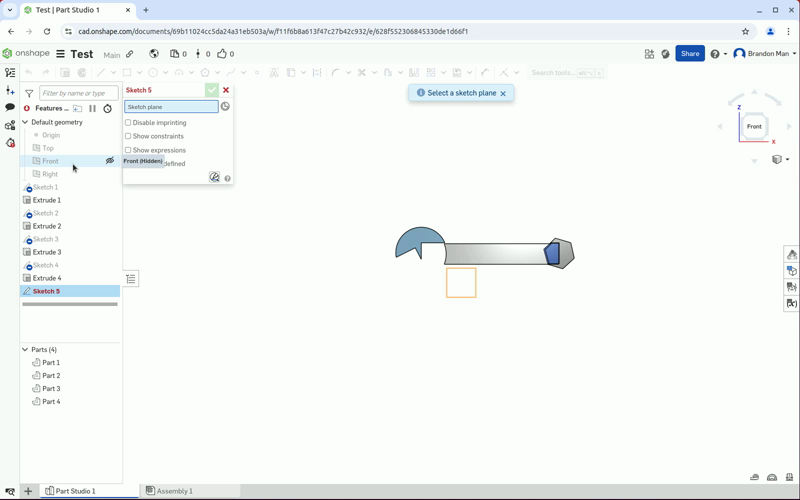
click(73, 163)
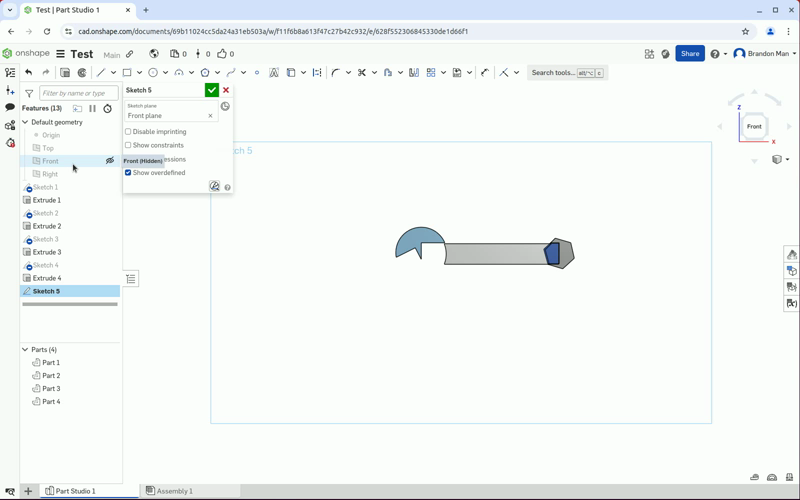
mouse_move(73, 352)
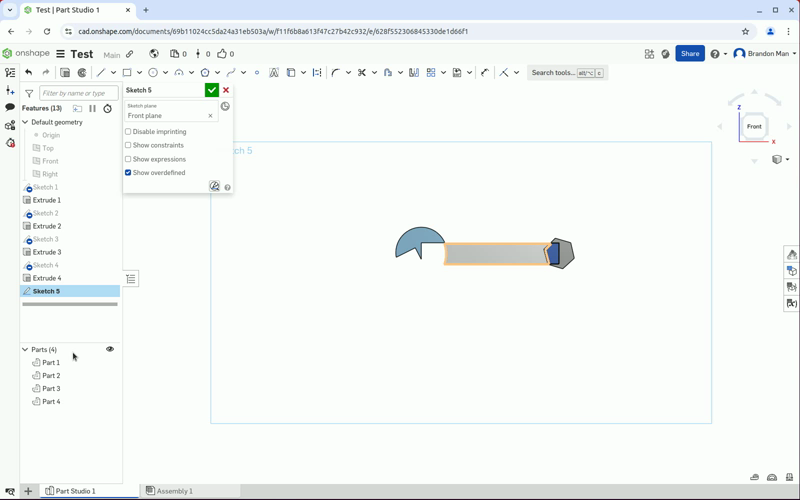
key(y)
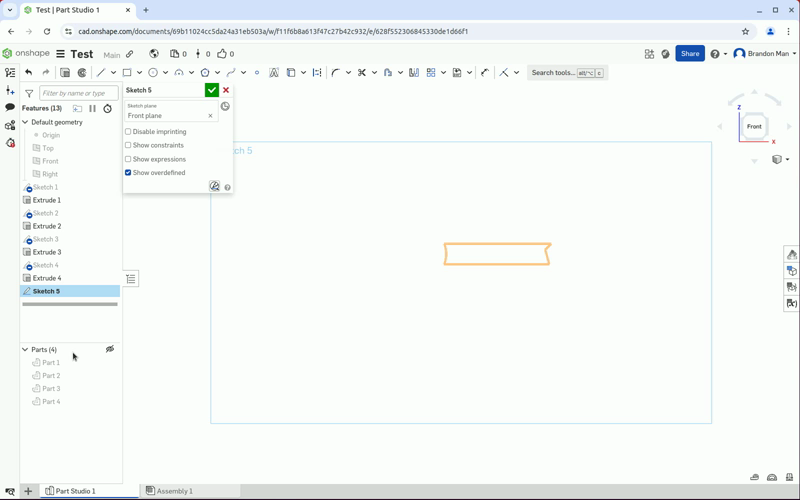
key(l)
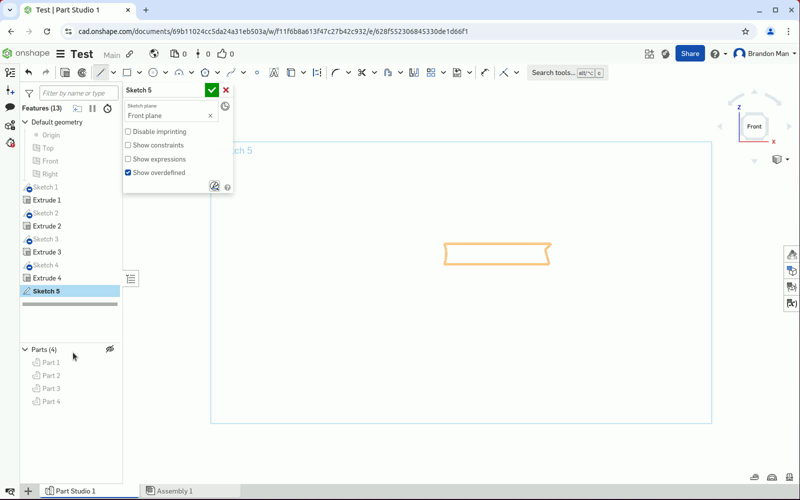
key_down(shift)
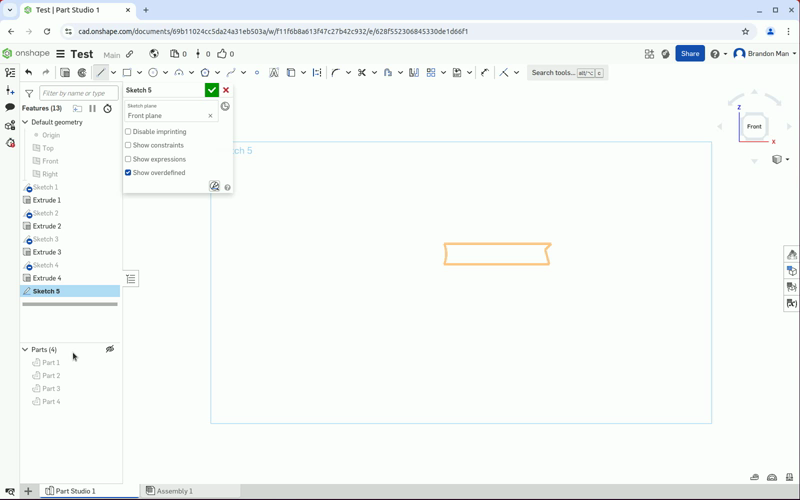
mouse_move(420, 259)
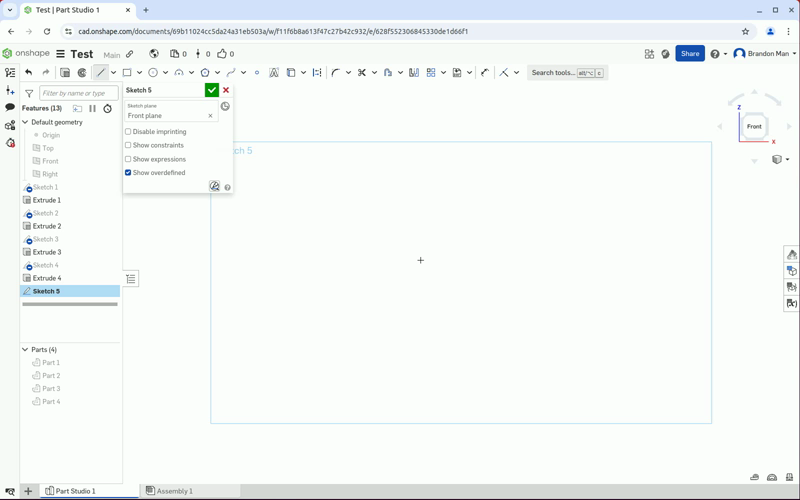
click(420, 259)
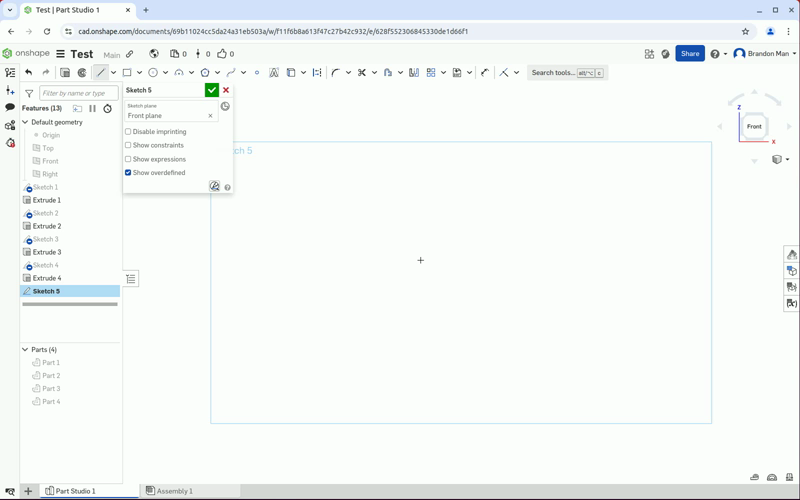
key_up(shift)
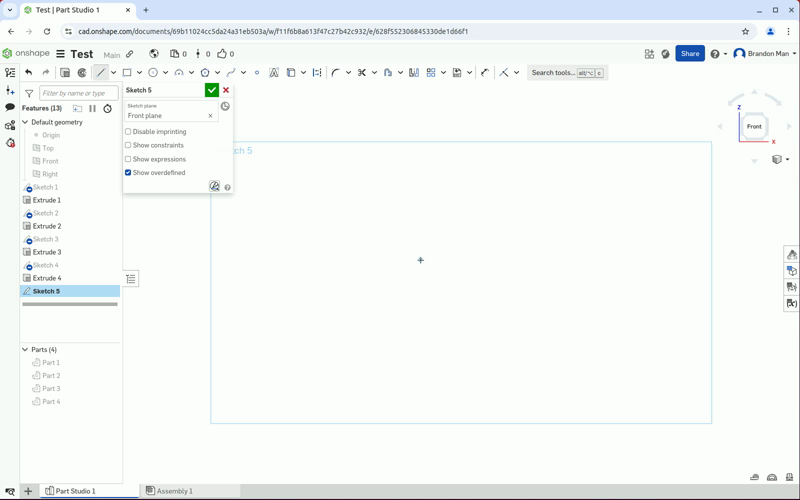
key_down(shift)
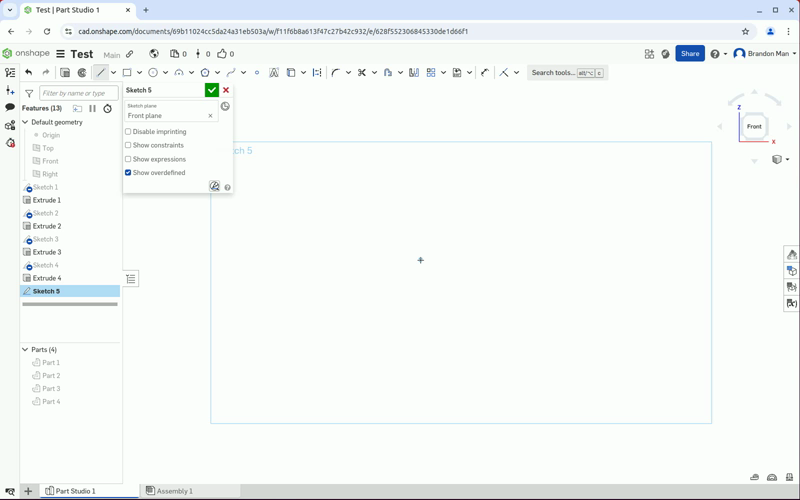
mouse_move(450, 259)
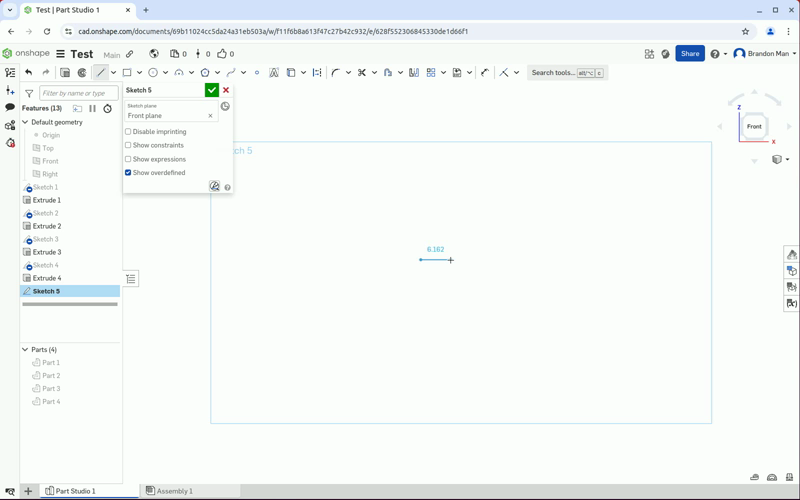
mouse_move(422, 263)
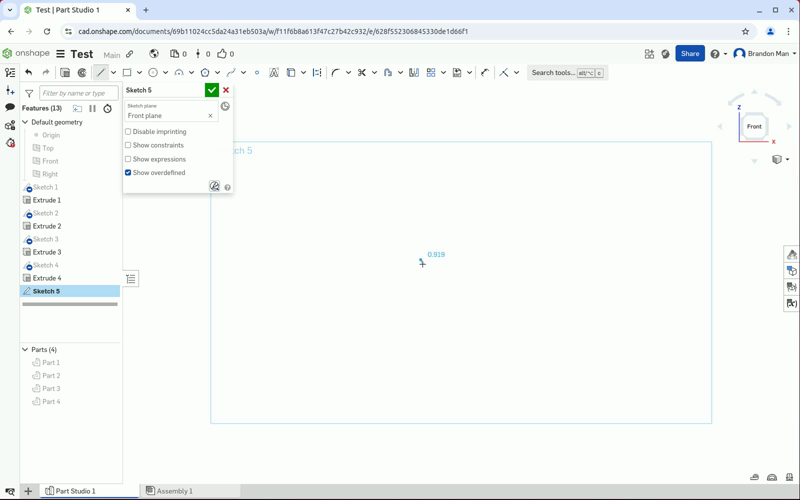
scroll(6)
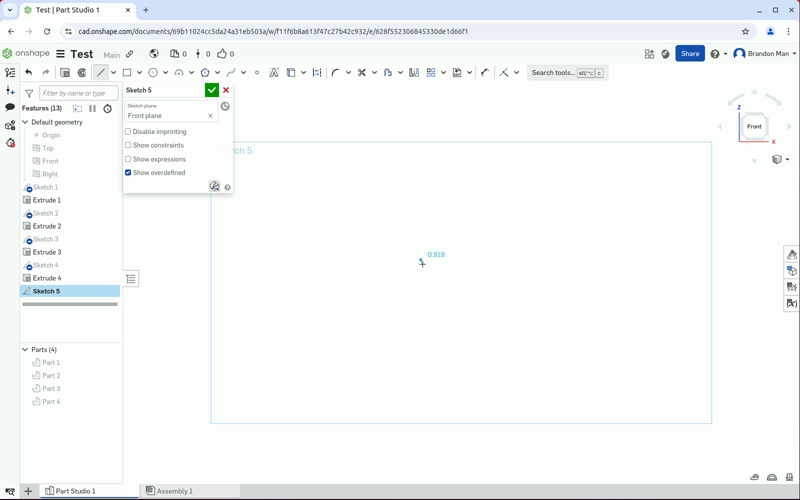
scroll(6)
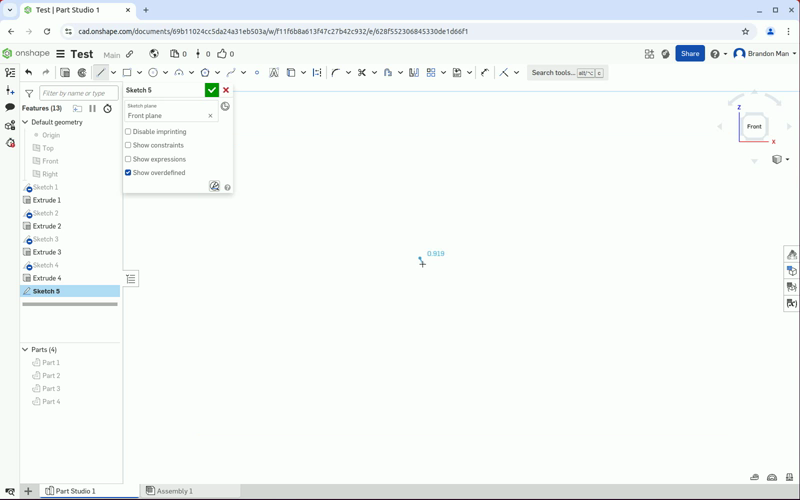
scroll(6)
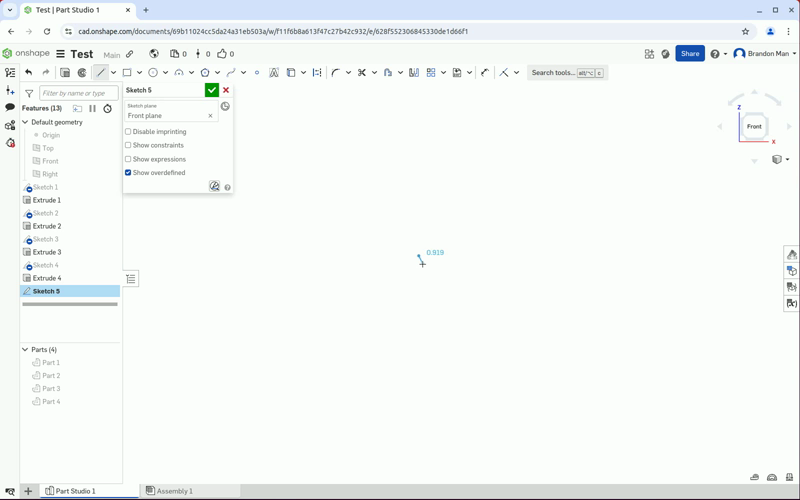
scroll(6)
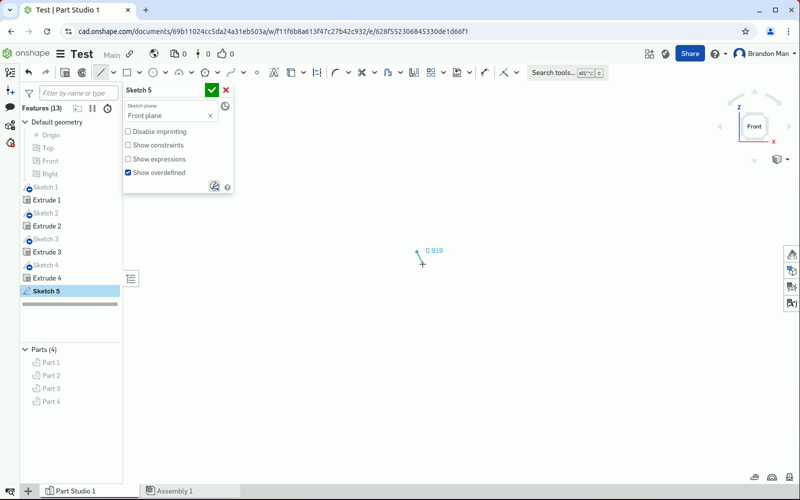
scroll(6)
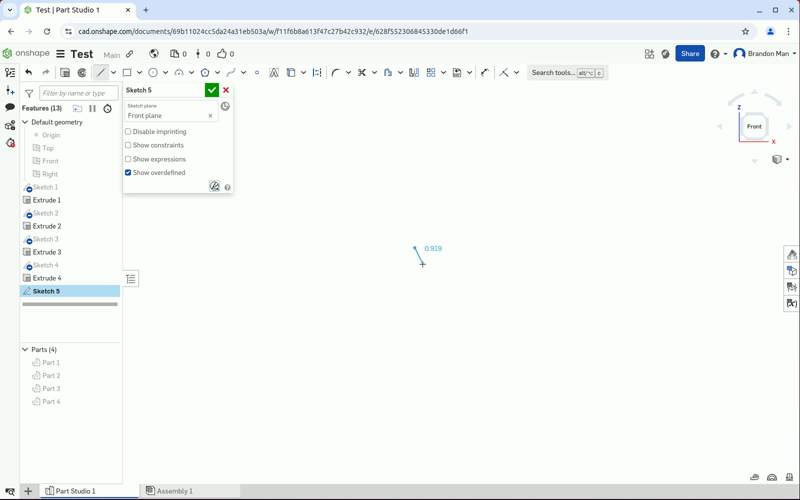
scroll(6)
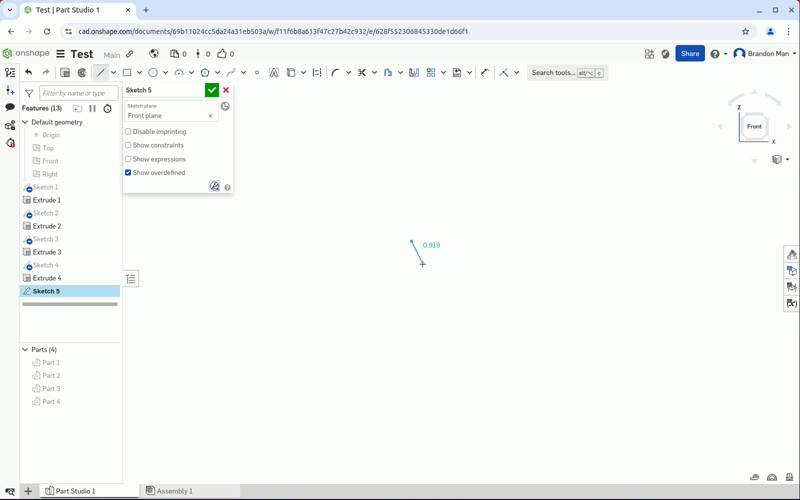
scroll(6)
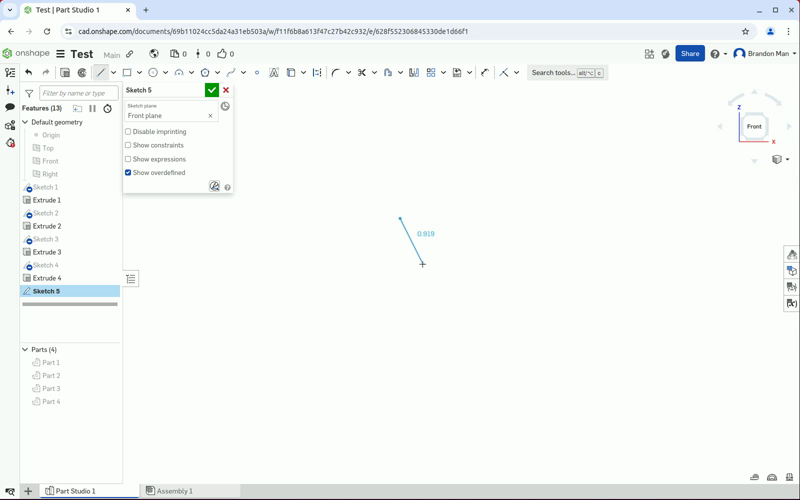
click(422, 263)
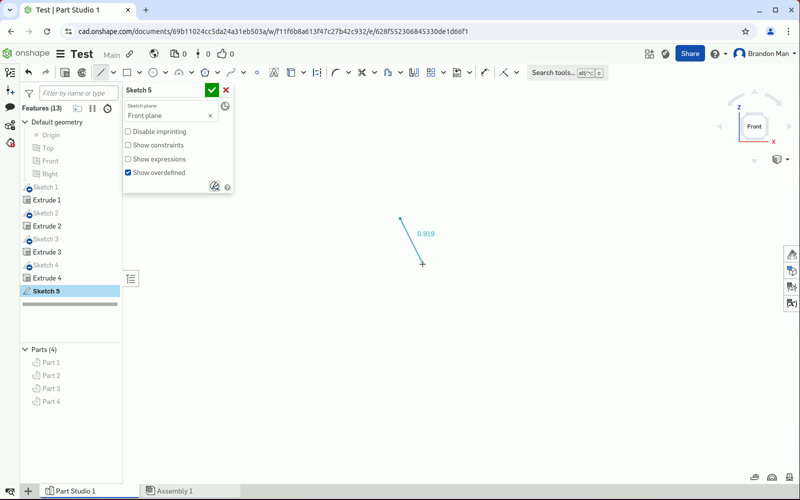
scroll(-6)
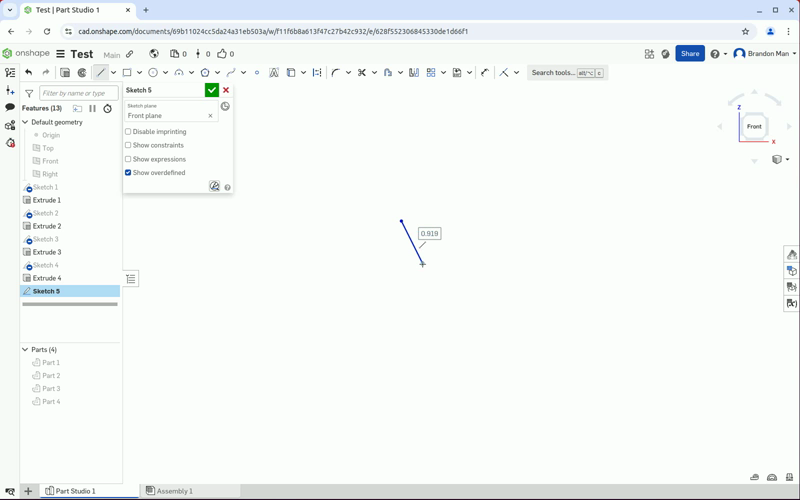
scroll(-6)
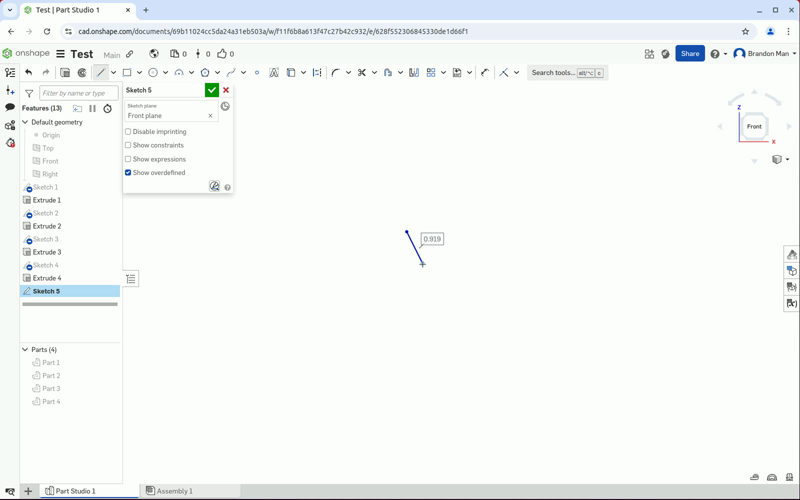
scroll(-6)
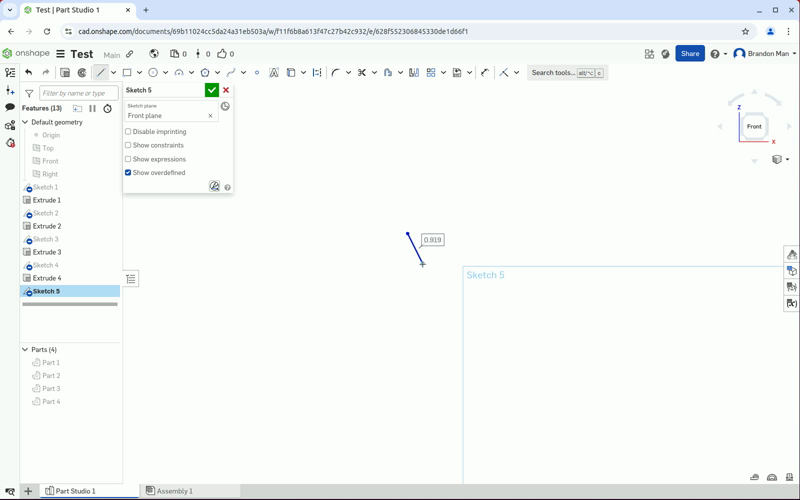
scroll(-6)
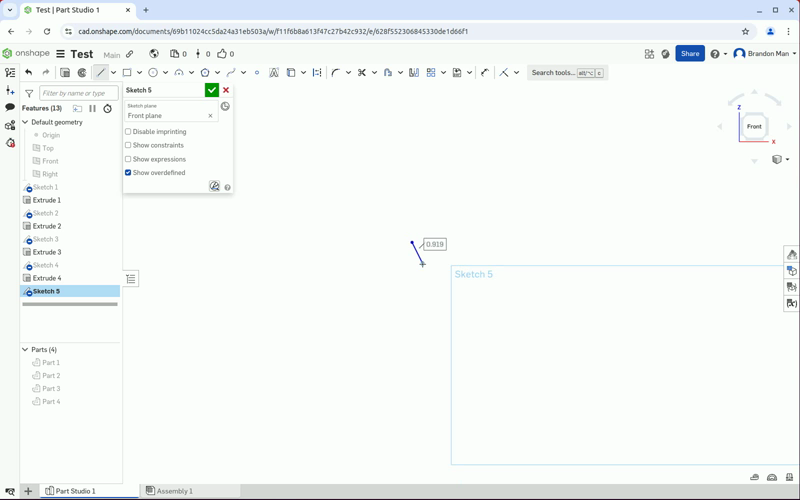
scroll(-6)
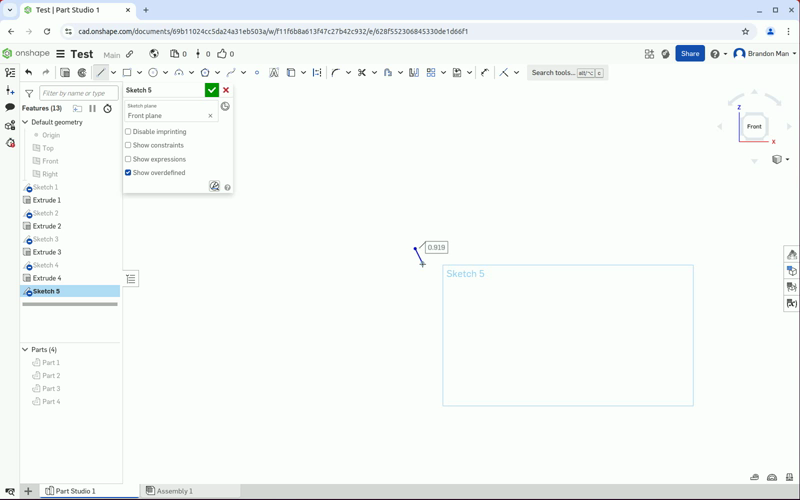
scroll(-6)
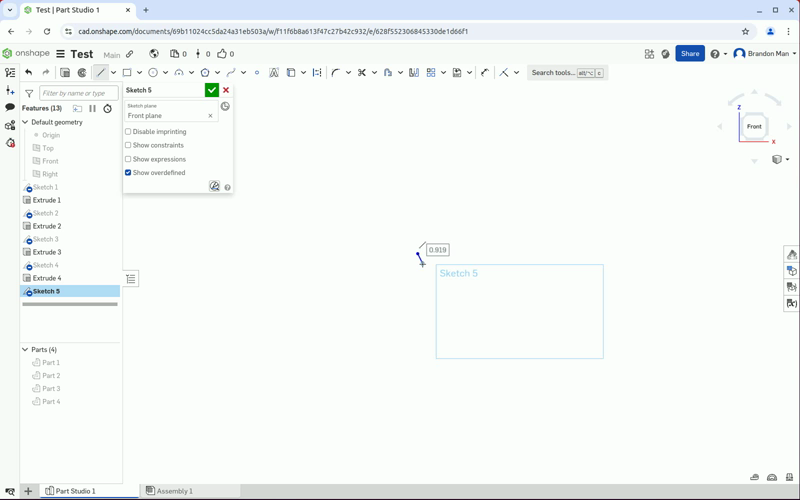
scroll(-6)
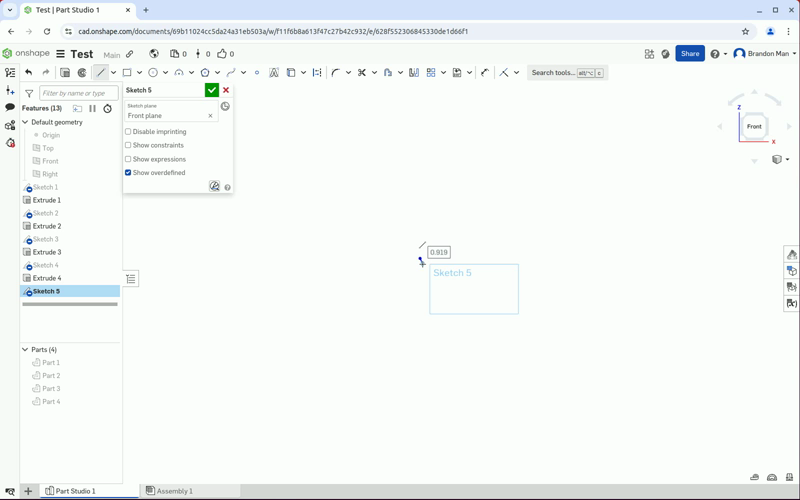
key_up(shift)
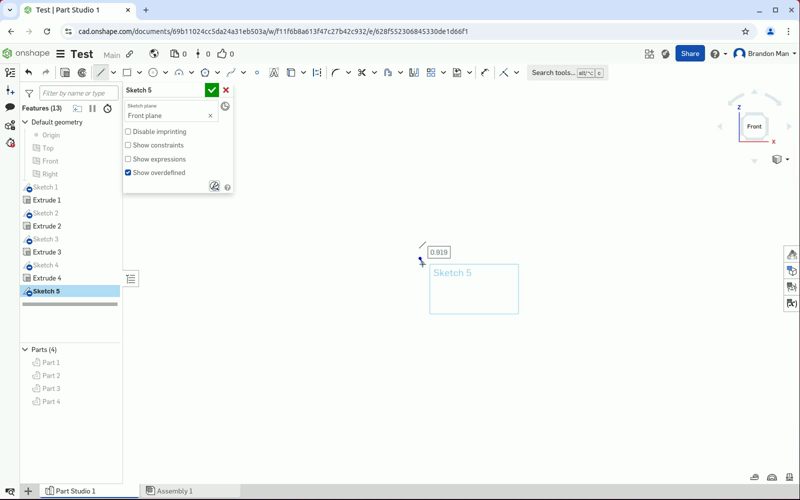
key_down(shift)
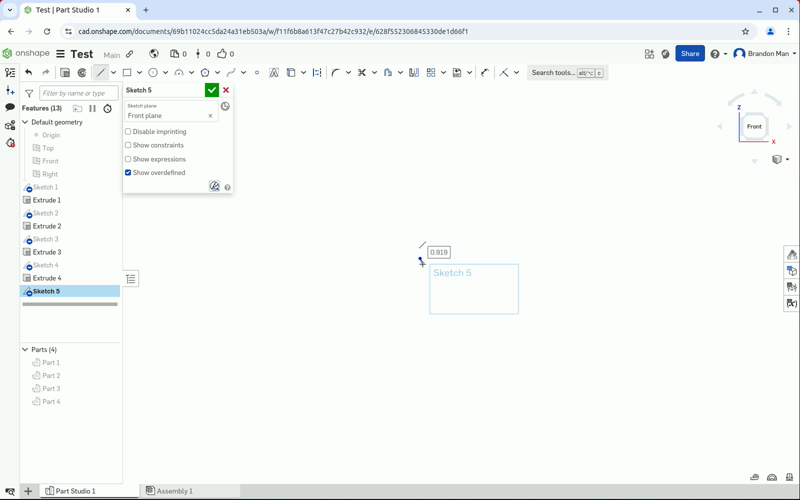
mouse_move(453, 263)
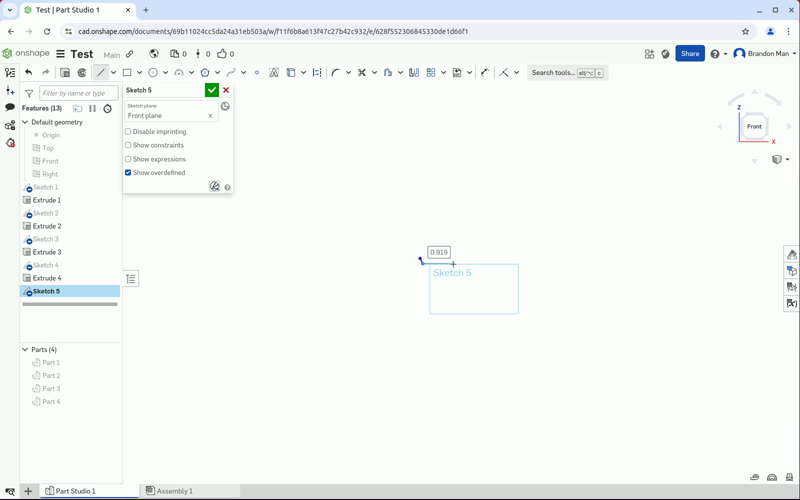
mouse_move(445, 263)
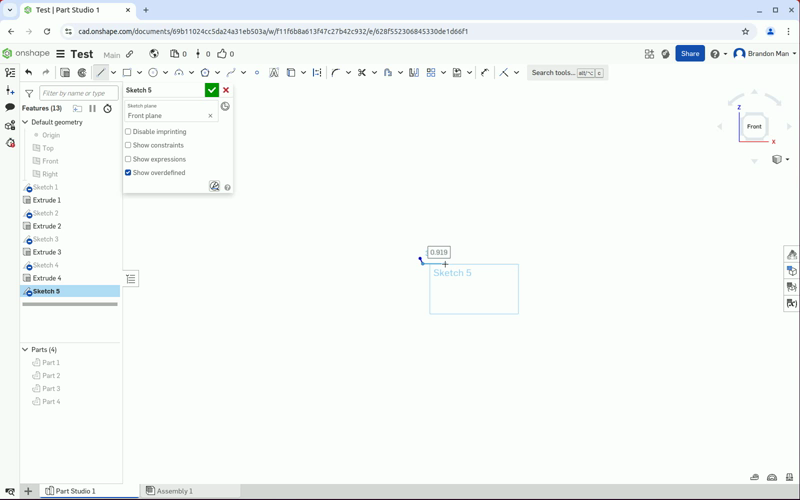
click(445, 263)
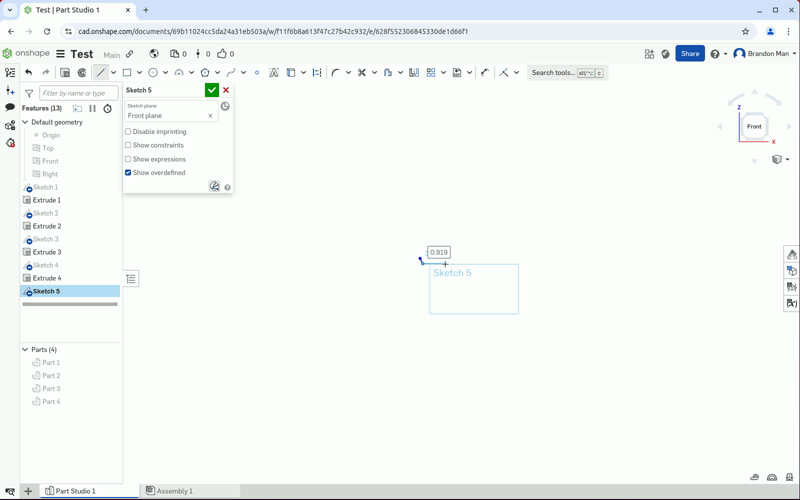
key_up(shift)
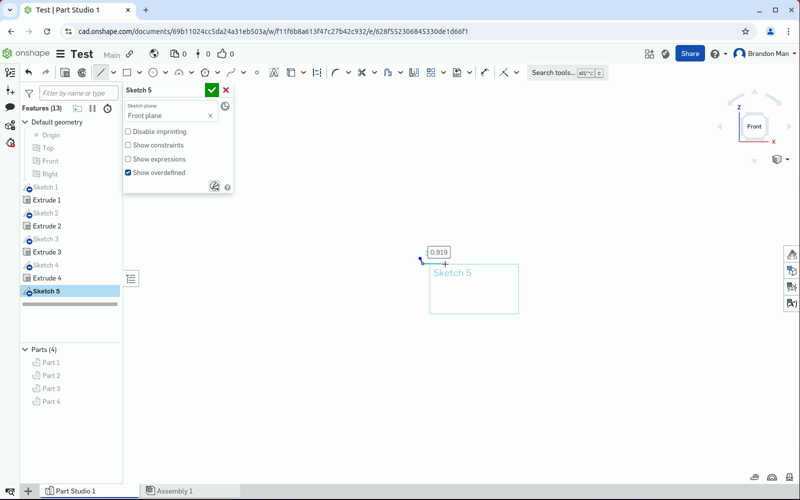
key(esc)
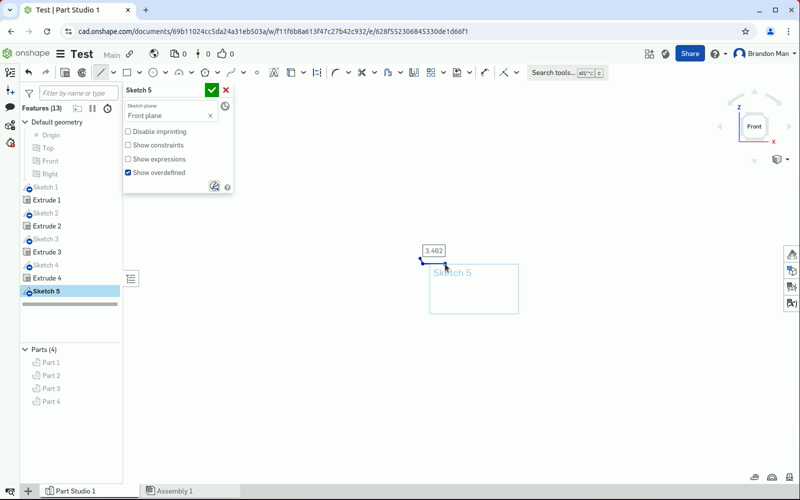
key(a)
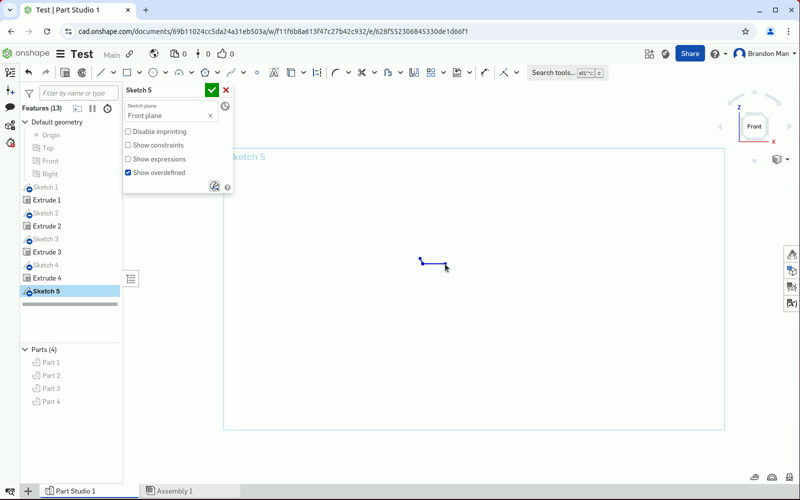
mouse_move(445, 263)
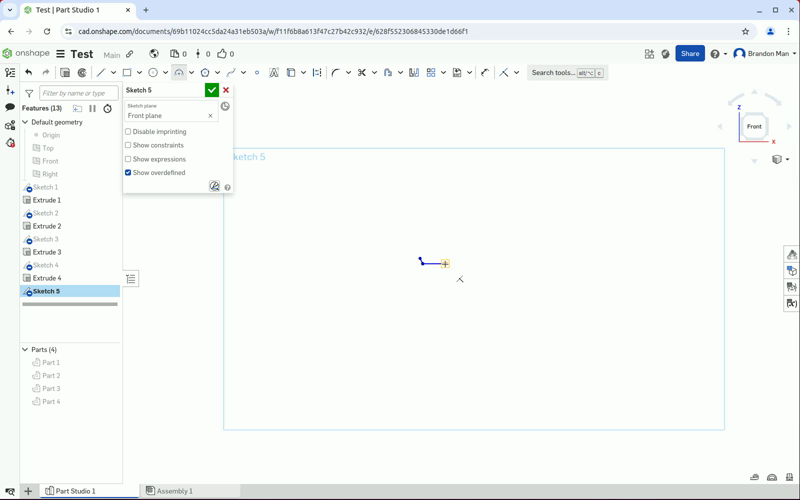
click(445, 263)
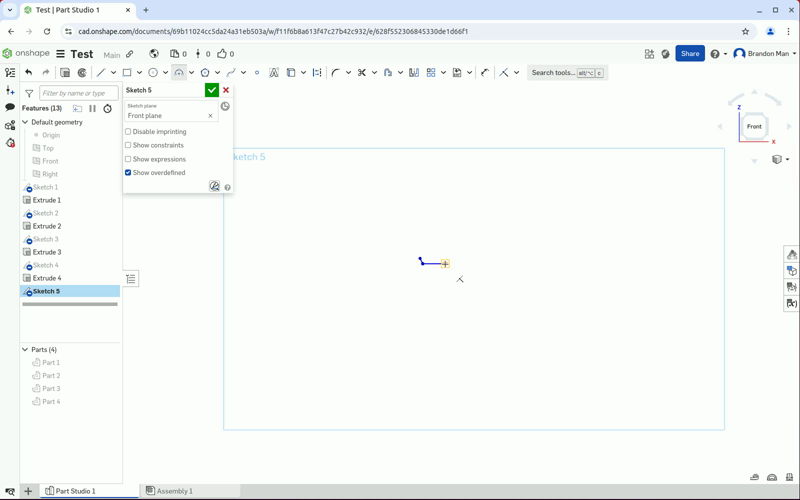
key_down(shift)
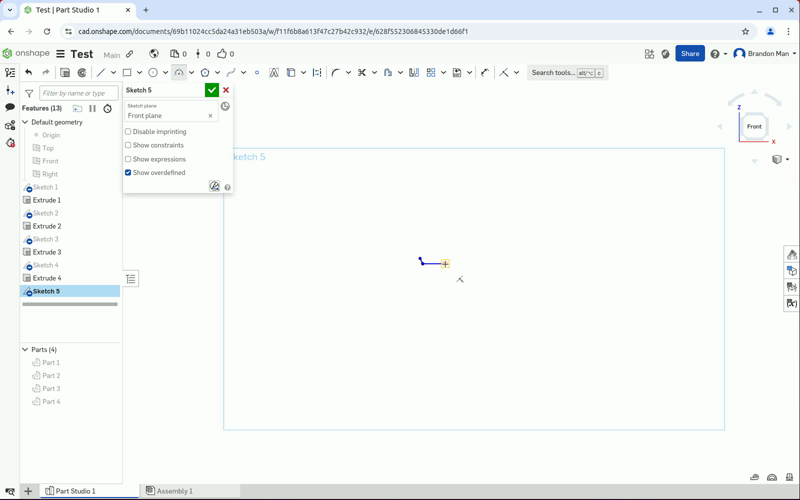
mouse_move(445, 242)
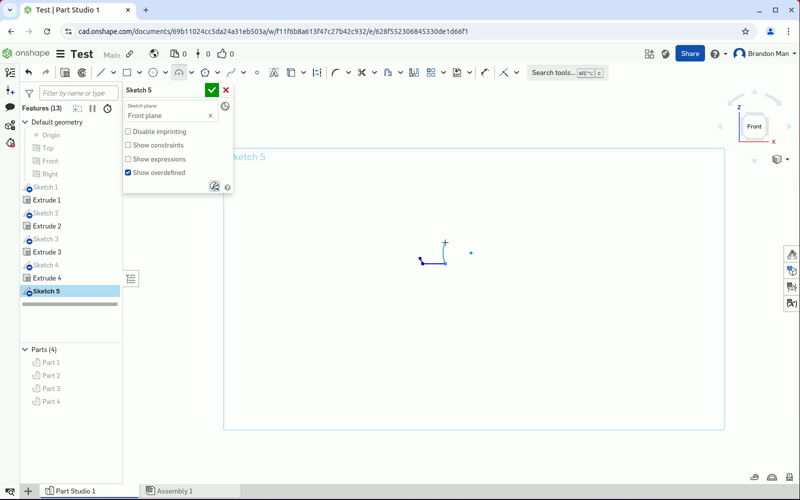
click(445, 242)
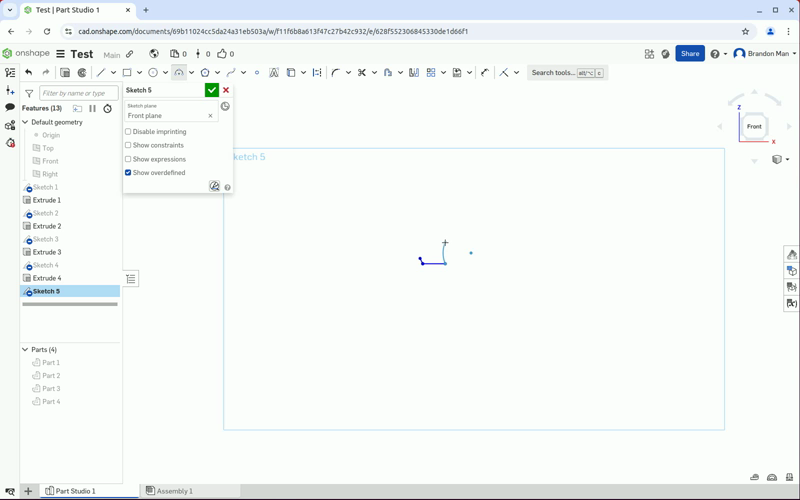
mouse_move(447, 252)
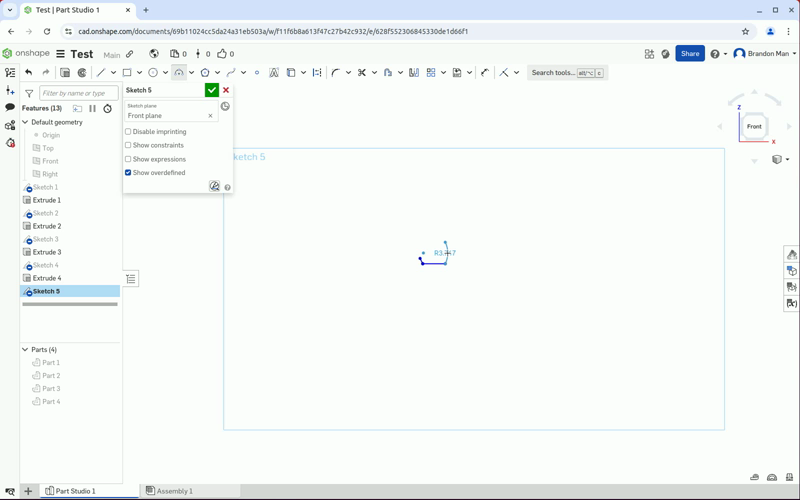
click(447, 252)
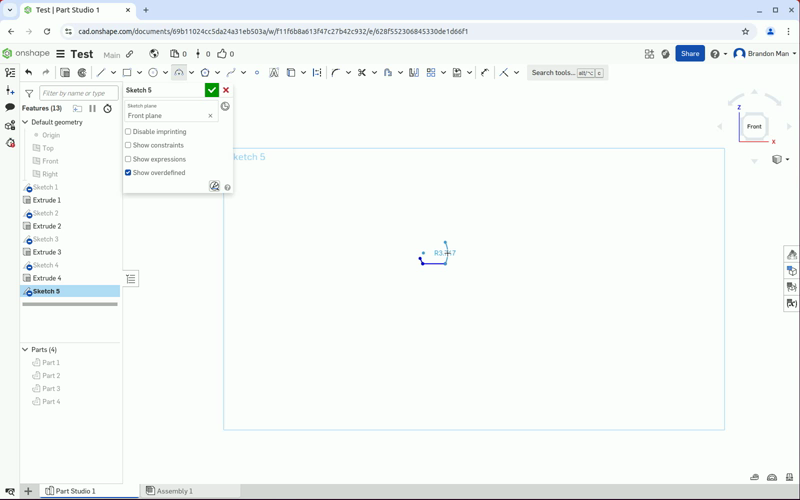
key_up(shift)
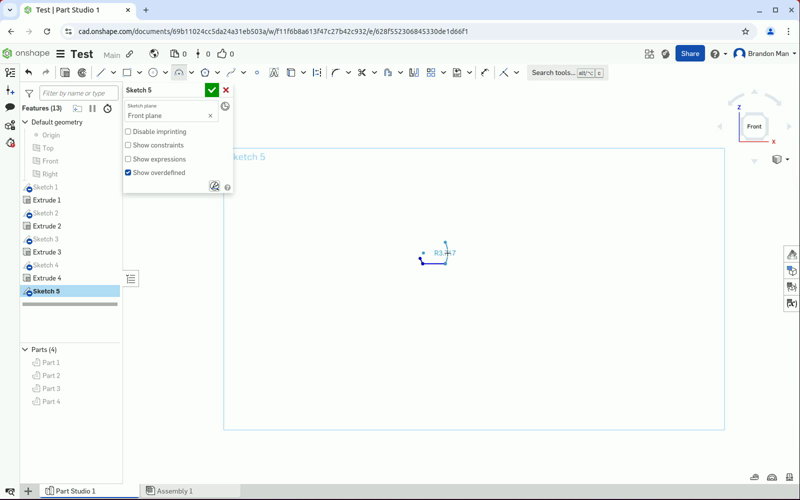
key(esc)
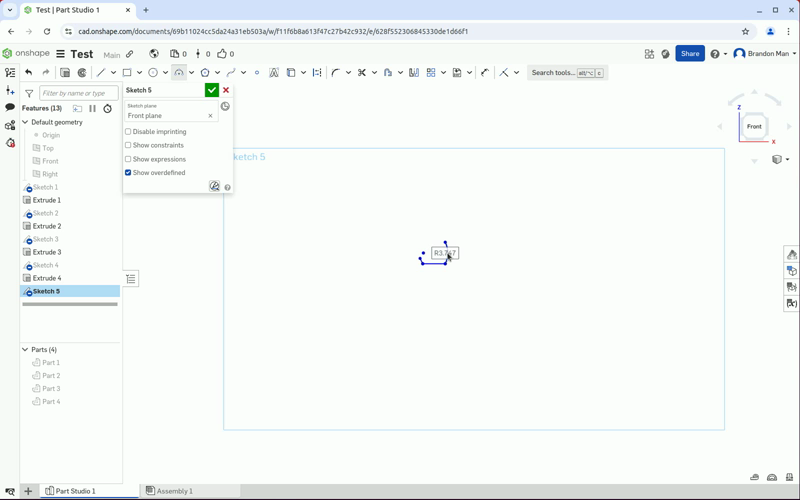
key(l)
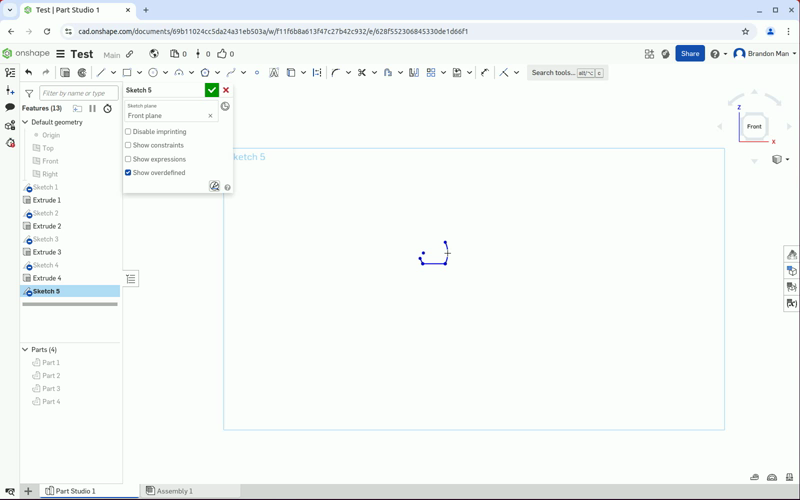
mouse_move(445, 242)
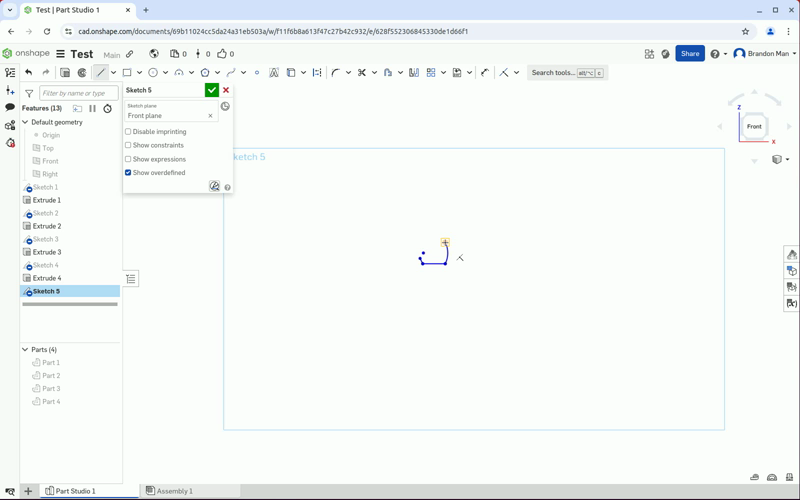
click(445, 242)
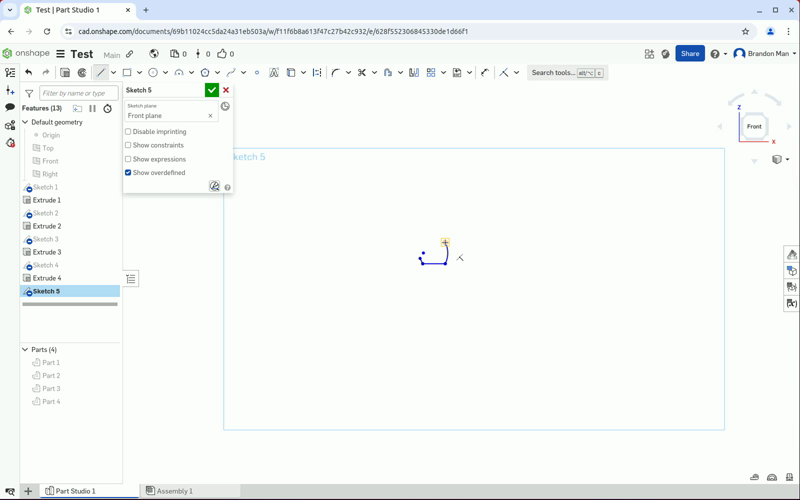
key_down(shift)
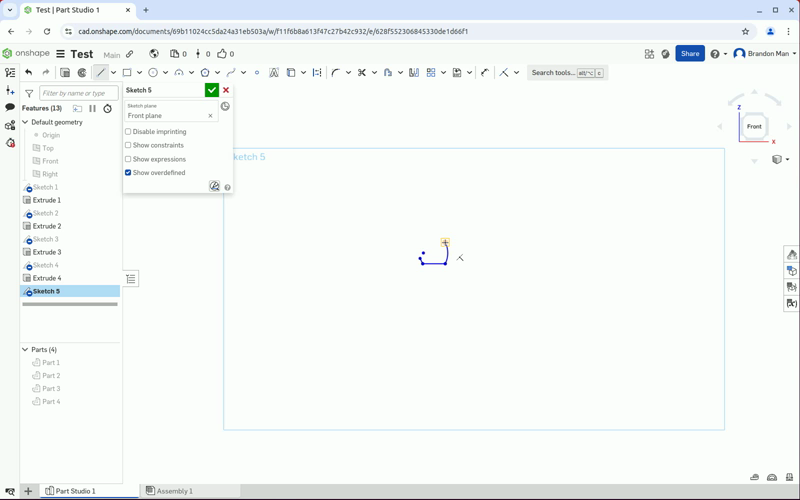
mouse_move(475, 242)
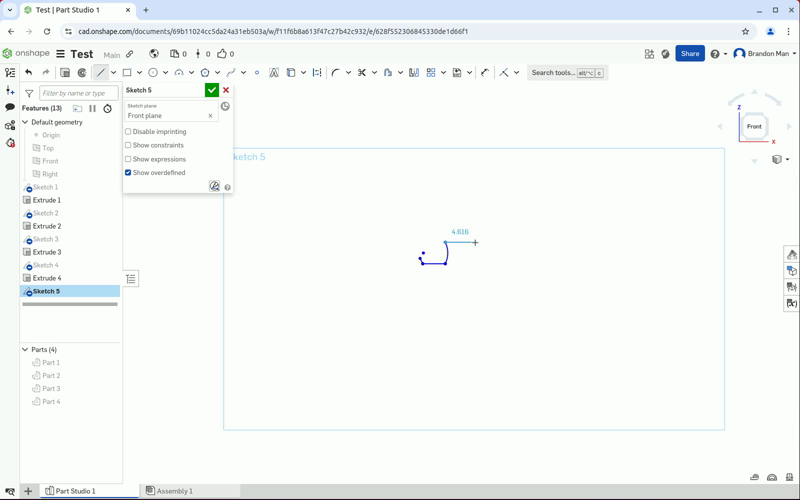
mouse_move(420, 242)
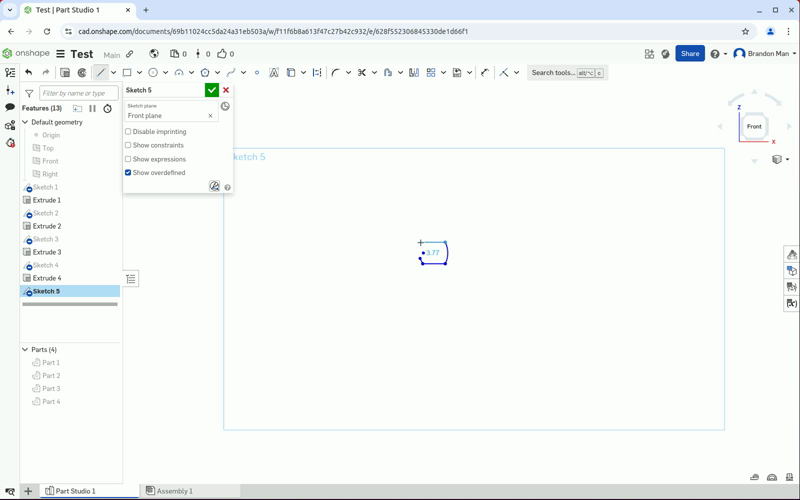
click(420, 242)
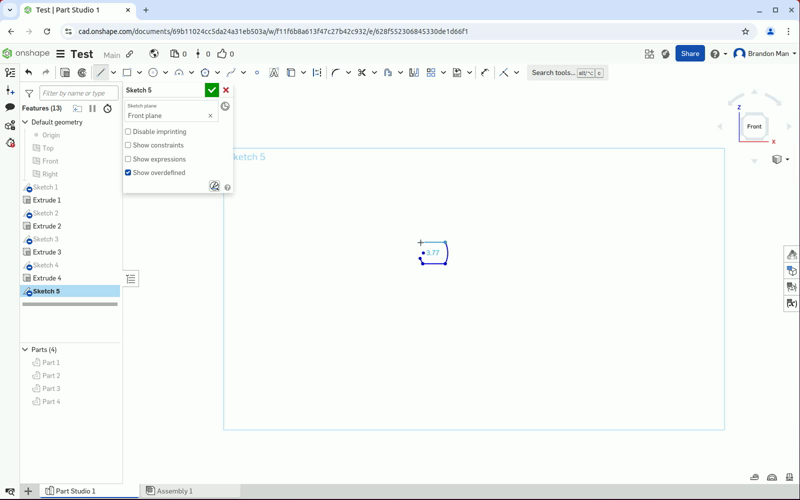
key_up(shift)
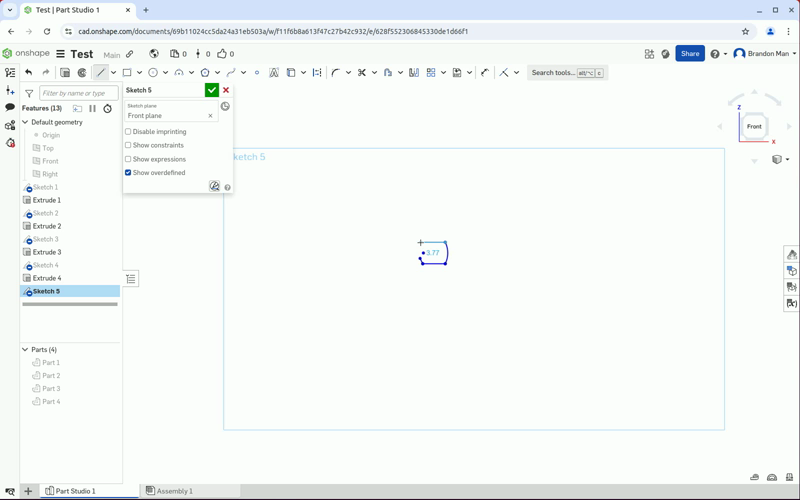
mouse_move(450, 242)
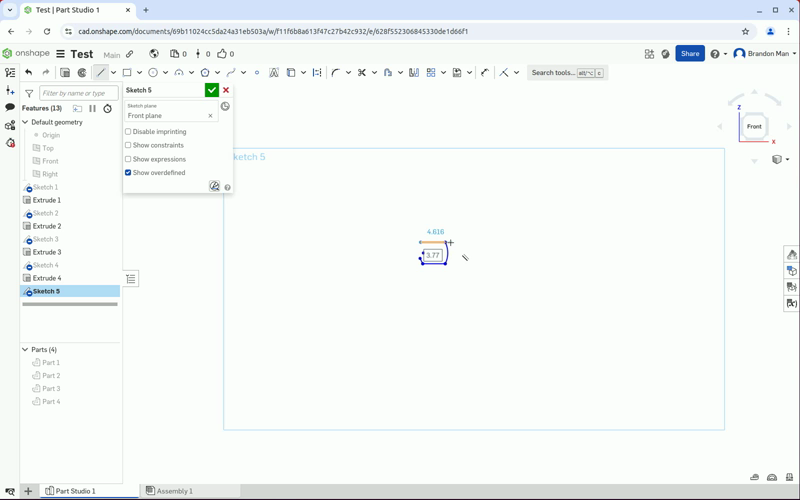
key_down(shift)
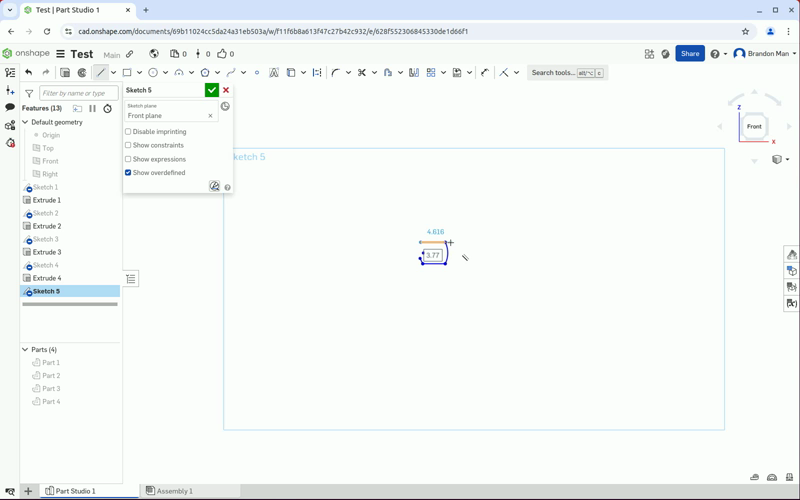
mouse_move(420, 259)
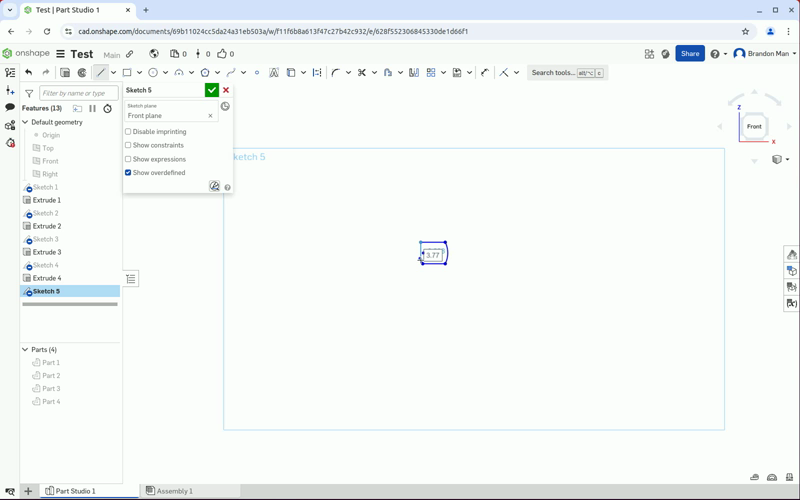
key_up(shift)
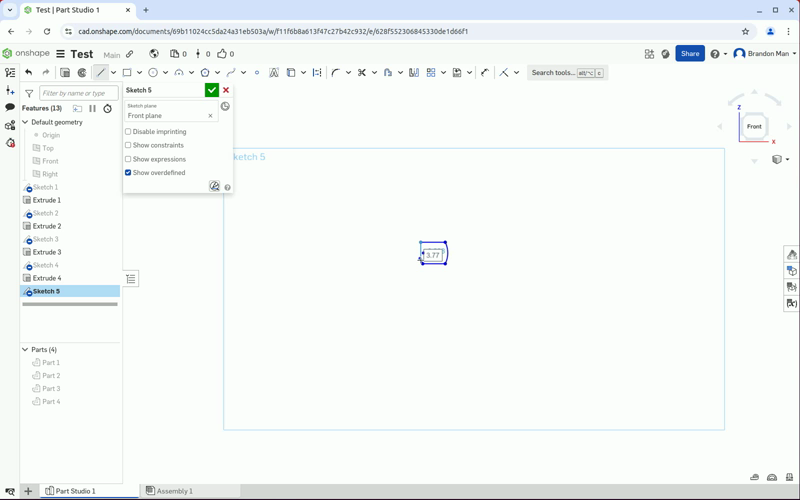
click(420, 259)
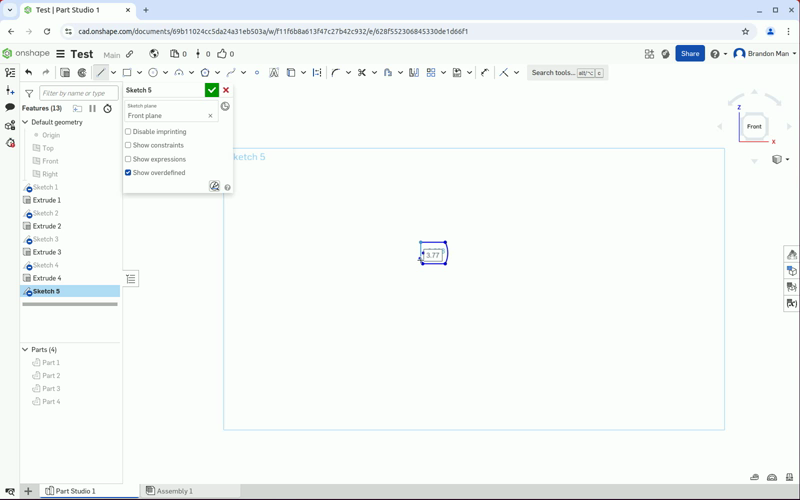
key(esc)
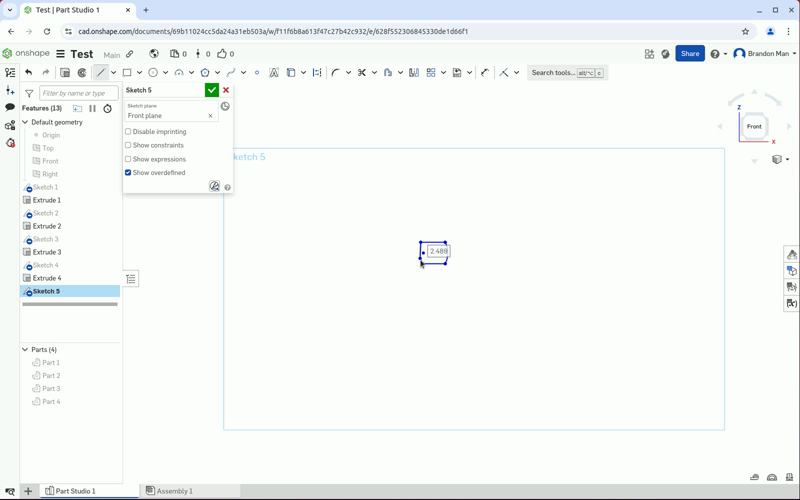
mouse_move(423, 246)
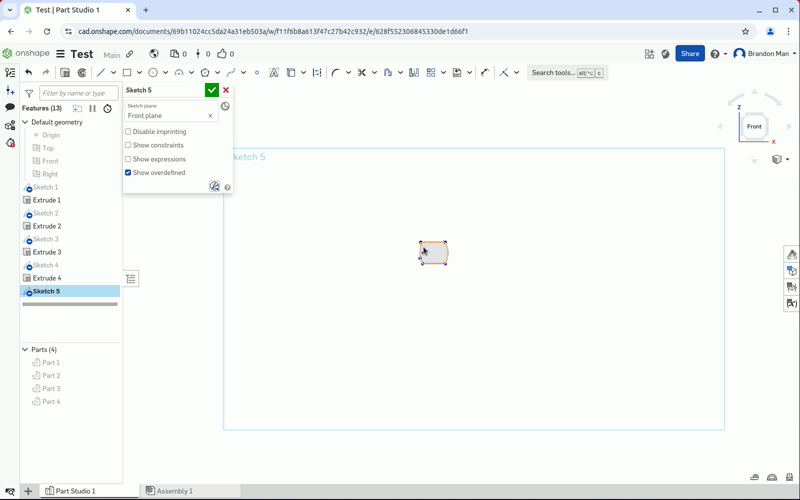
scroll(6)
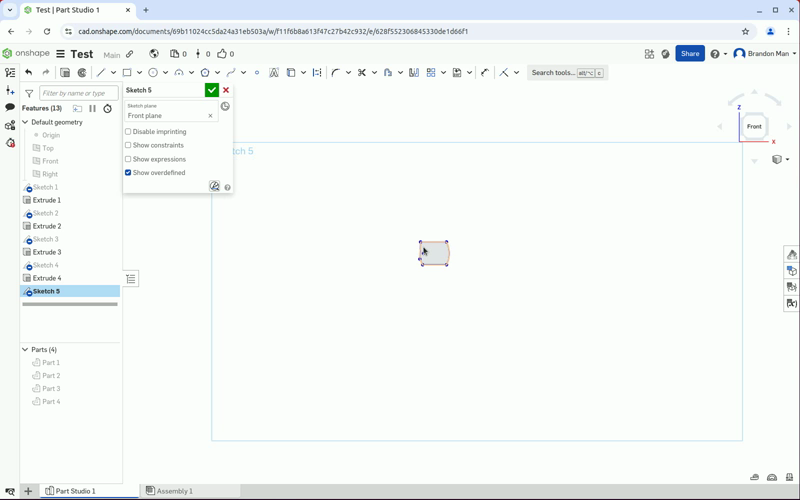
scroll(6)
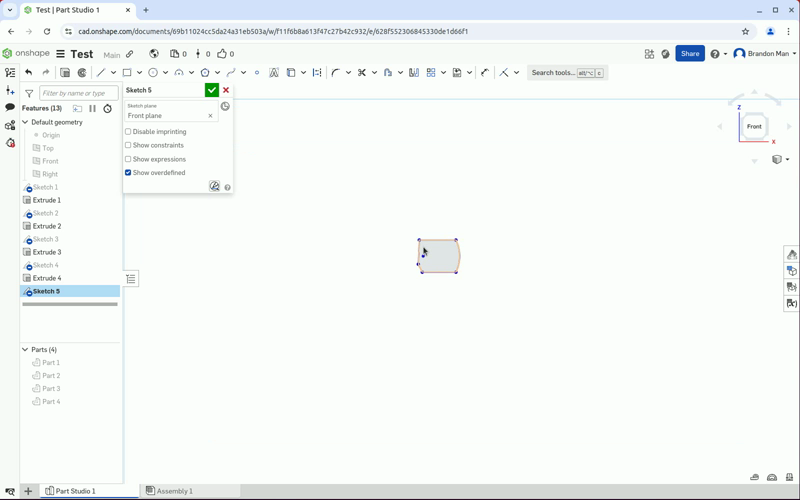
scroll(6)
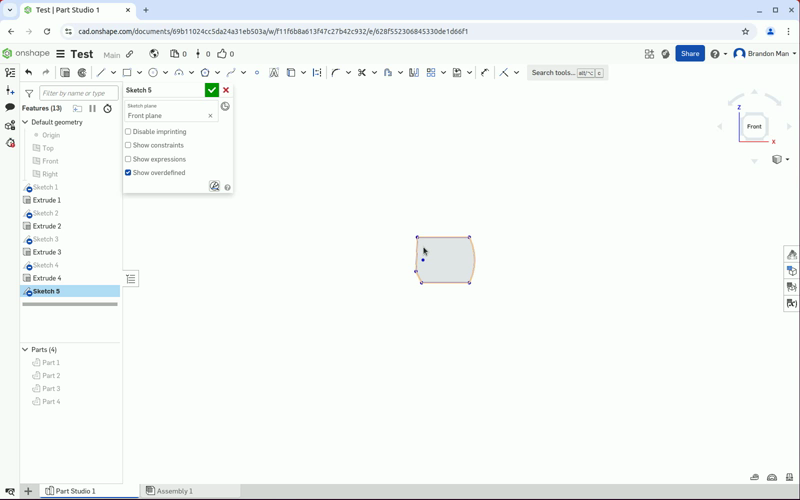
scroll(6)
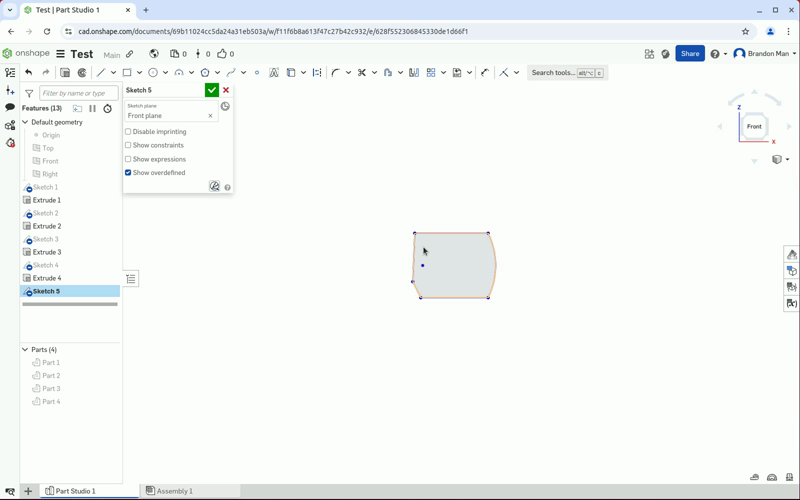
scroll(6)
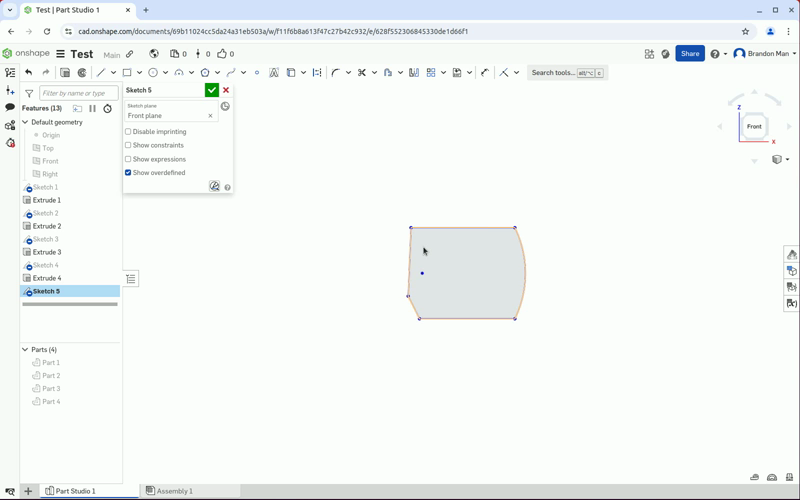
scroll(6)
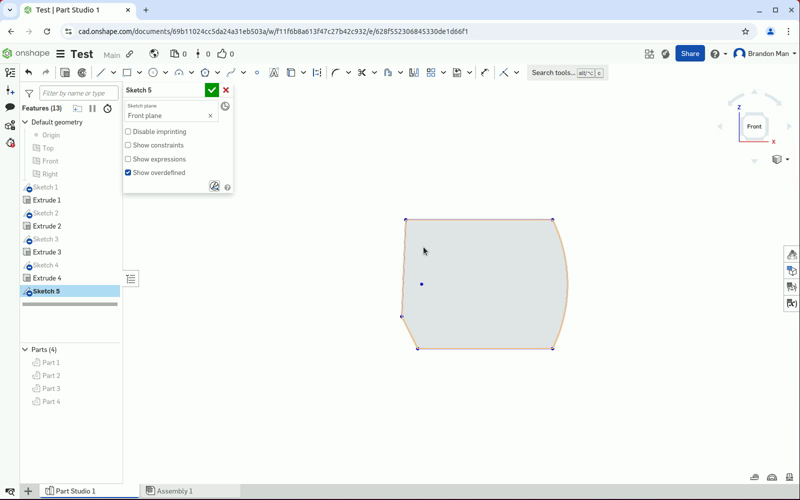
scroll(6)
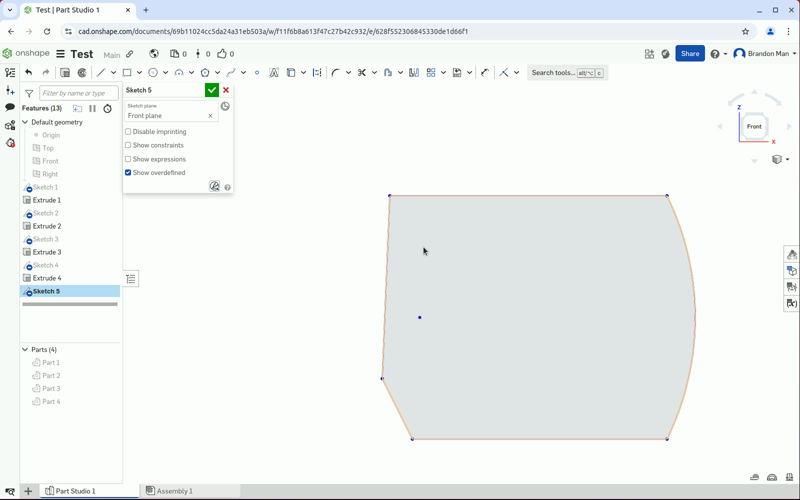
click(423, 246)
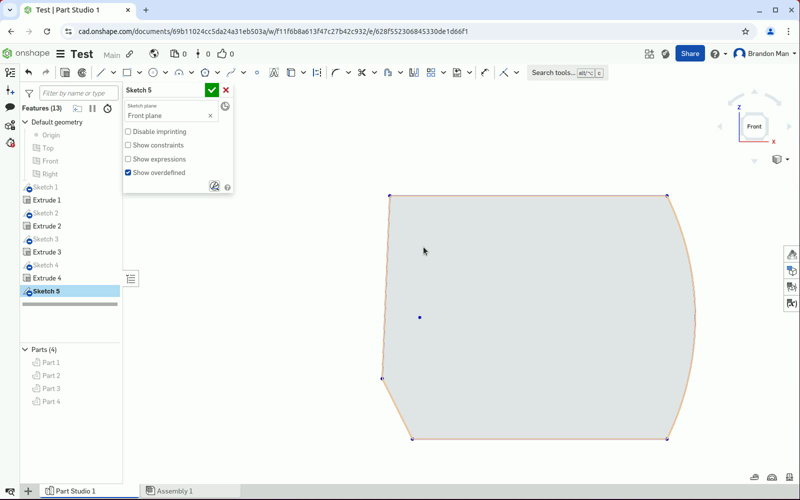
scroll(-6)
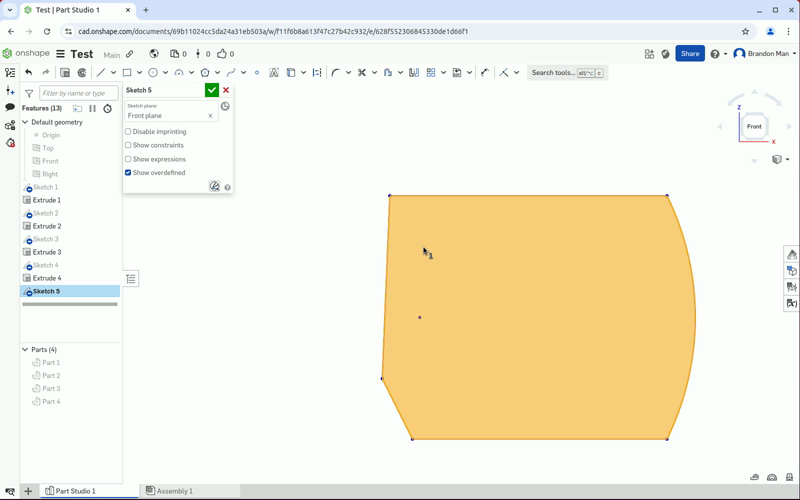
scroll(-6)
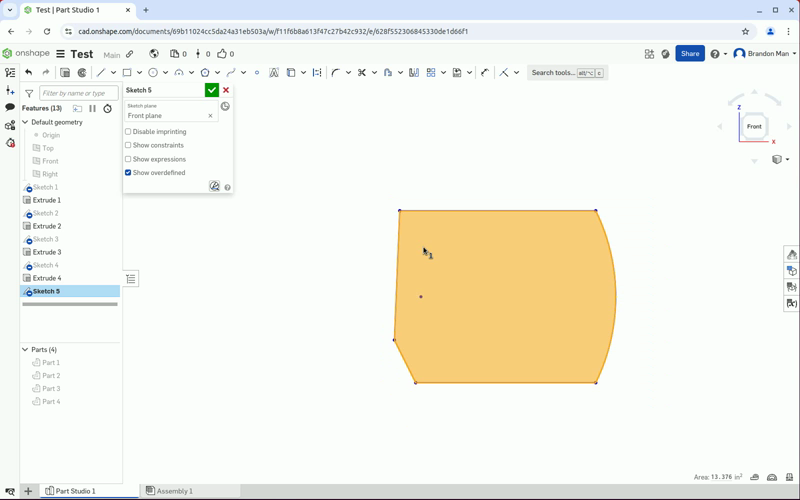
scroll(-6)
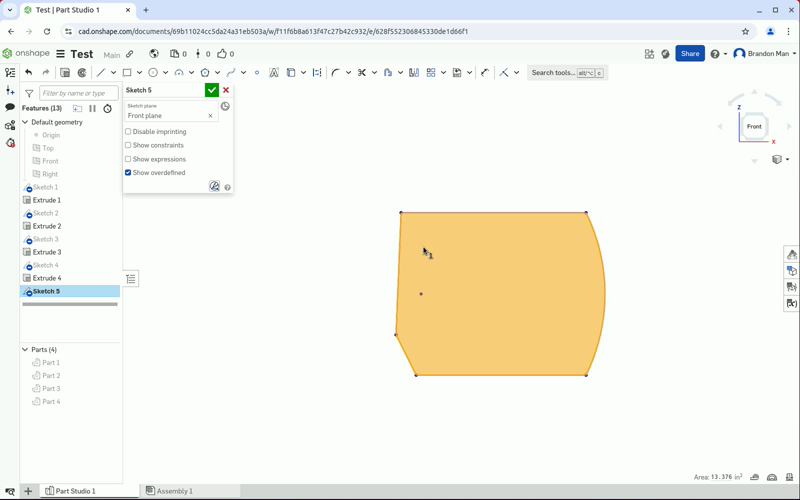
scroll(-6)
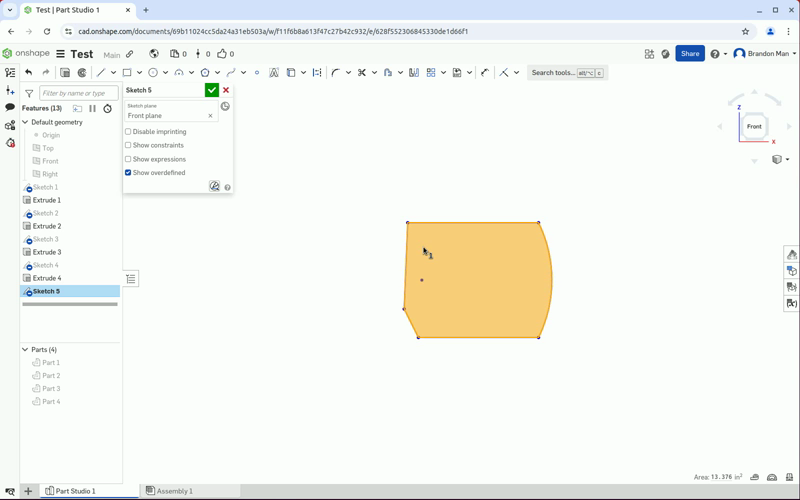
scroll(-6)
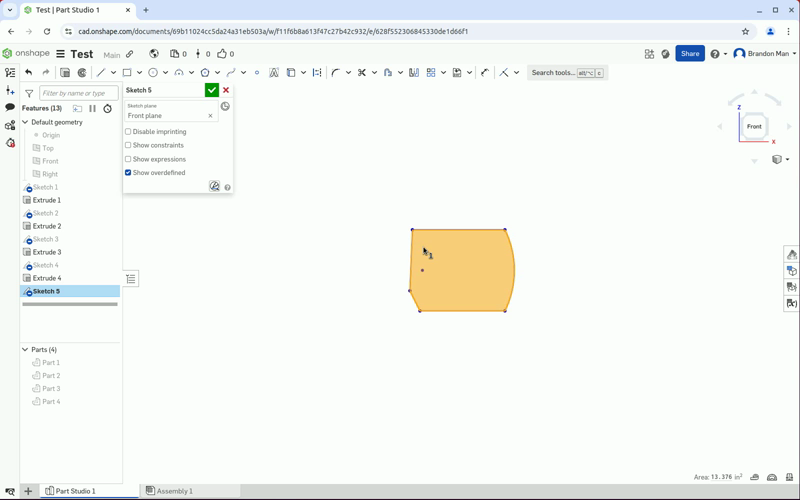
scroll(-6)
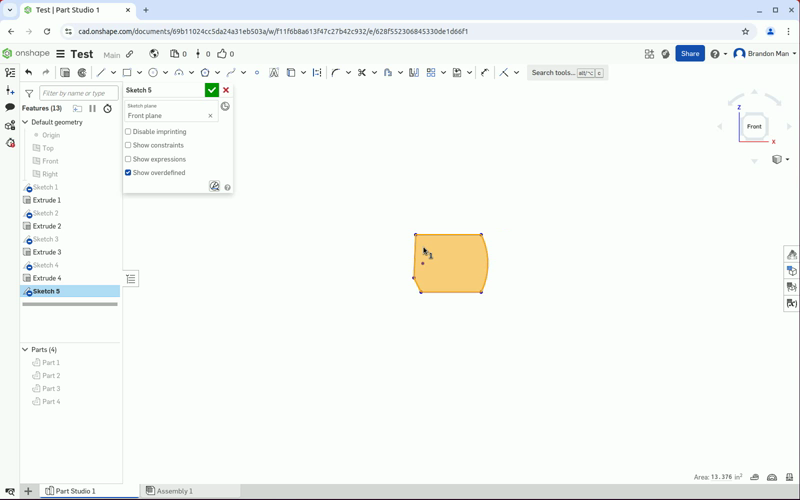
scroll(-6)
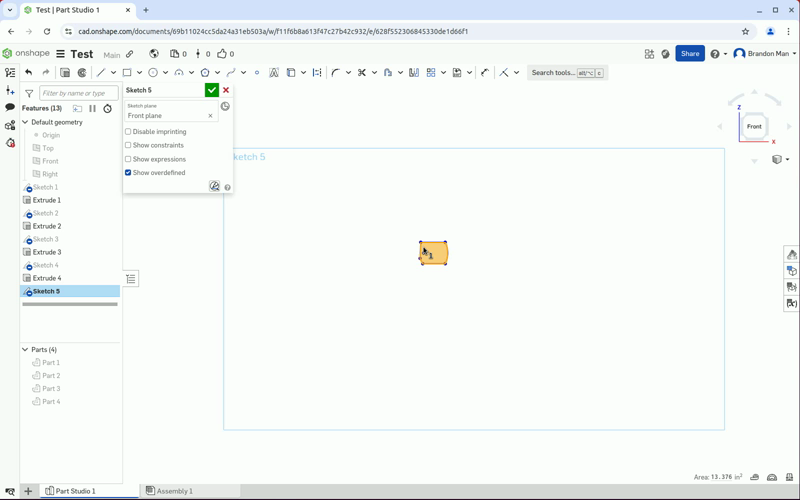
mouse_move(73, 352)
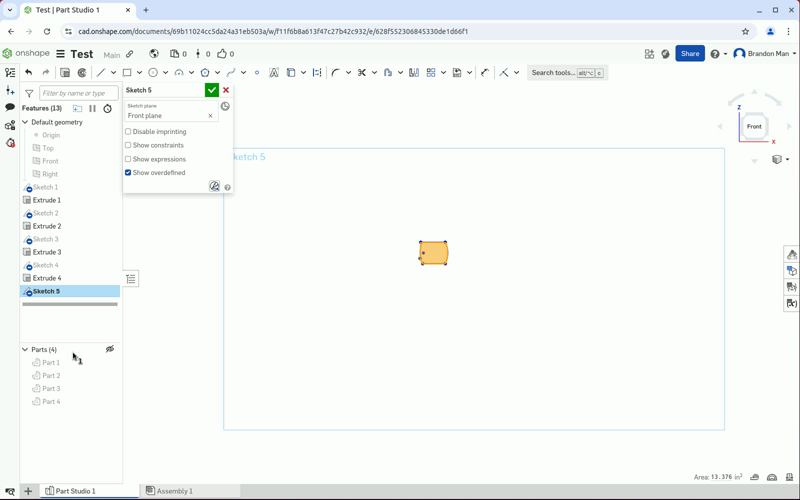
key(shift+y)
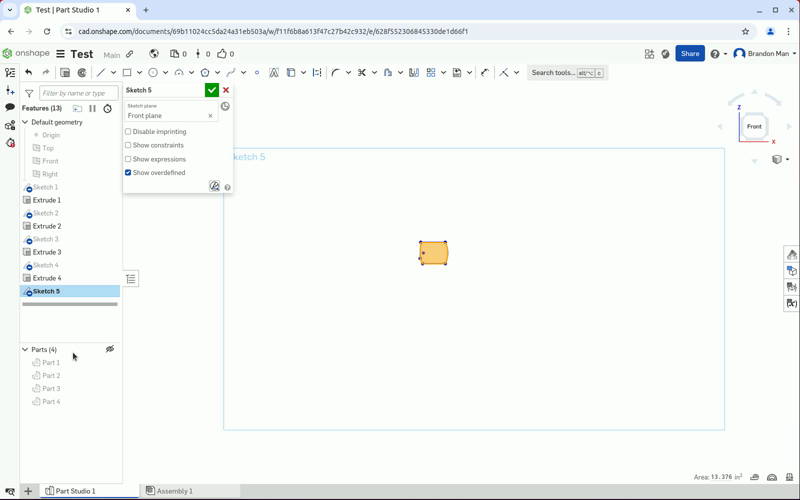
key(shift+e)
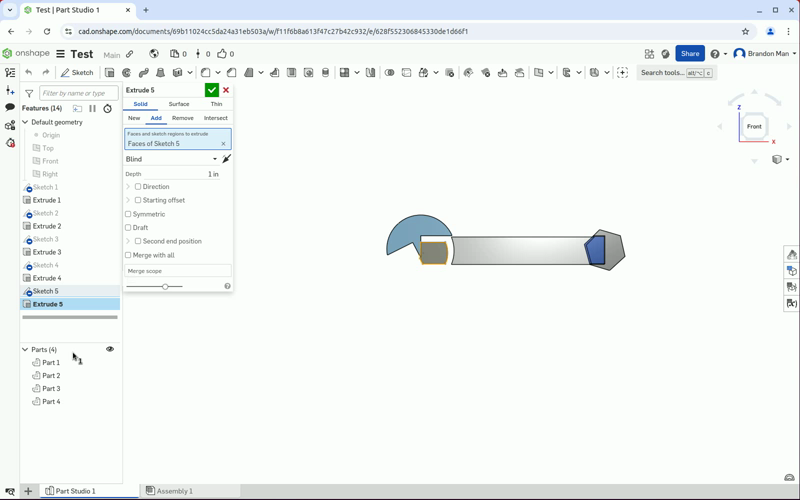
mouse_move(143, 106)
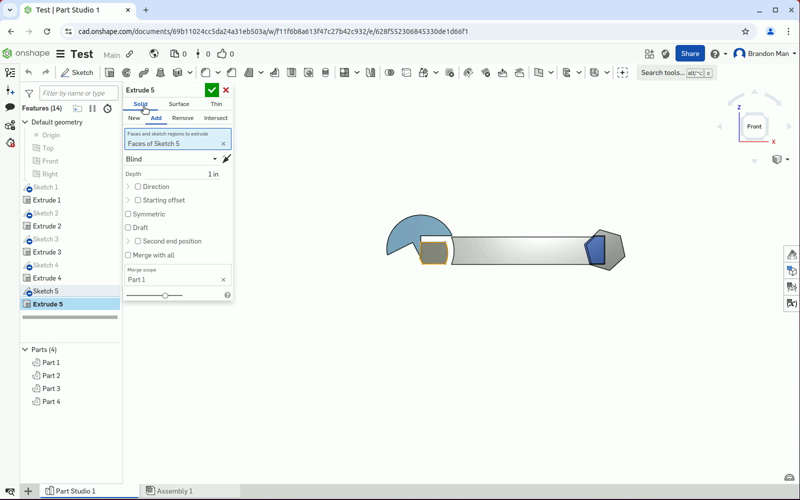
click(143, 106)
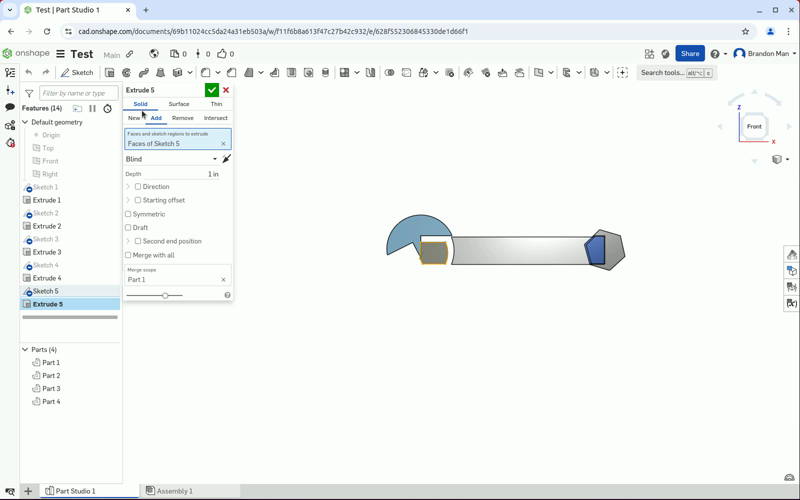
mouse_move(137, 120)
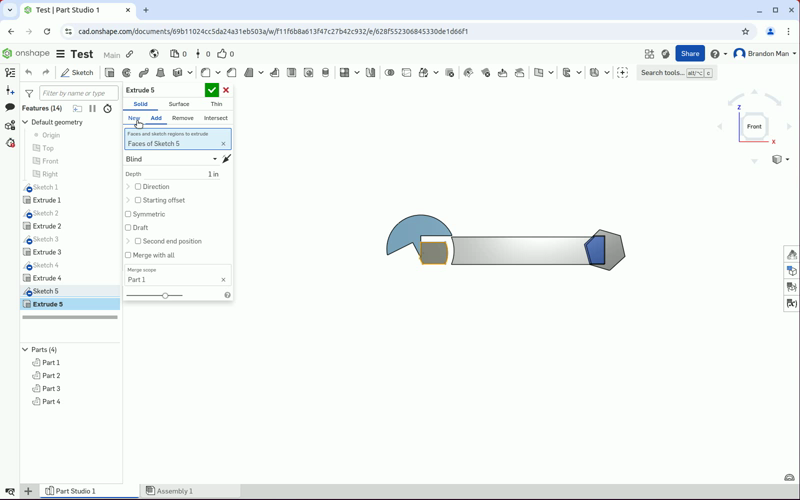
click(137, 120)
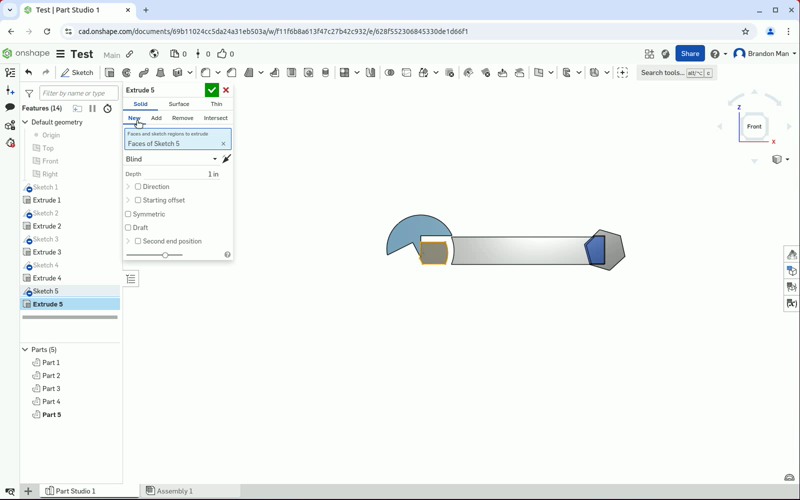
key(tab, 4)
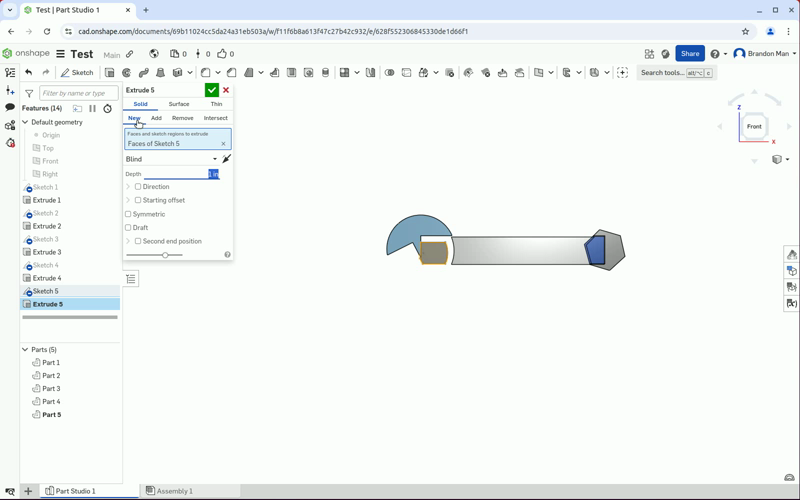
text(3.37)
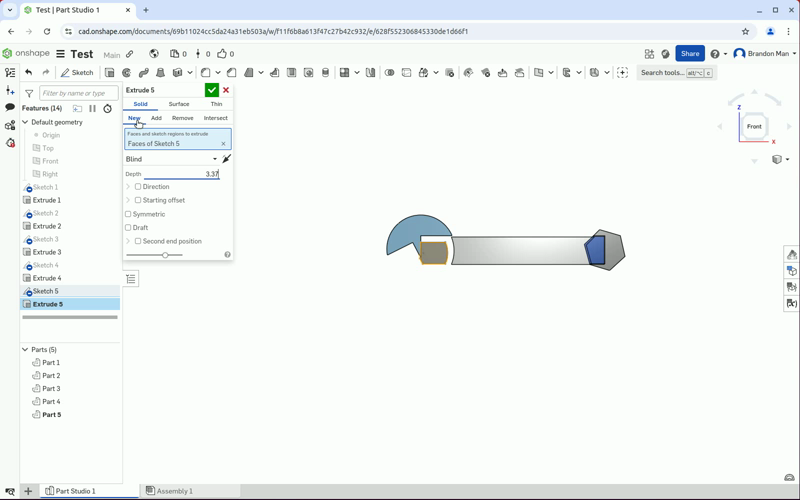
key(enter)
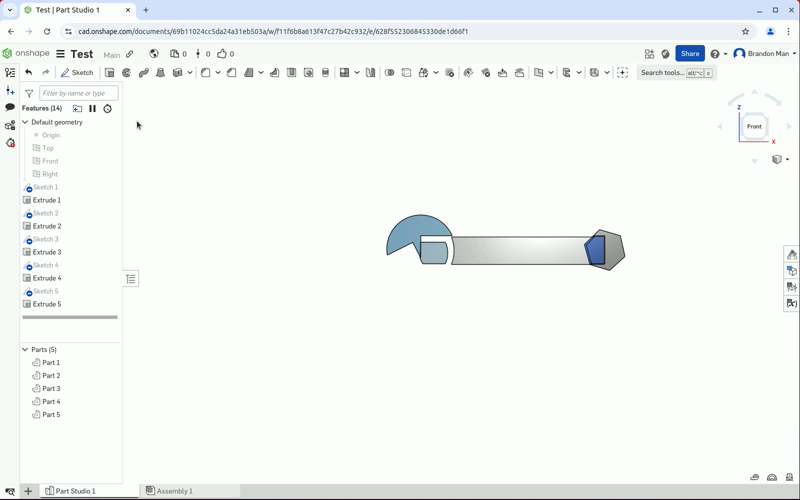
key(shift+h)
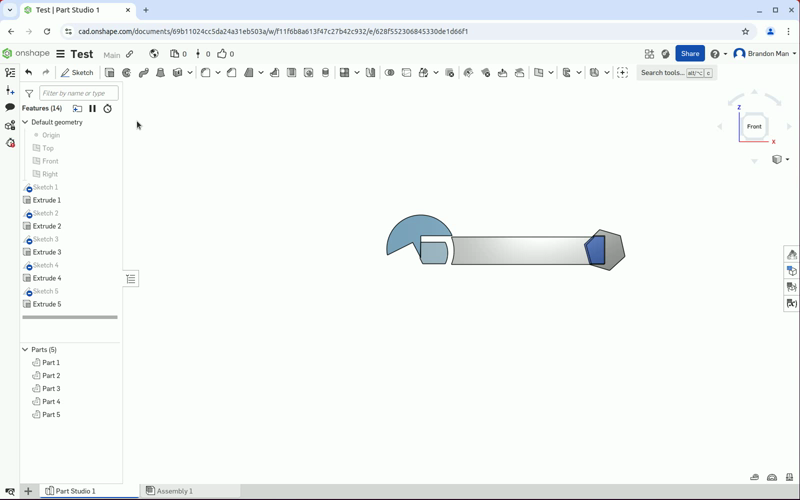
key(shift+h)
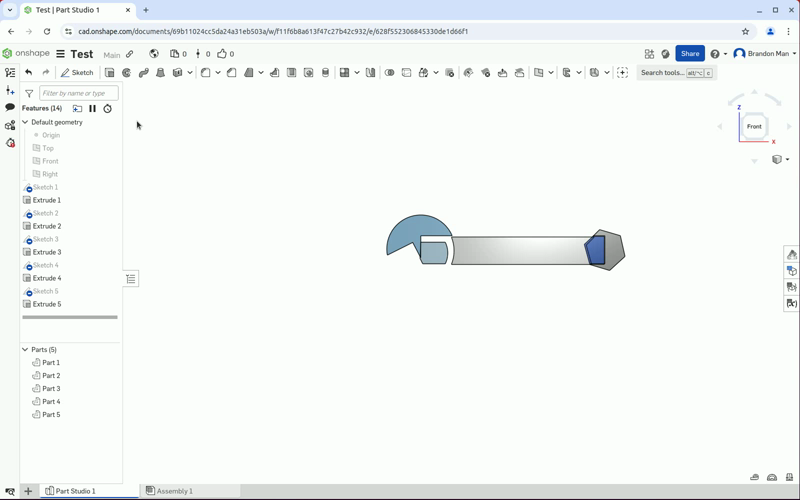
mouse_move(73, 189)
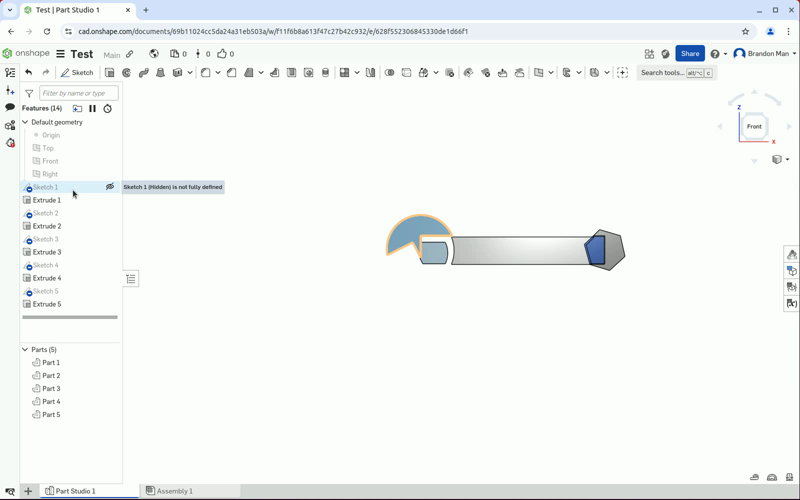
click(73, 189)
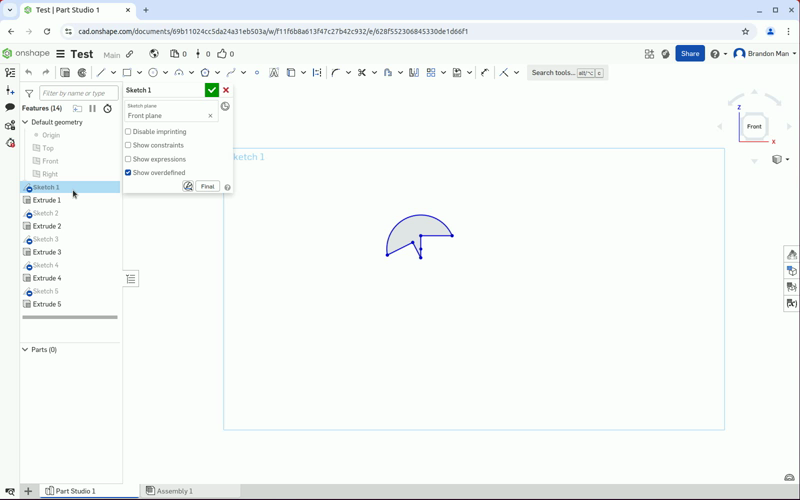
mouse_move(229, 92)
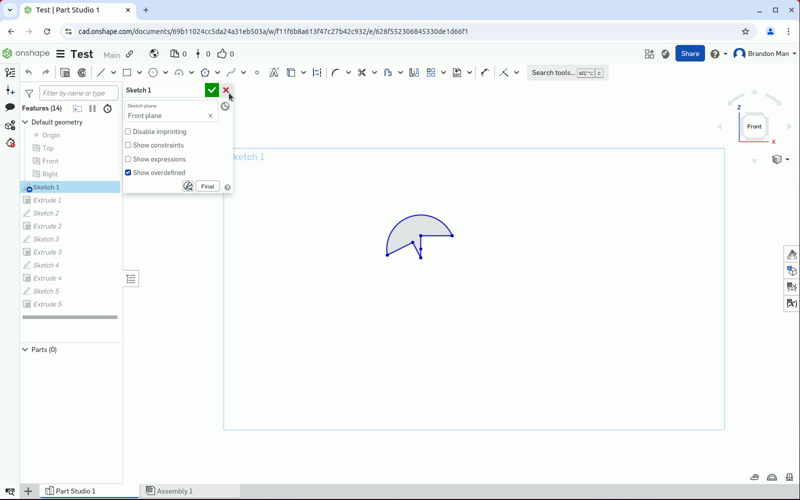
click(229, 92)
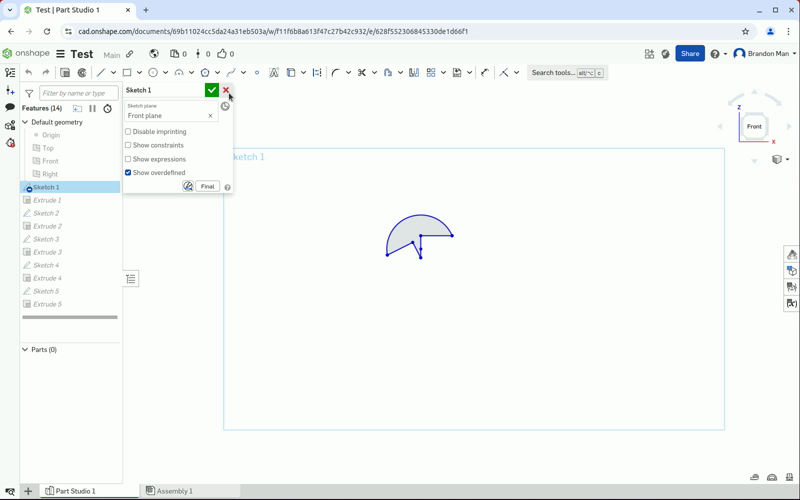
key(shift+s)
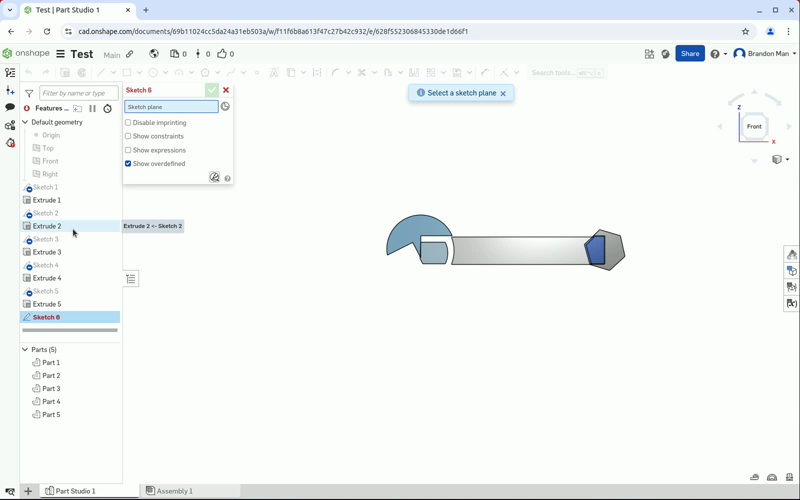
scroll(3)
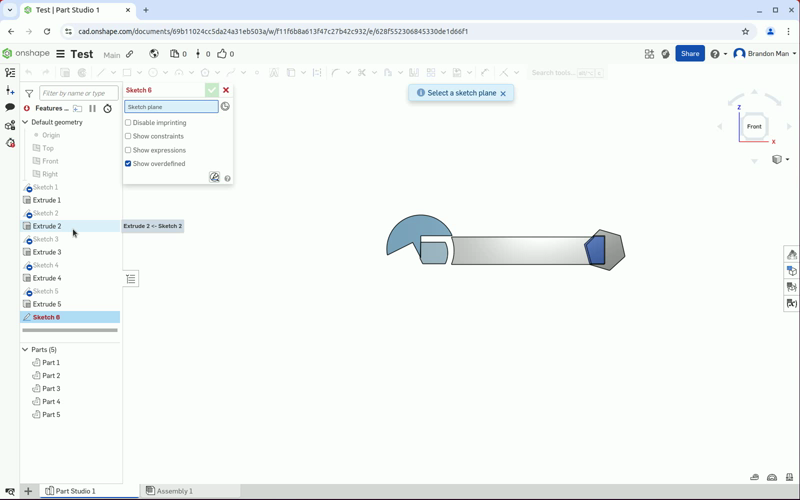
mouse_move(73, 163)
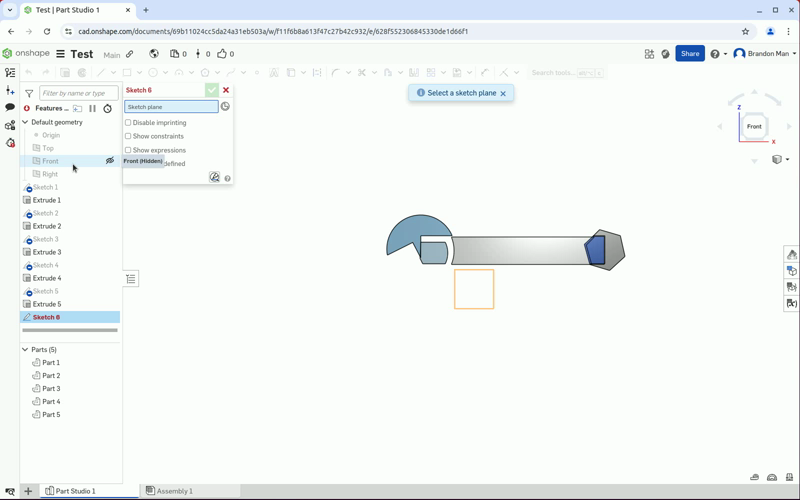
click(73, 163)
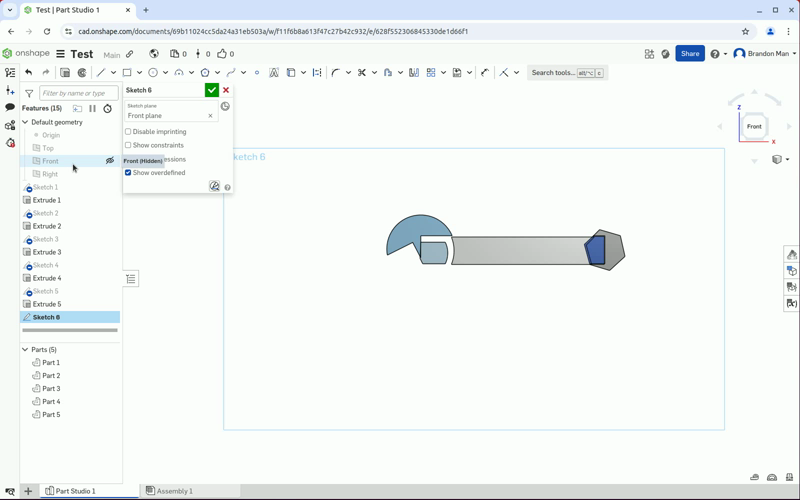
mouse_move(73, 352)
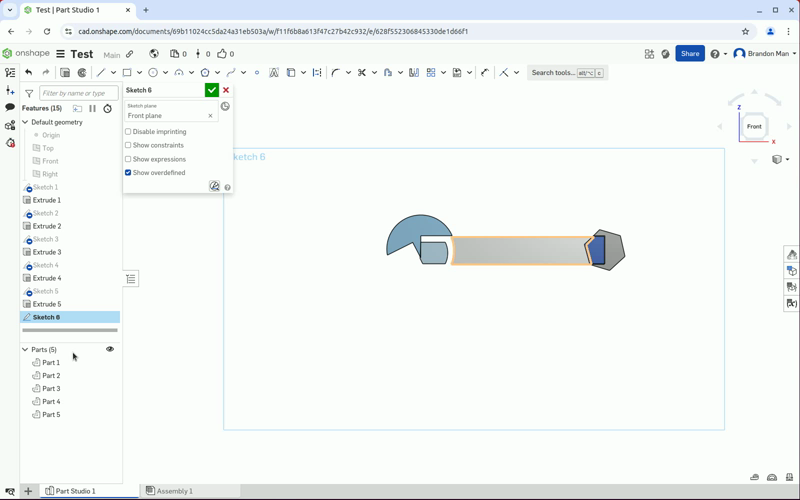
key(y)
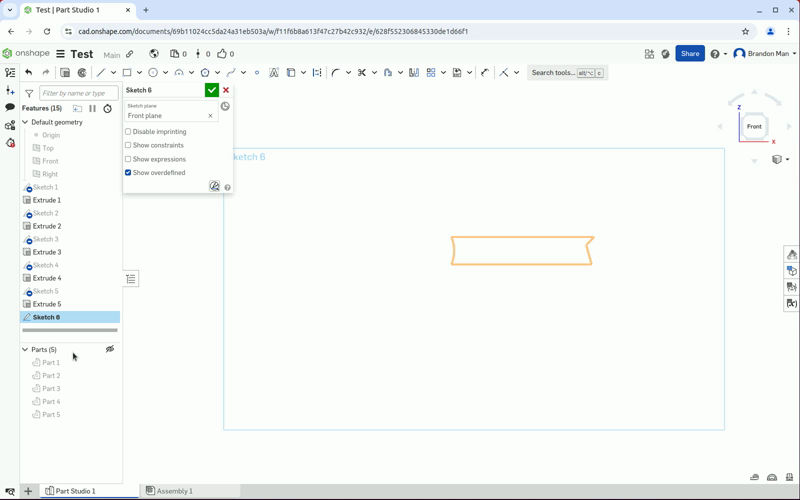
key(a)
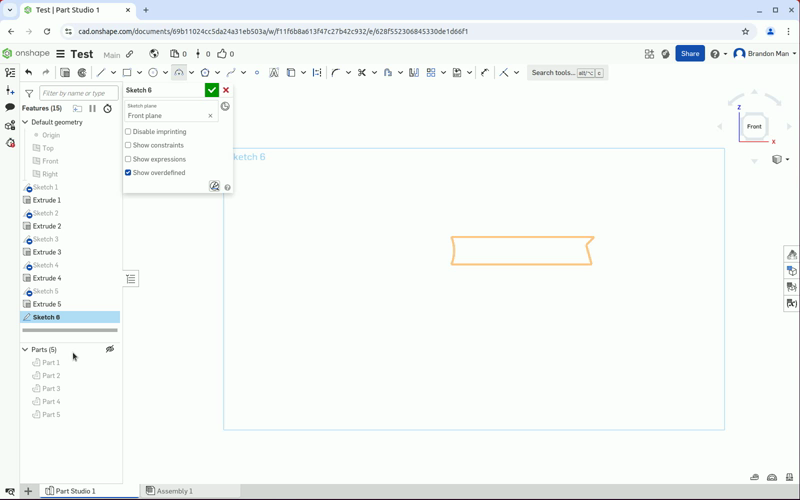
key_down(shift)
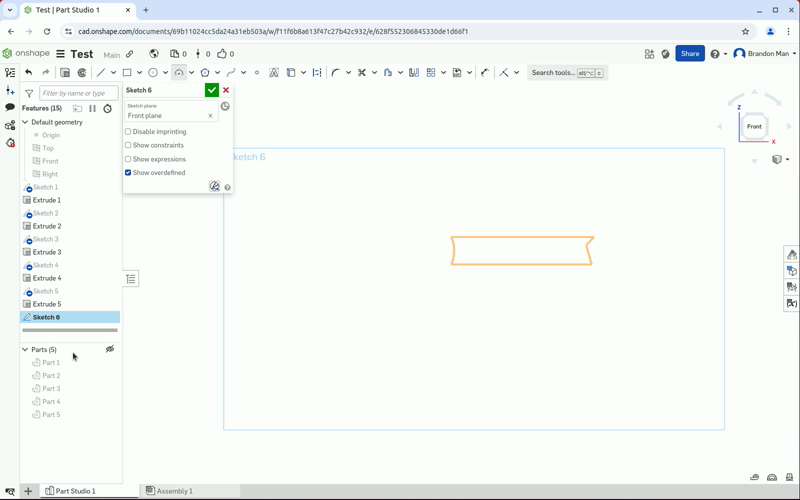
mouse_move(404, 273)
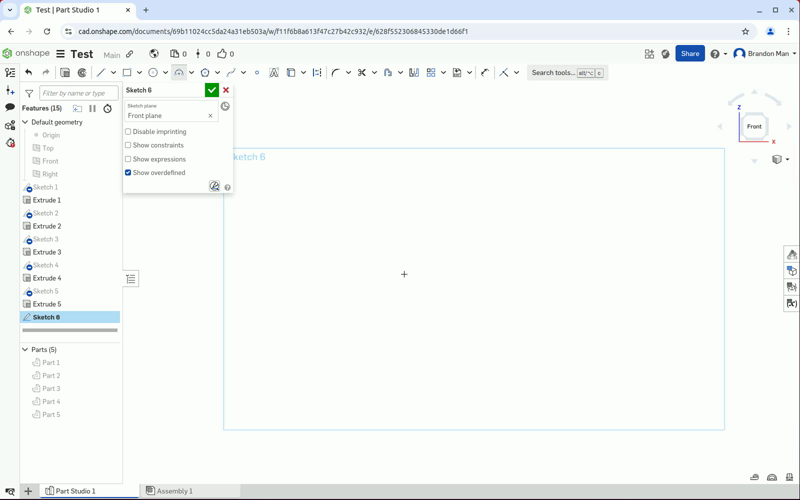
click(404, 273)
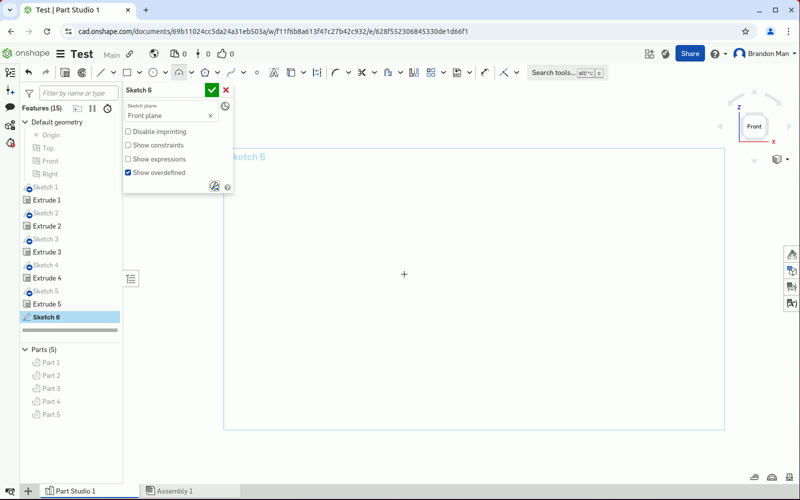
key_up(shift)
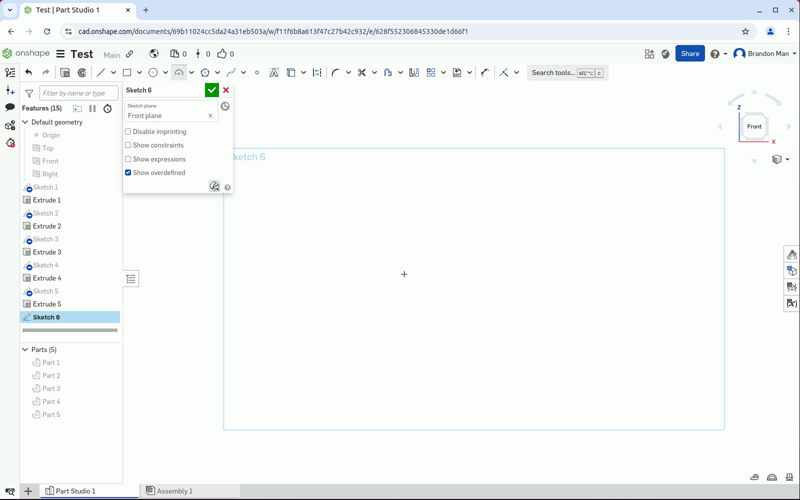
key_down(shift)
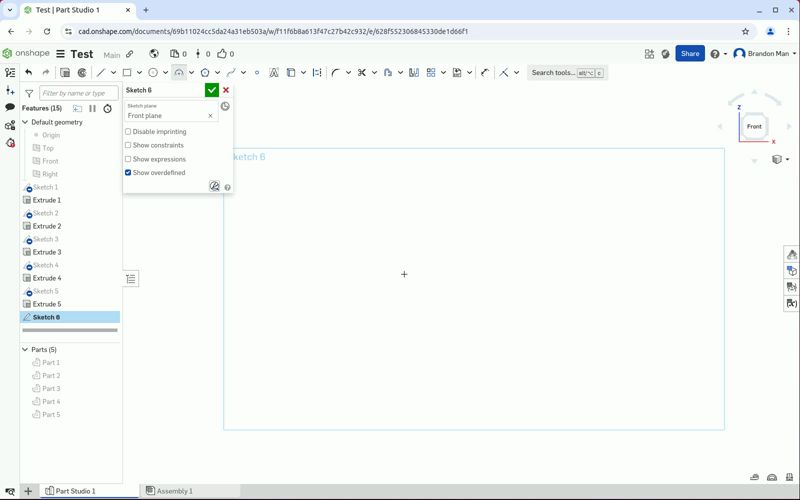
mouse_move(444, 264)
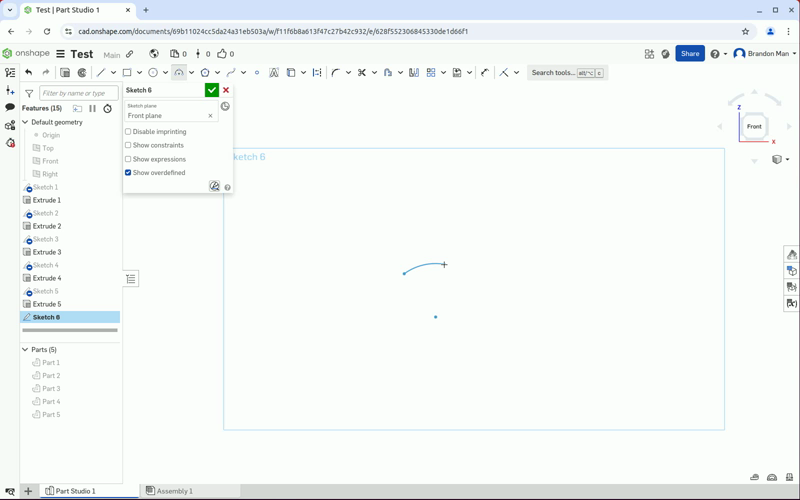
click(444, 264)
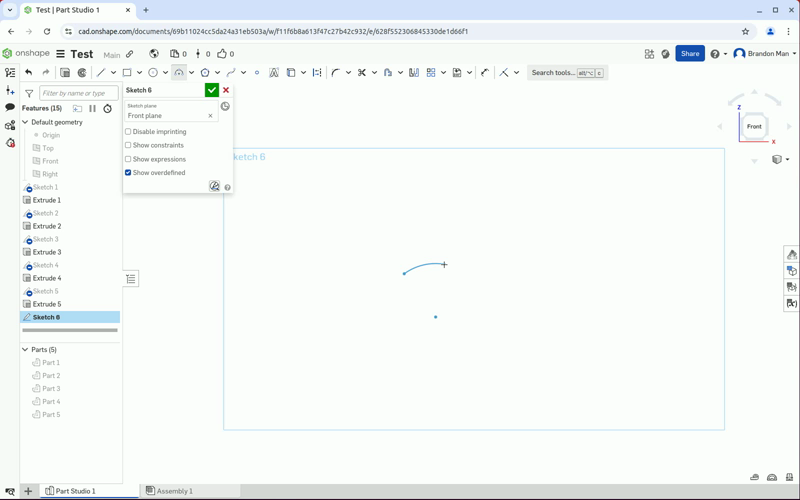
mouse_move(426, 278)
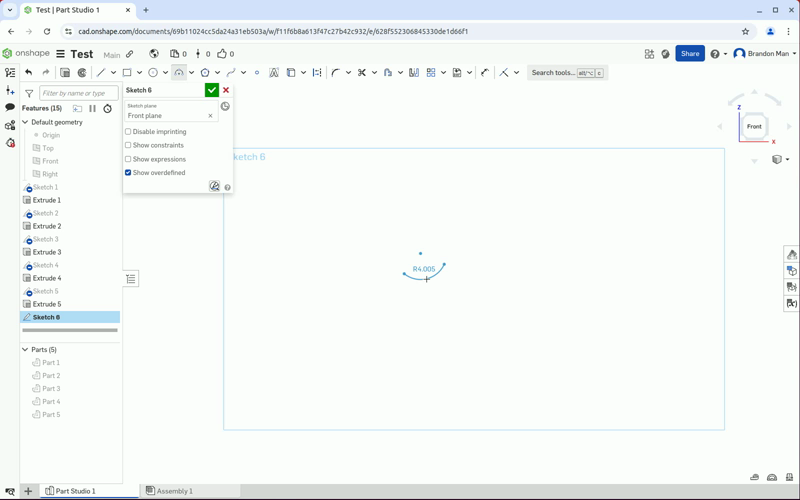
click(426, 278)
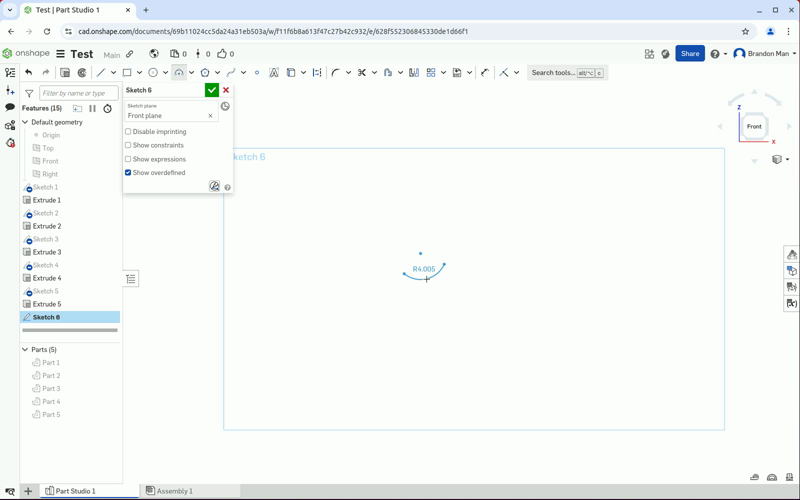
key_up(shift)
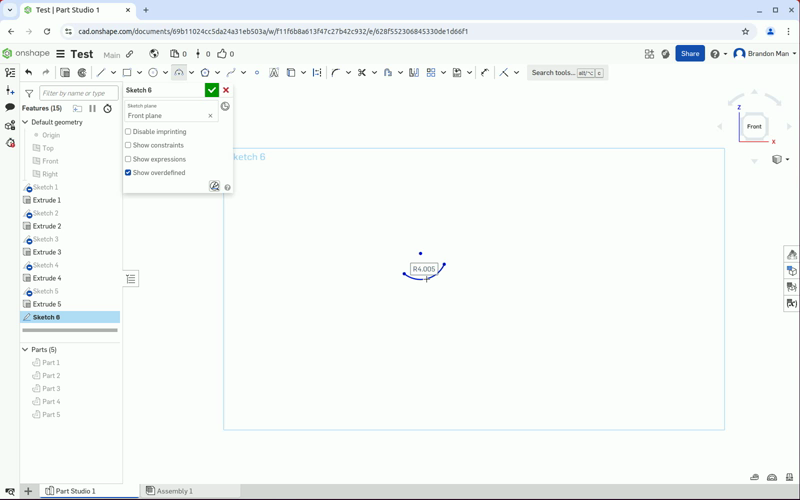
key(esc)
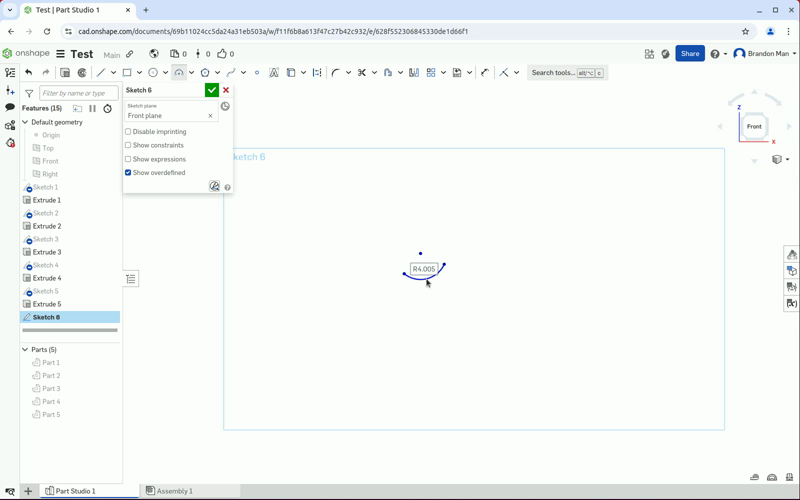
key(l)
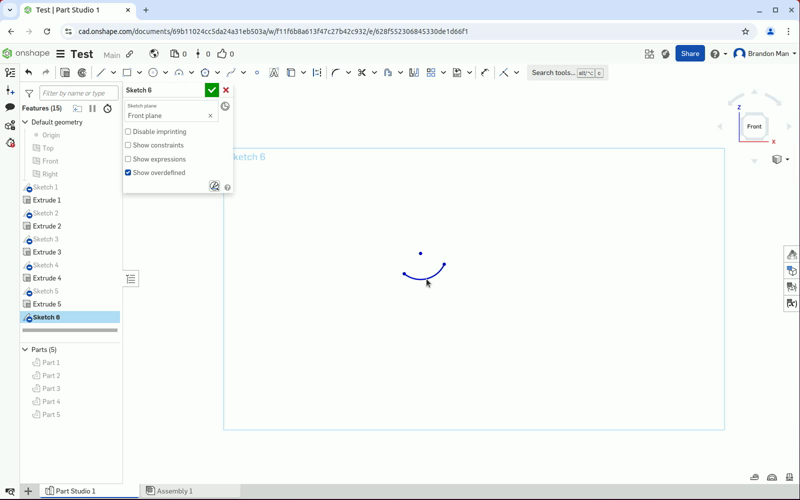
mouse_move(444, 264)
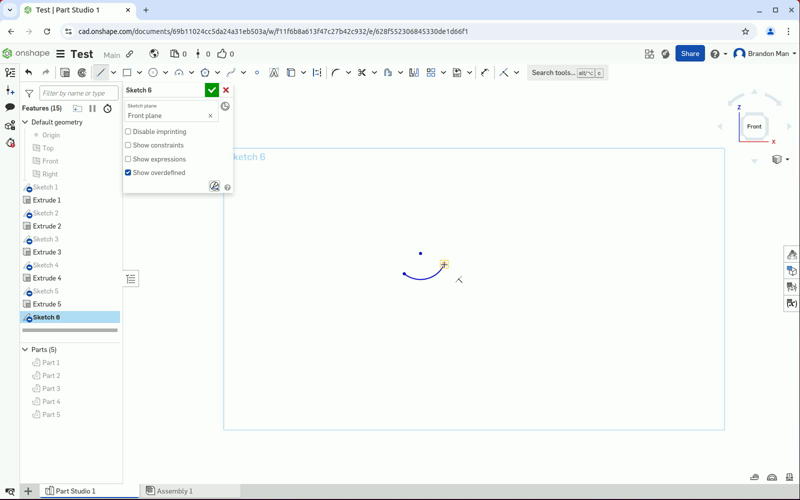
click(444, 264)
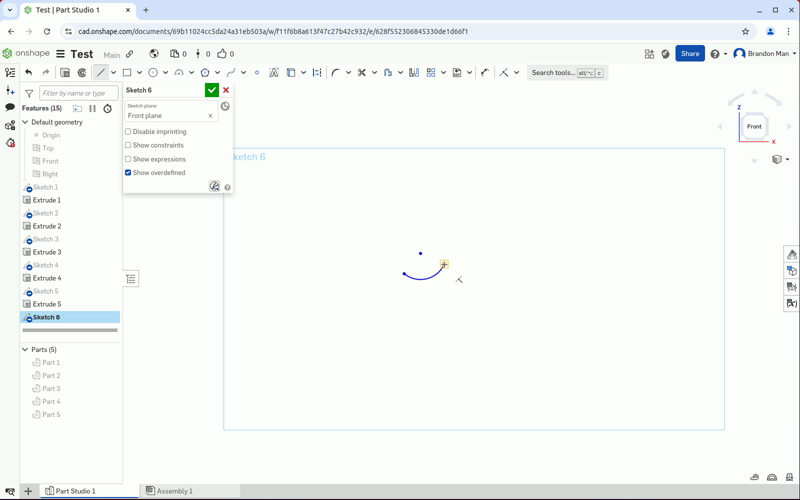
key_down(shift)
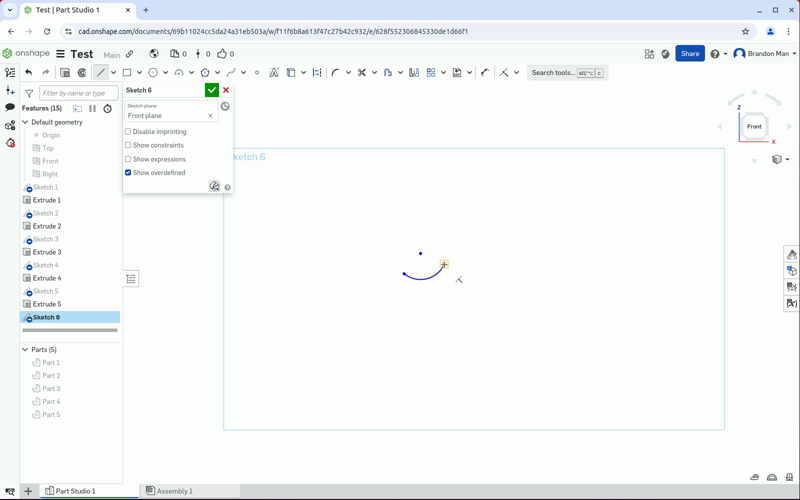
mouse_move(474, 264)
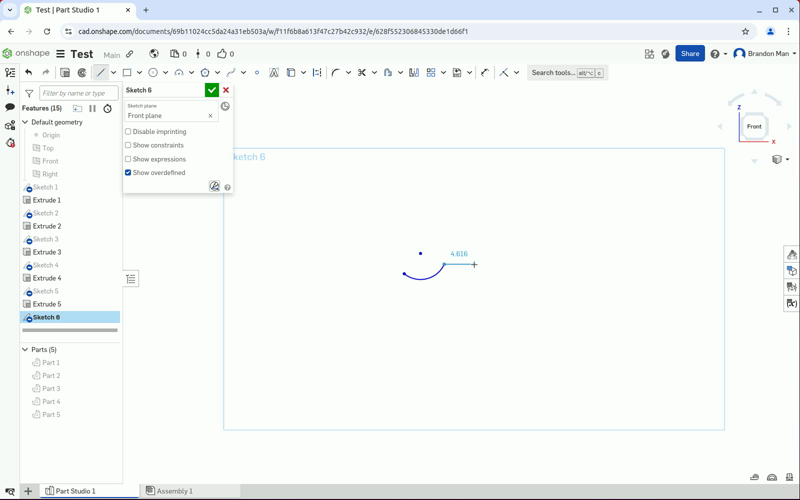
mouse_move(422, 264)
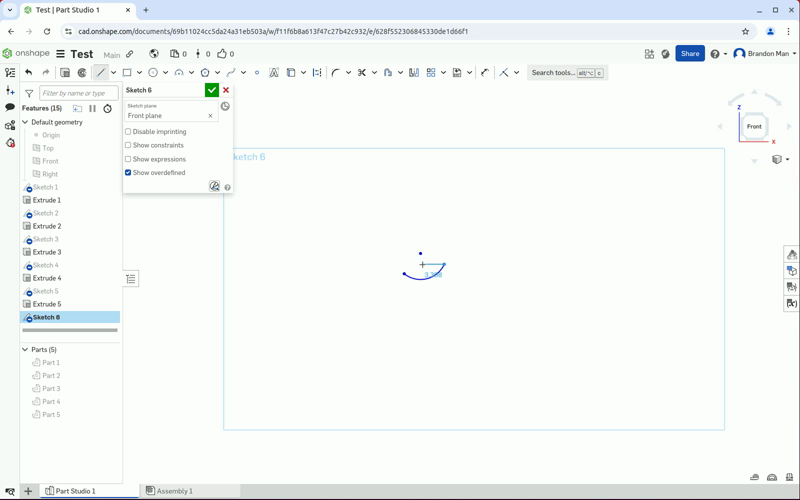
click(422, 264)
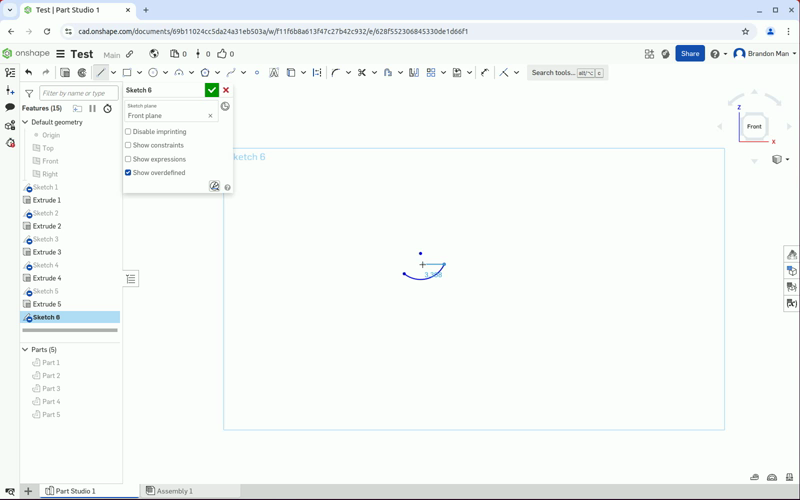
key_up(shift)
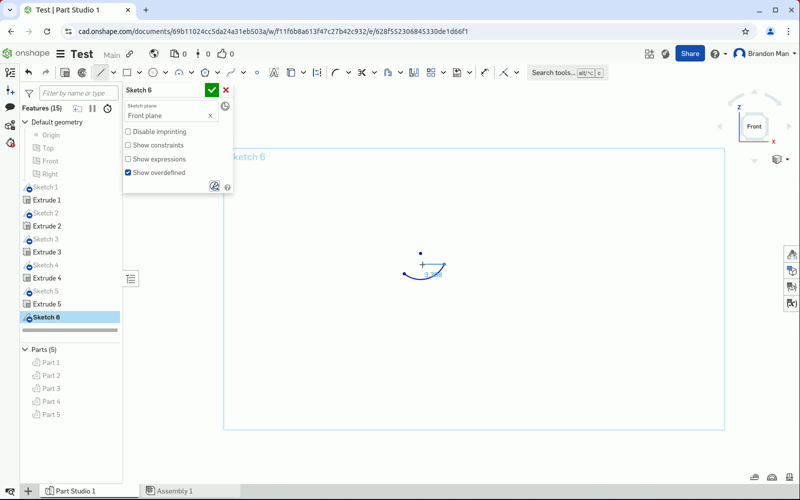
mouse_move(452, 264)
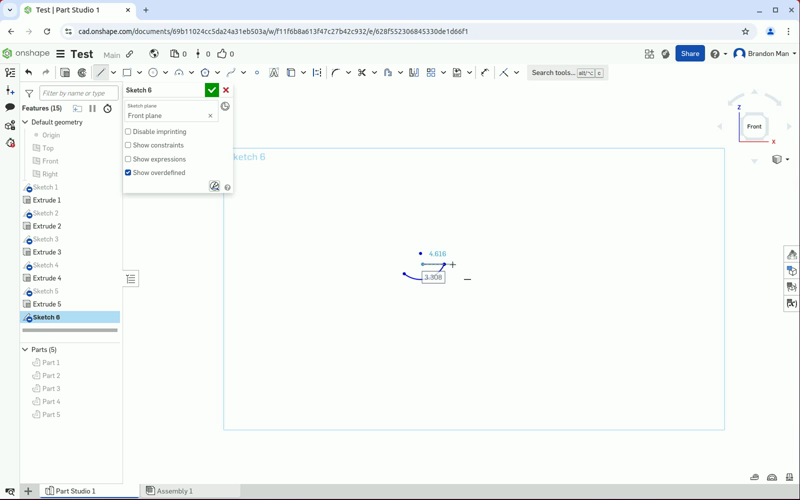
key_down(shift)
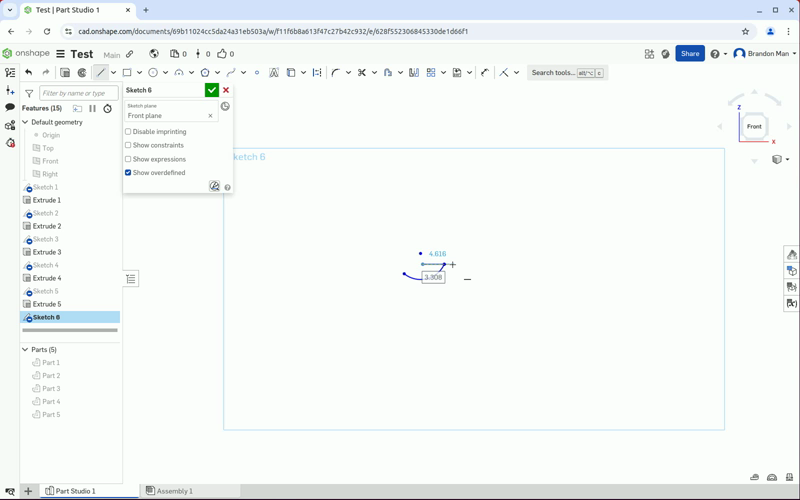
mouse_move(404, 273)
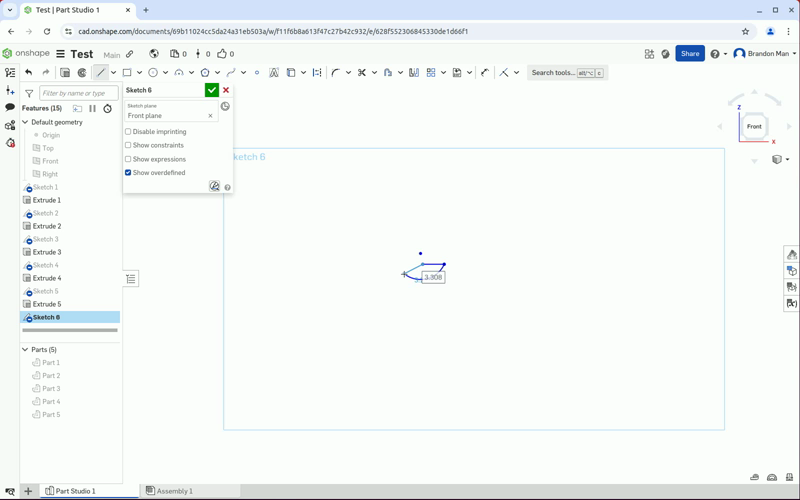
key_up(shift)
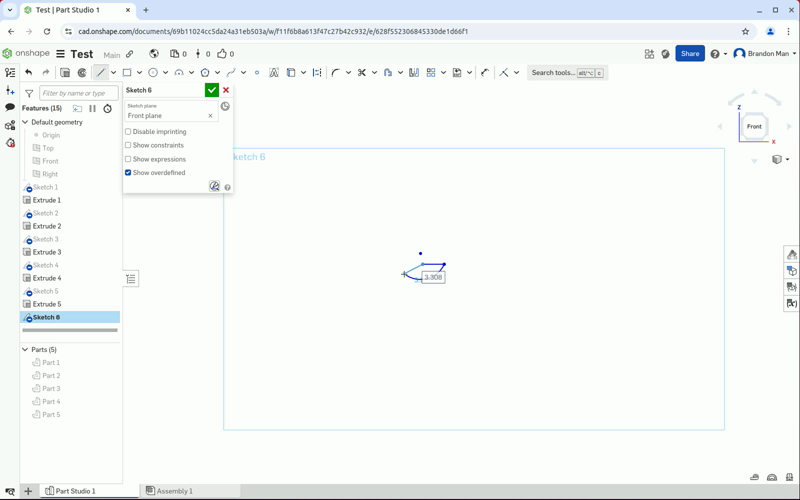
click(404, 273)
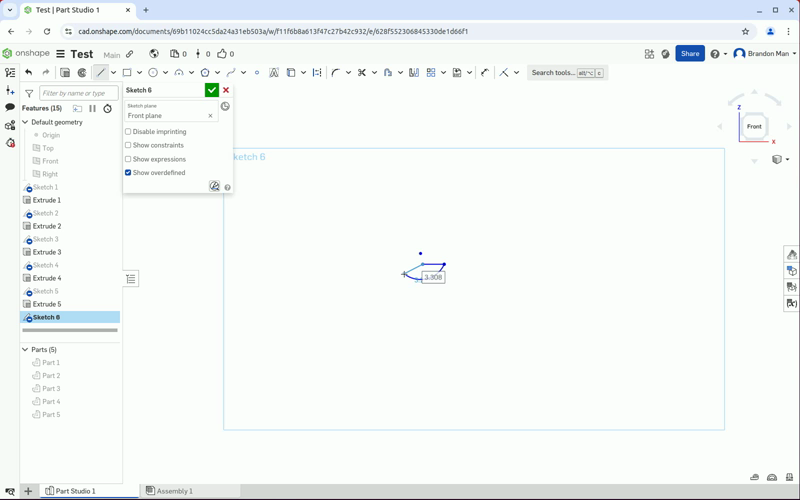
key(esc)
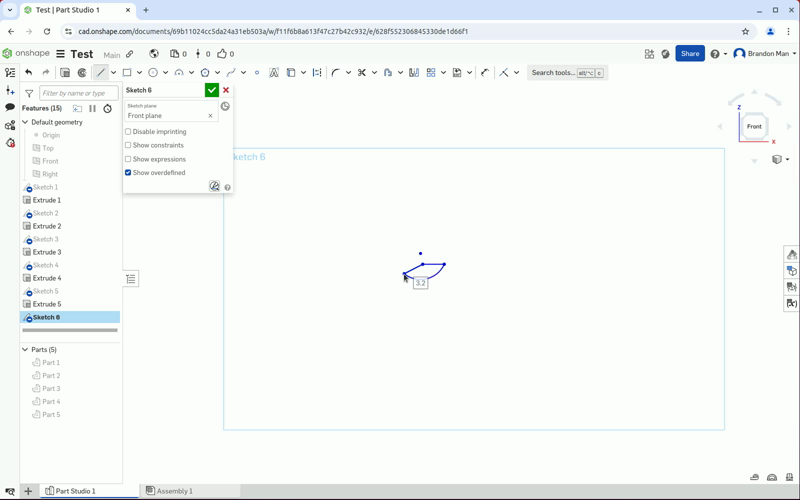
mouse_move(424, 269)
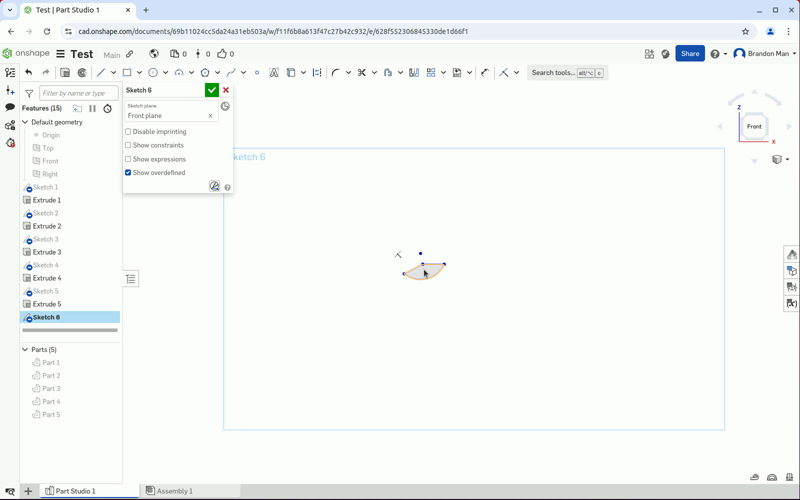
scroll(6)
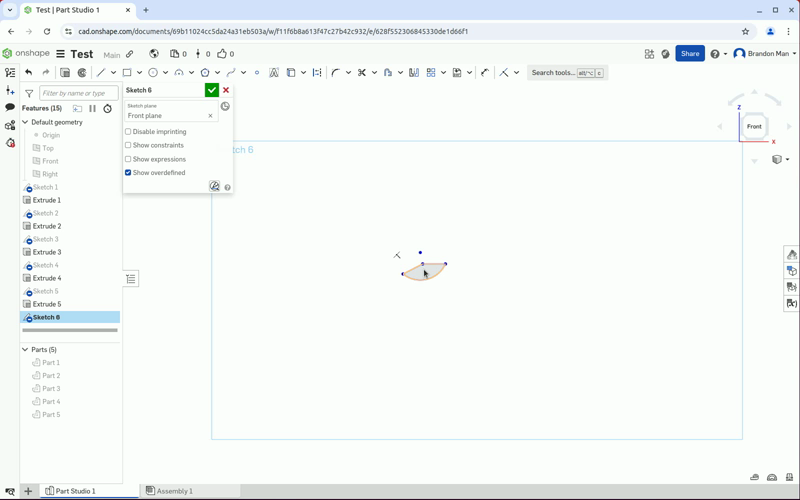
scroll(6)
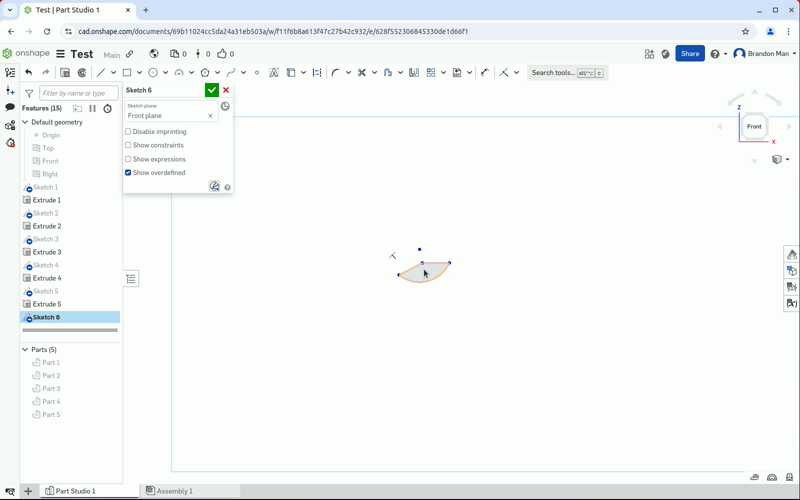
scroll(6)
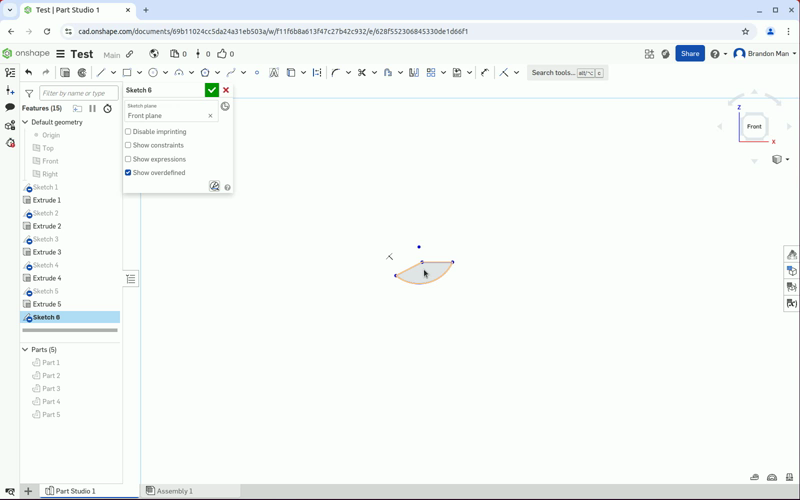
scroll(6)
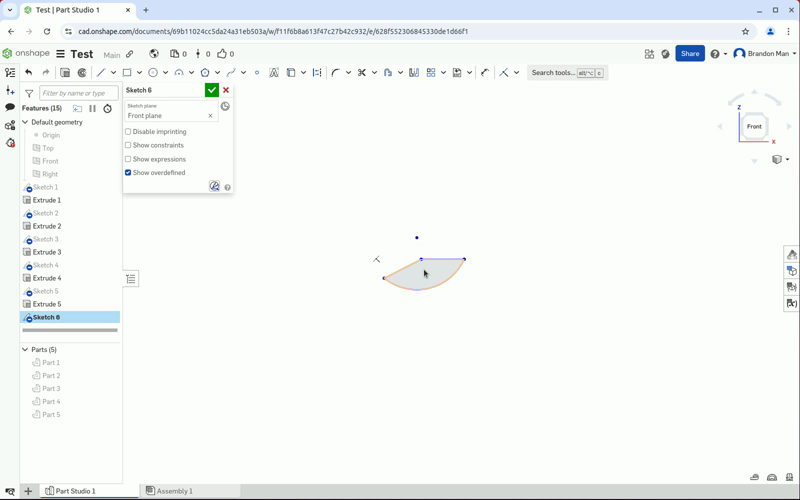
scroll(6)
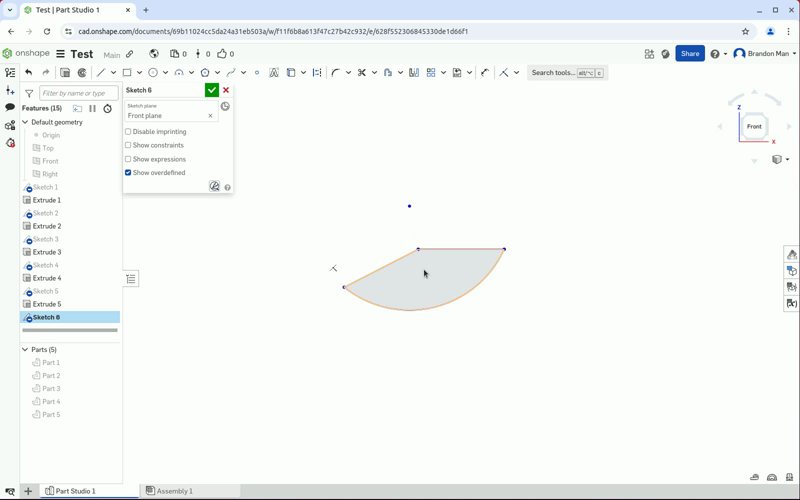
scroll(6)
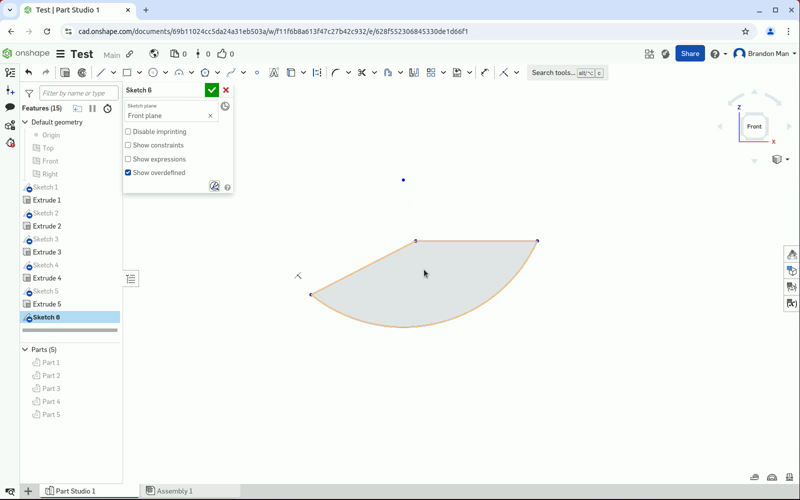
scroll(6)
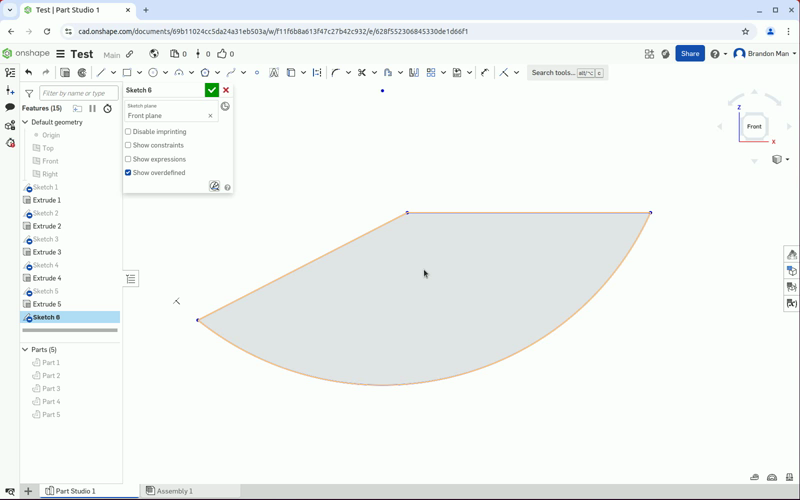
click(424, 269)
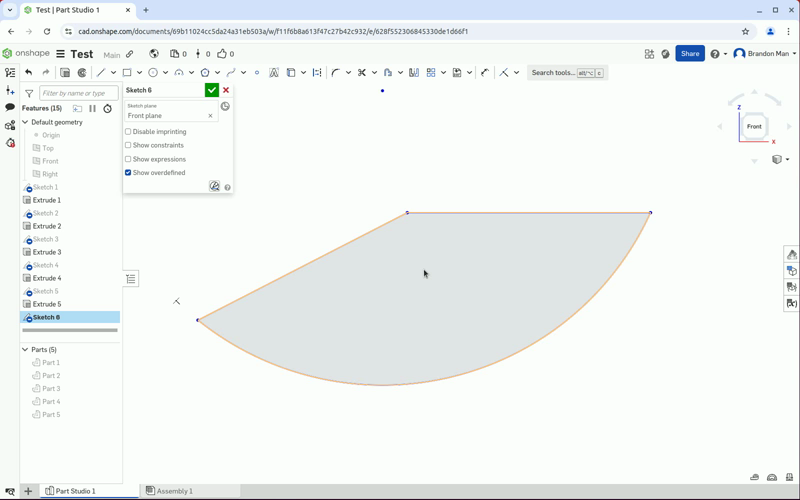
scroll(-6)
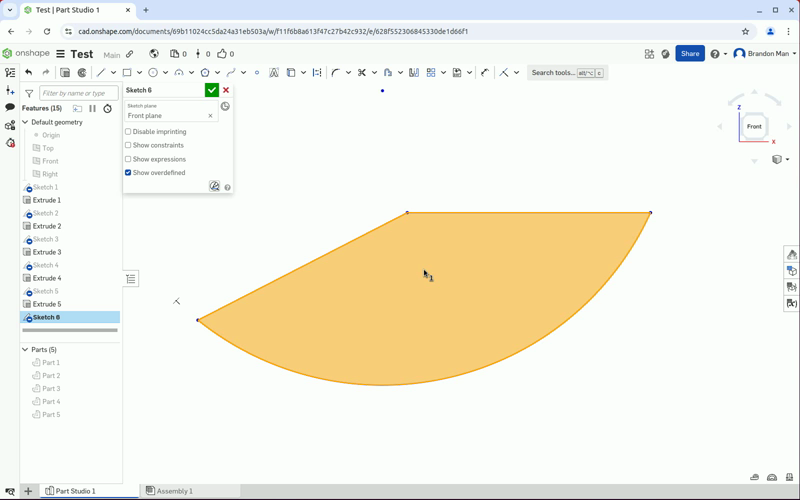
scroll(-6)
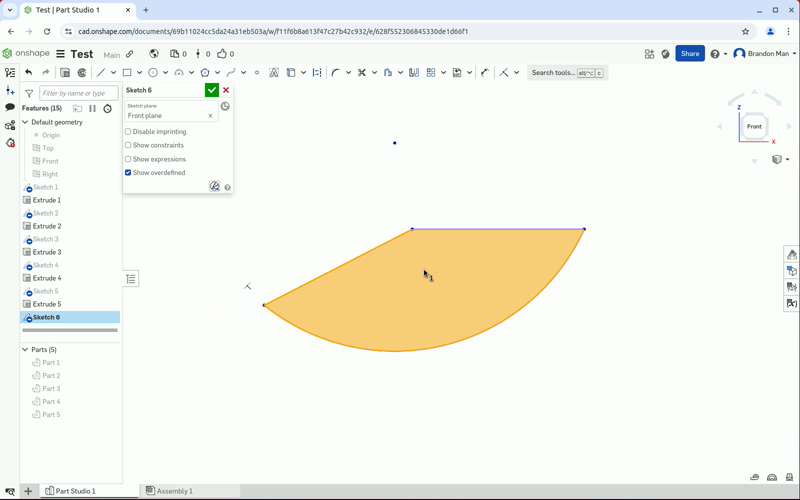
scroll(-6)
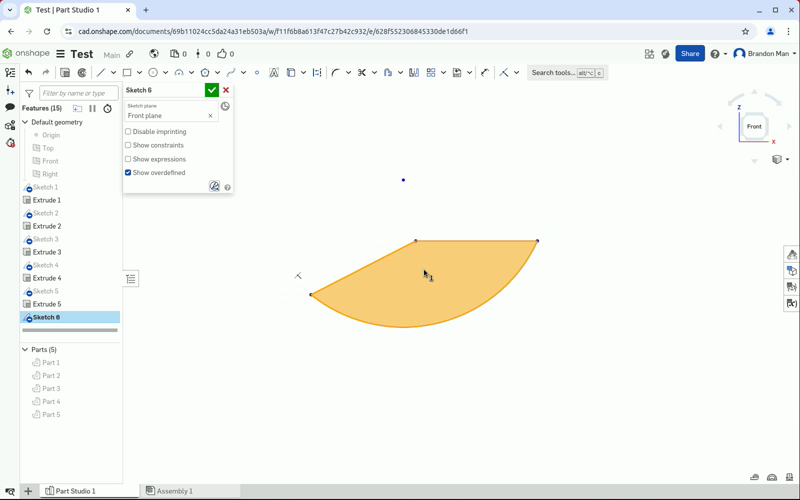
scroll(-6)
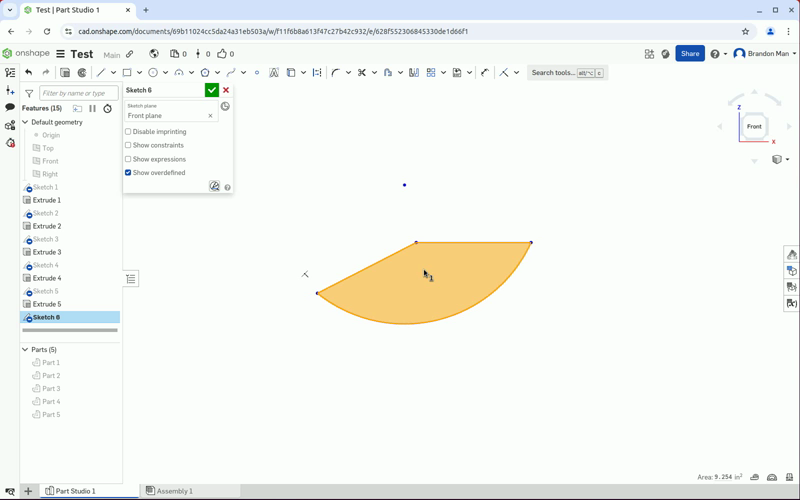
scroll(-6)
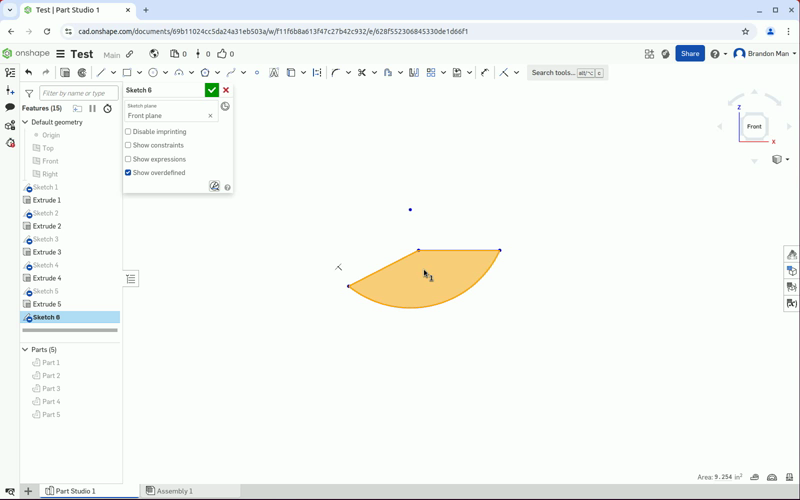
scroll(-6)
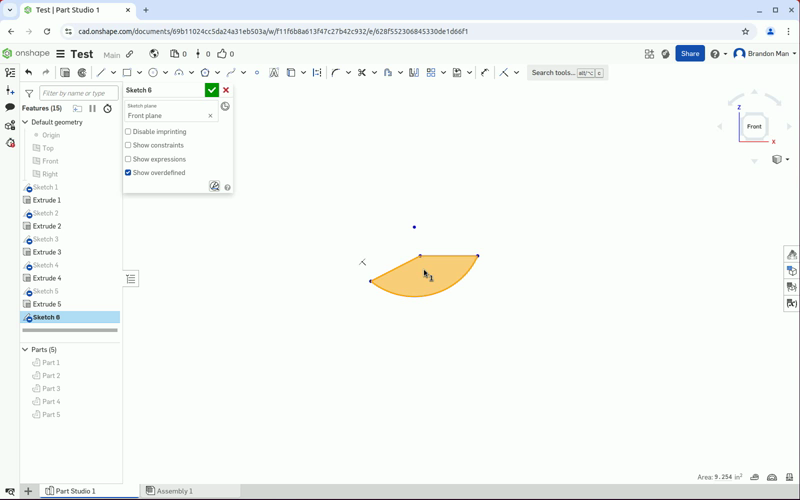
scroll(-6)
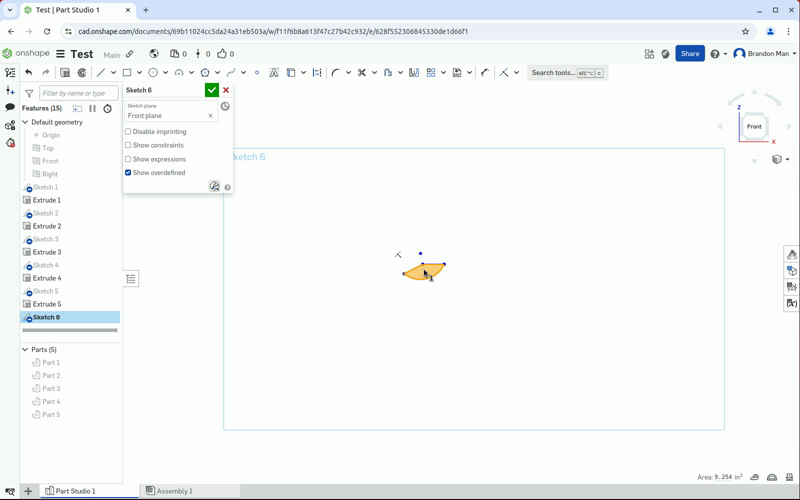
mouse_move(73, 352)
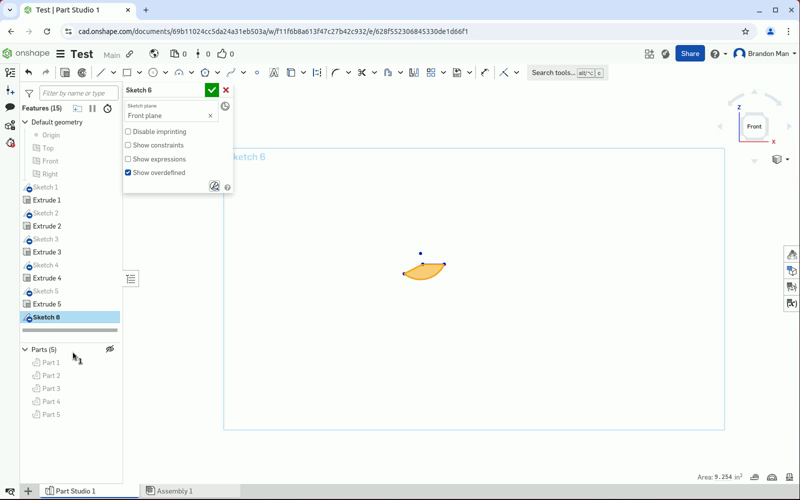
key(shift+y)
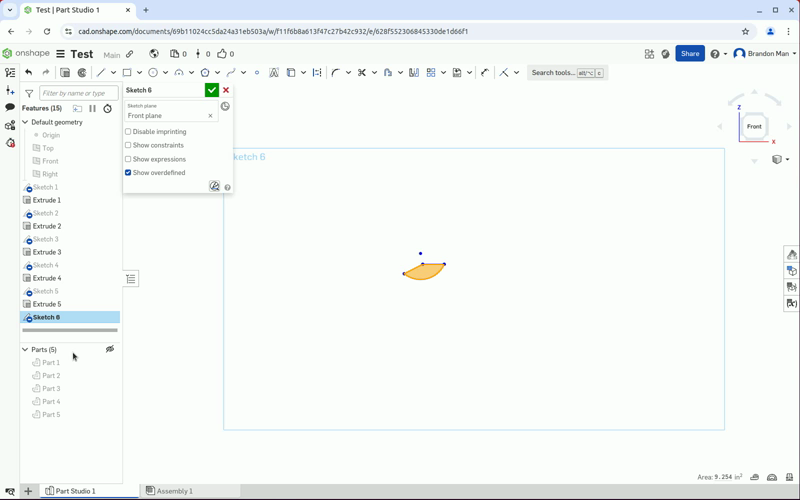
key(shift+e)
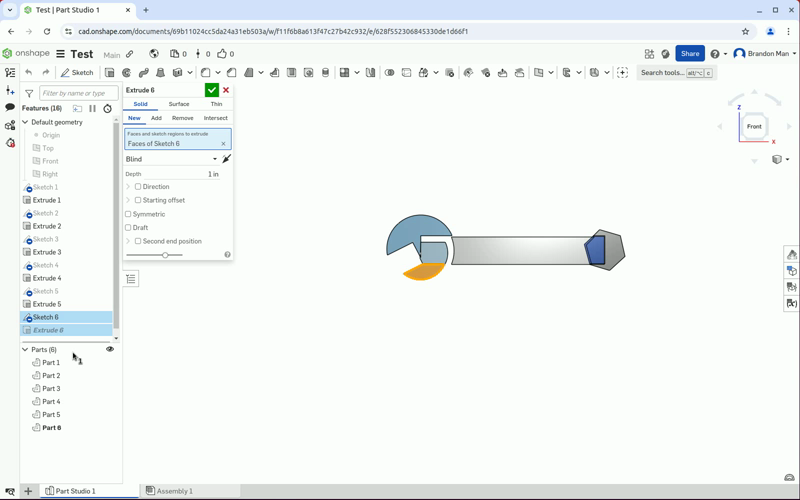
mouse_move(143, 106)
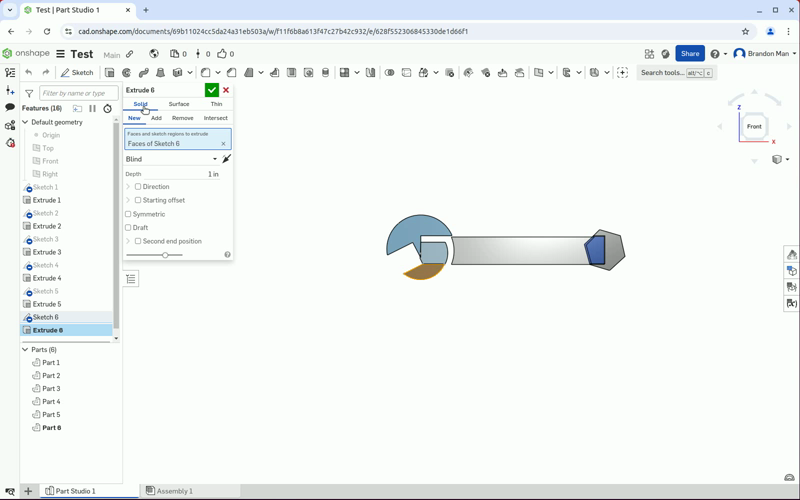
click(143, 106)
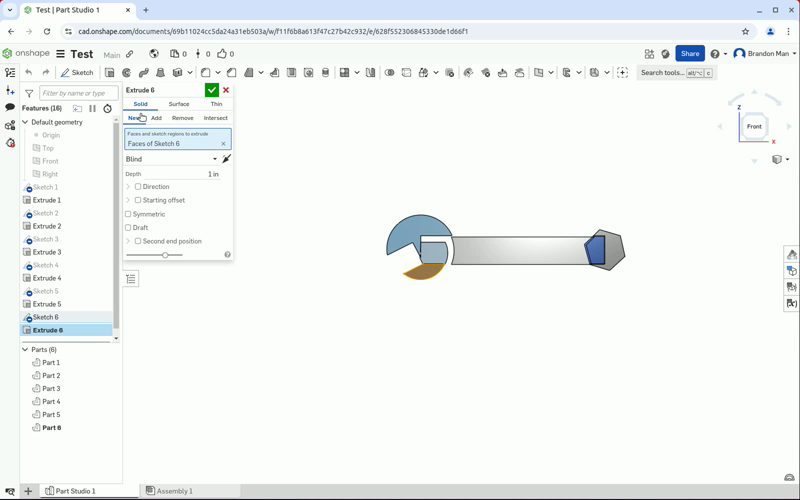
mouse_move(137, 120)
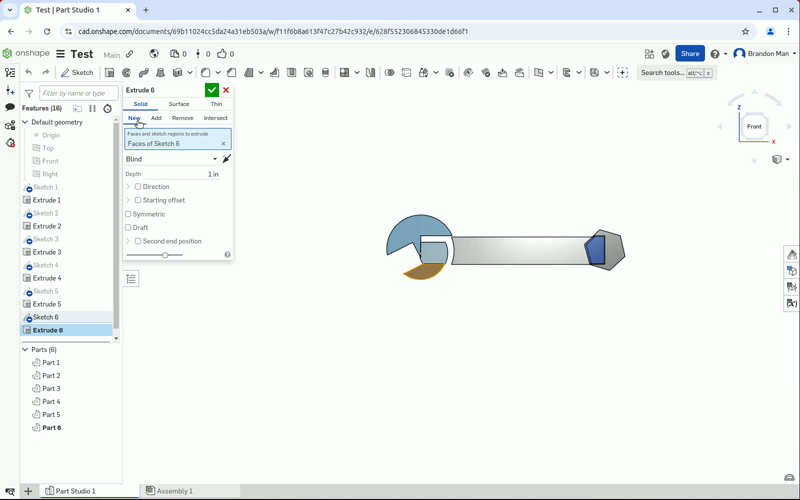
click(137, 120)
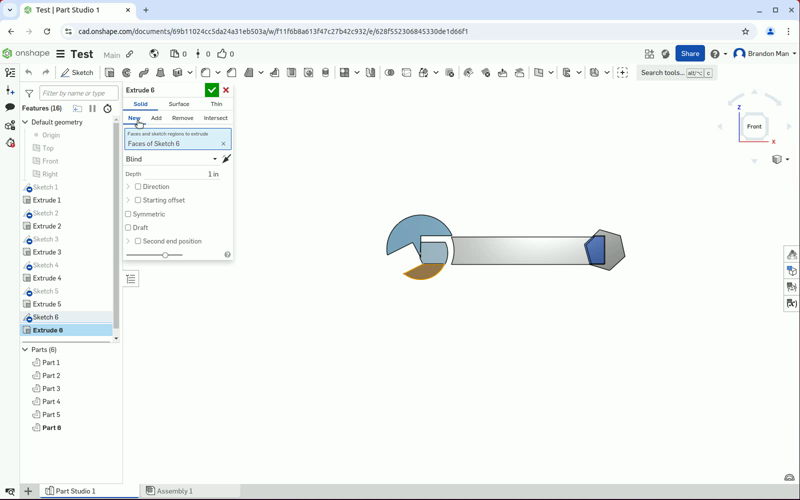
key(tab, 4)
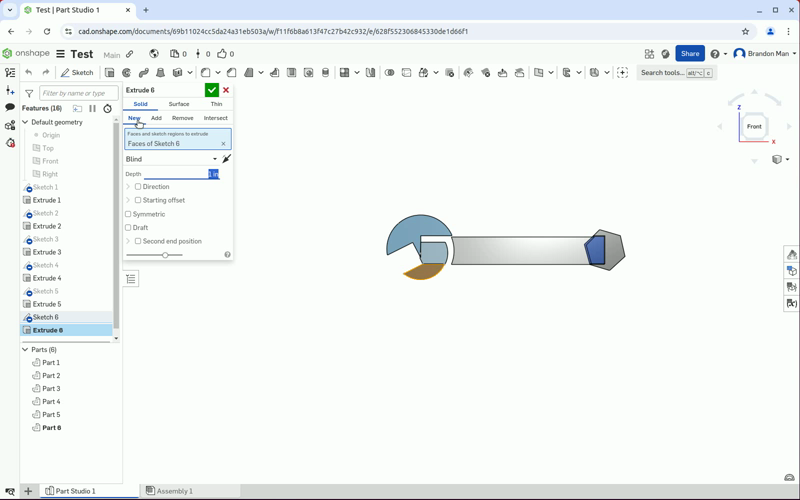
text(3.37)
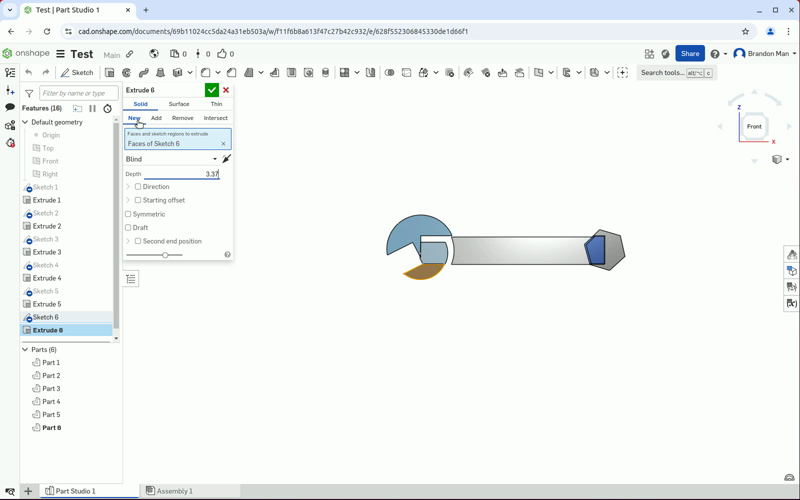
key(enter)
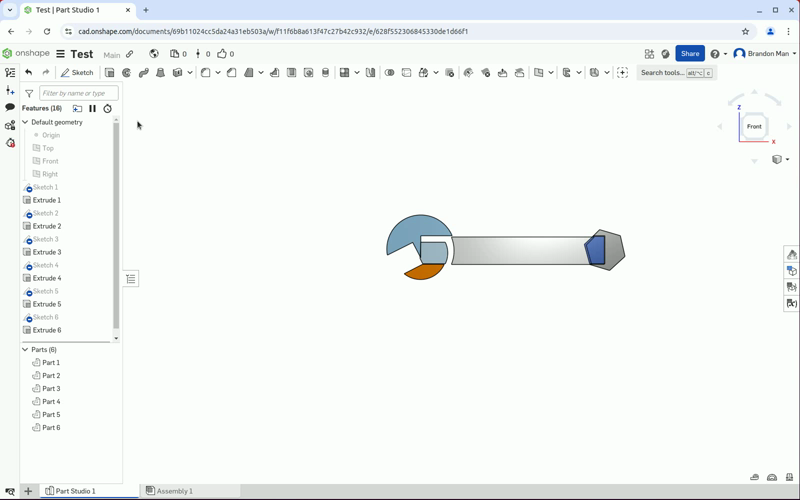
key(shift+h)
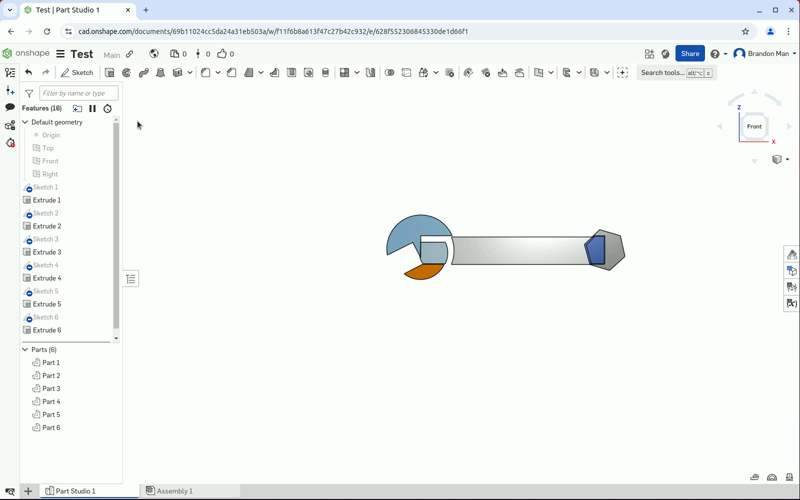
key(shift+h)
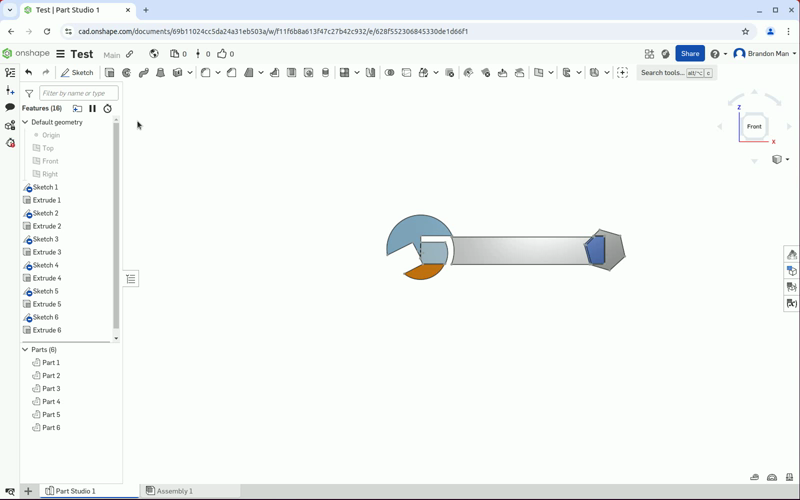
key(shift+7)
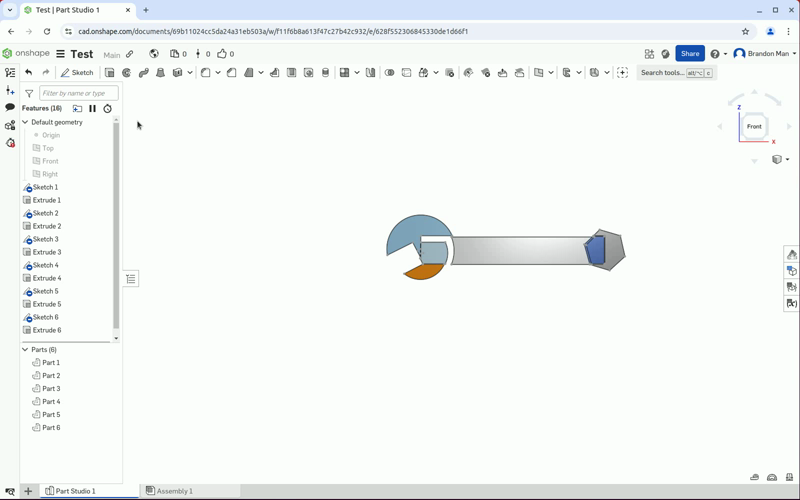
key(left, 2)
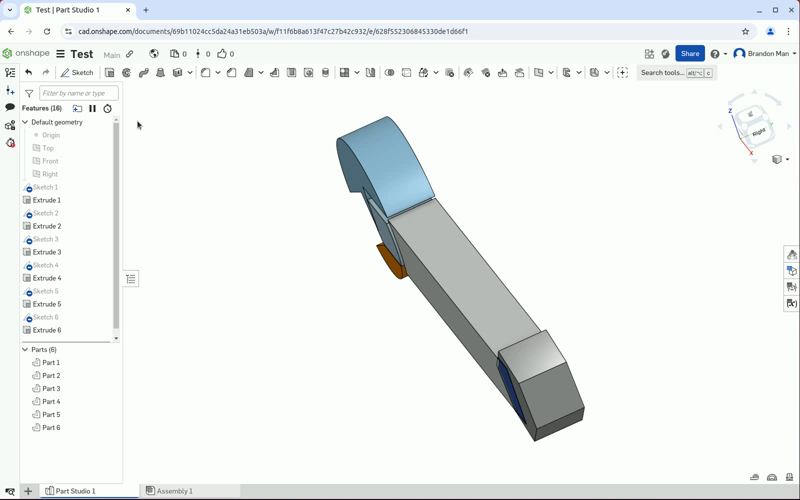
key(down, 2)
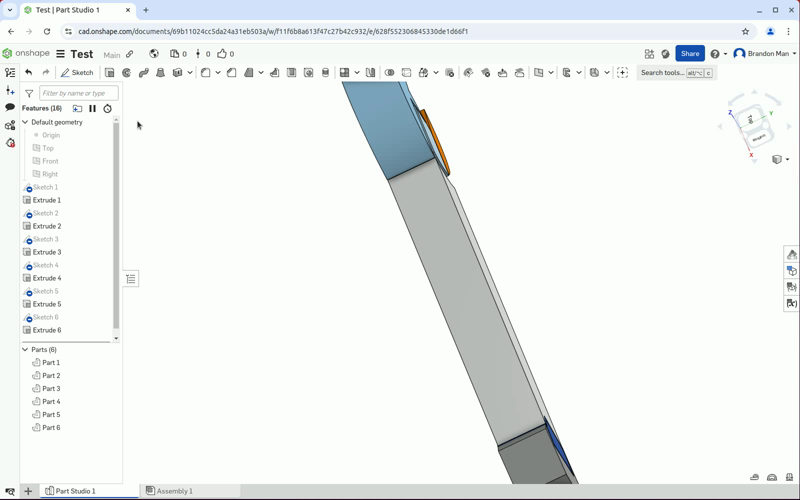
key(up, 2)
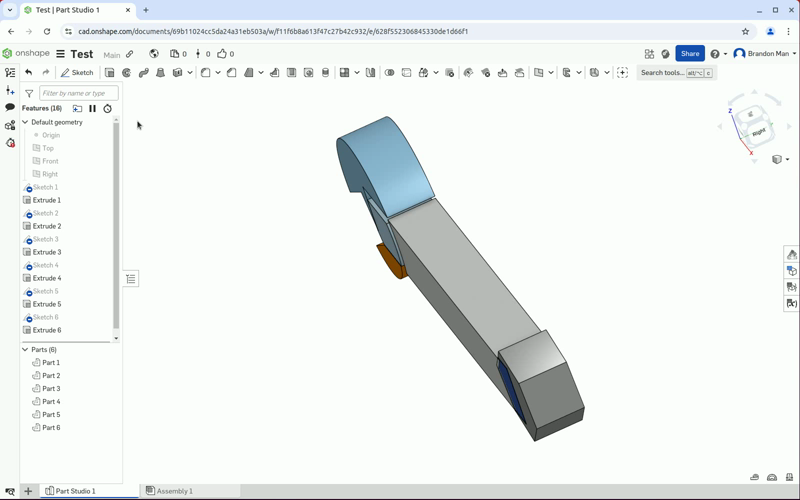
key(right, 2)
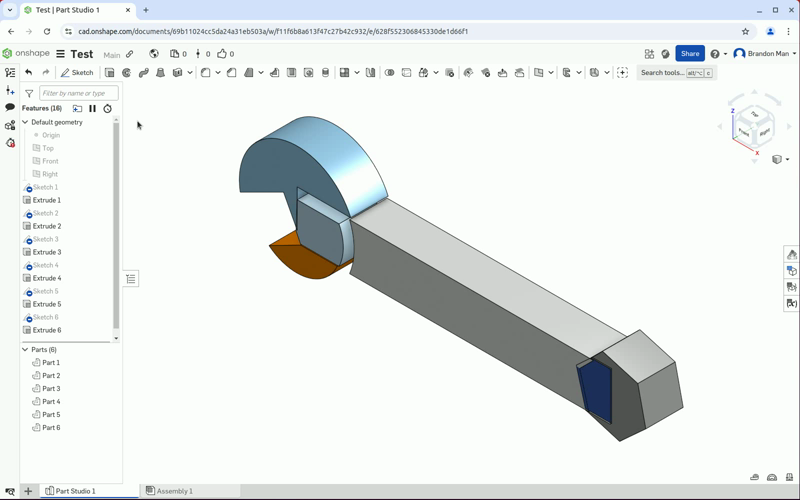
mouse_move(69, 189)
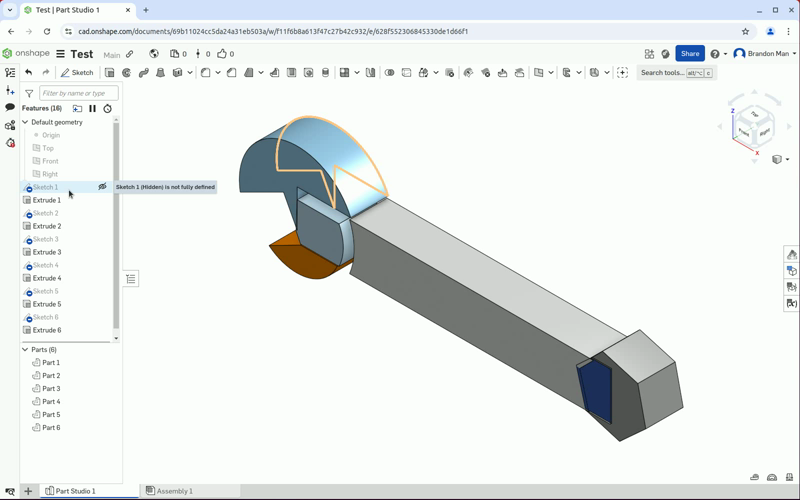
click(69, 189)